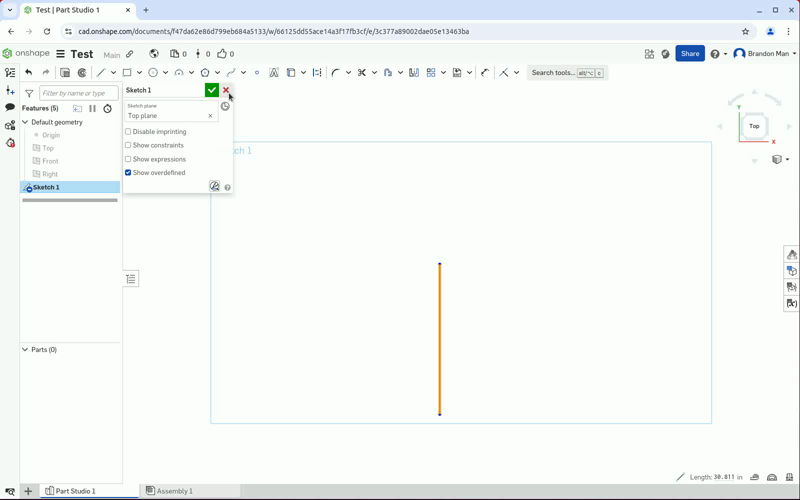
key(shift+h)
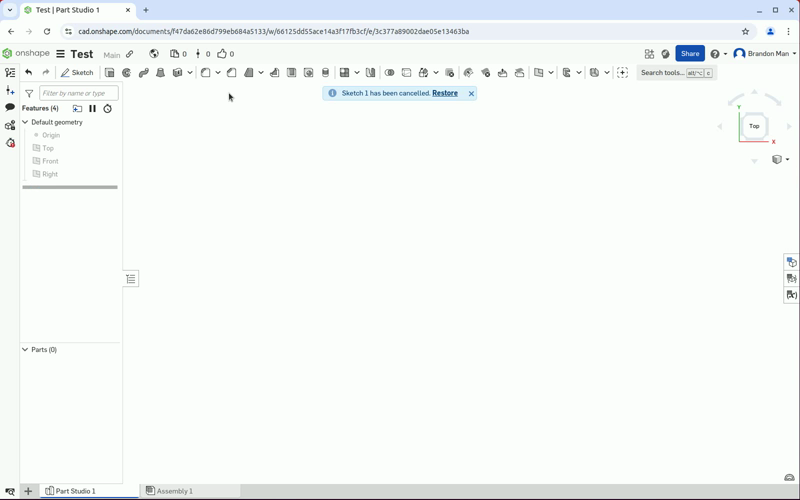
mouse_move(73, 352)
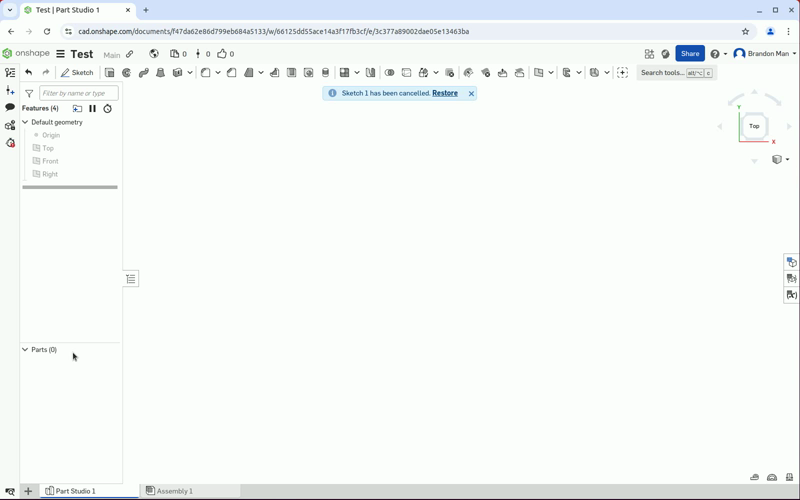
key(y)
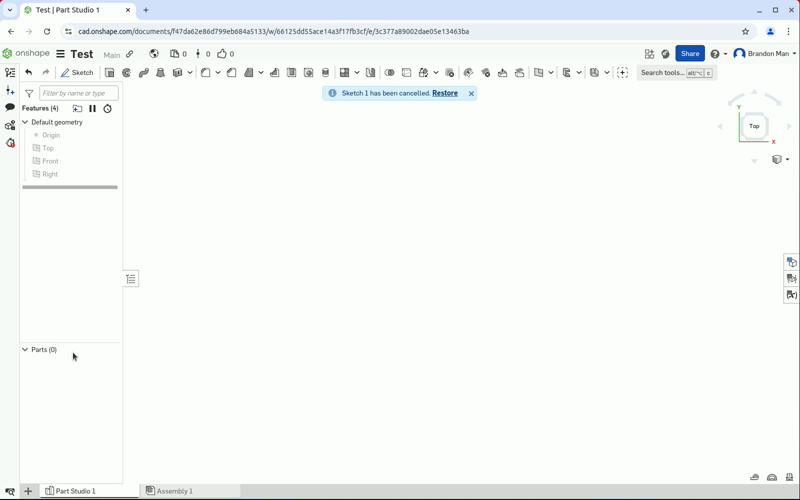
key(shift+p)
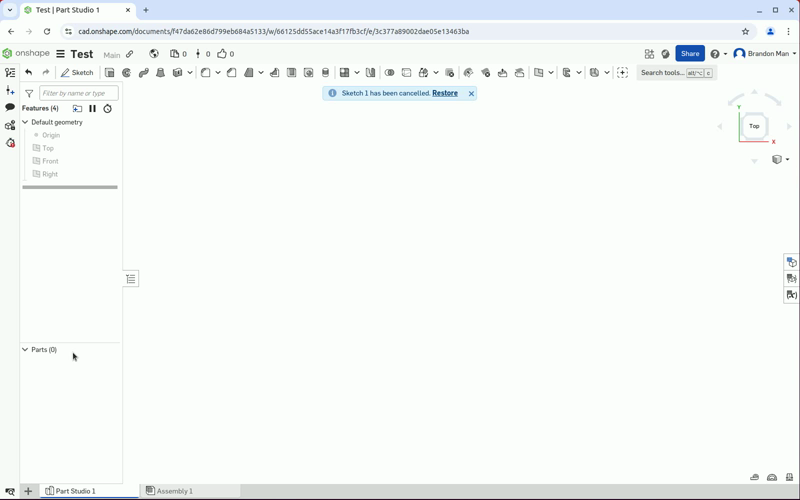
key(space)
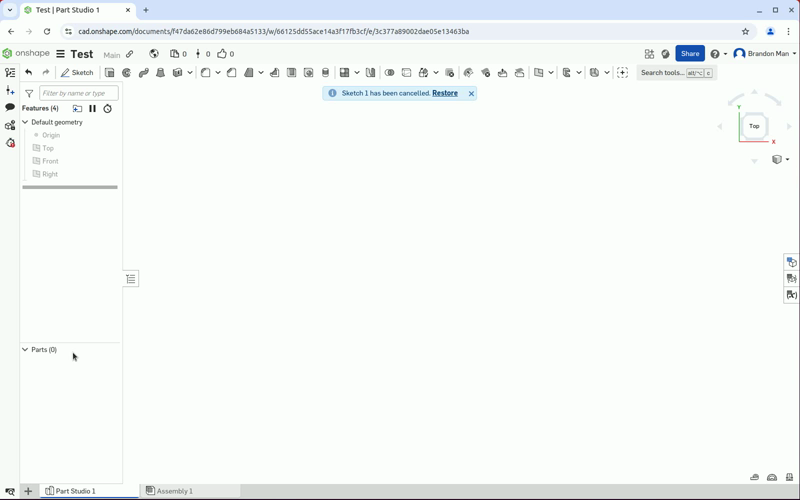
key_down(shift)
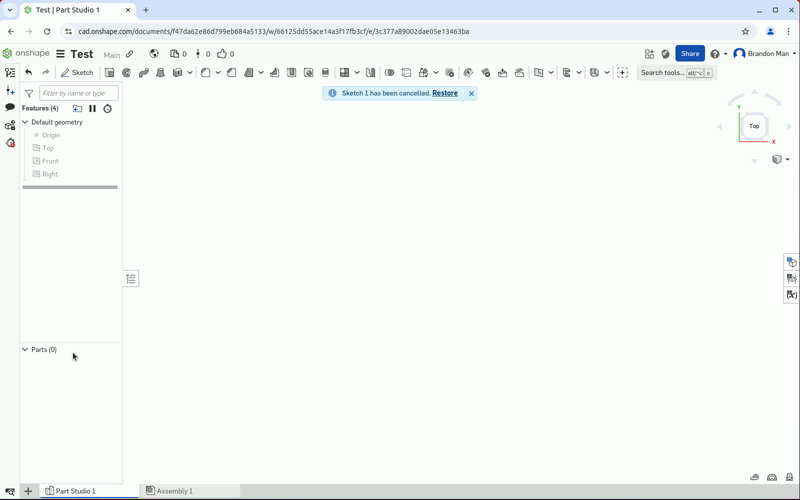
key(up)
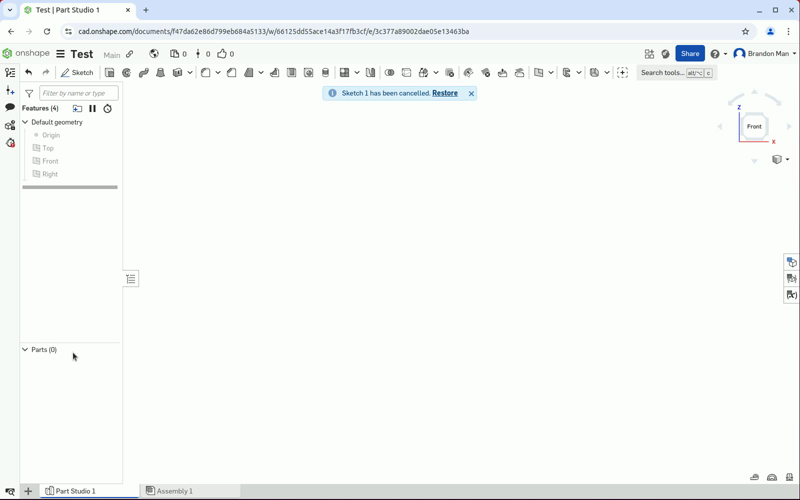
key_up(shift)
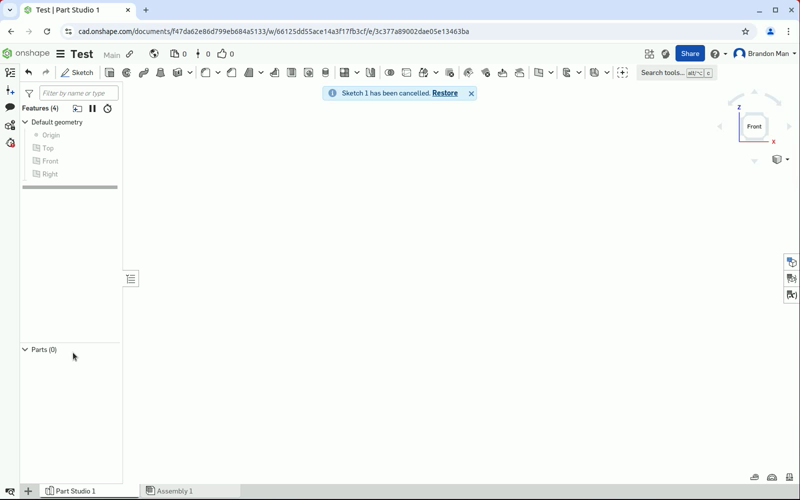
key(space)
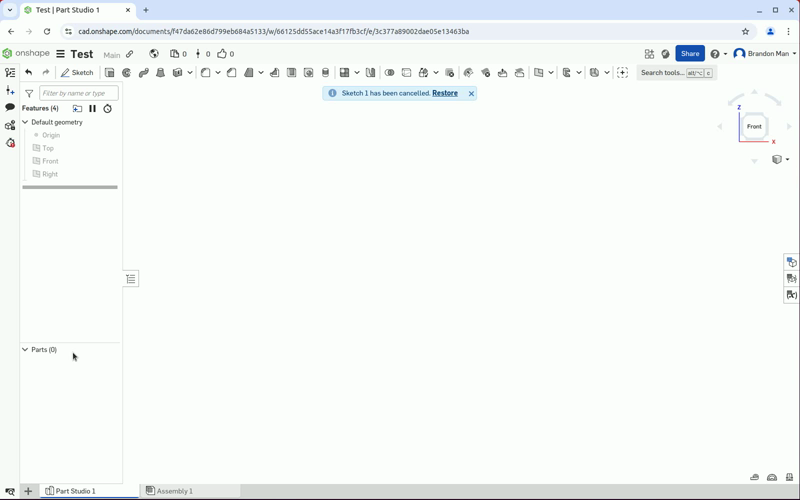
key_down(shift)
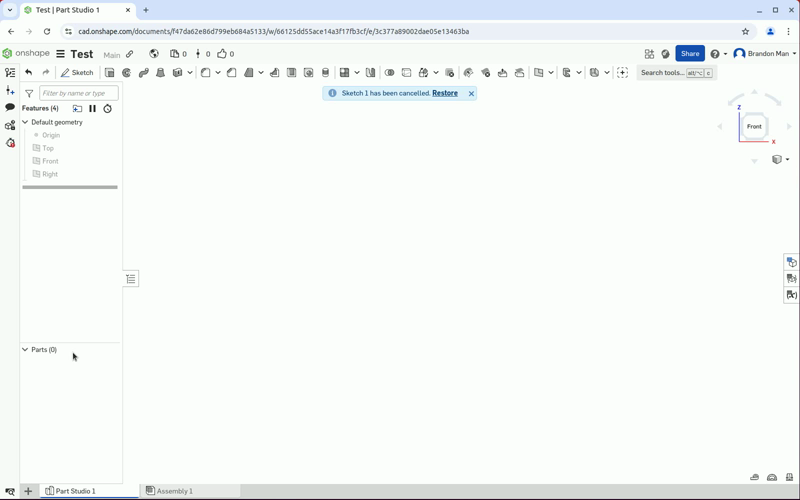
key(left)
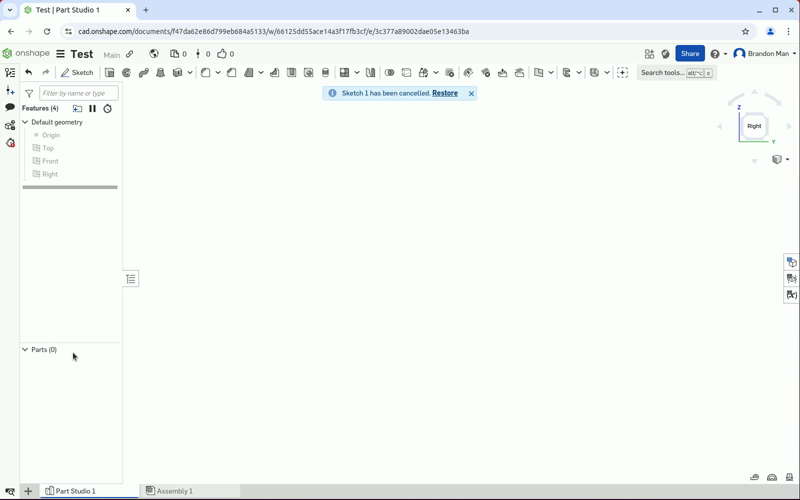
key_up(shift)
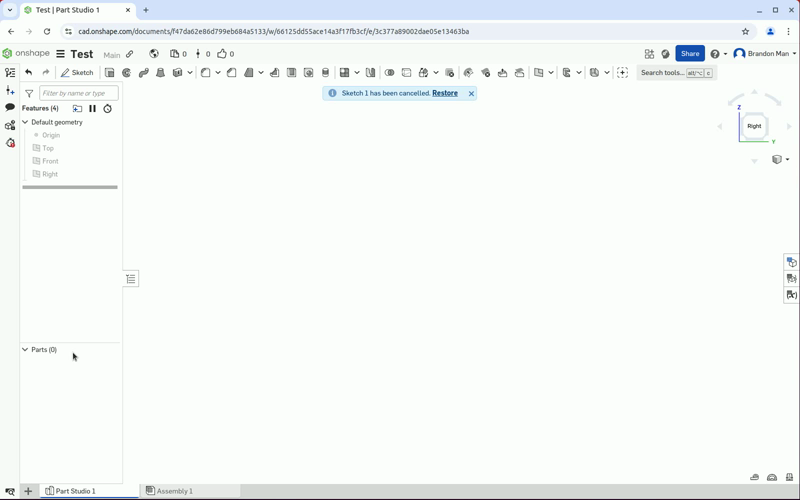
mouse_move(73, 352)
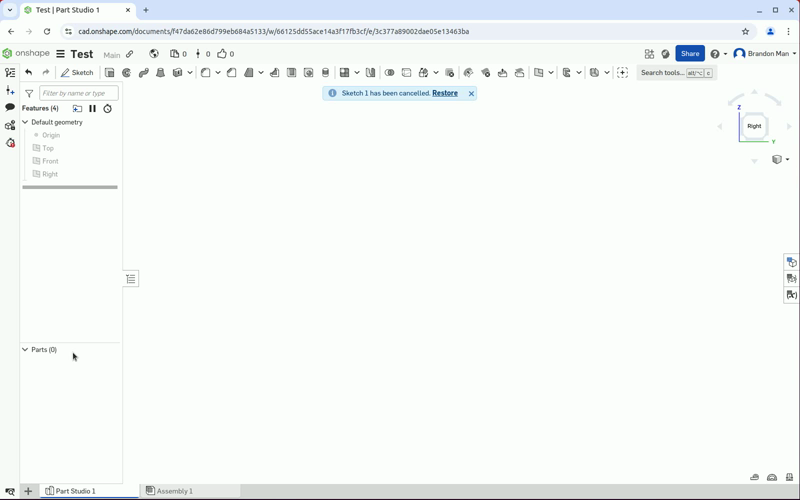
key(shift+y)
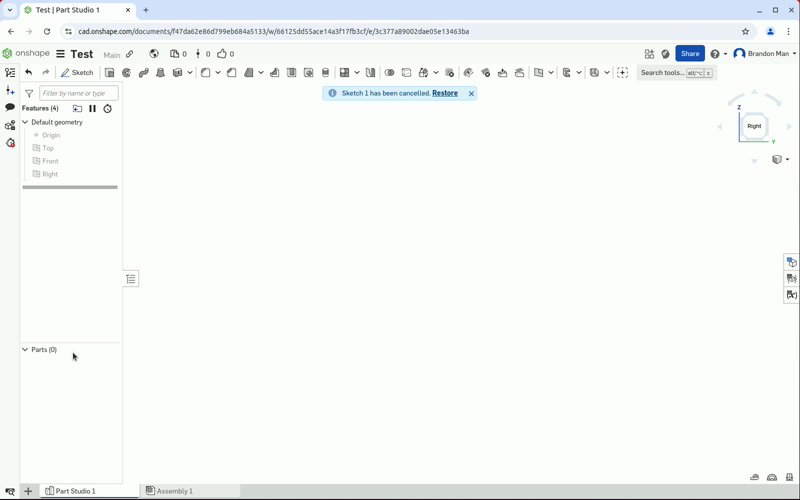
key(shift+s)
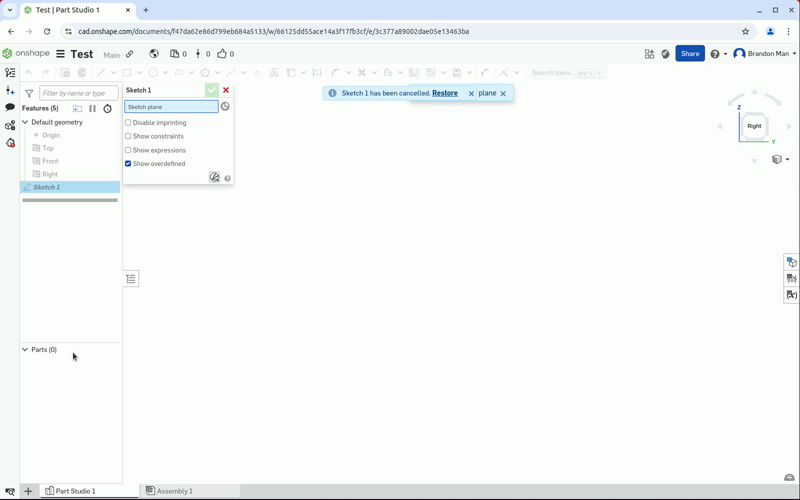
mouse_move(73, 176)
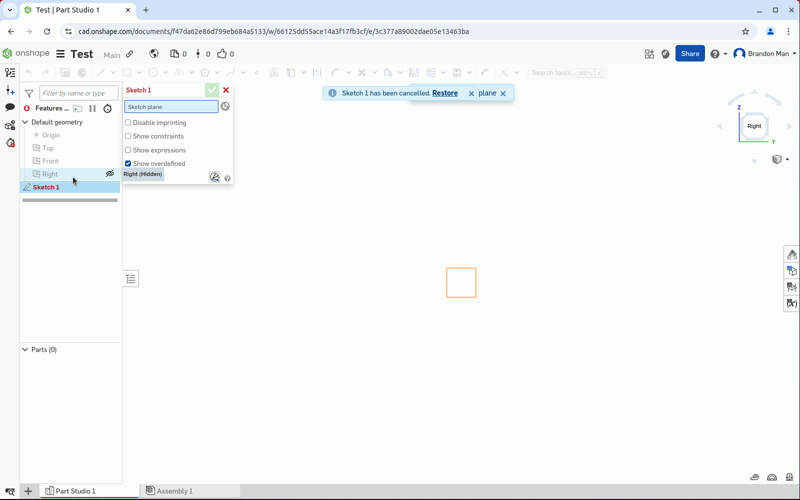
click(73, 176)
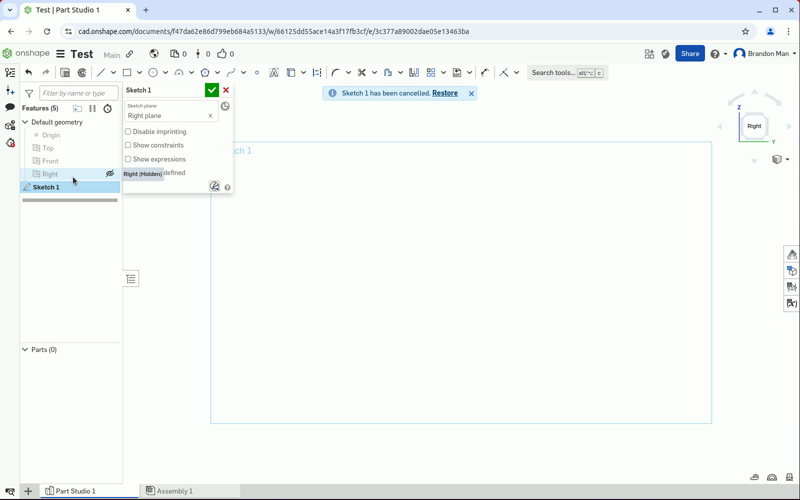
mouse_move(73, 352)
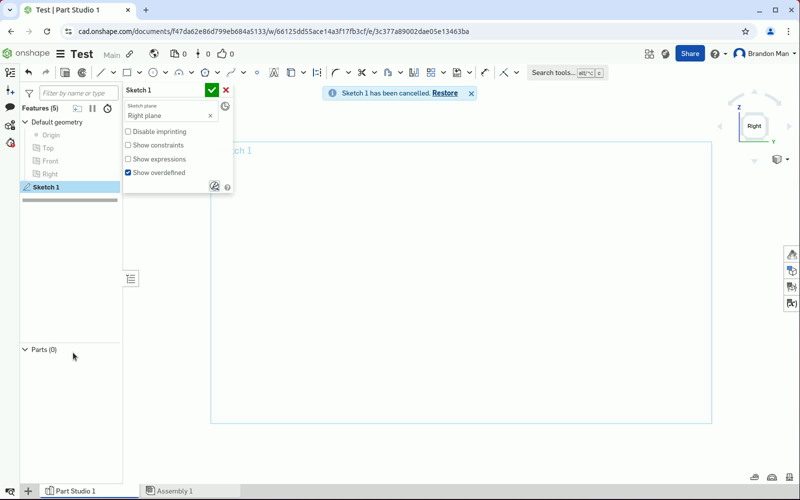
key(y)
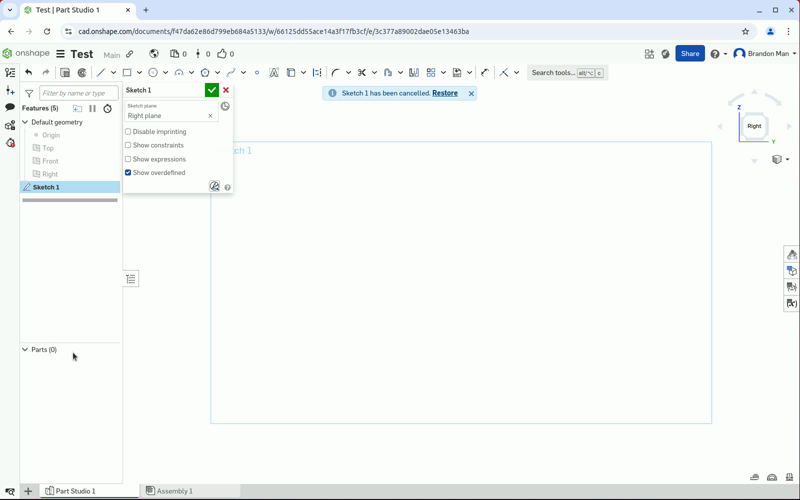
key(l)
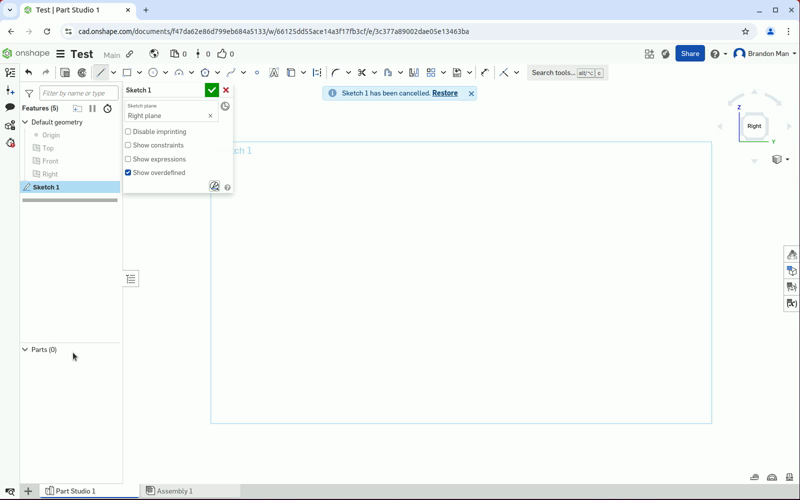
key_down(shift)
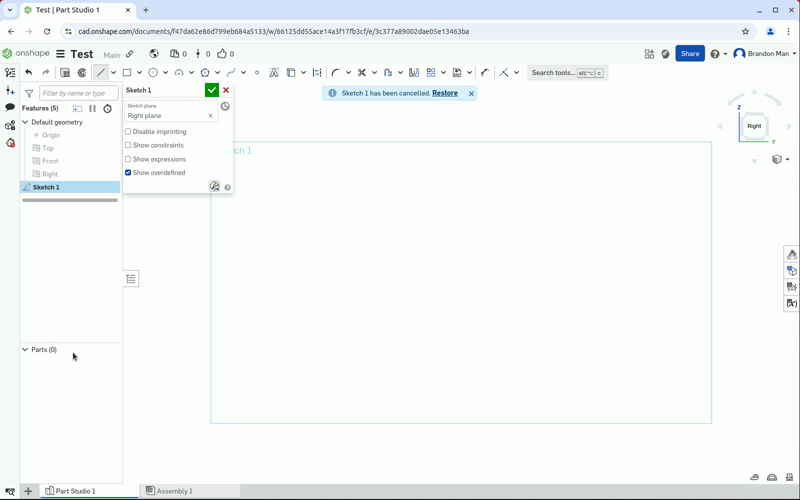
mouse_move(383, 290)
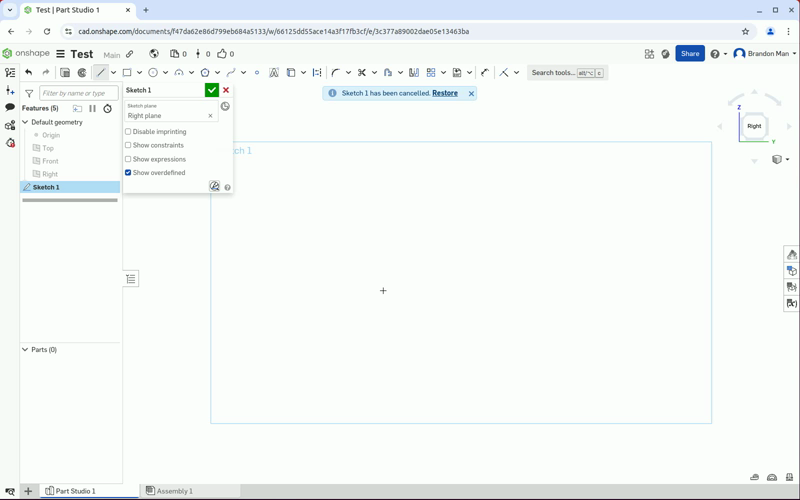
click(383, 290)
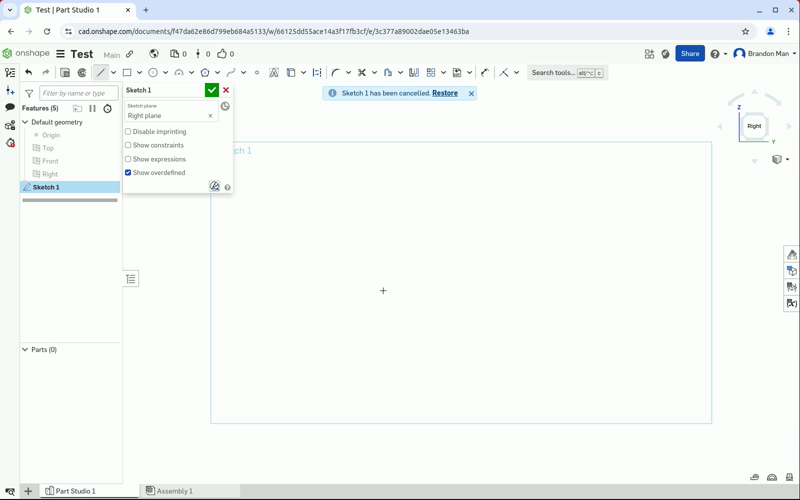
key_up(shift)
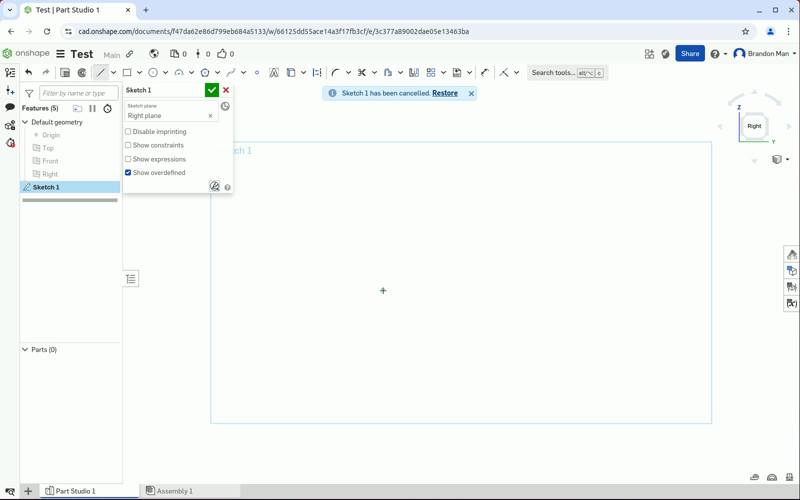
key_down(shift)
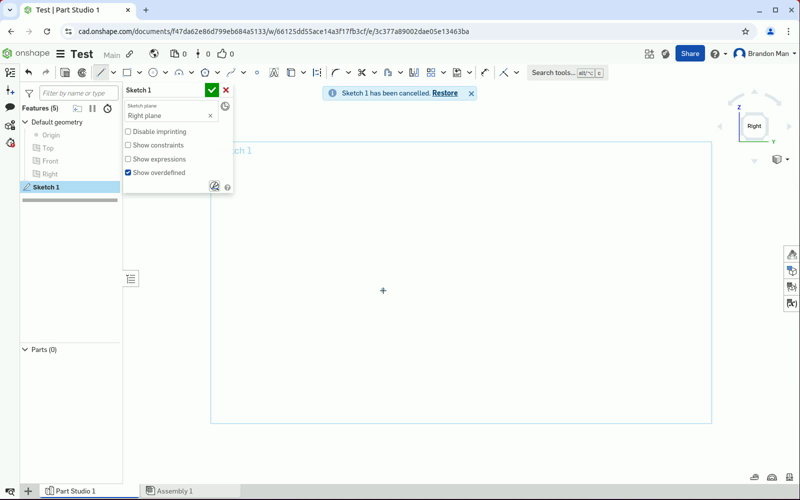
mouse_move(413, 290)
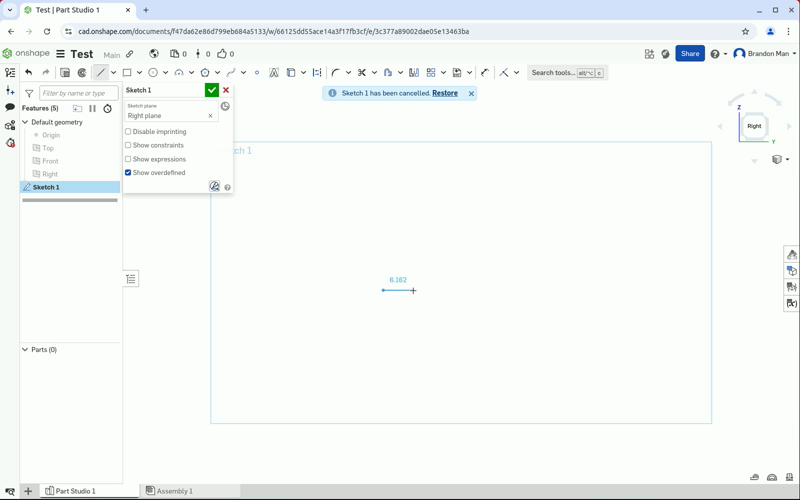
mouse_move(412, 290)
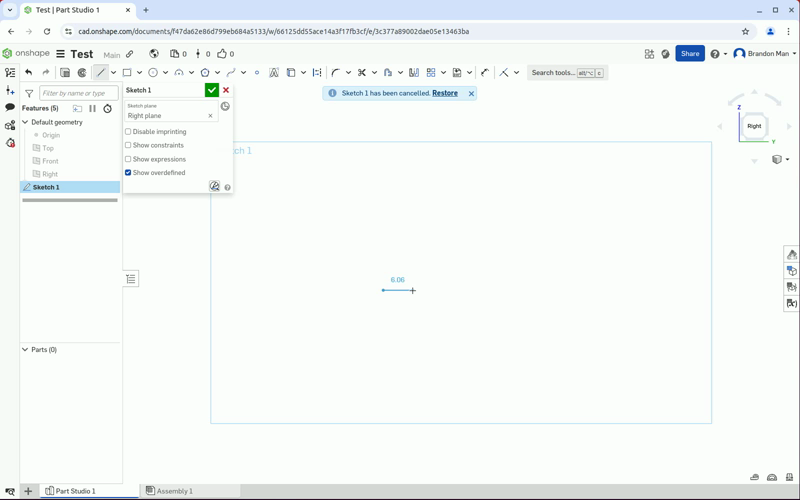
click(412, 290)
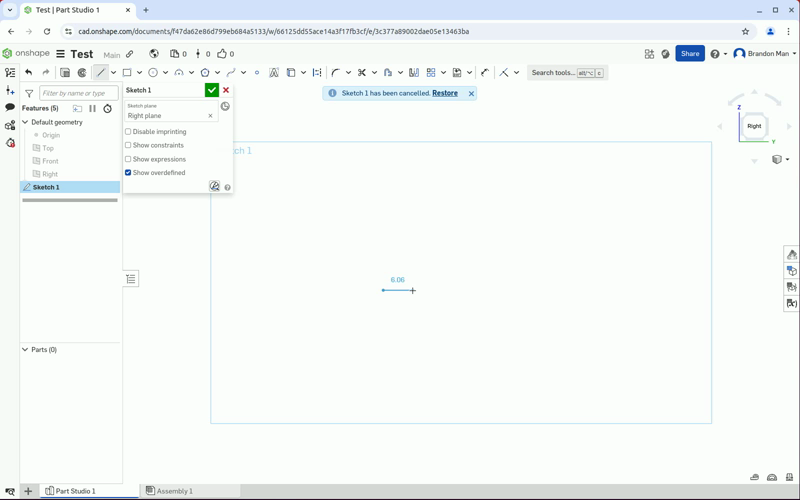
key_up(shift)
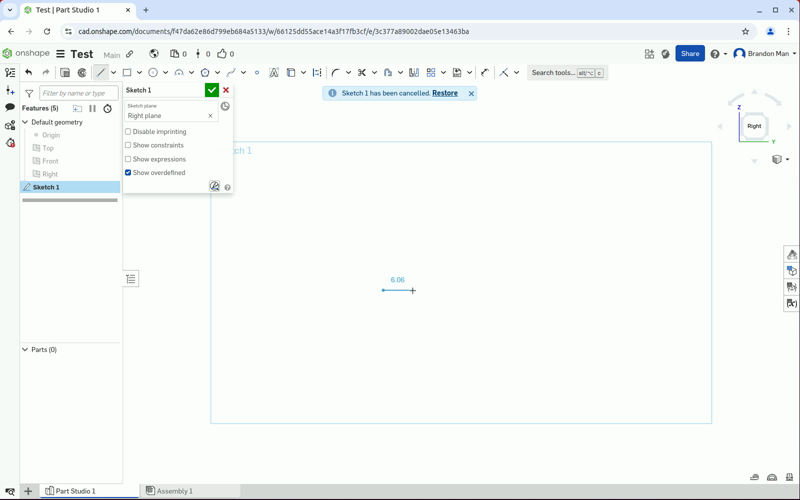
key_down(shift)
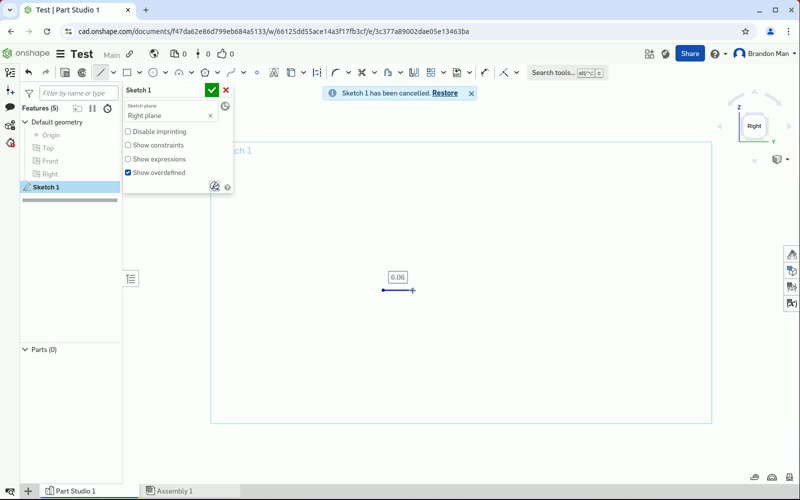
mouse_move(442, 290)
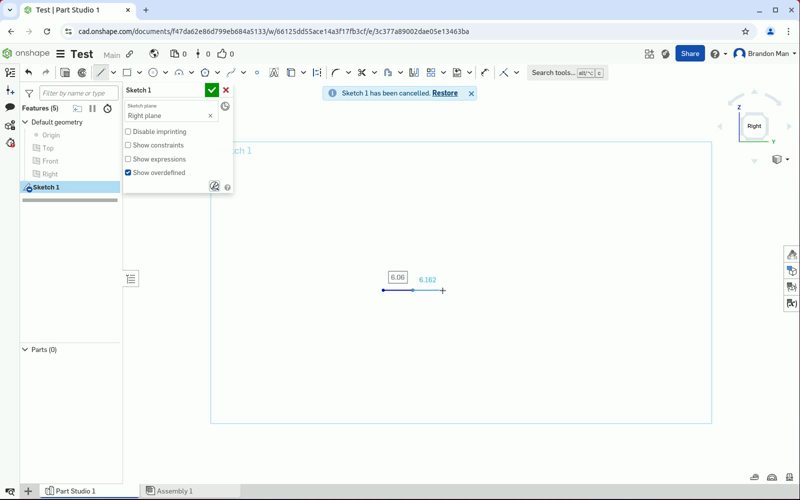
mouse_move(412, 294)
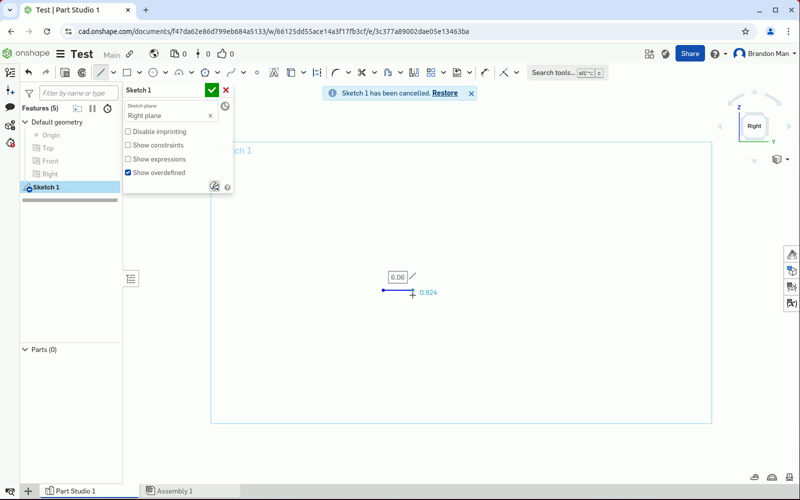
scroll(6)
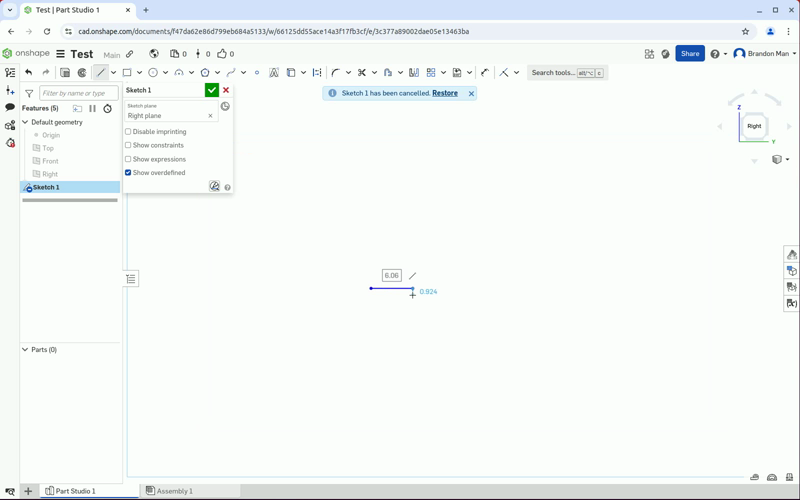
scroll(6)
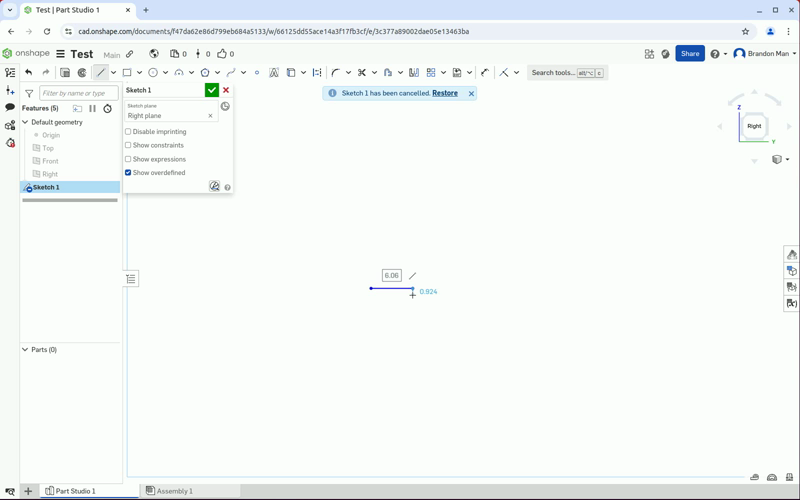
scroll(6)
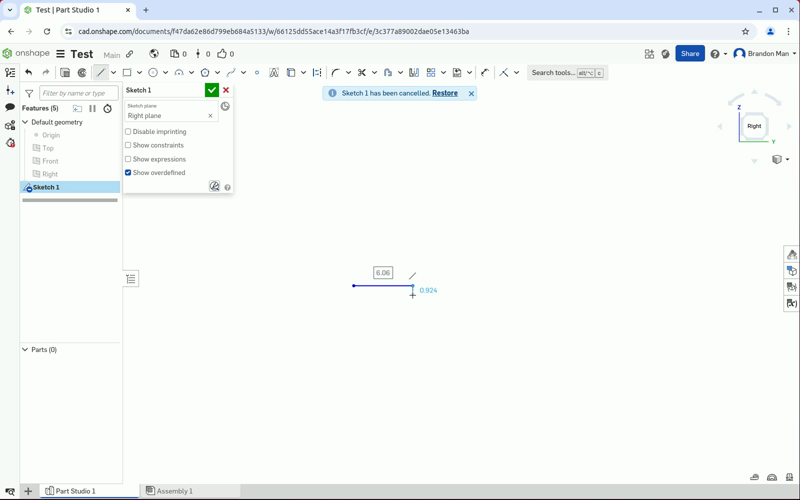
scroll(6)
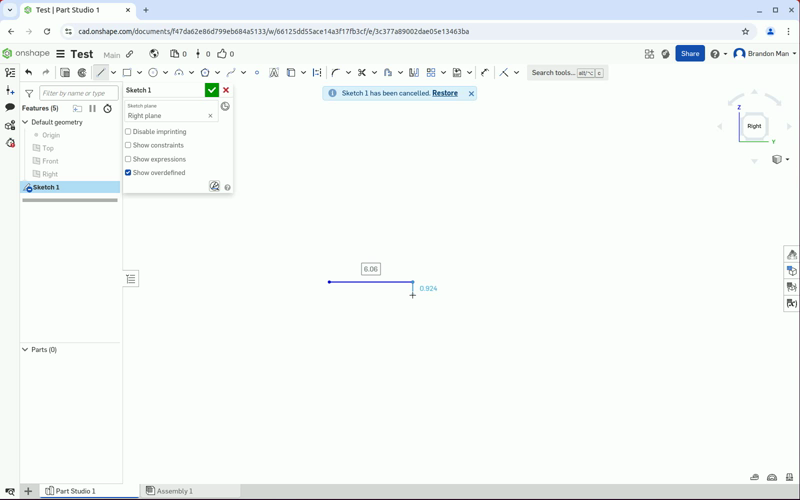
scroll(6)
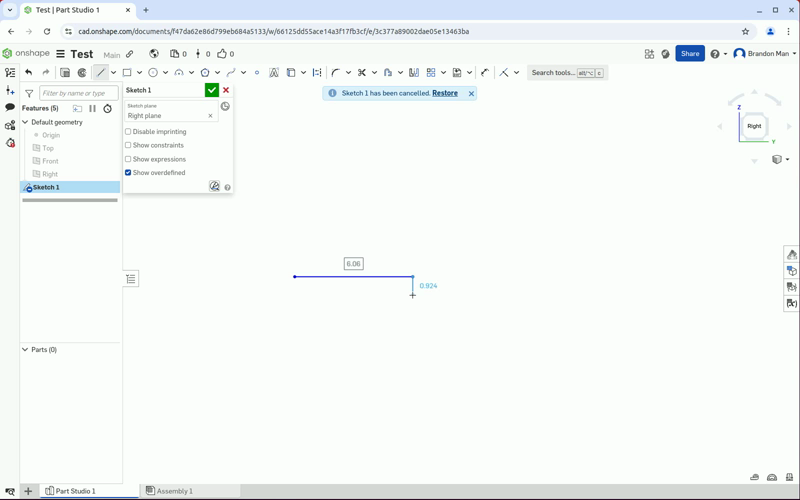
scroll(6)
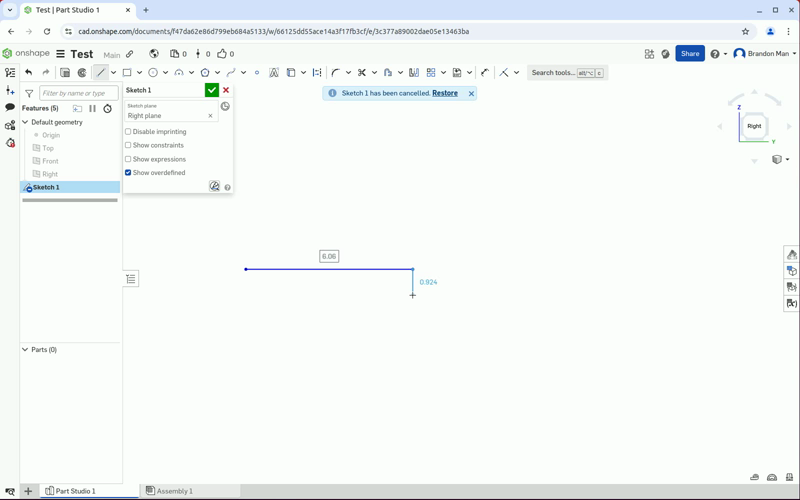
scroll(6)
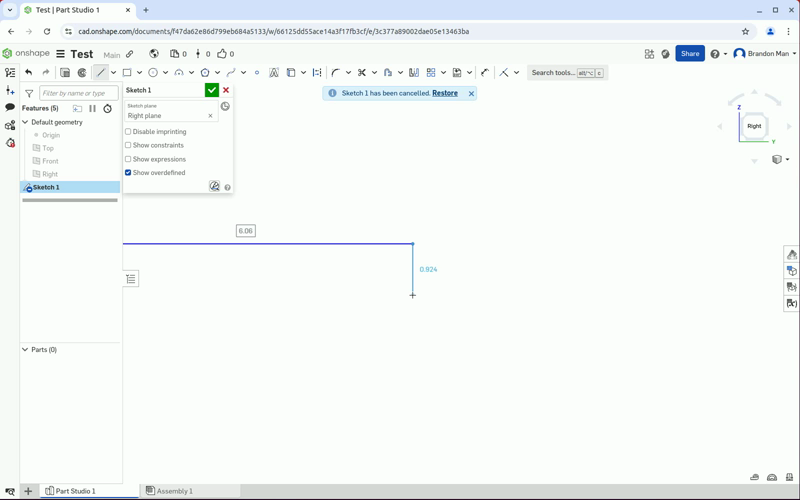
click(412, 294)
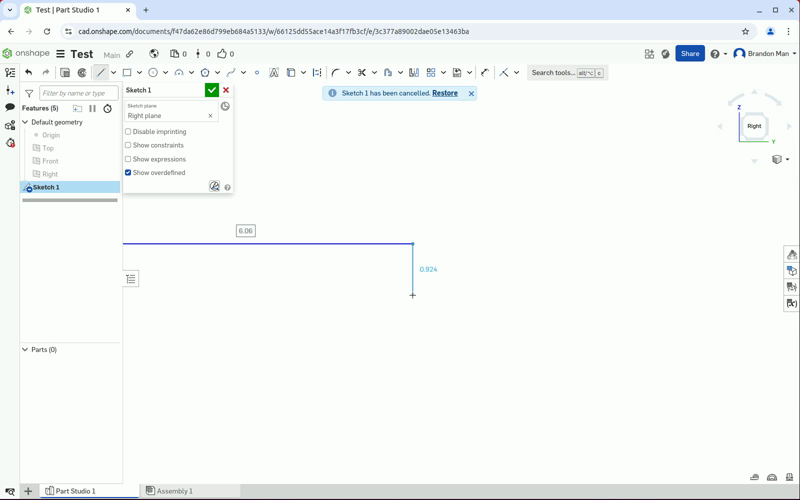
scroll(-6)
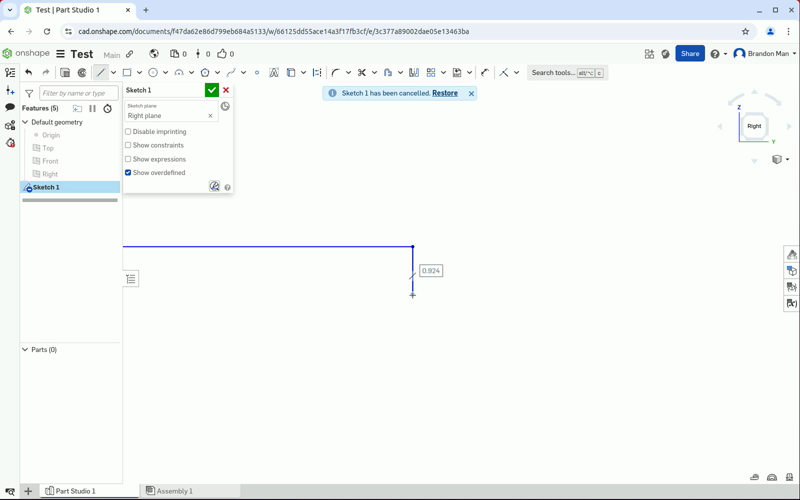
scroll(-6)
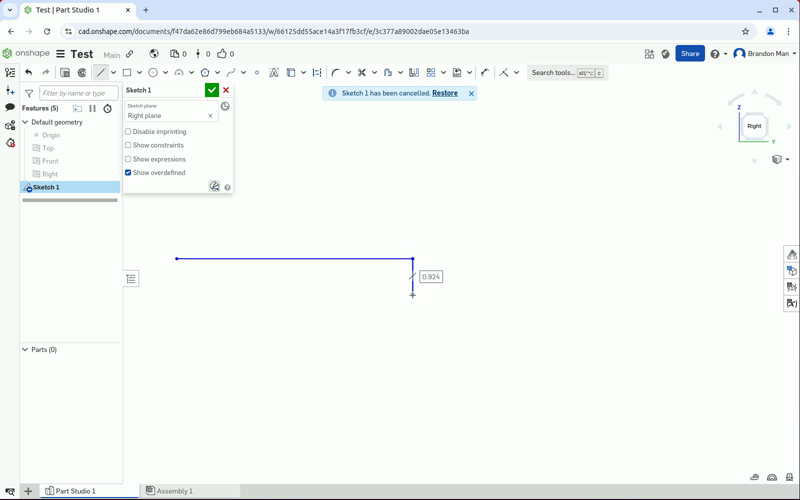
scroll(-6)
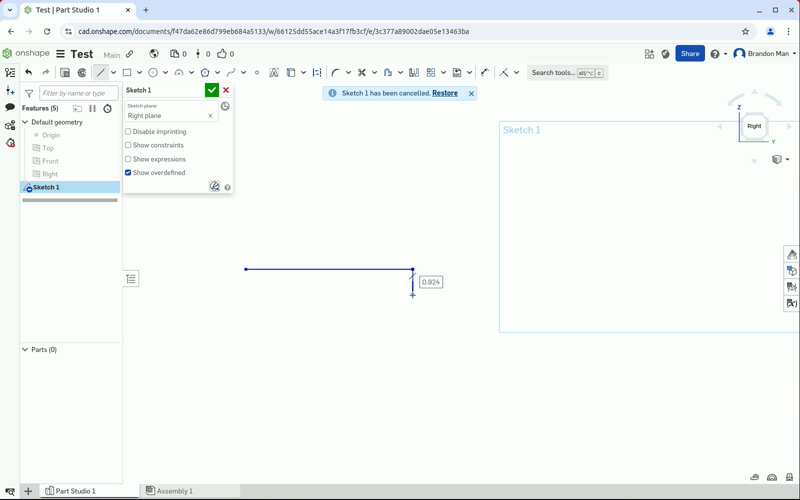
scroll(-6)
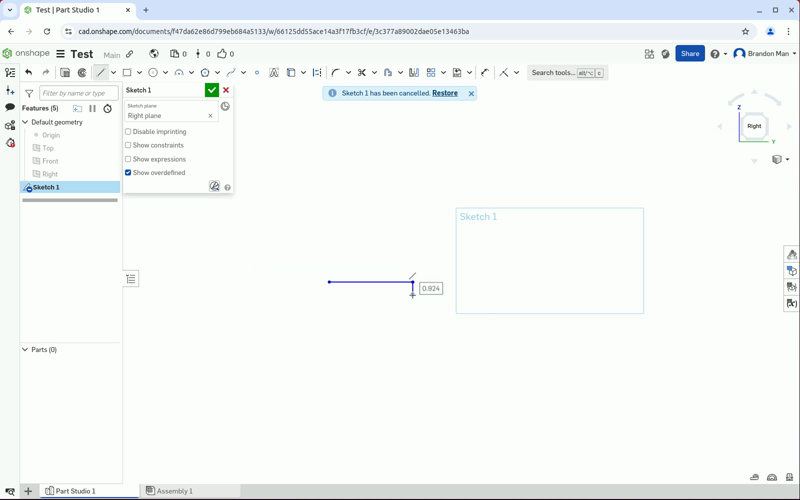
scroll(-6)
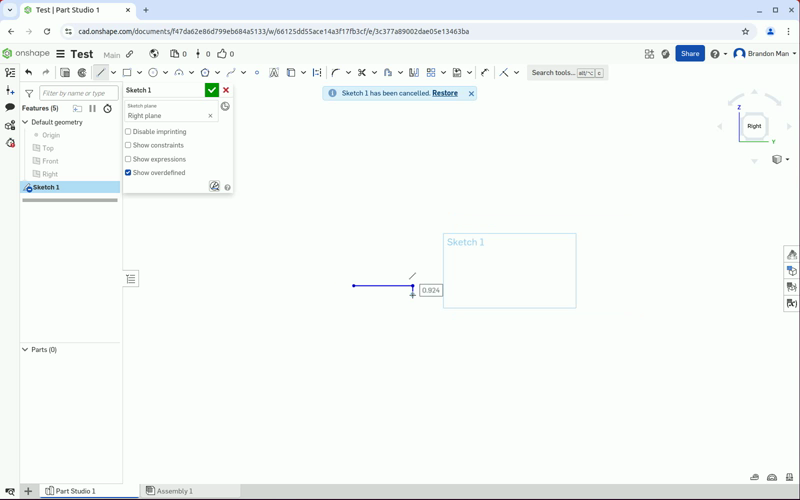
scroll(-6)
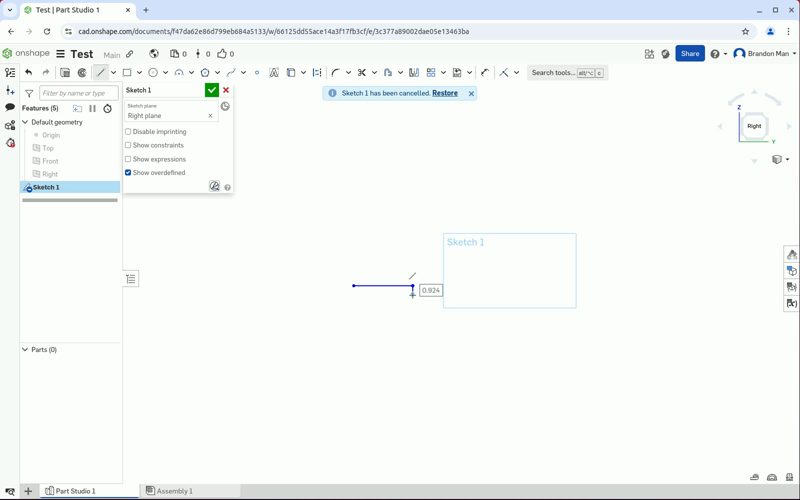
scroll(-6)
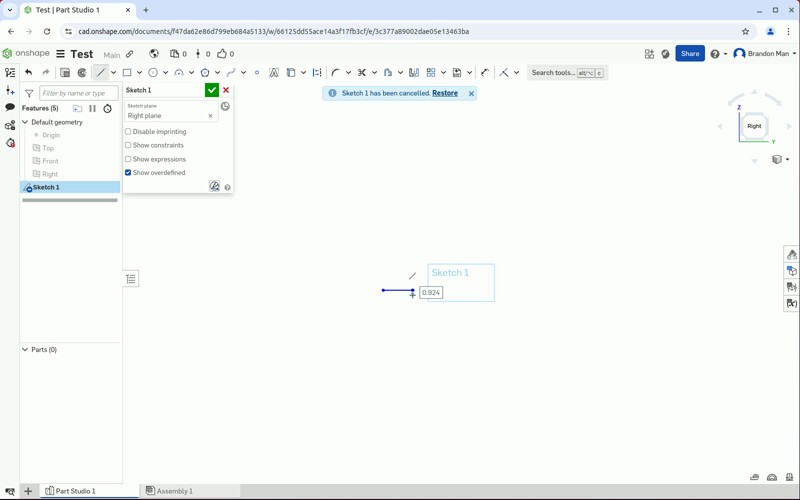
key_up(shift)
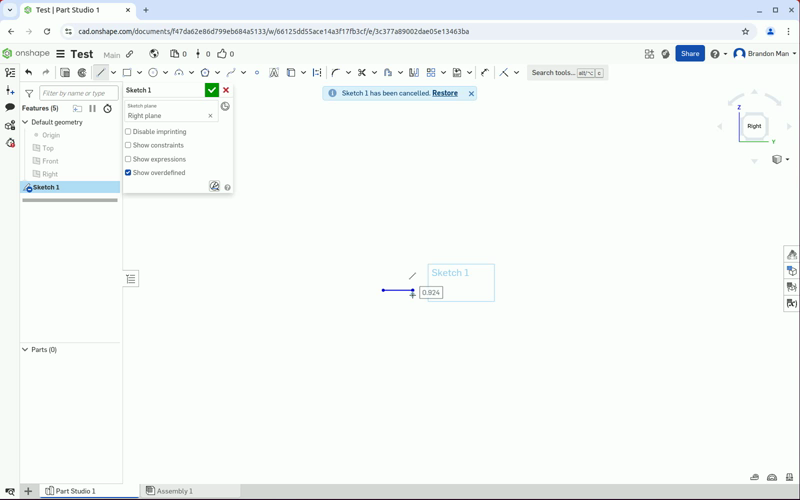
key_down(shift)
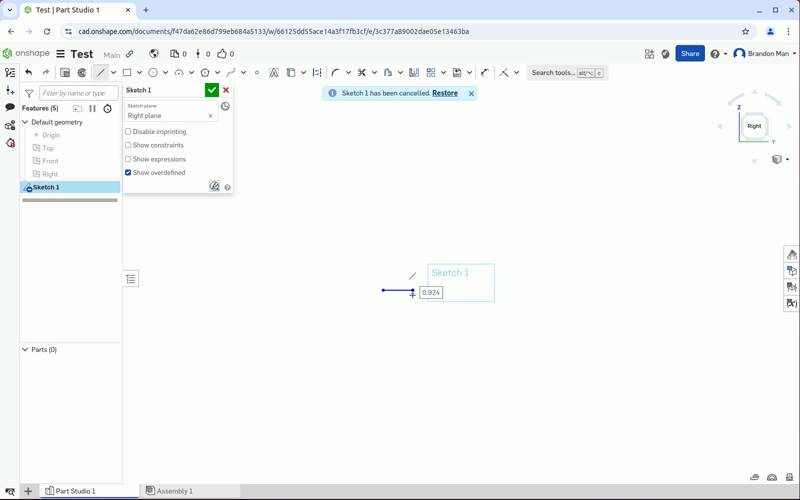
mouse_move(442, 294)
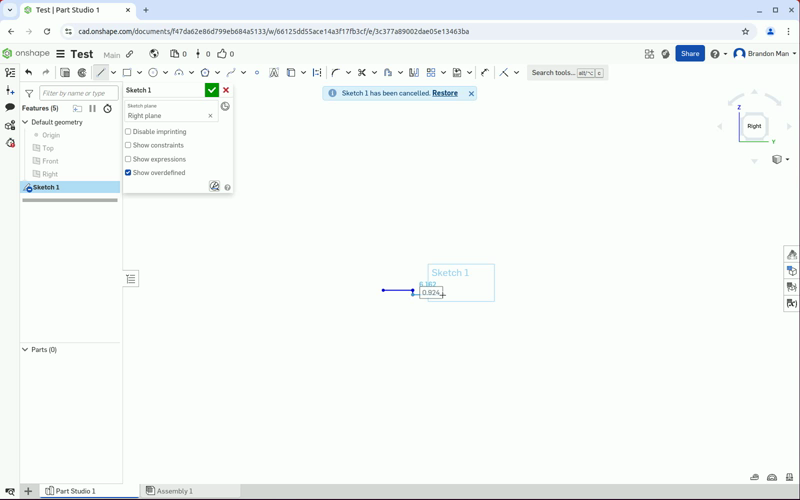
mouse_move(455, 294)
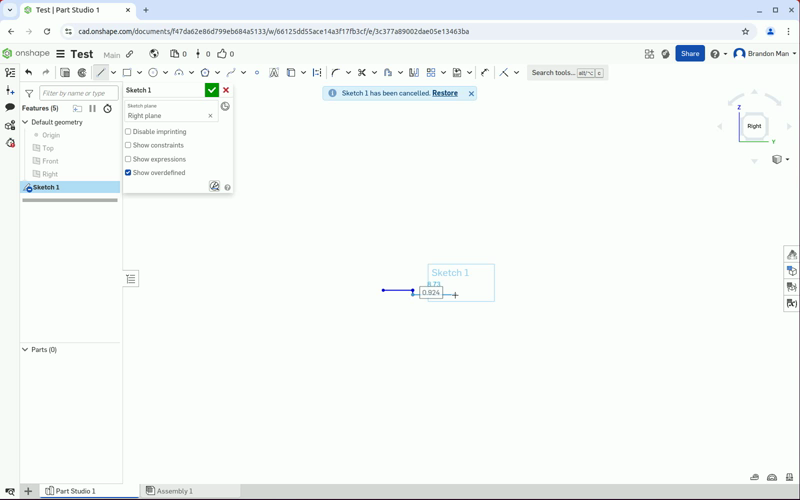
click(455, 294)
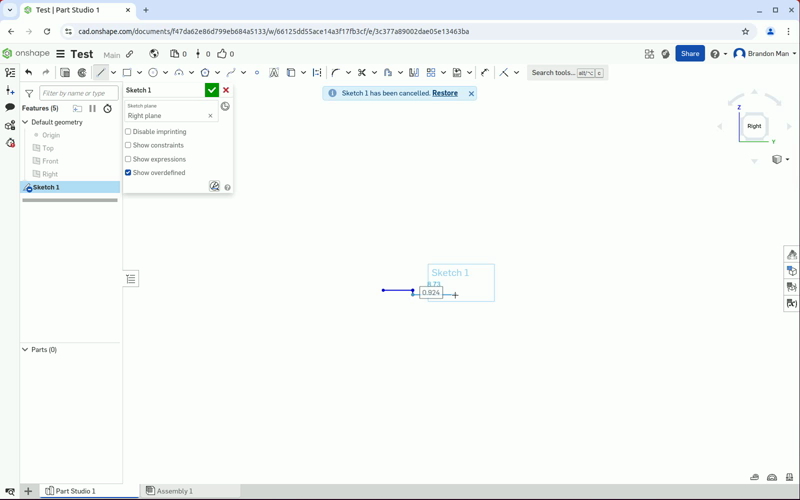
key_up(shift)
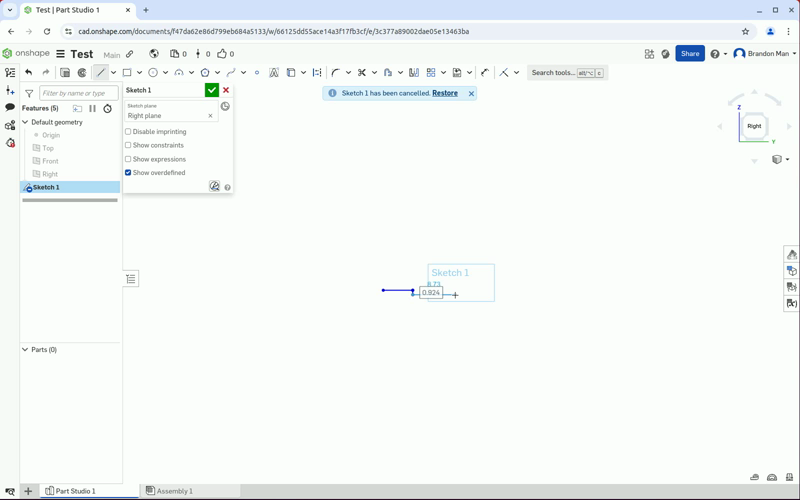
key_down(shift)
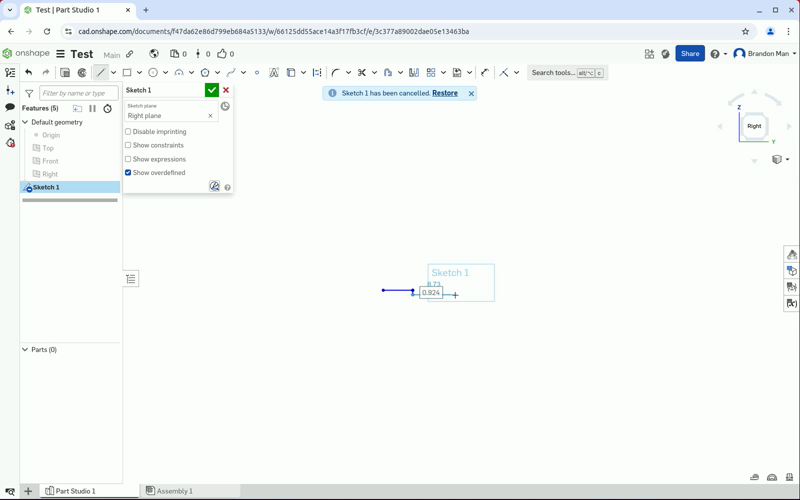
mouse_move(485, 294)
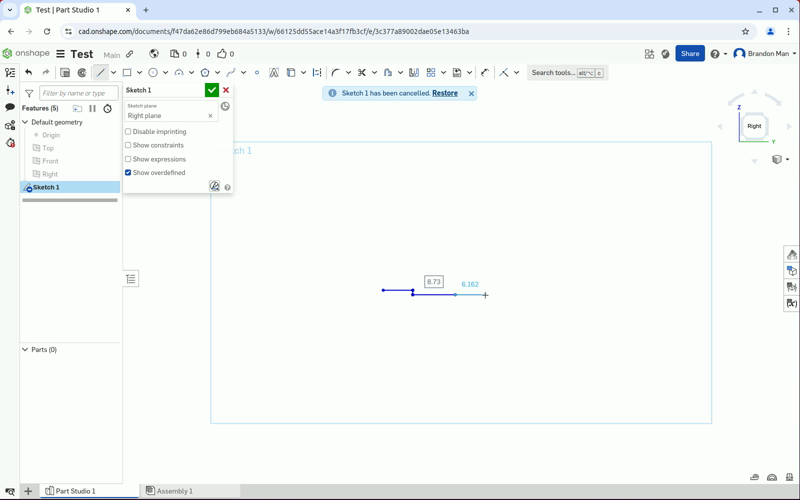
mouse_move(455, 290)
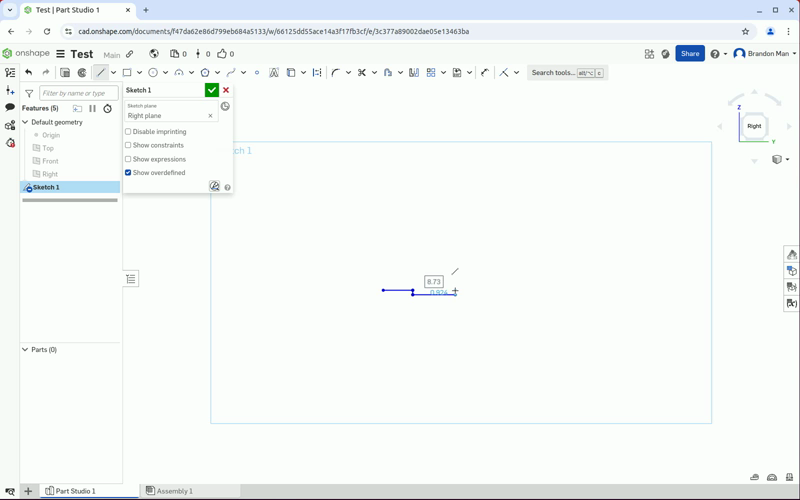
scroll(6)
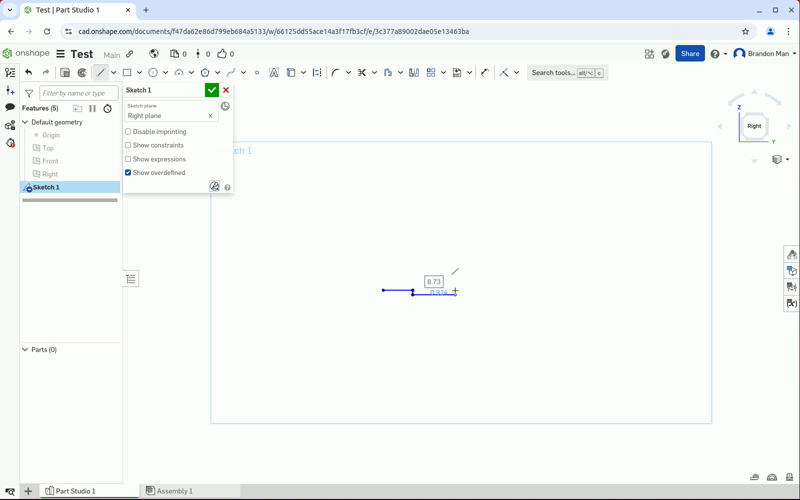
scroll(6)
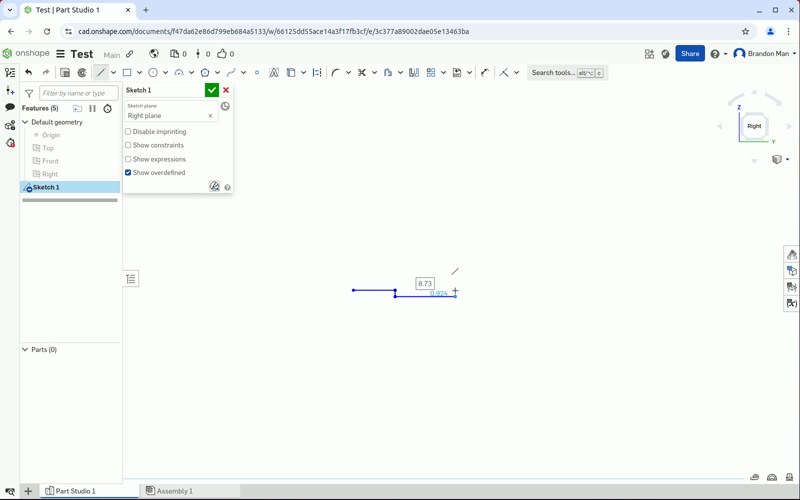
scroll(6)
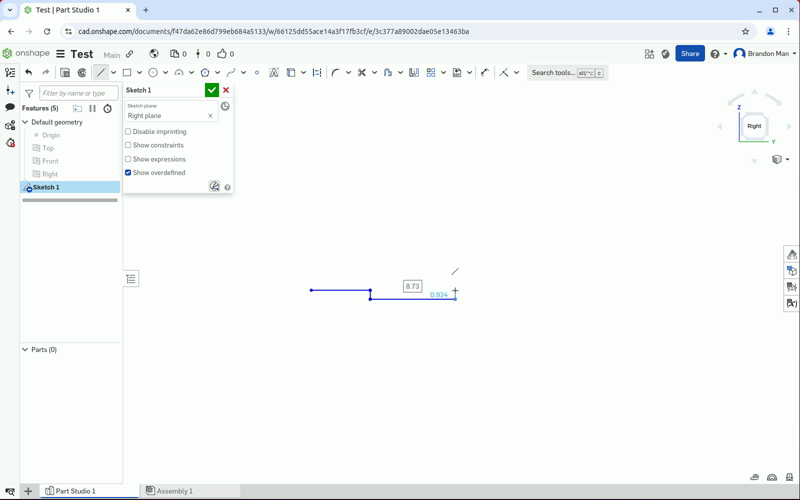
scroll(6)
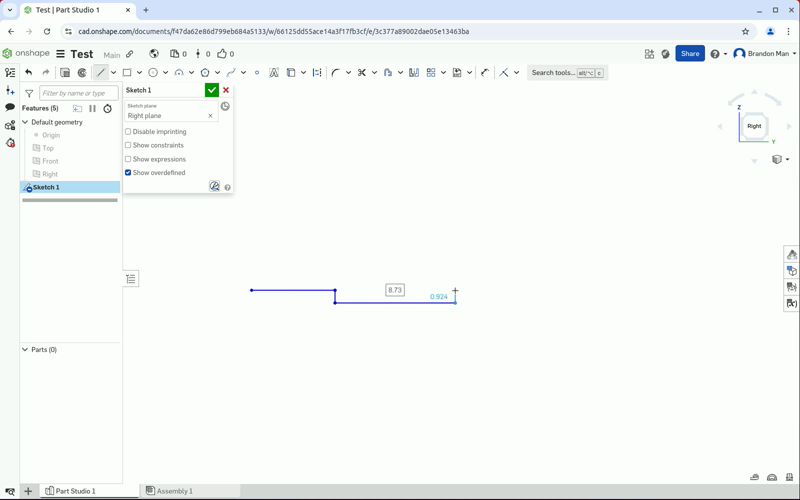
scroll(6)
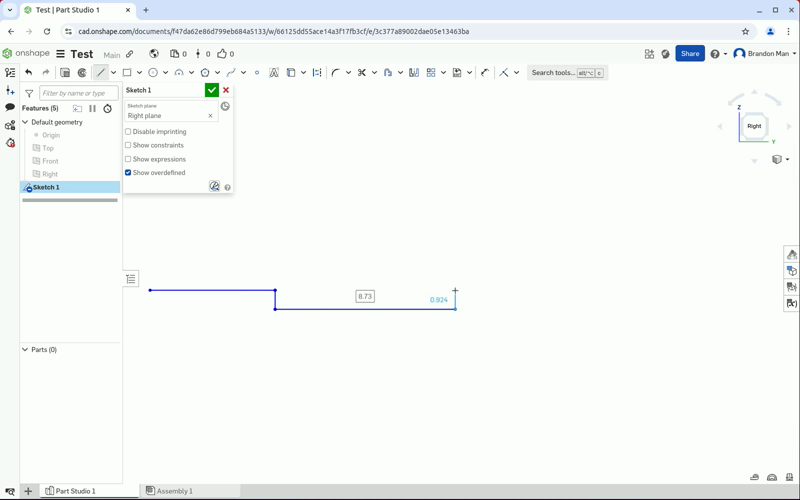
scroll(6)
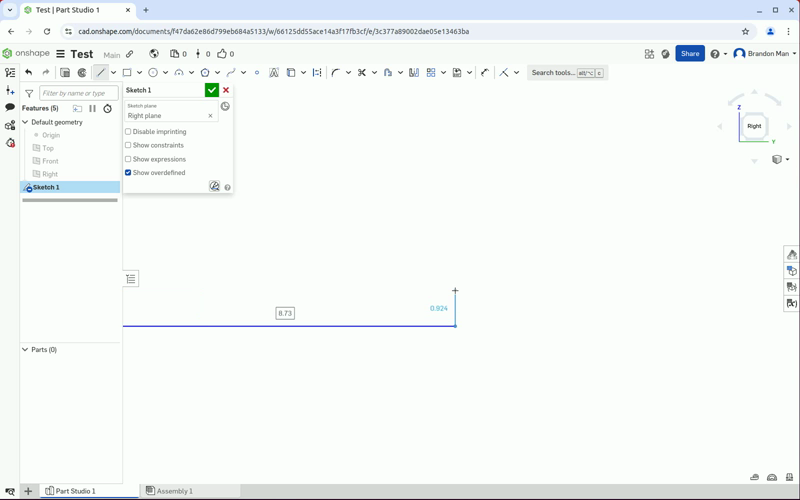
scroll(6)
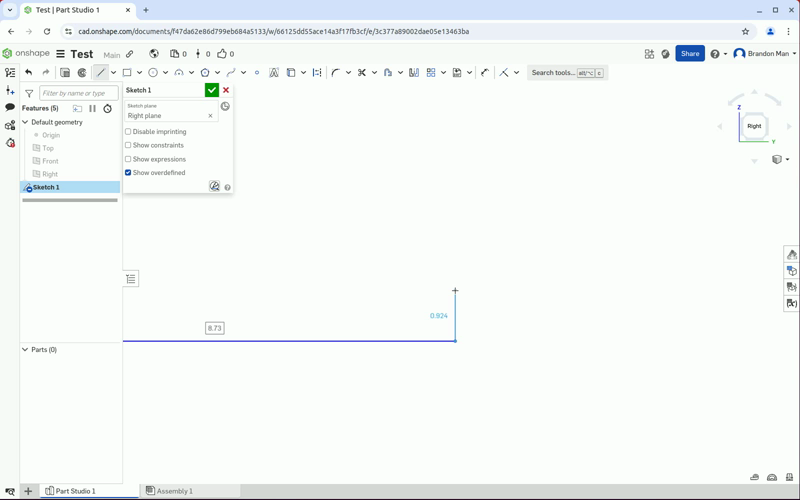
click(455, 290)
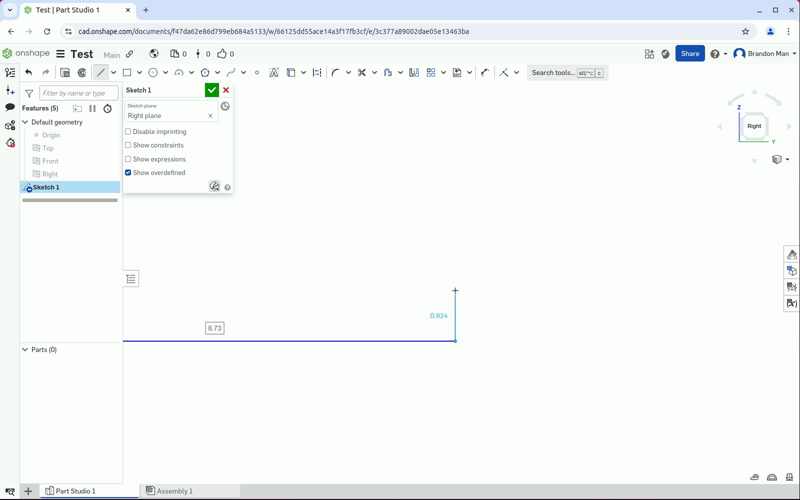
scroll(-6)
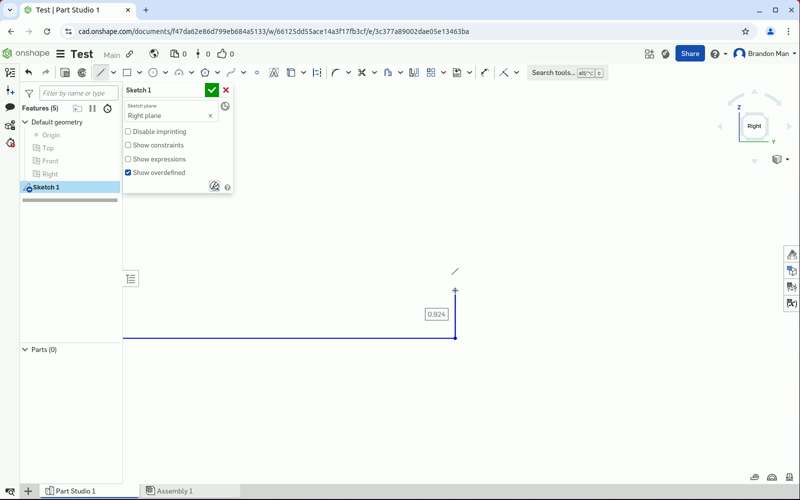
scroll(-6)
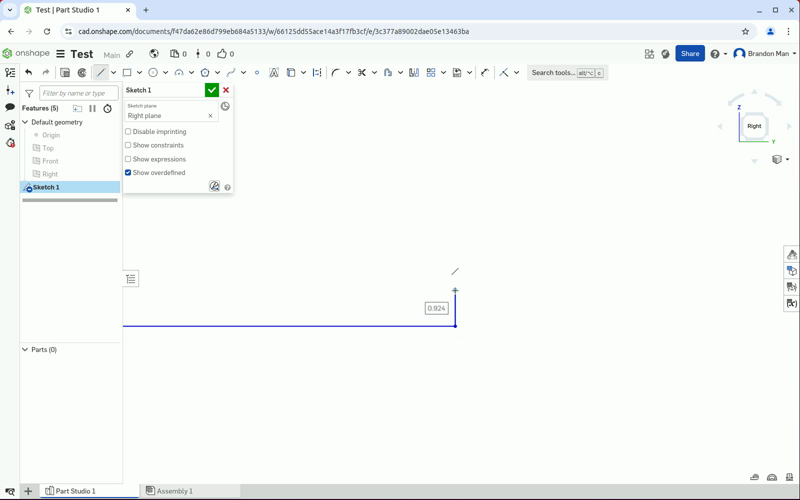
scroll(-6)
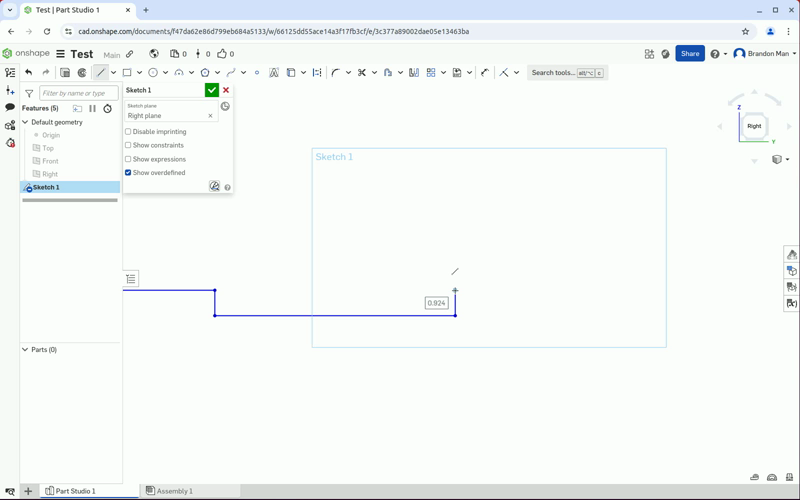
scroll(-6)
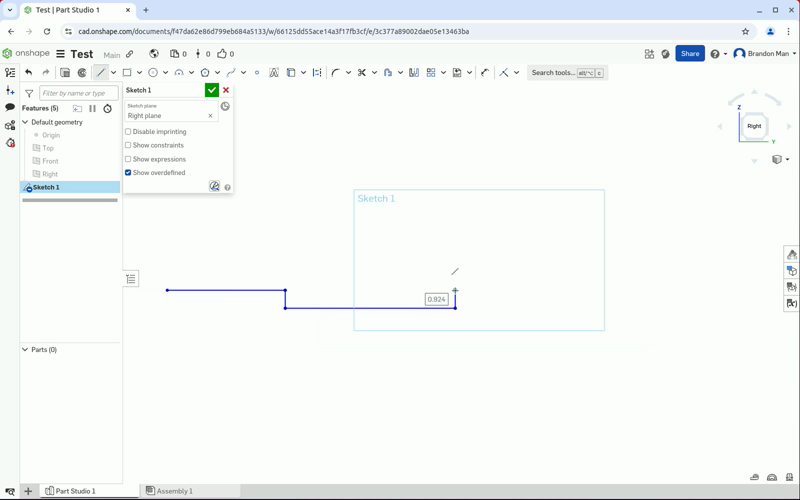
scroll(-6)
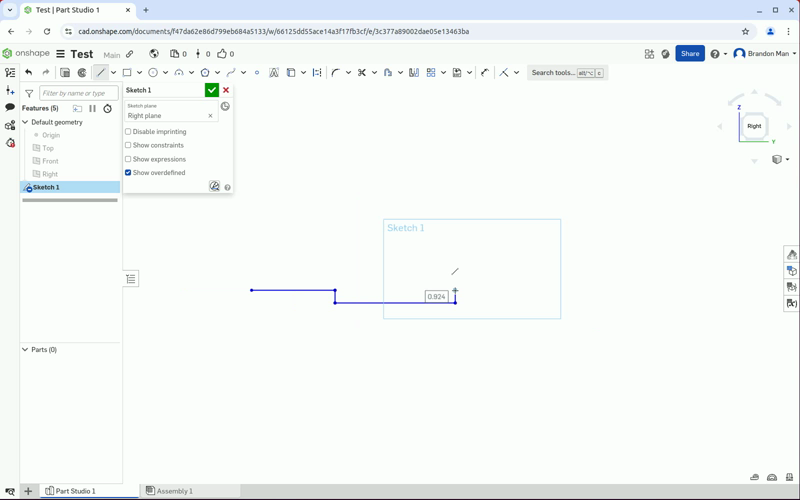
scroll(-6)
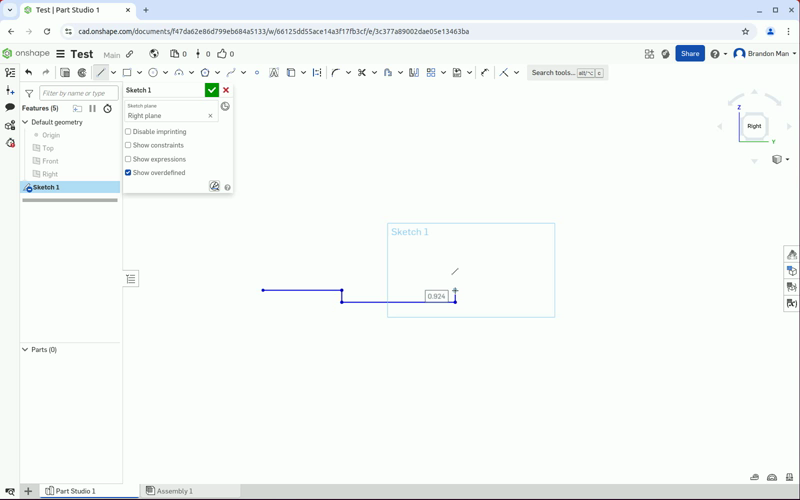
scroll(-6)
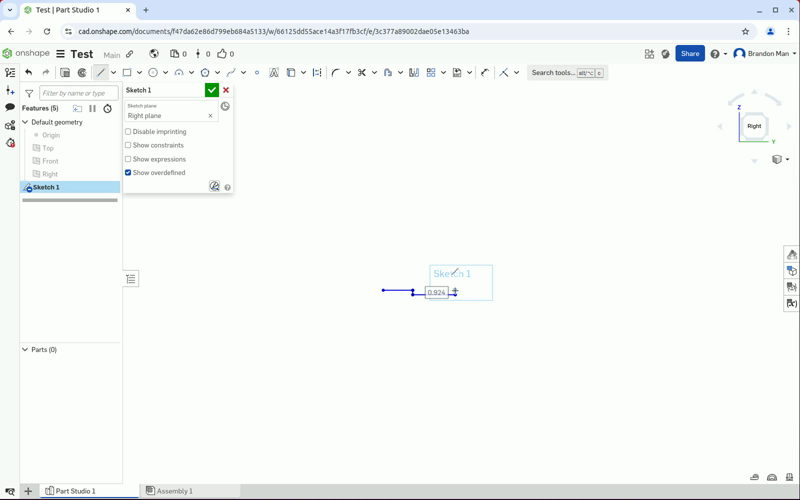
key_up(shift)
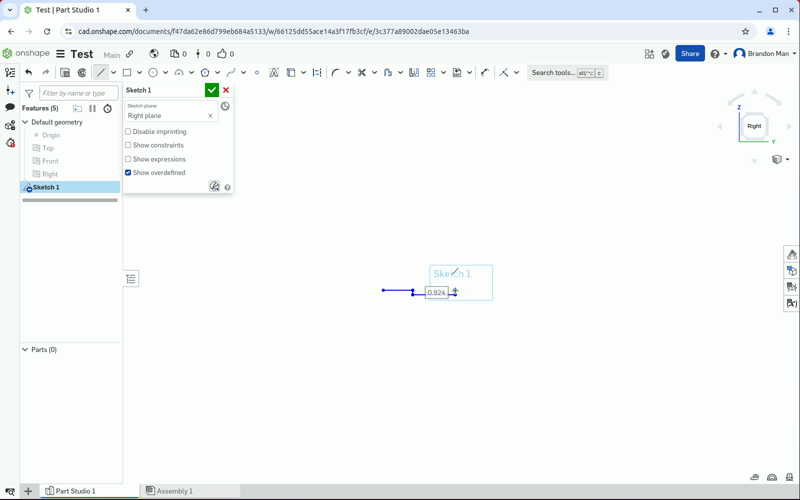
key_down(shift)
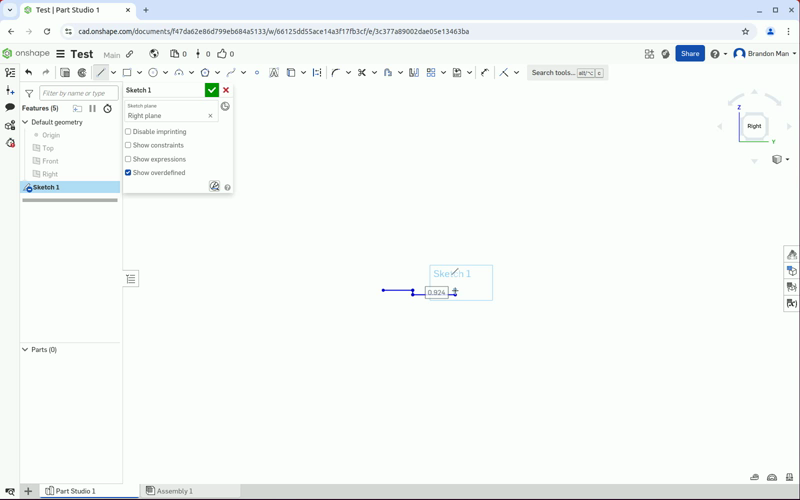
mouse_move(485, 290)
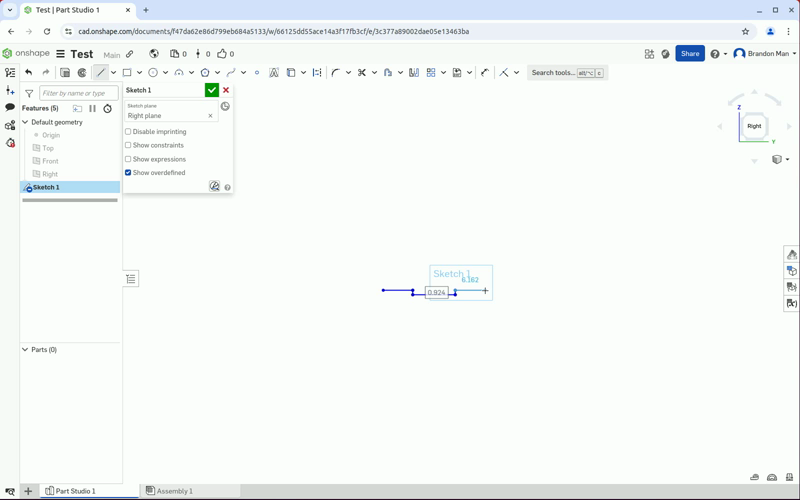
mouse_move(499, 290)
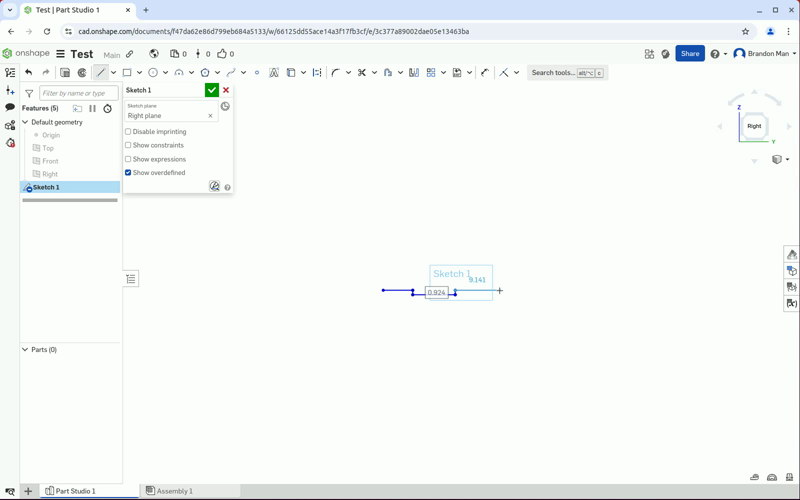
click(499, 290)
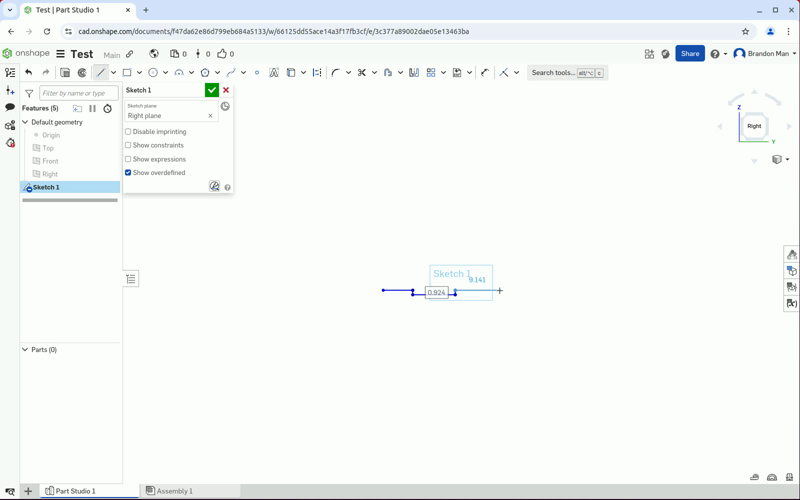
key_up(shift)
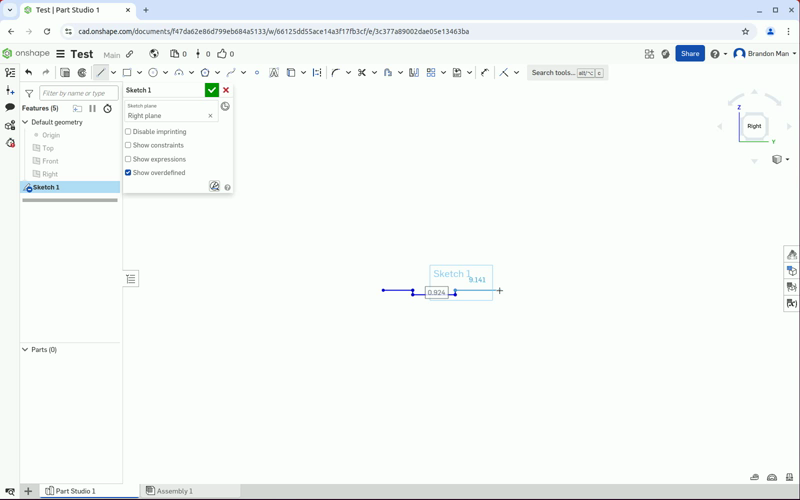
key_down(shift)
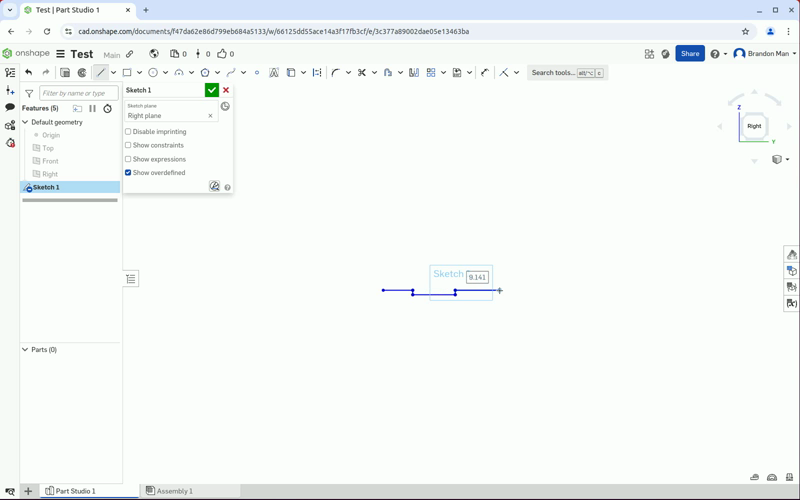
mouse_move(529, 290)
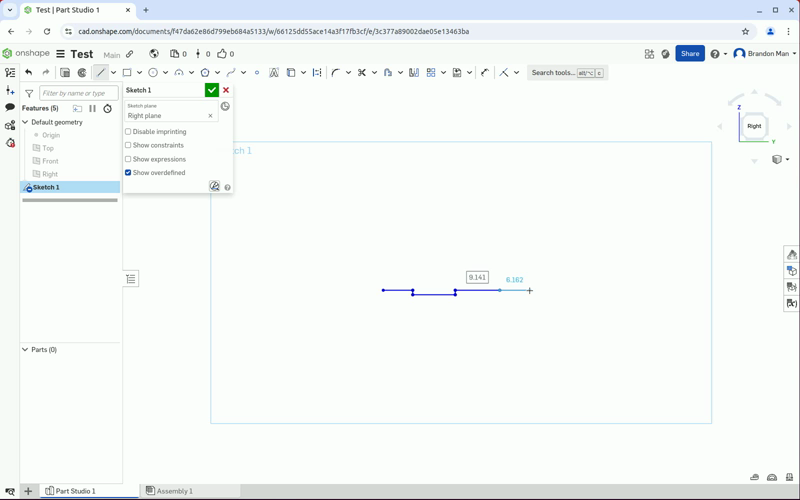
mouse_move(499, 294)
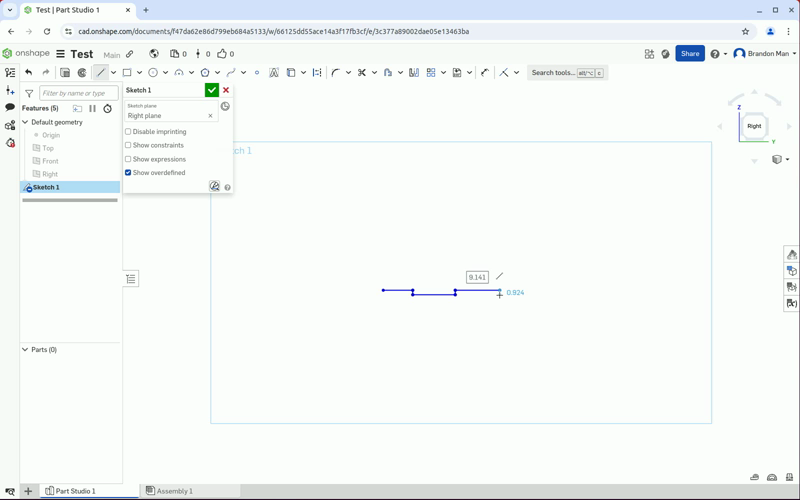
scroll(6)
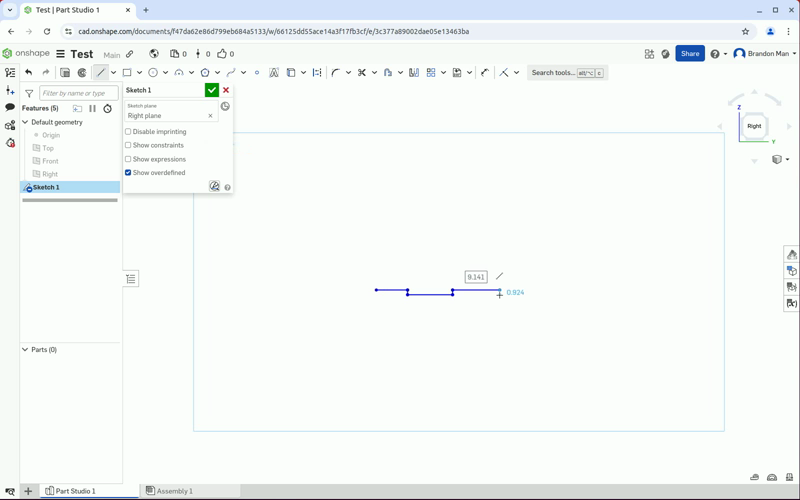
scroll(6)
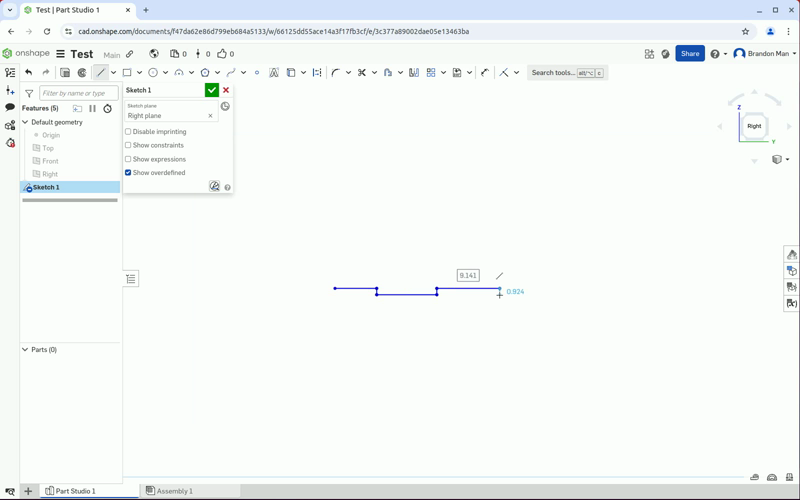
scroll(6)
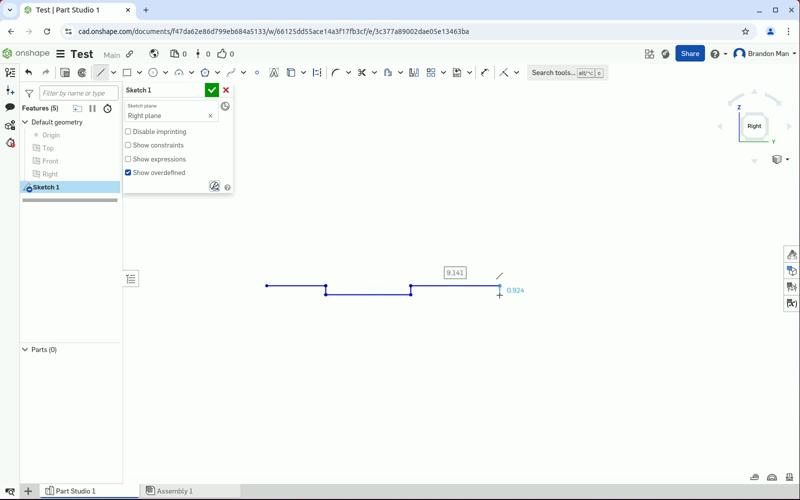
scroll(6)
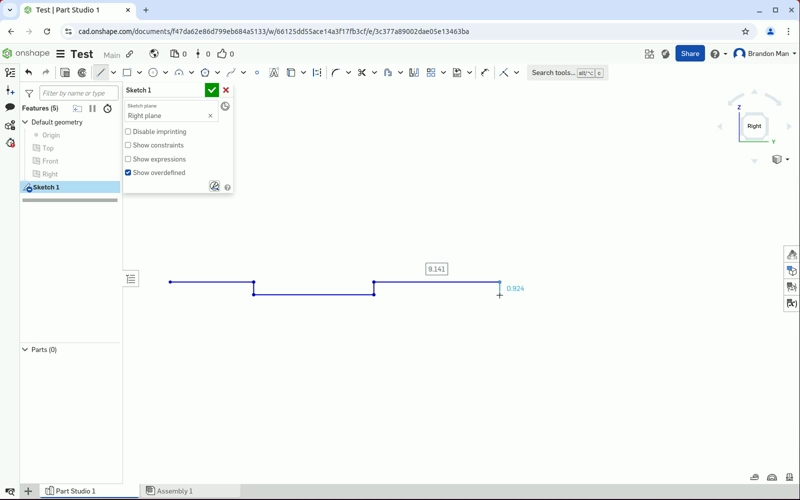
scroll(6)
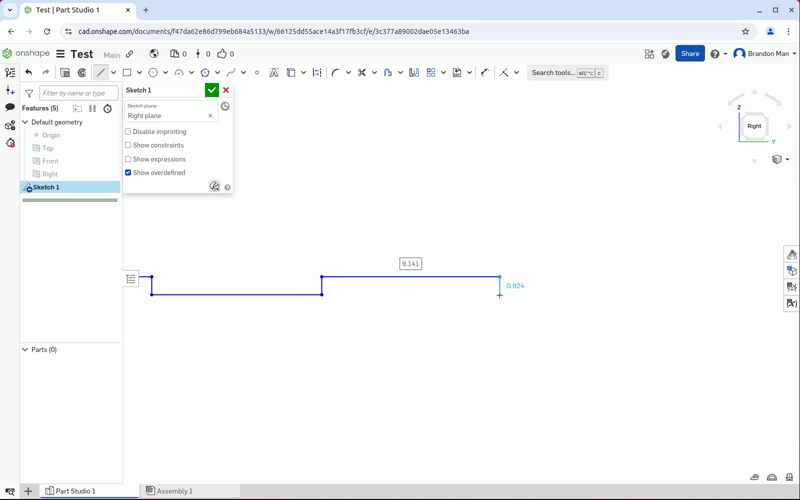
scroll(6)
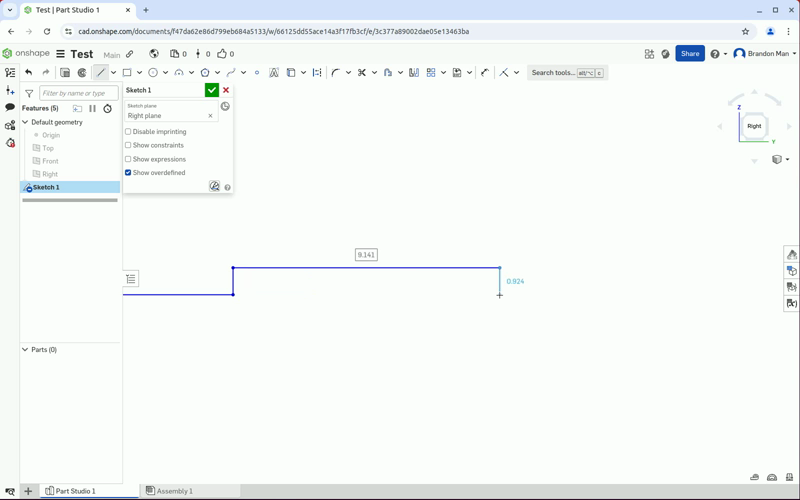
scroll(6)
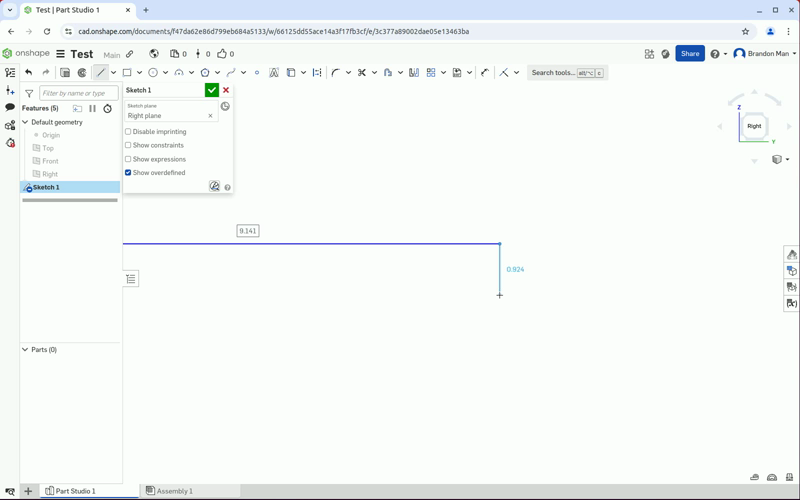
click(499, 294)
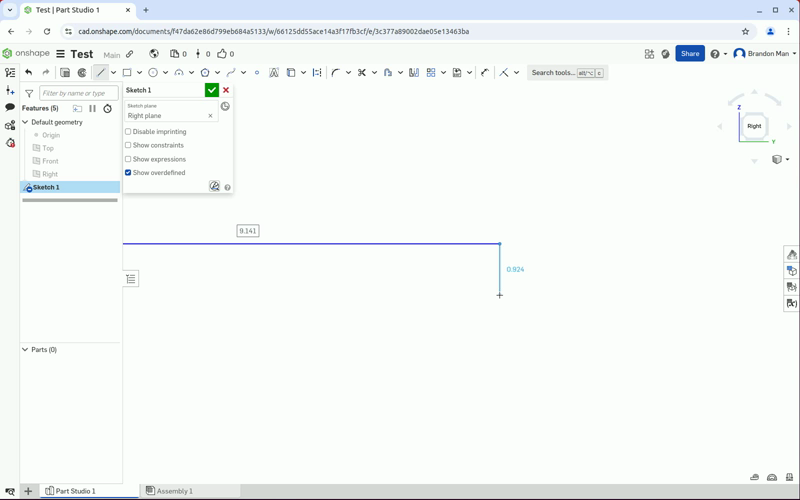
scroll(-6)
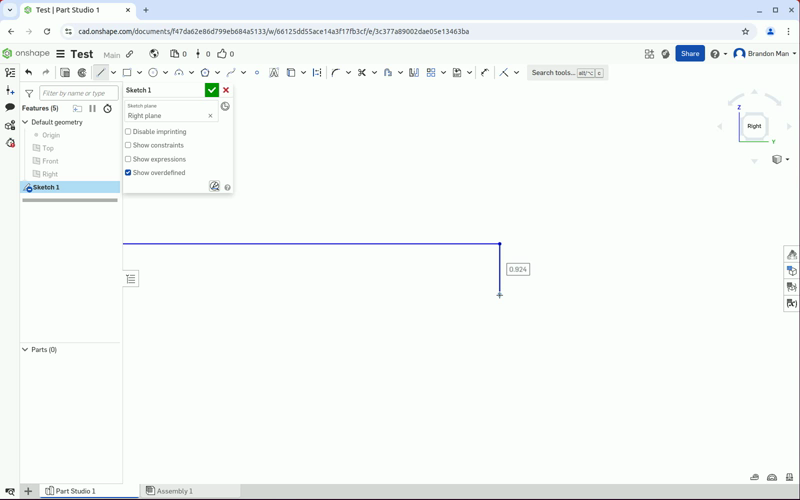
scroll(-6)
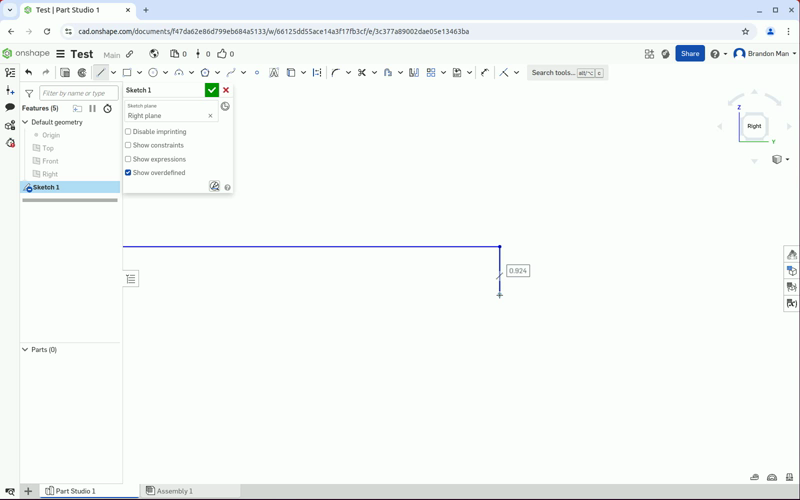
scroll(-6)
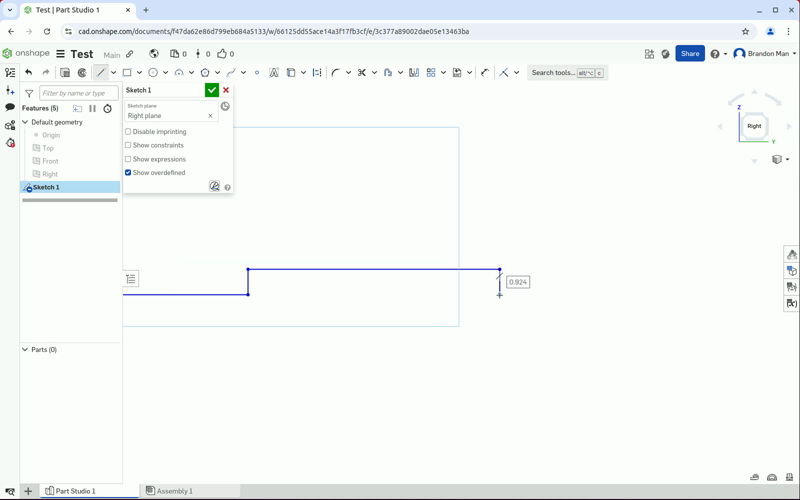
scroll(-6)
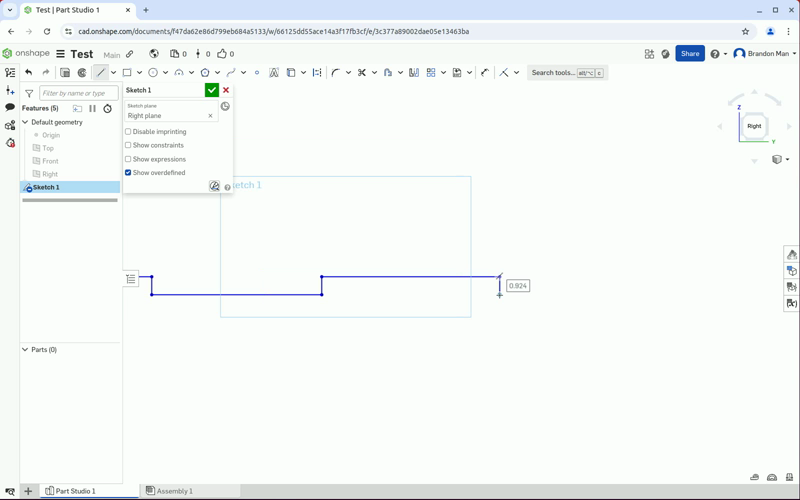
scroll(-6)
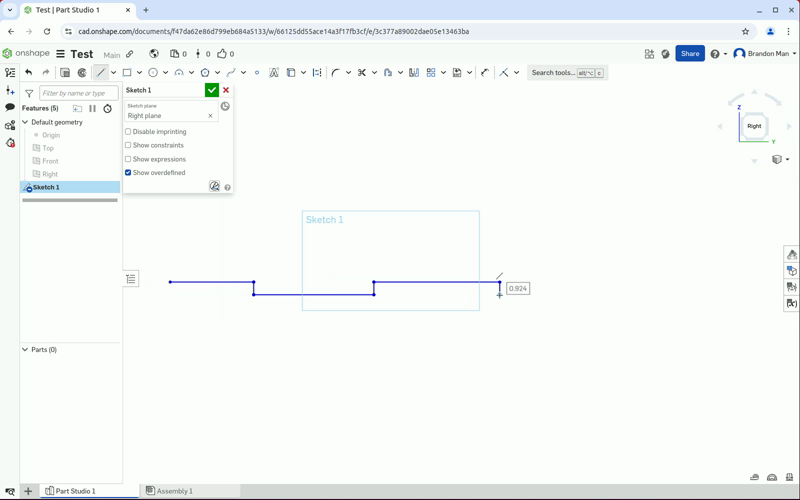
scroll(-6)
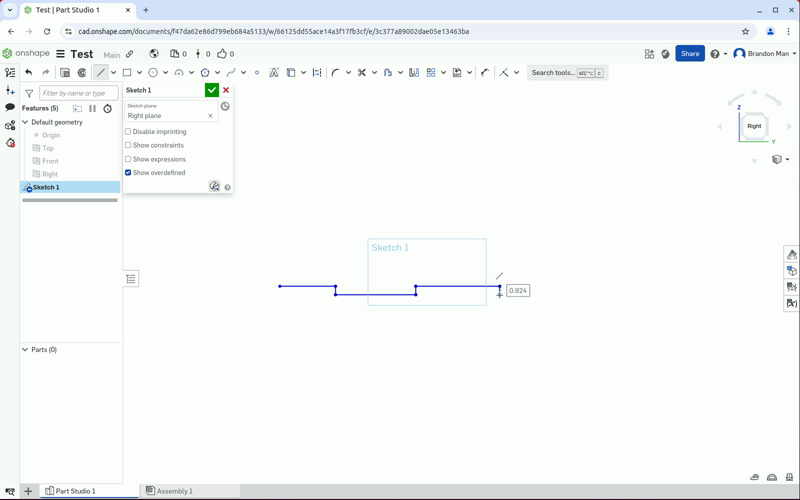
scroll(-6)
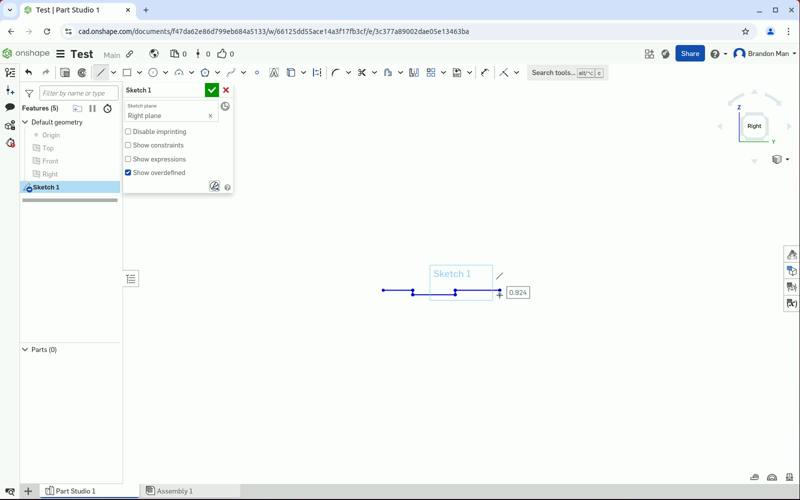
key_up(shift)
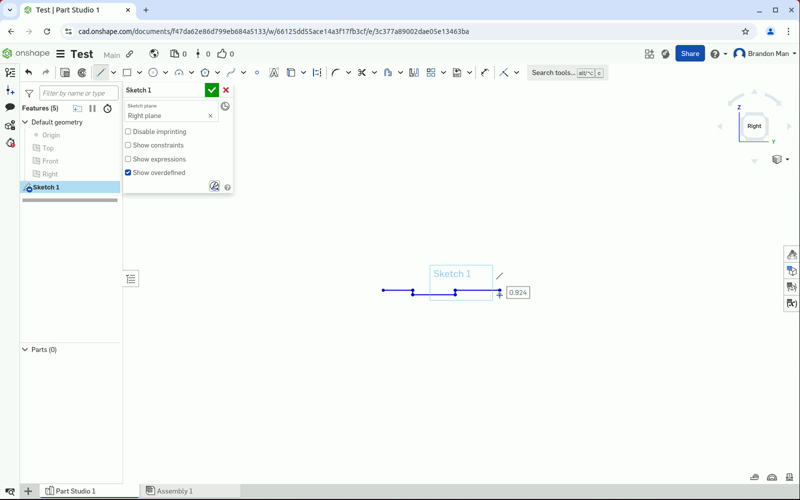
key_down(shift)
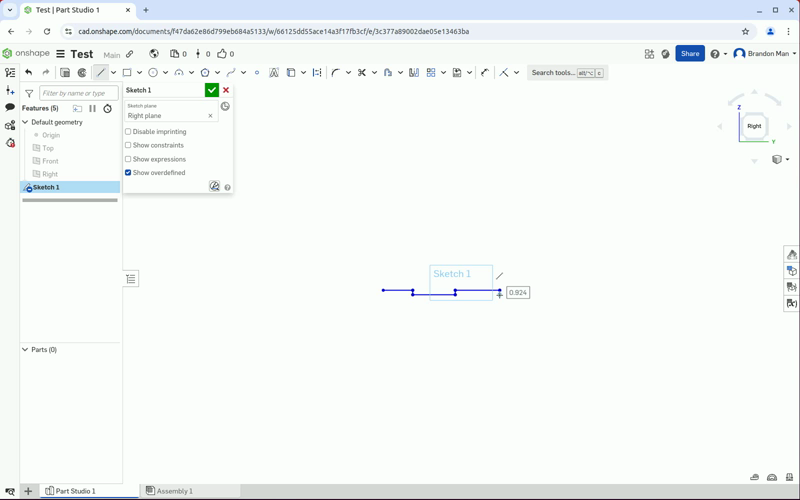
mouse_move(529, 294)
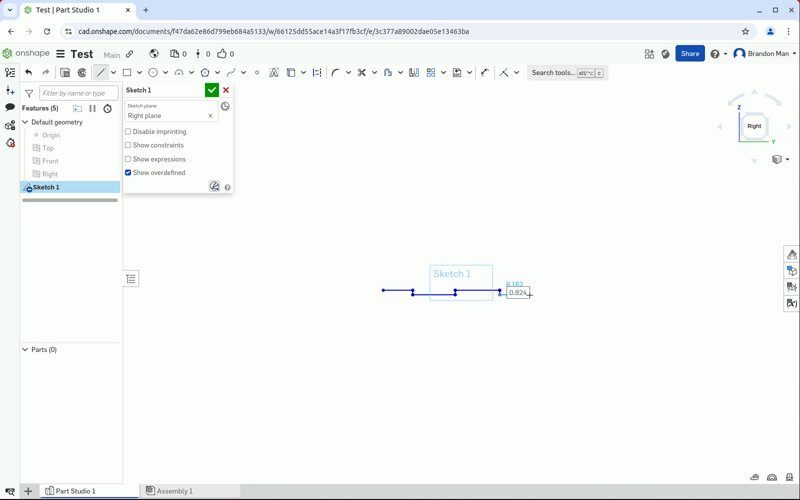
mouse_move(538, 294)
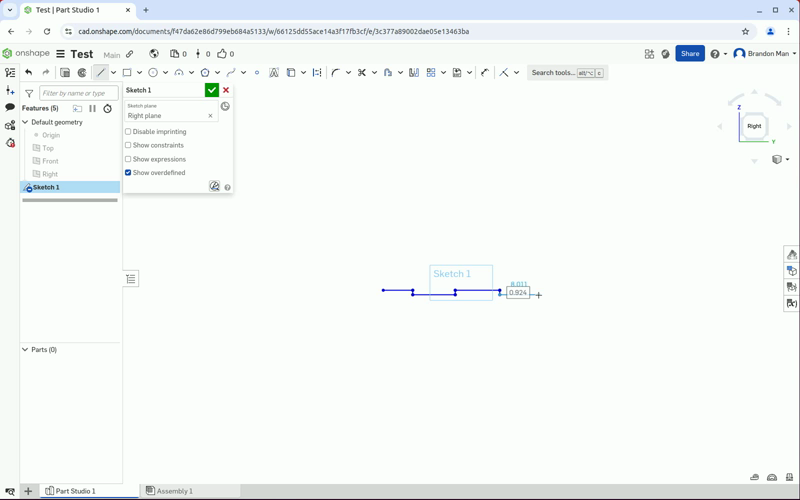
click(538, 294)
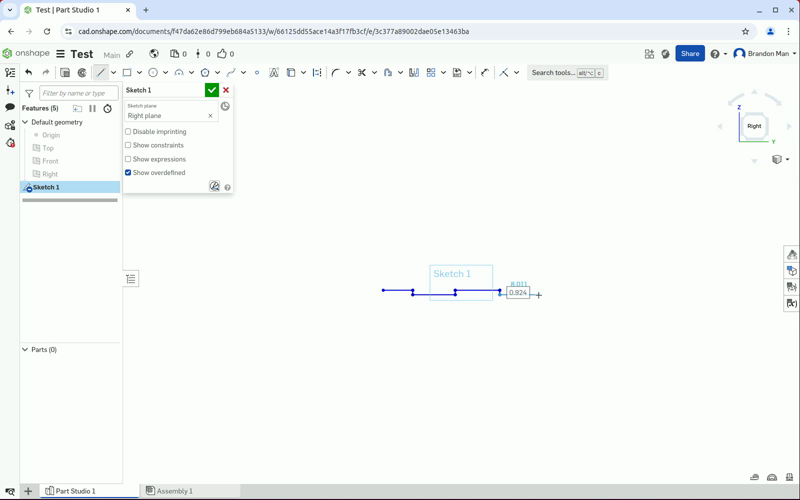
key_up(shift)
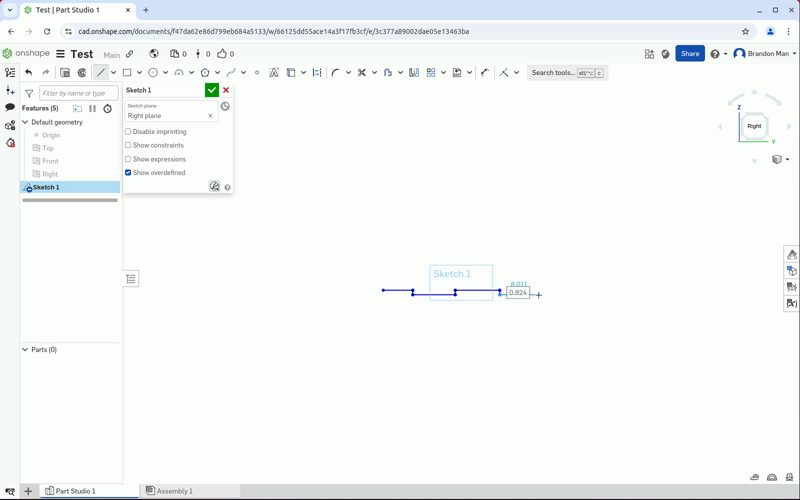
key_down(shift)
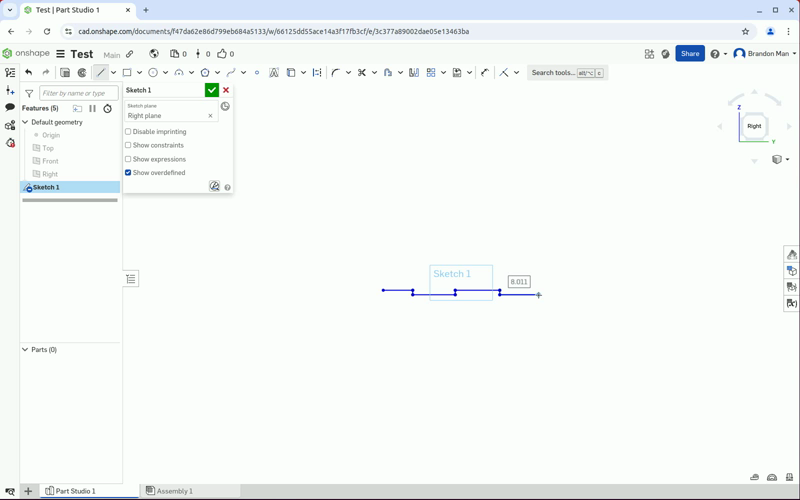
mouse_move(568, 294)
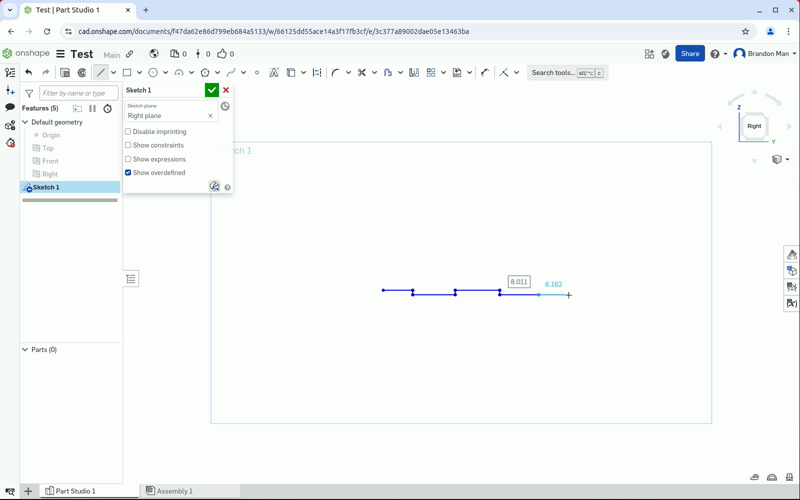
mouse_move(538, 281)
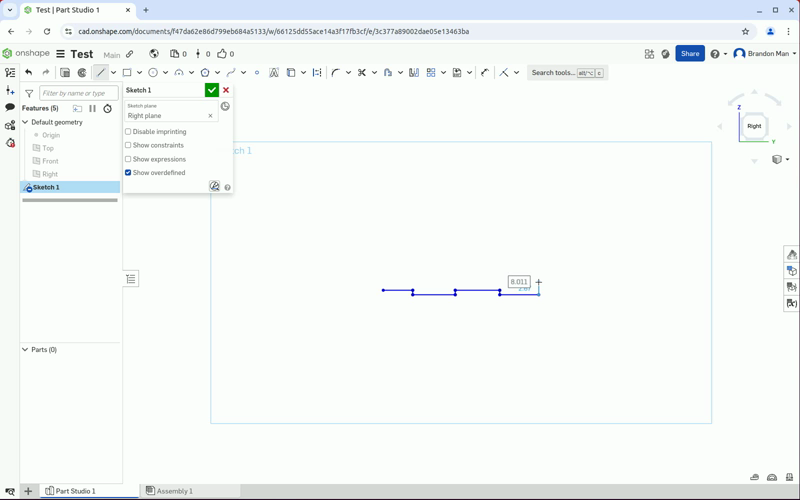
click(538, 281)
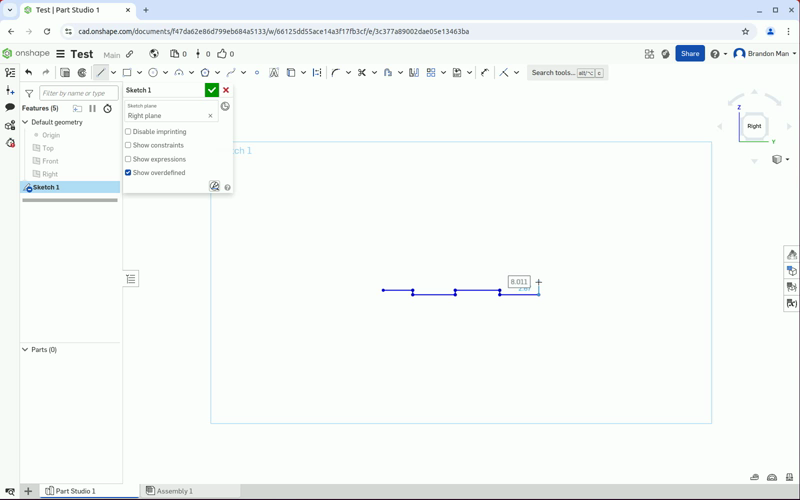
key_up(shift)
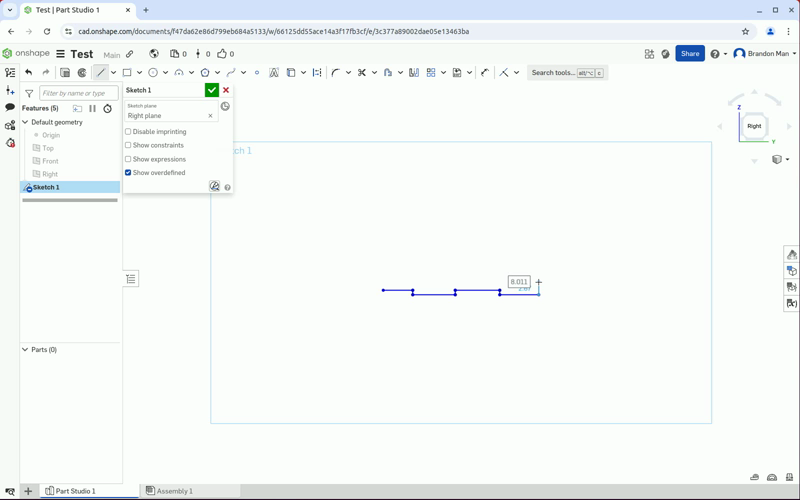
key_down(shift)
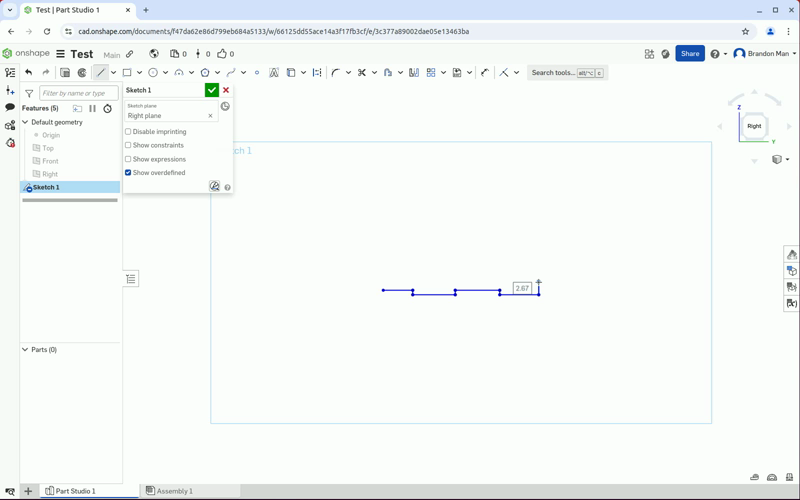
mouse_move(383, 281)
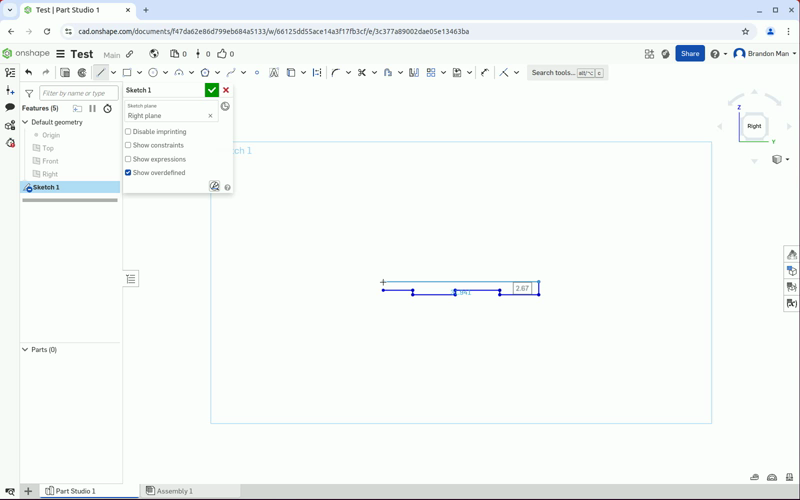
click(383, 281)
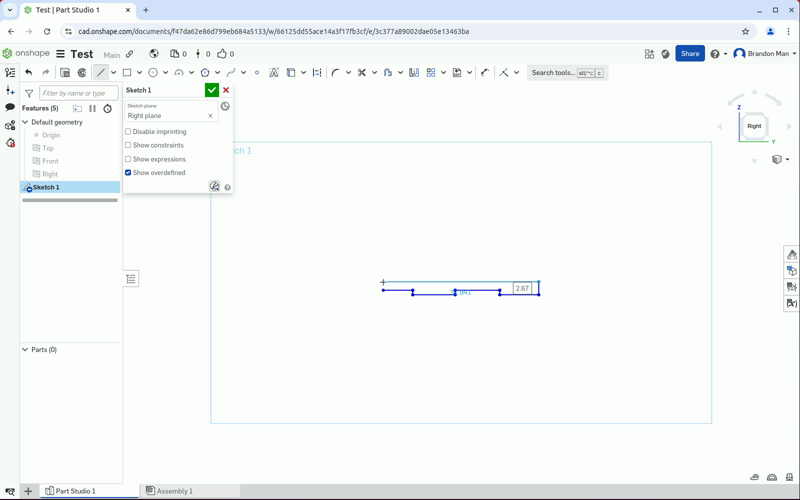
key_up(shift)
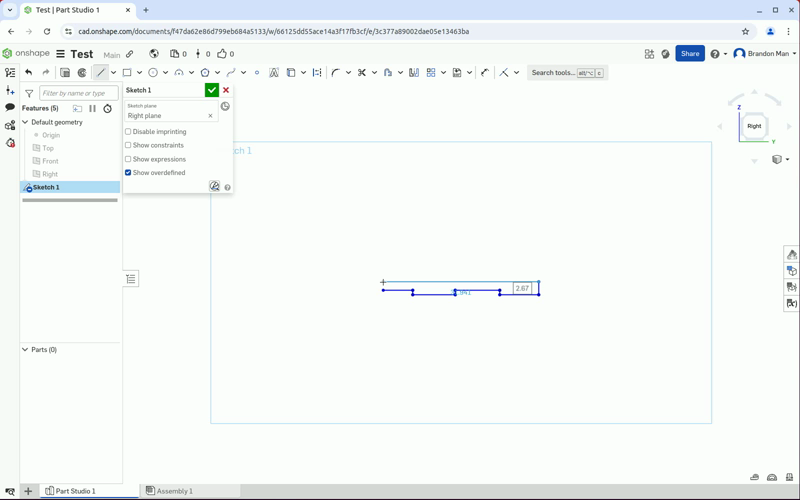
mouse_move(413, 281)
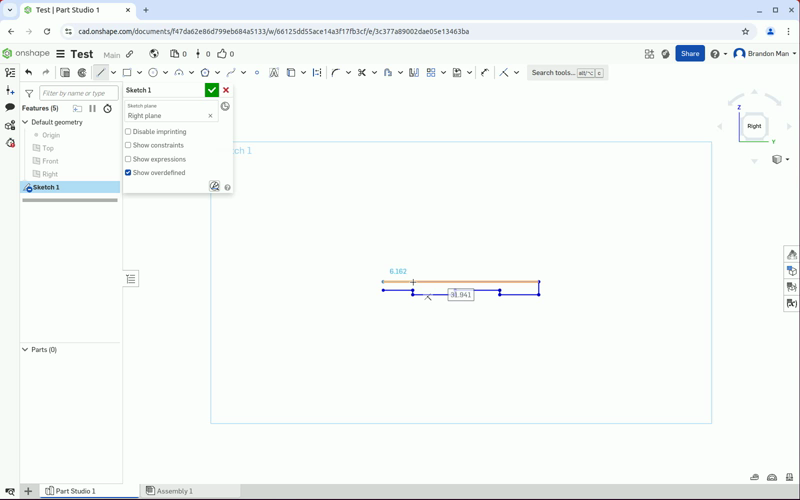
key_down(shift)
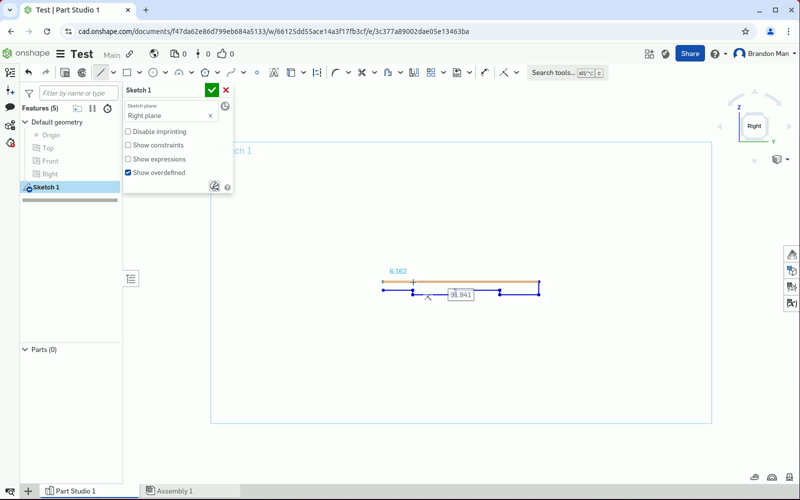
mouse_move(383, 290)
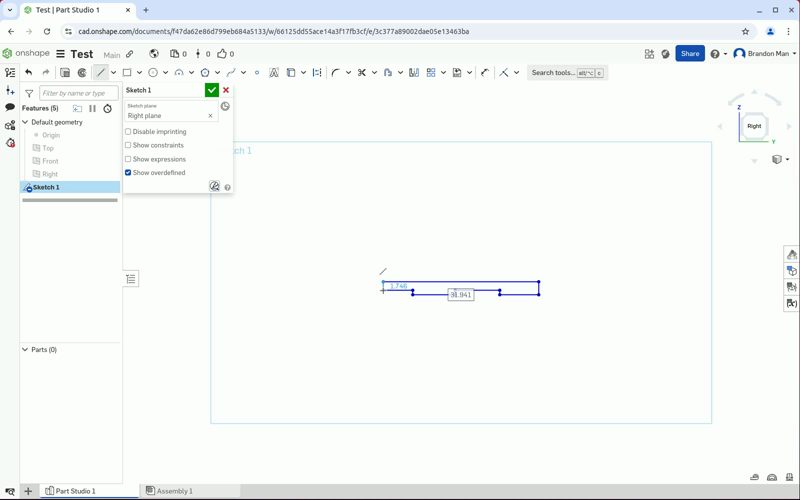
key_up(shift)
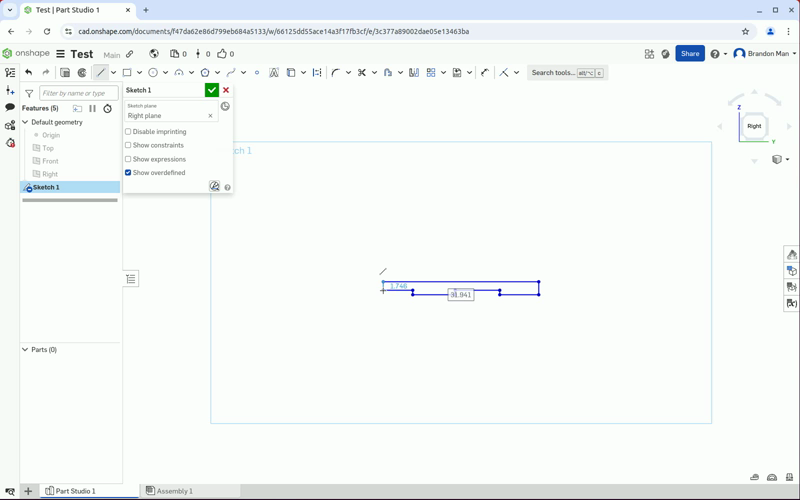
click(383, 290)
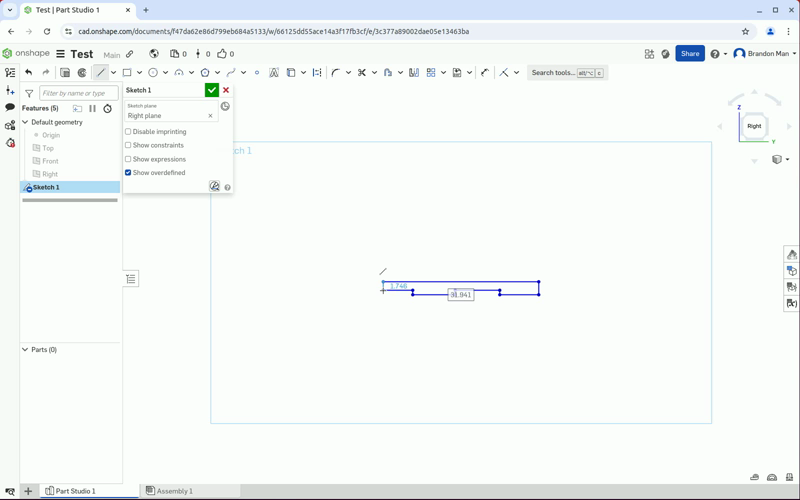
key(esc)
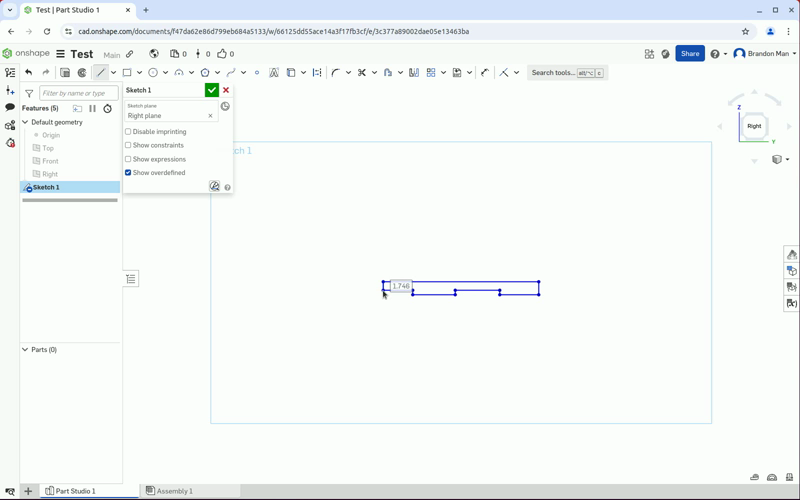
mouse_move(439, 284)
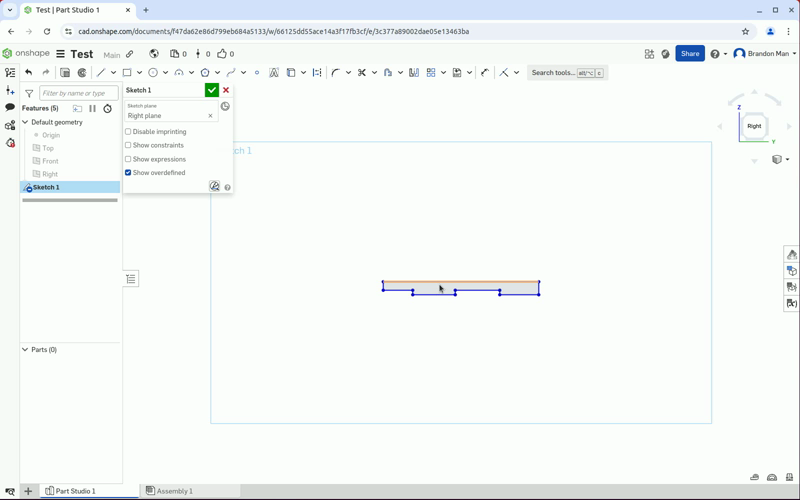
scroll(6)
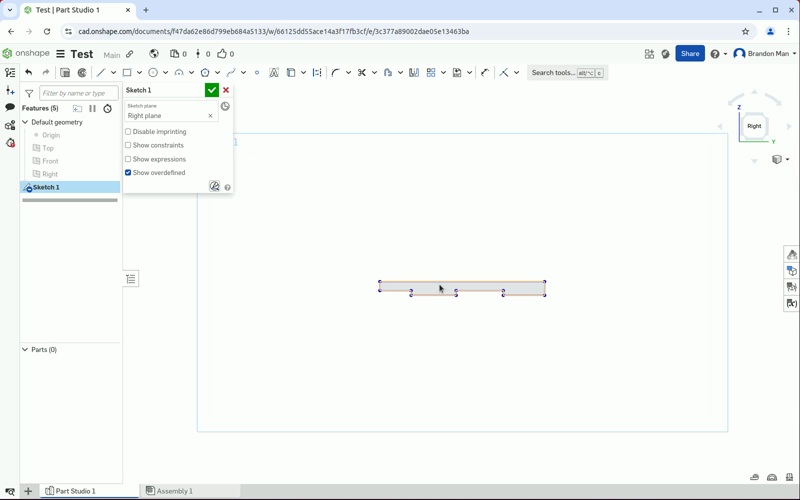
scroll(6)
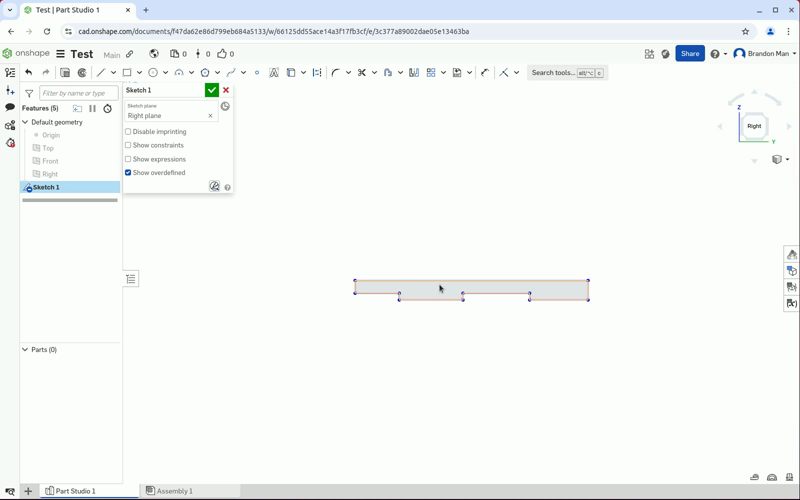
scroll(6)
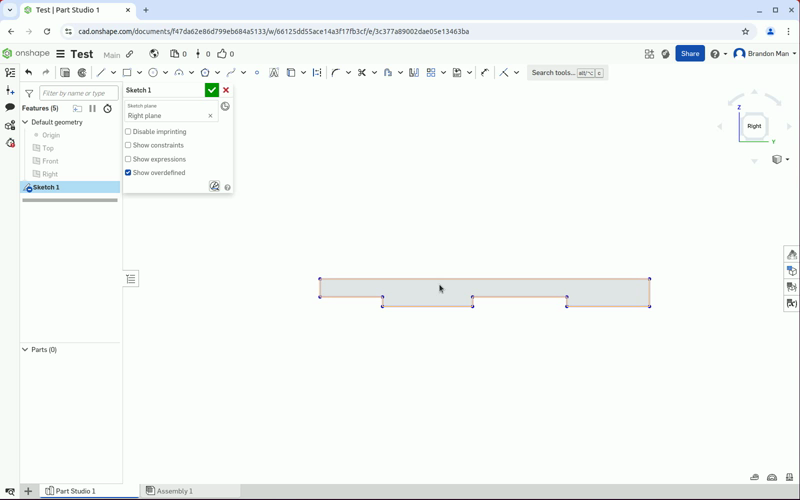
scroll(6)
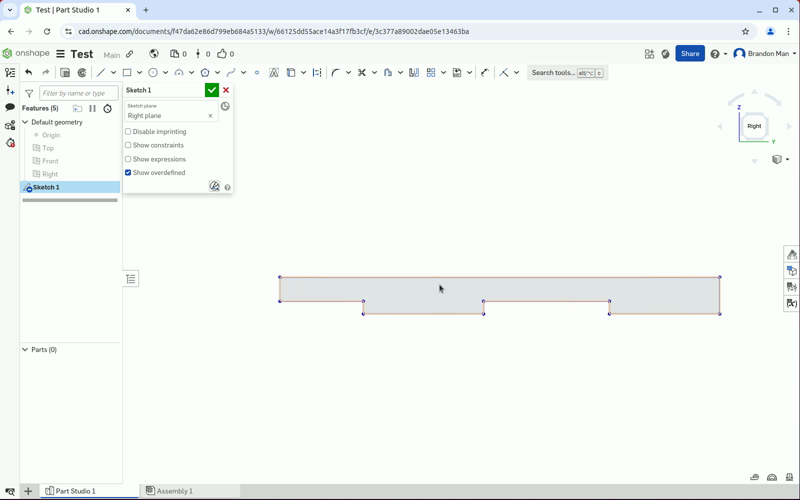
scroll(6)
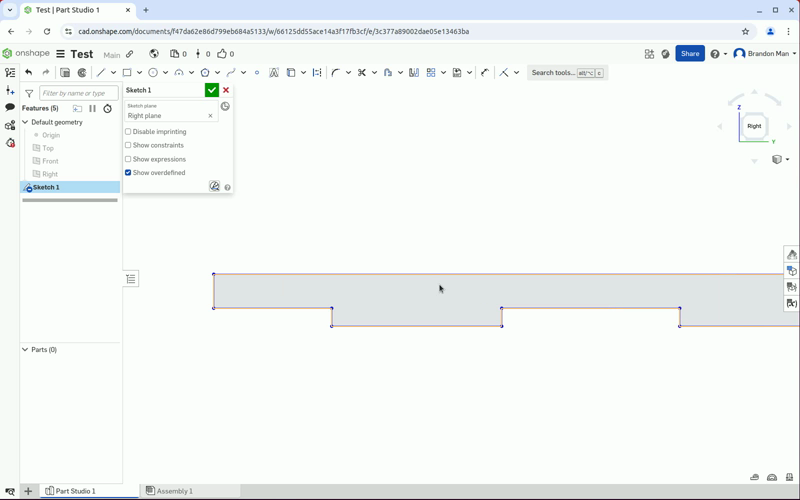
scroll(6)
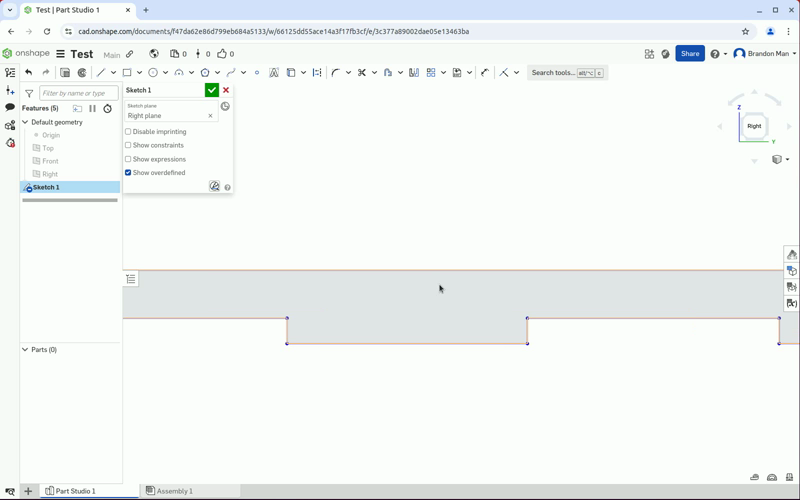
scroll(6)
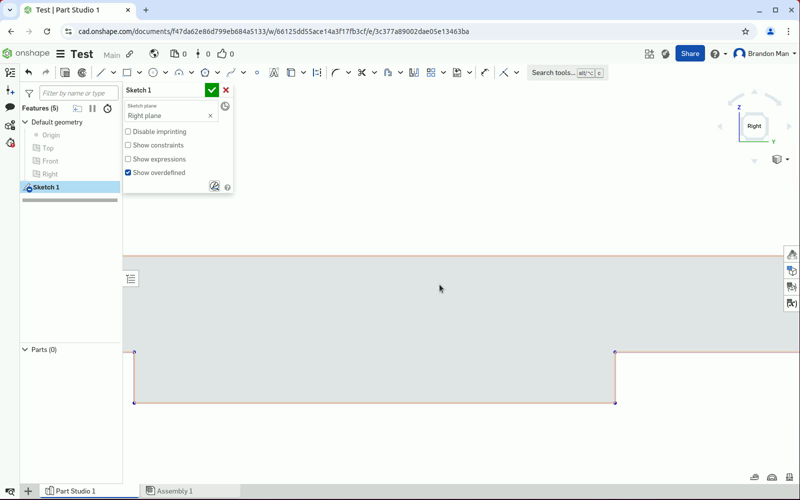
click(439, 284)
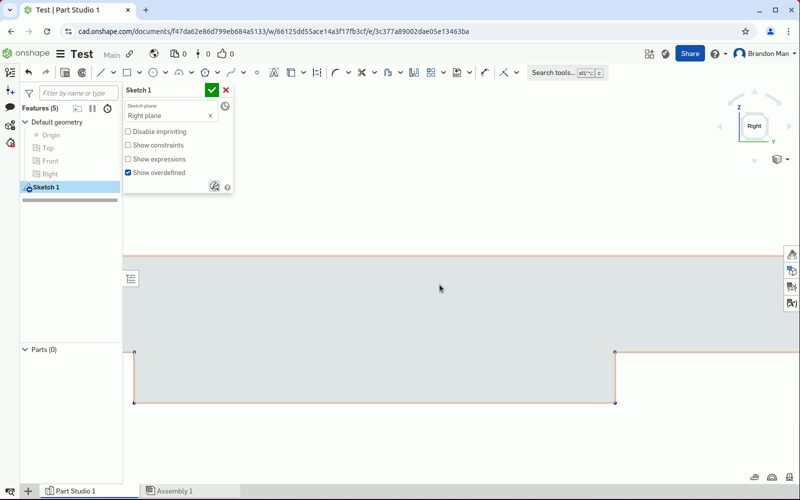
scroll(-6)
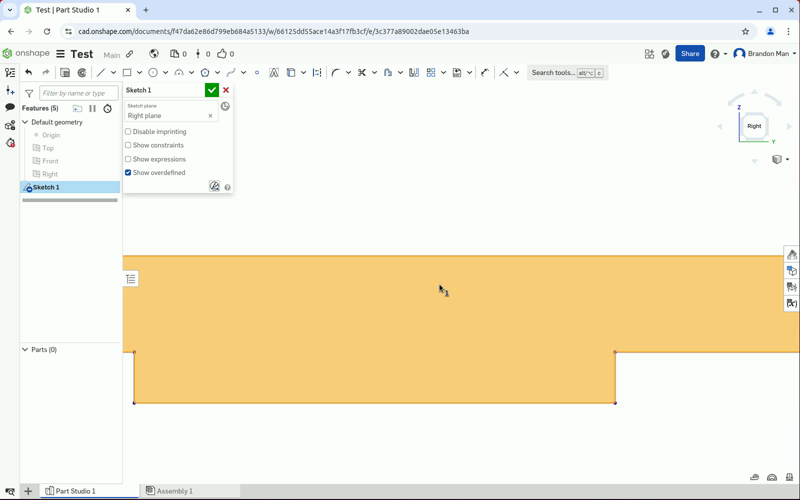
scroll(-6)
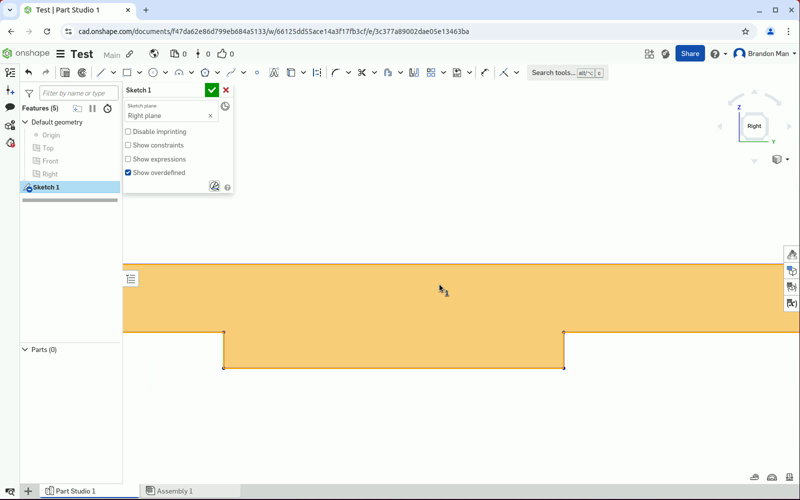
scroll(-6)
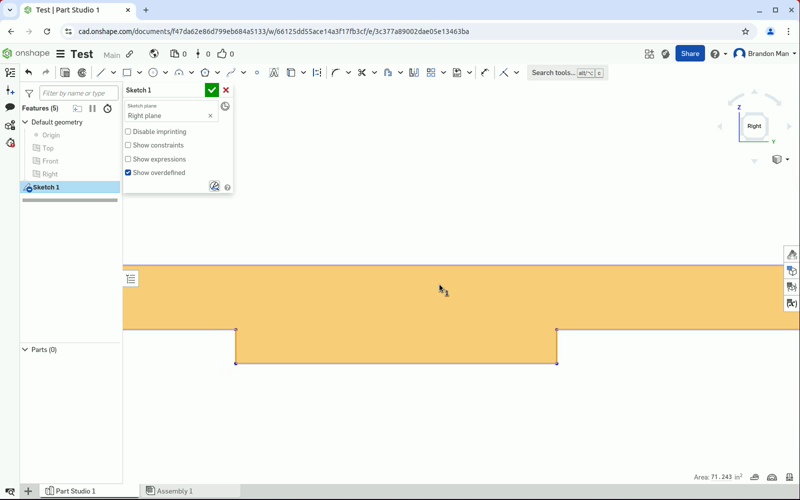
scroll(-6)
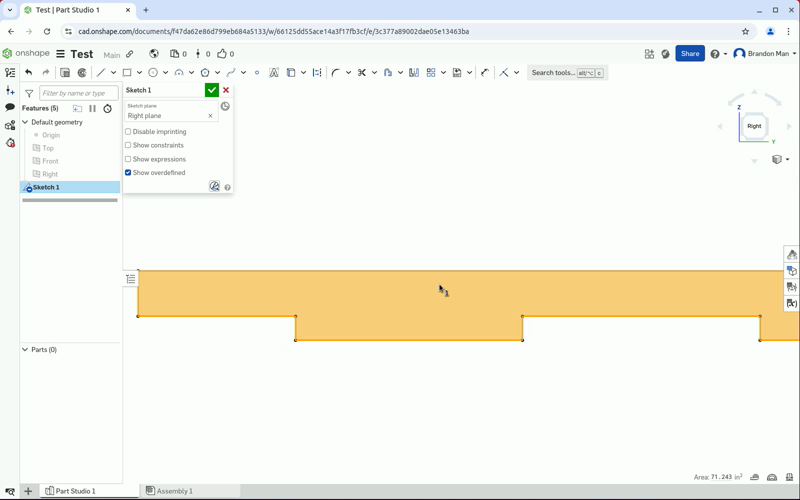
scroll(-6)
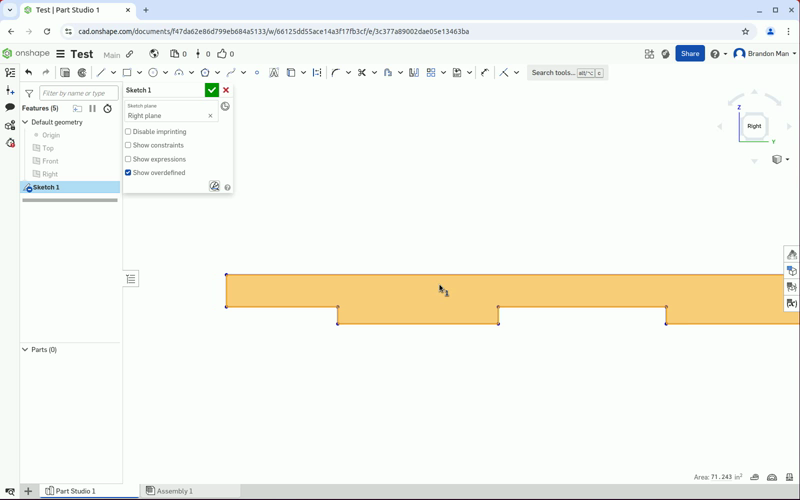
scroll(-6)
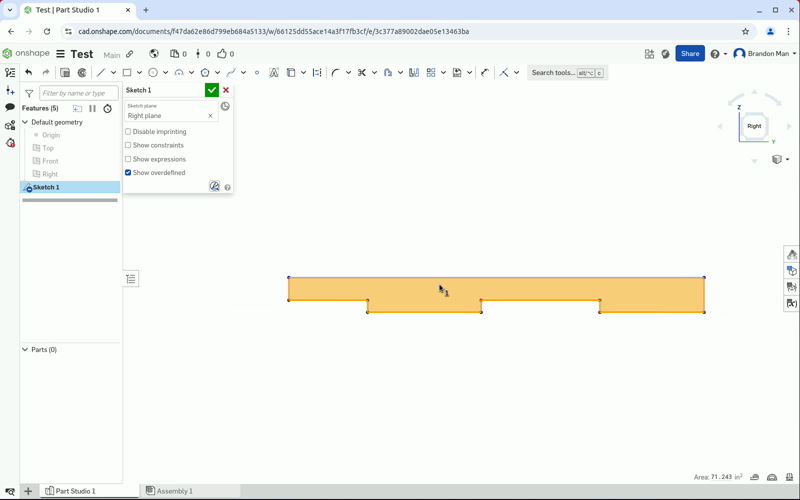
scroll(-6)
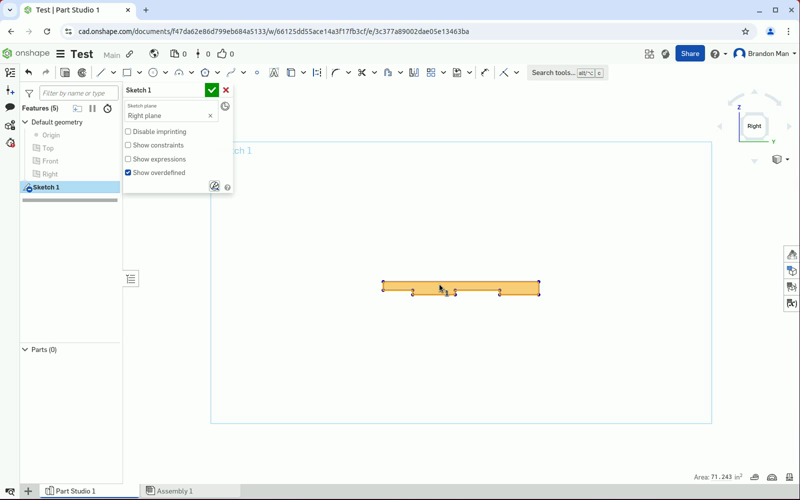
mouse_move(73, 352)
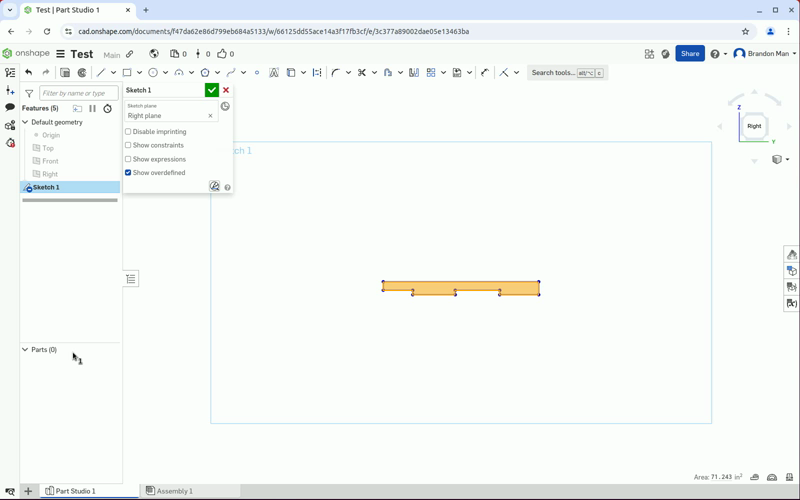
key(shift+y)
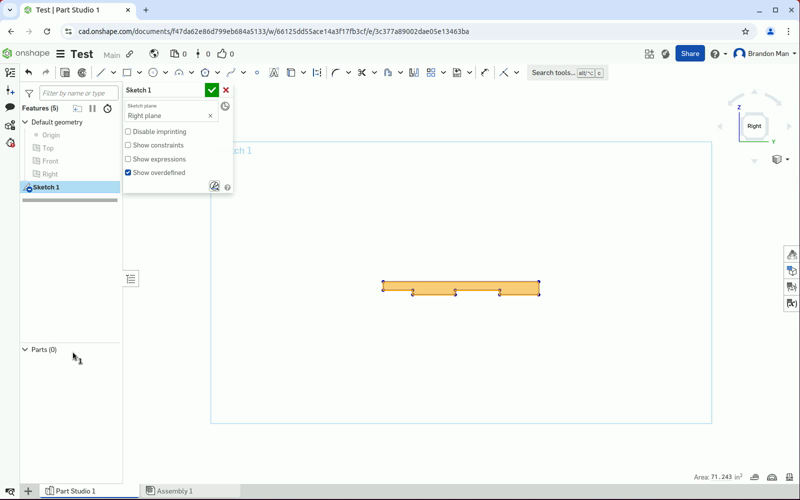
key(shift+e)
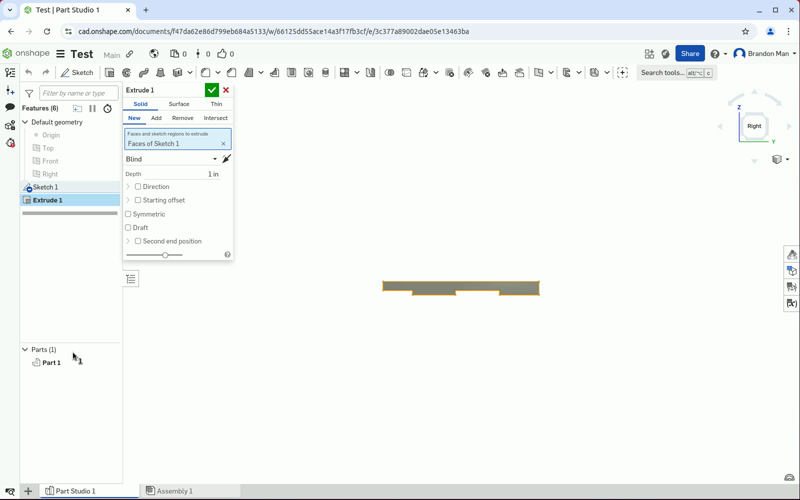
mouse_move(143, 106)
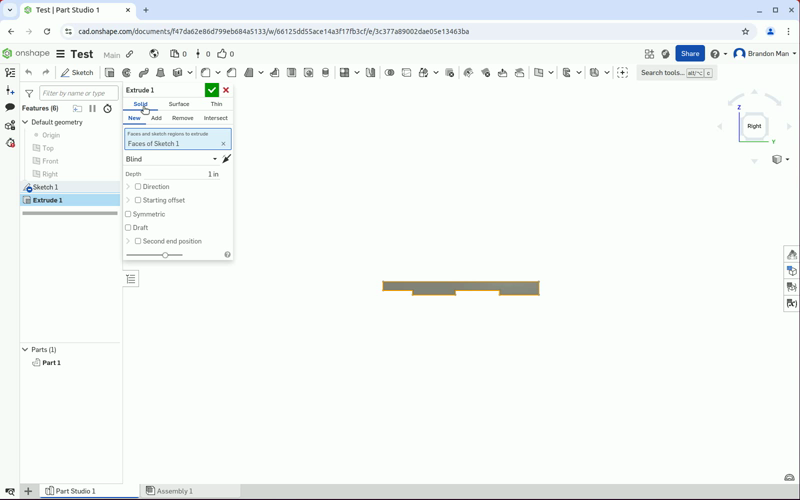
click(143, 106)
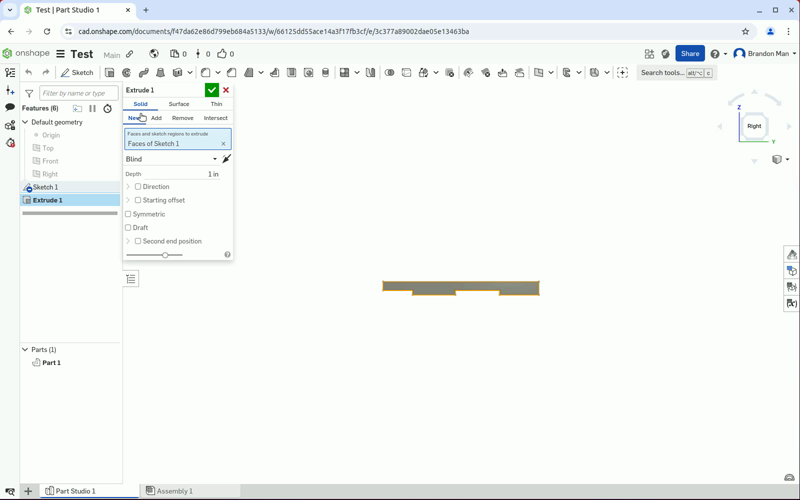
mouse_move(137, 120)
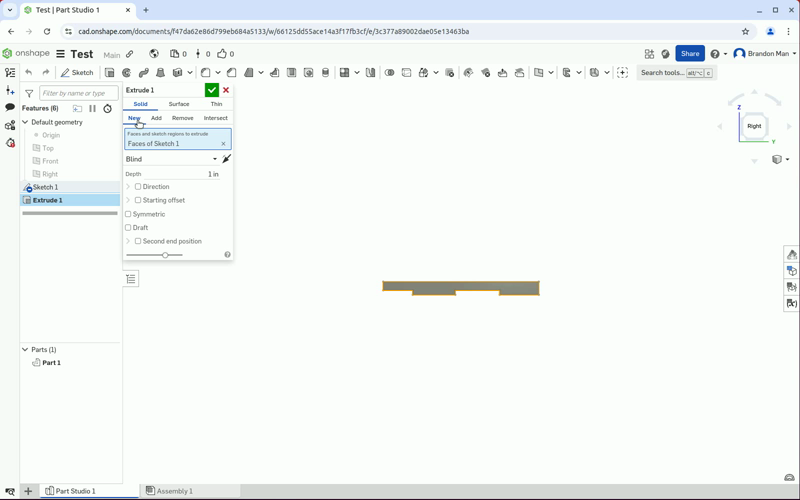
click(137, 120)
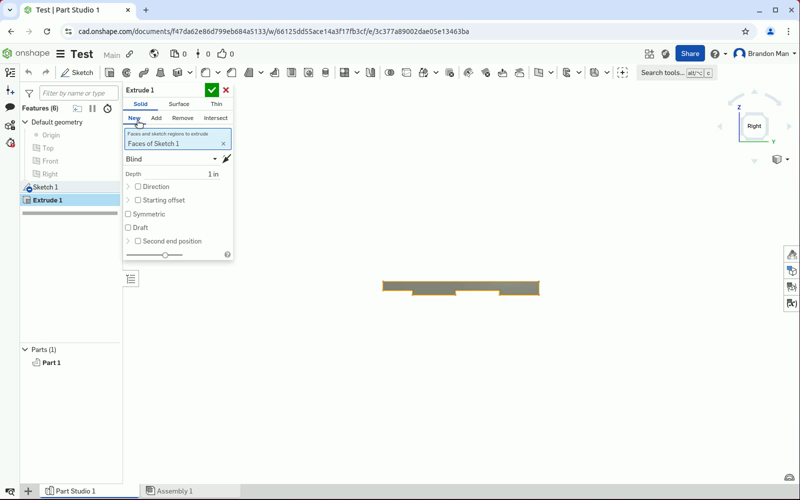
key(tab, 4)
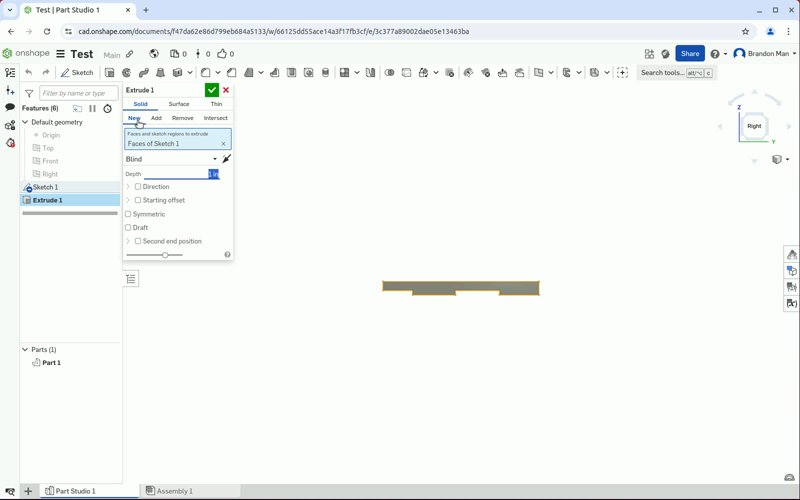
text(8.666)
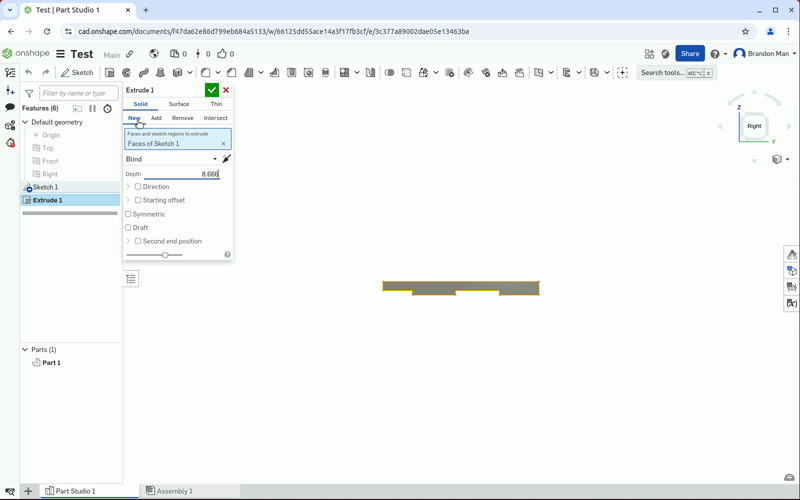
key(tab, 3)
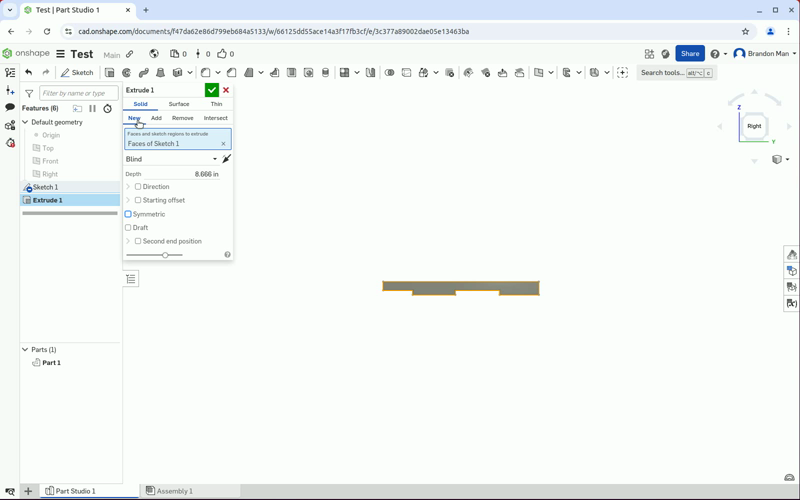
key(space)
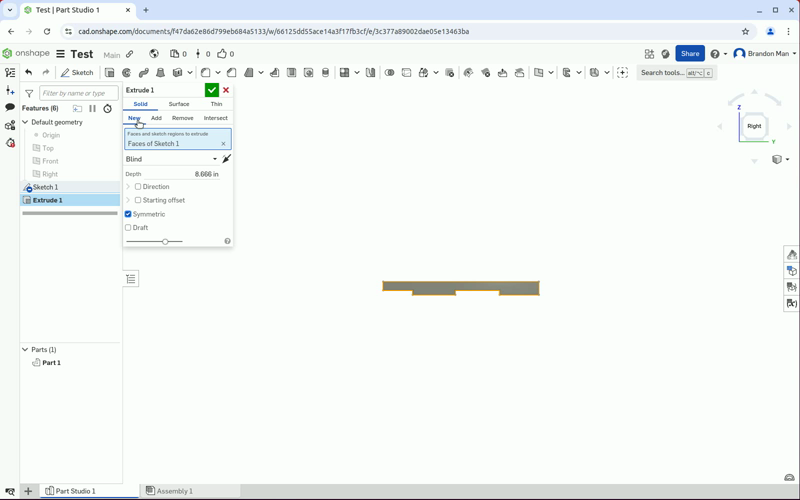
key(enter)
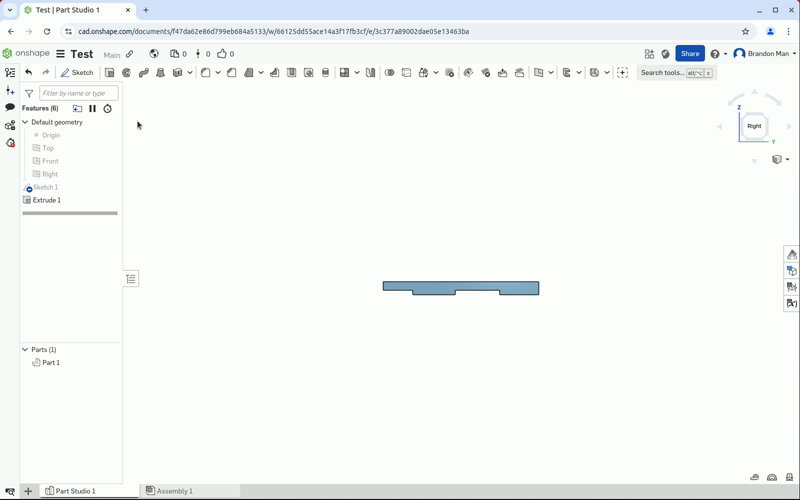
key(shift+h)
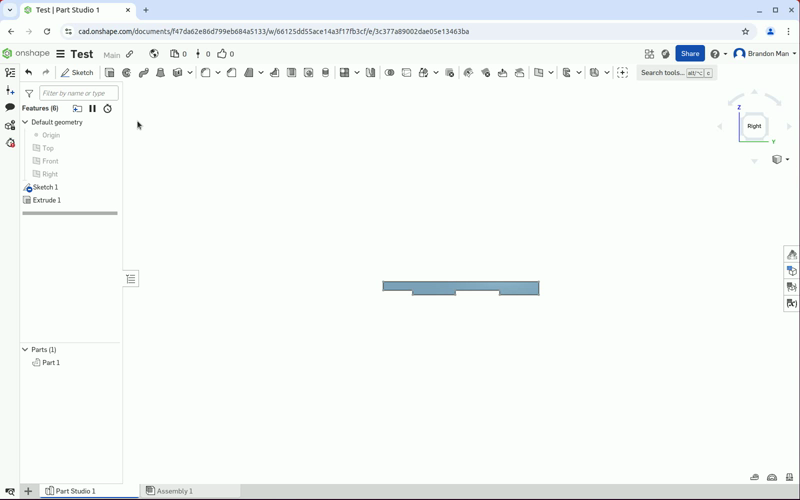
key(shift+h)
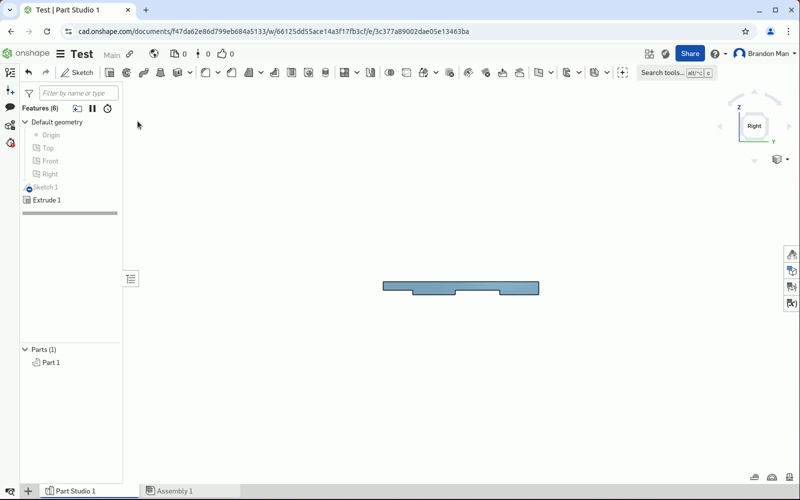
mouse_move(73, 189)
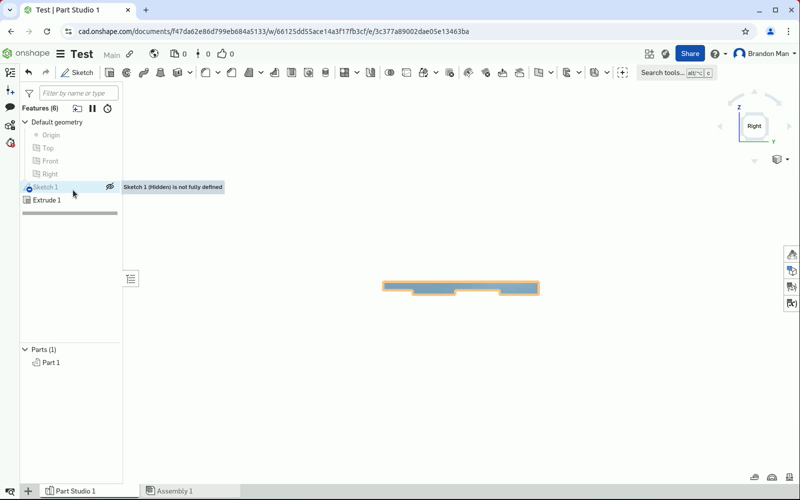
click(73, 189)
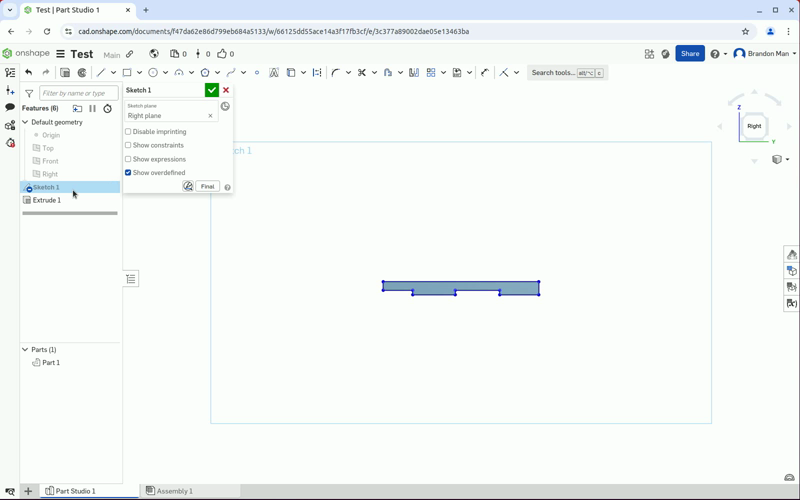
mouse_move(229, 92)
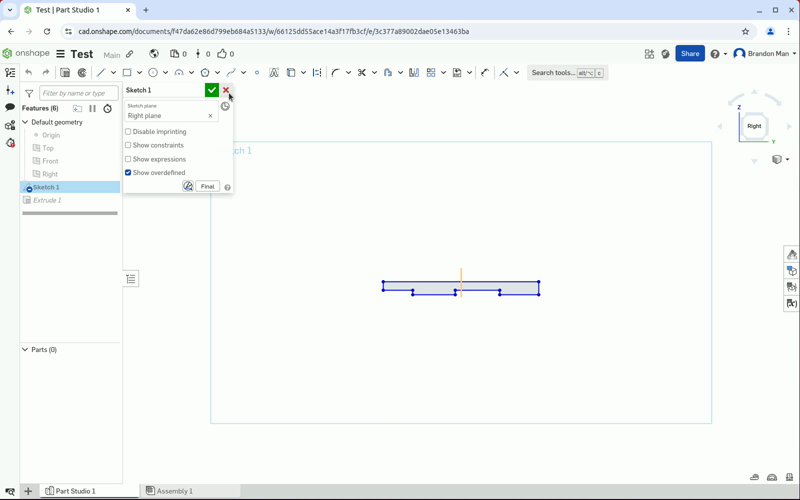
click(229, 92)
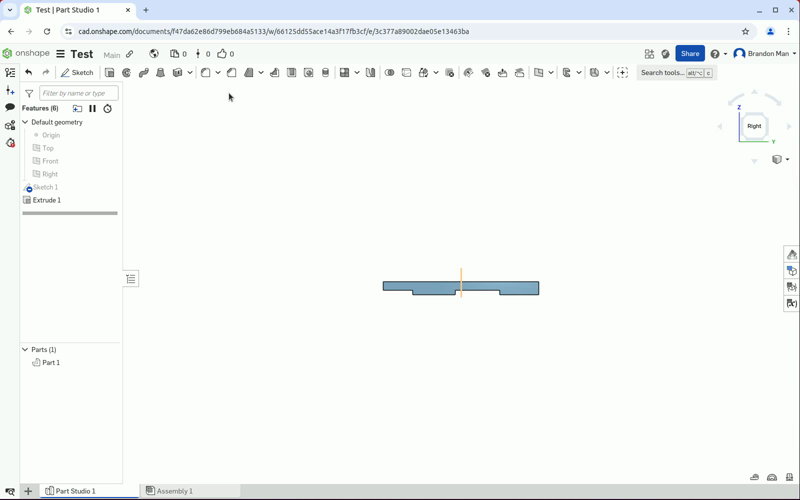
mouse_move(73, 352)
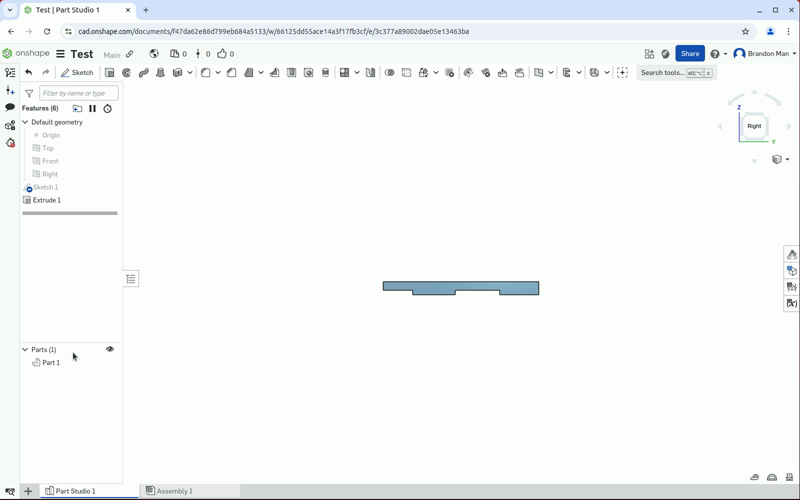
key(y)
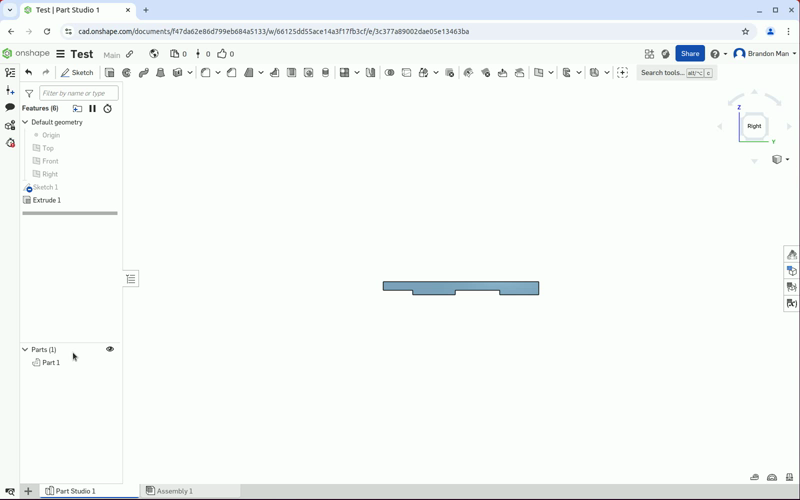
key(shift+p)
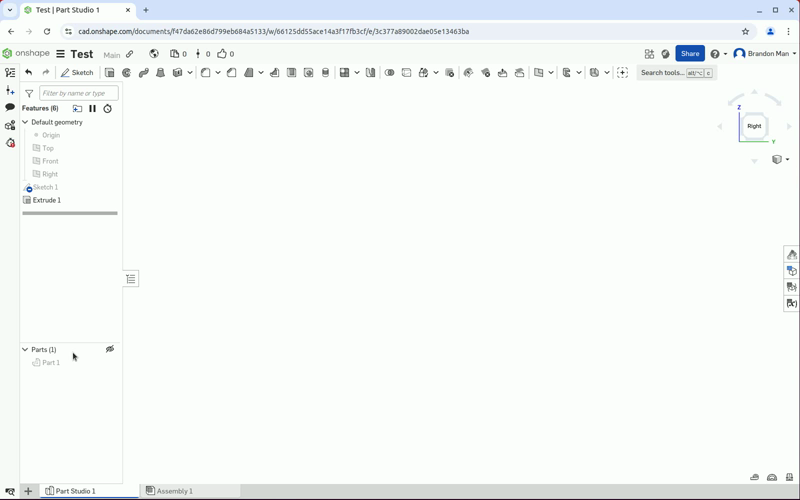
key(space)
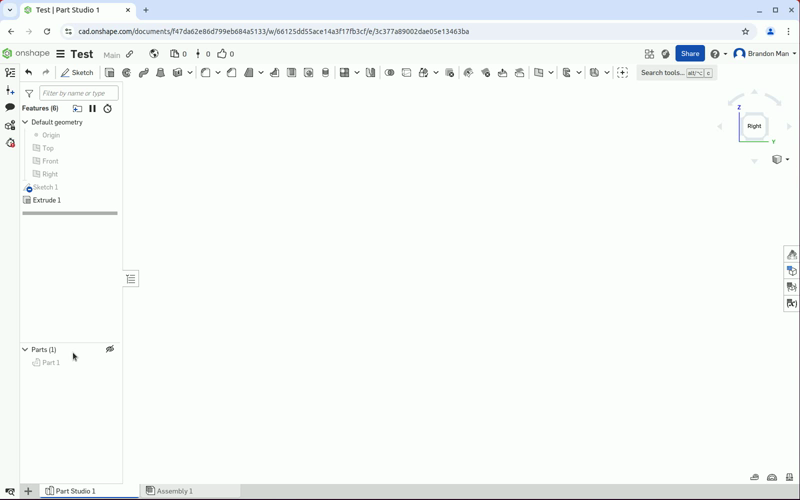
key_down(shift)
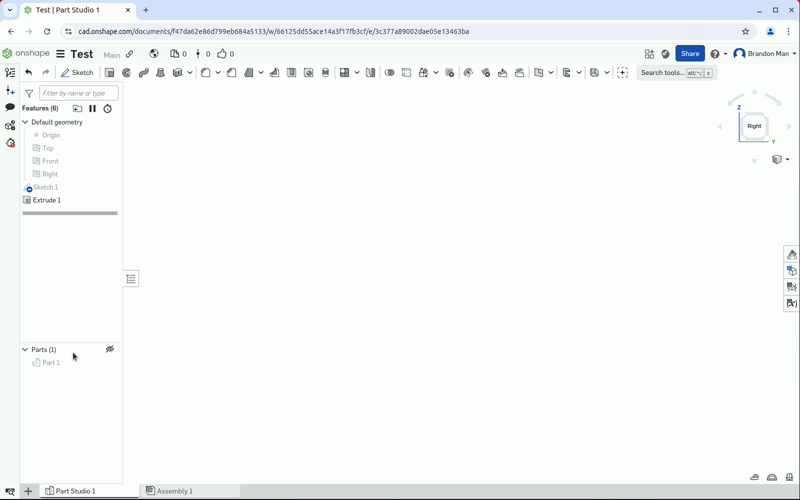
key(right)
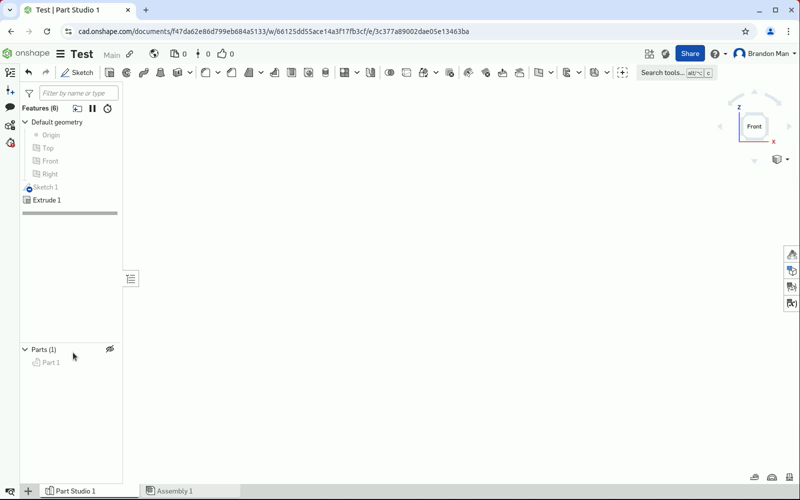
key_up(shift)
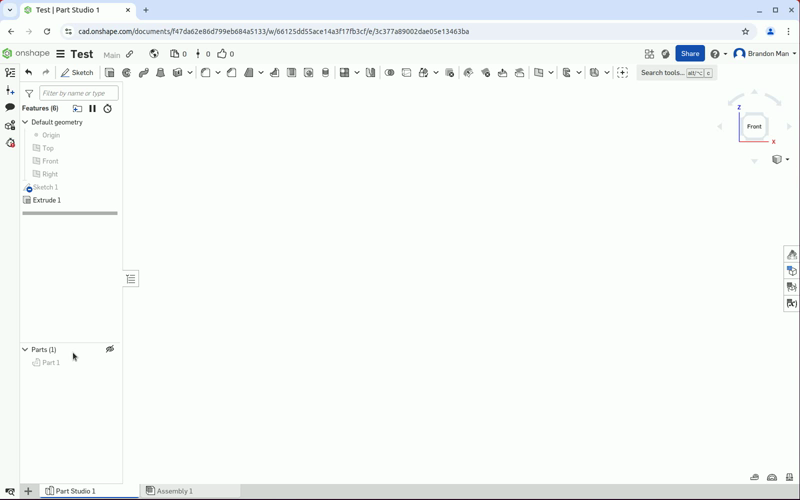
mouse_move(73, 352)
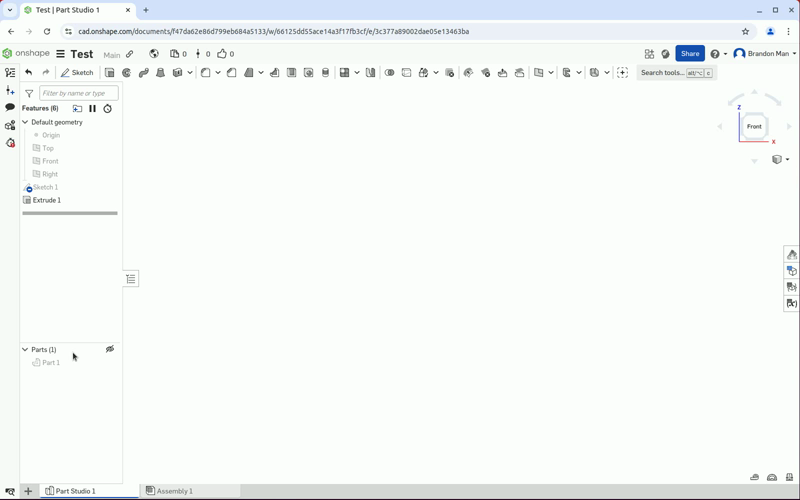
key(shift+y)
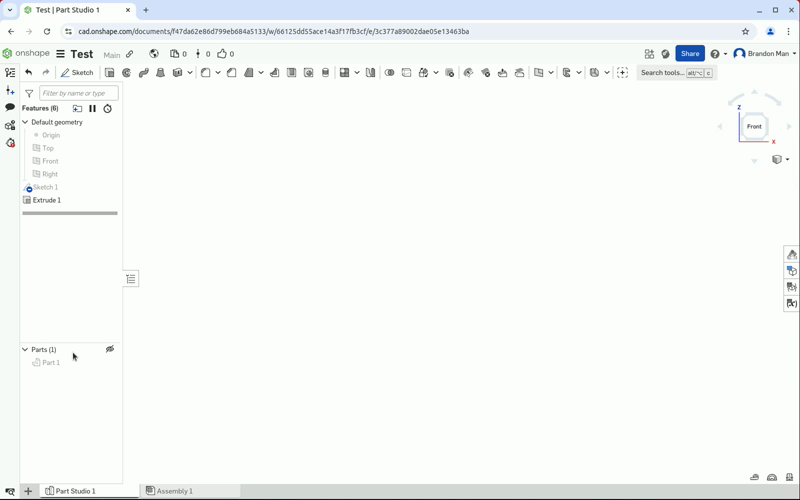
key(shift+s)
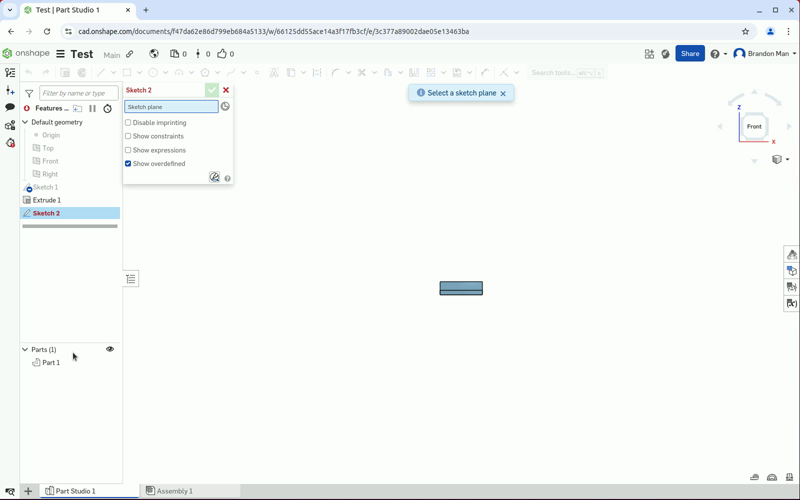
mouse_move(73, 163)
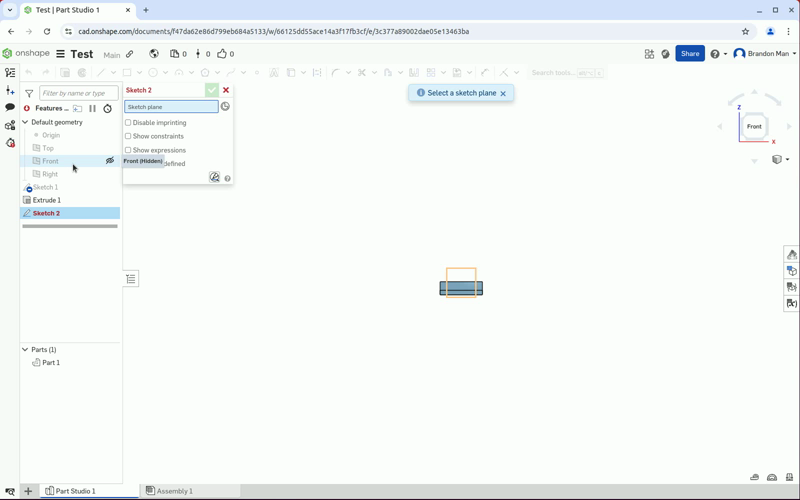
click(73, 163)
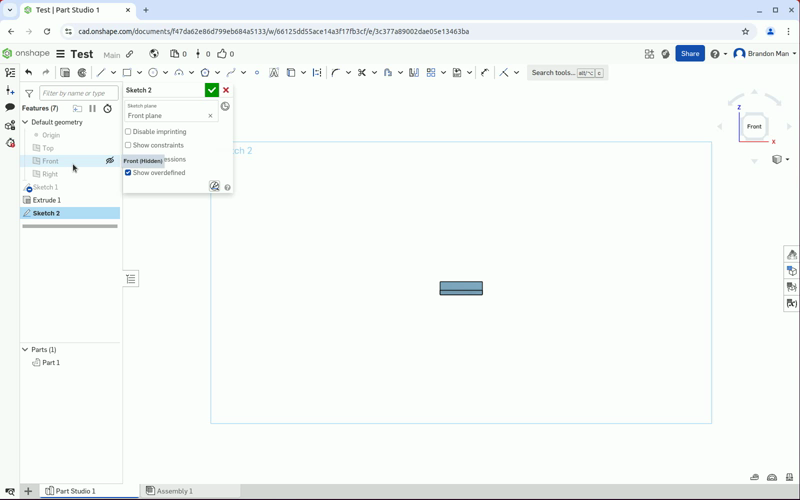
mouse_move(73, 352)
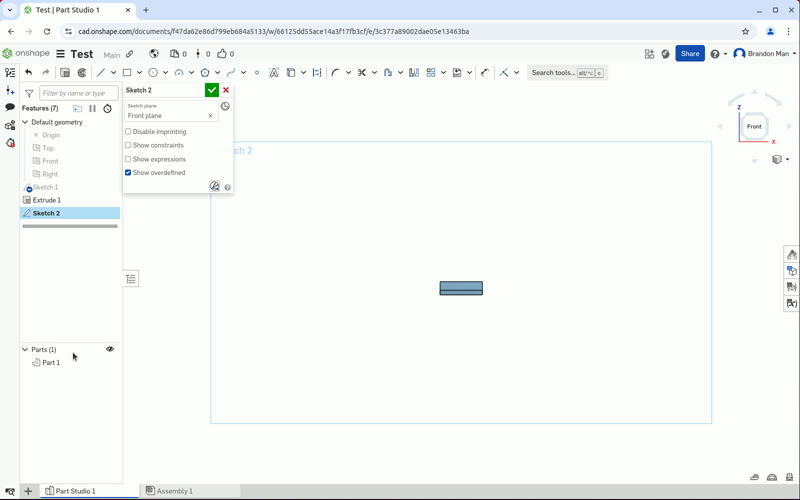
key(y)
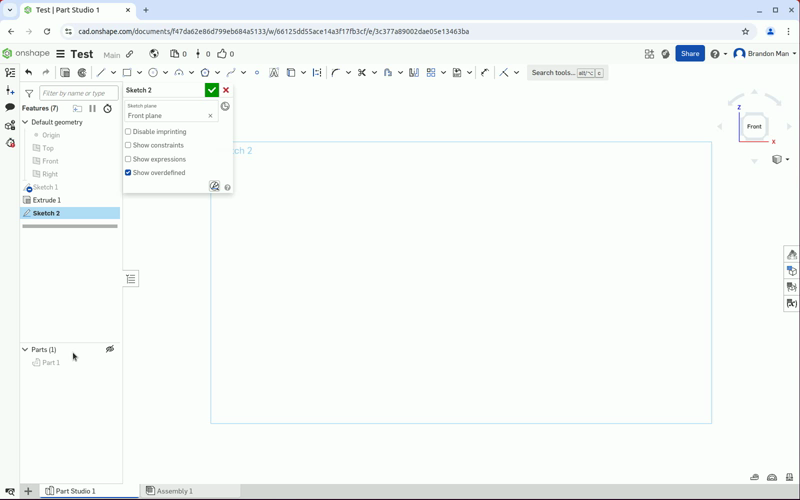
key(a)
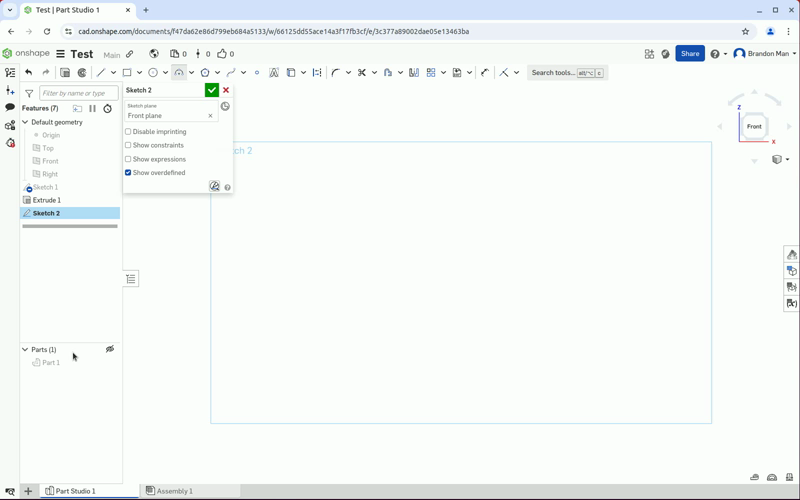
key_down(shift)
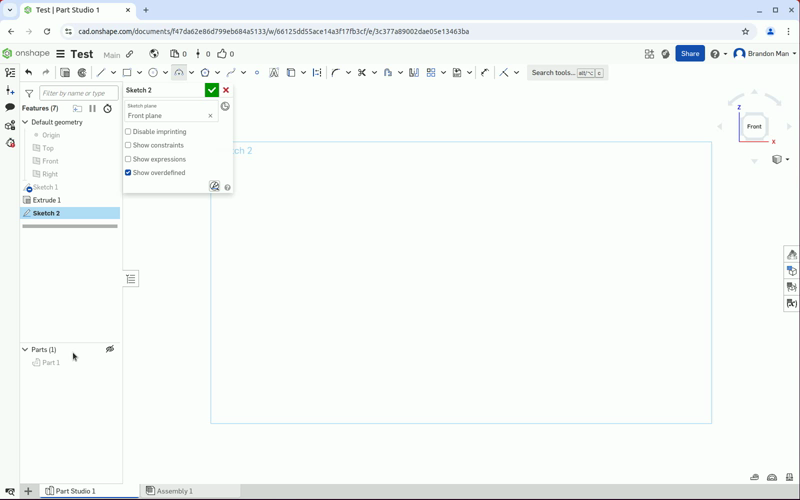
mouse_move(439, 295)
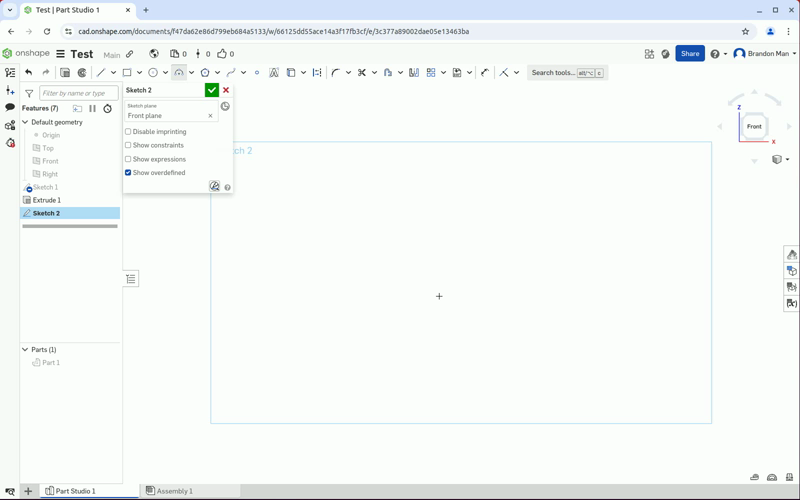
click(439, 295)
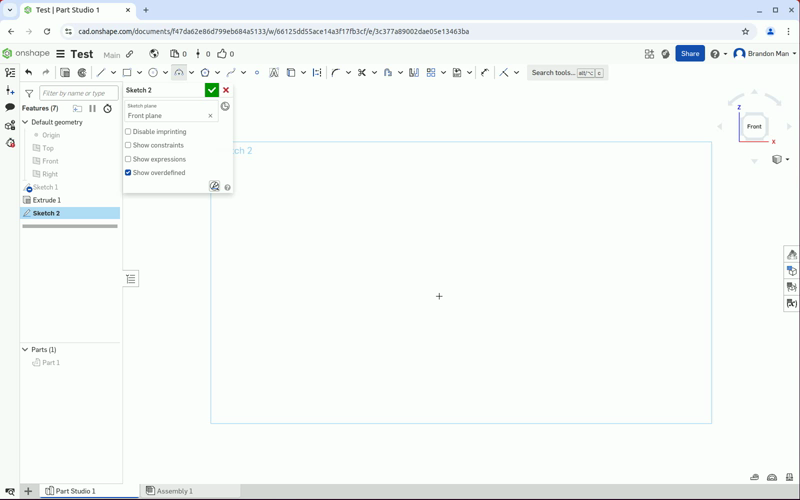
key_up(shift)
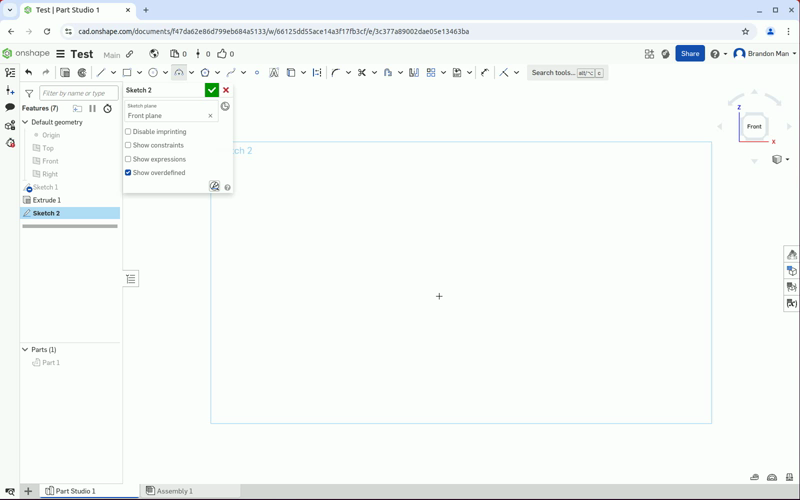
key_down(shift)
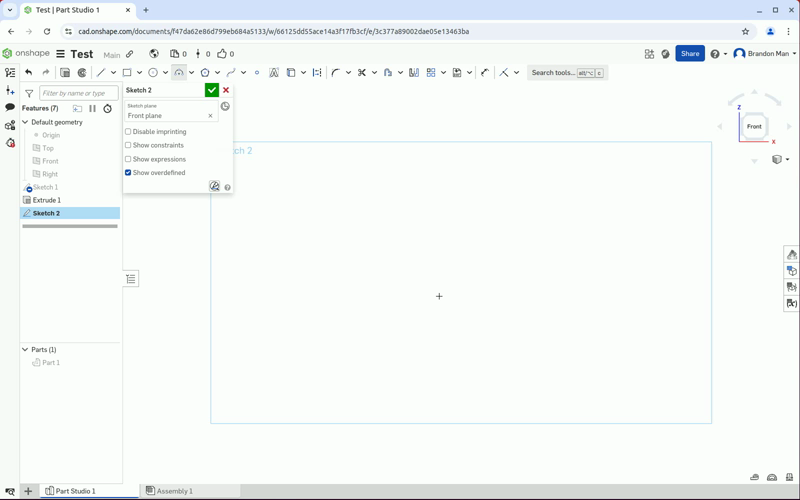
mouse_move(481, 295)
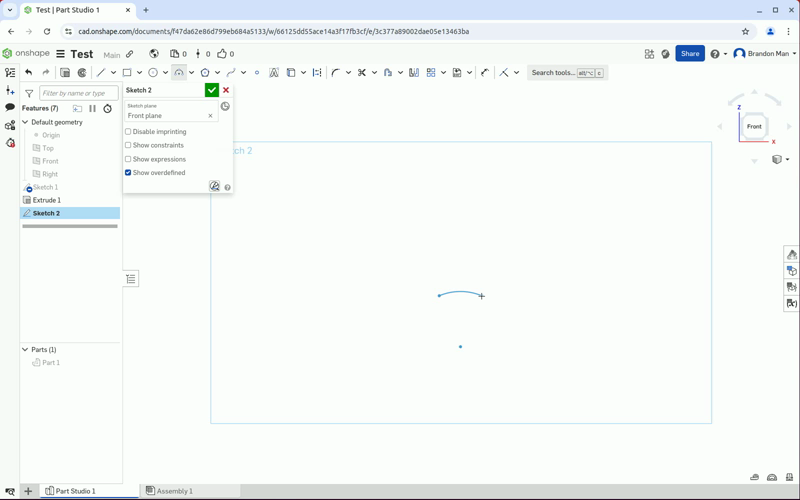
click(481, 295)
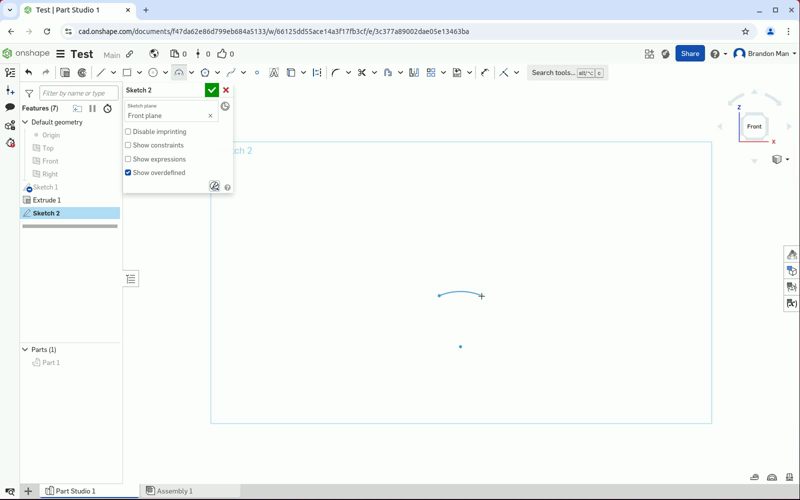
mouse_move(460, 384)
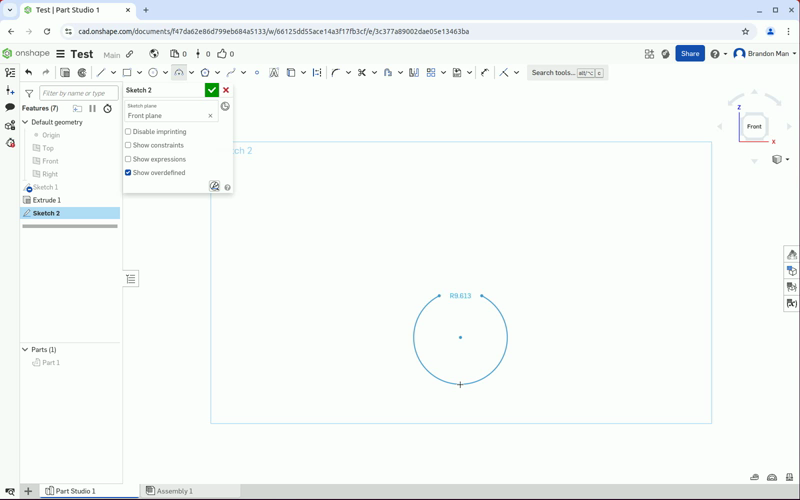
click(460, 384)
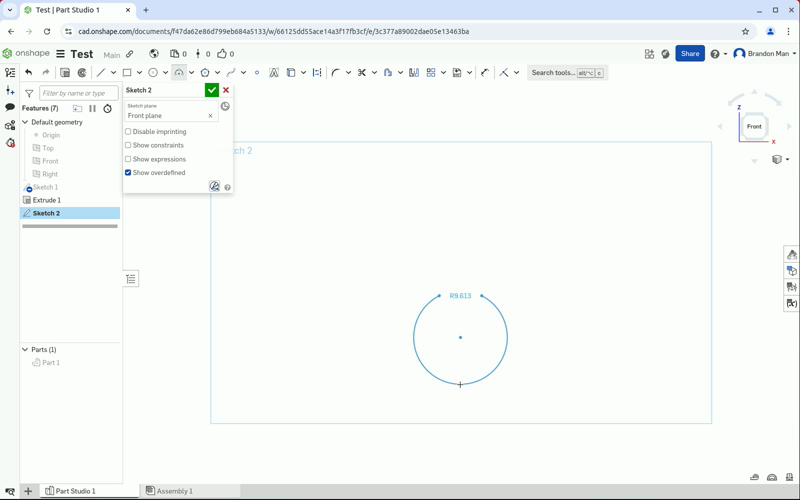
key_up(shift)
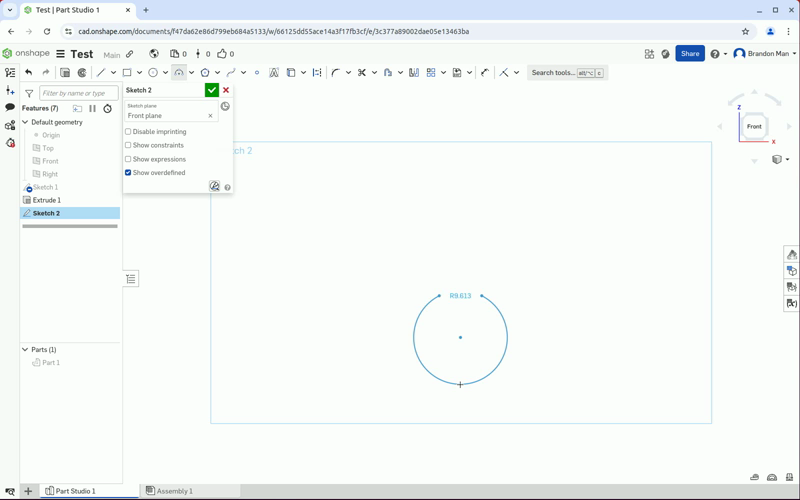
key(esc)
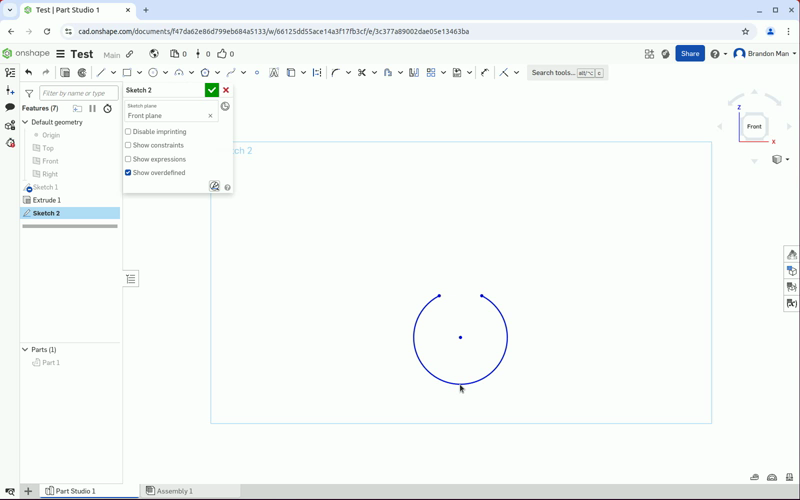
key(l)
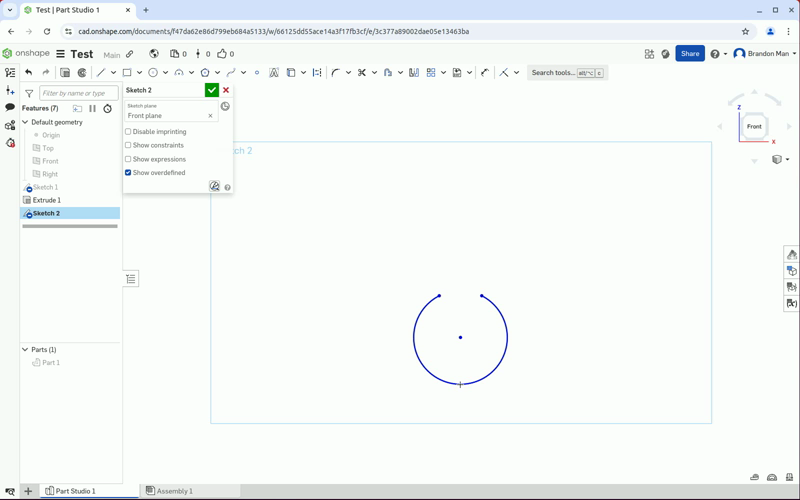
mouse_move(481, 295)
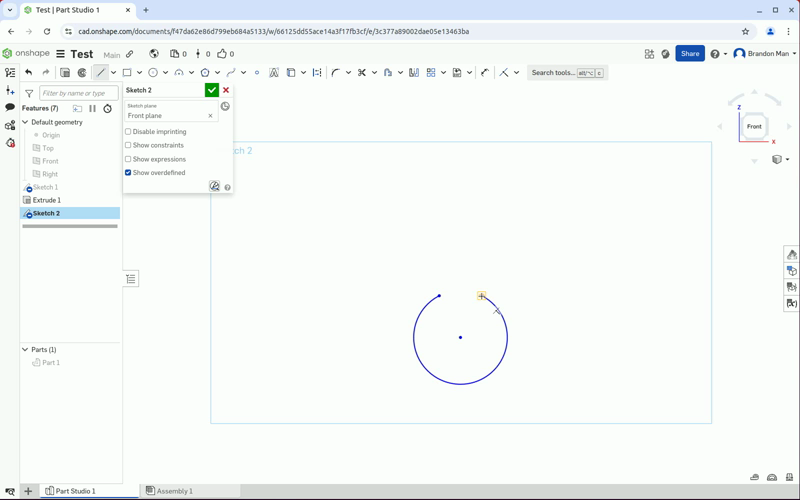
click(481, 295)
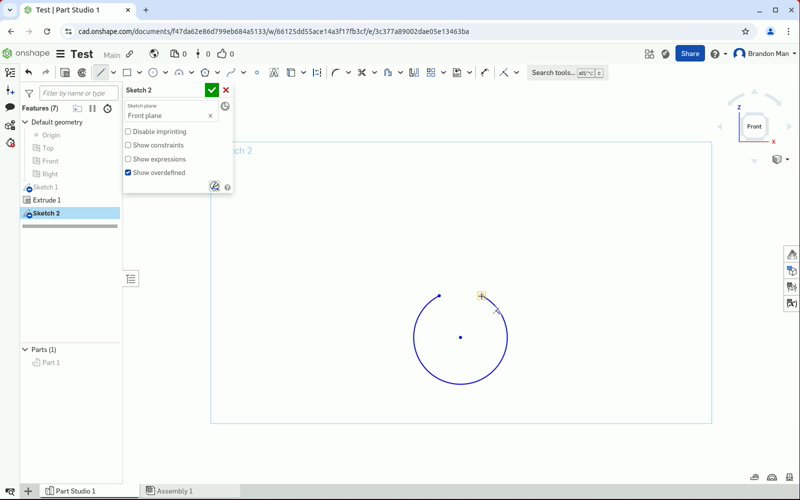
key_down(shift)
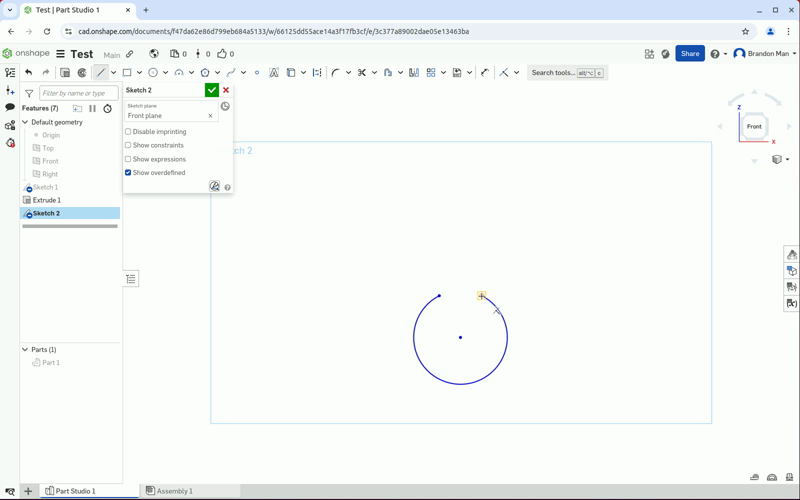
mouse_move(511, 295)
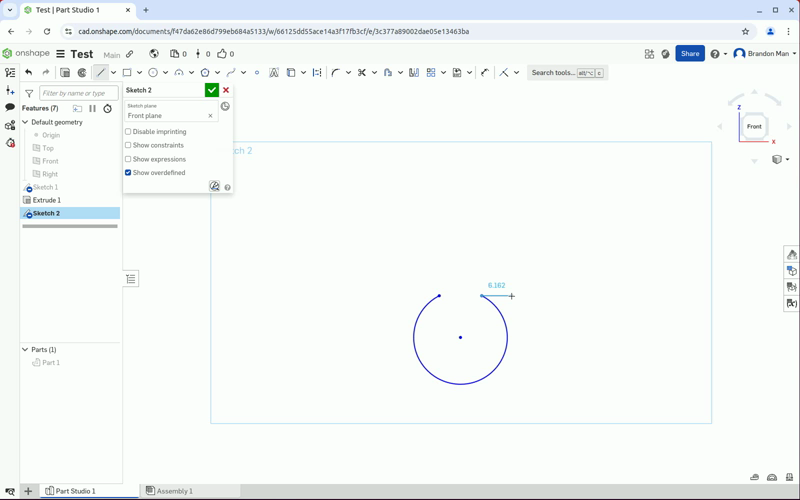
mouse_move(481, 283)
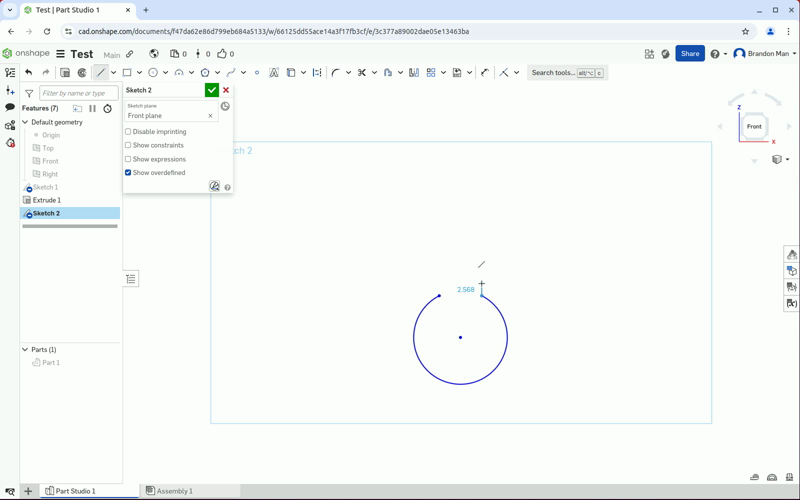
click(481, 283)
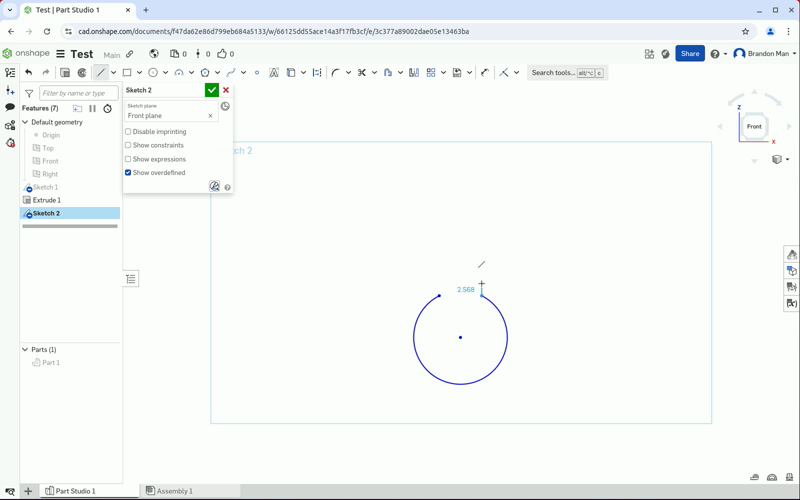
key_up(shift)
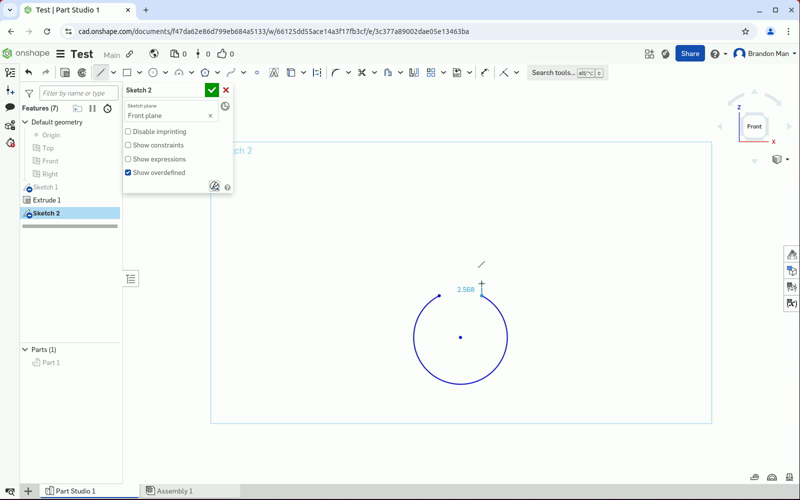
key(esc)
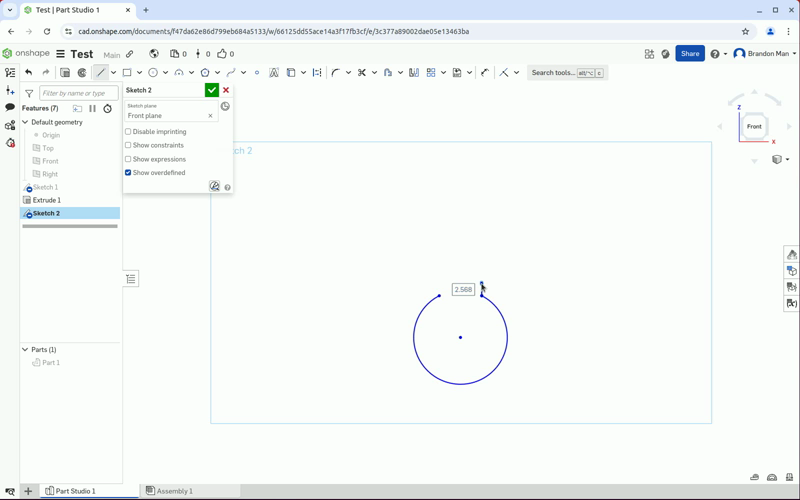
key(a)
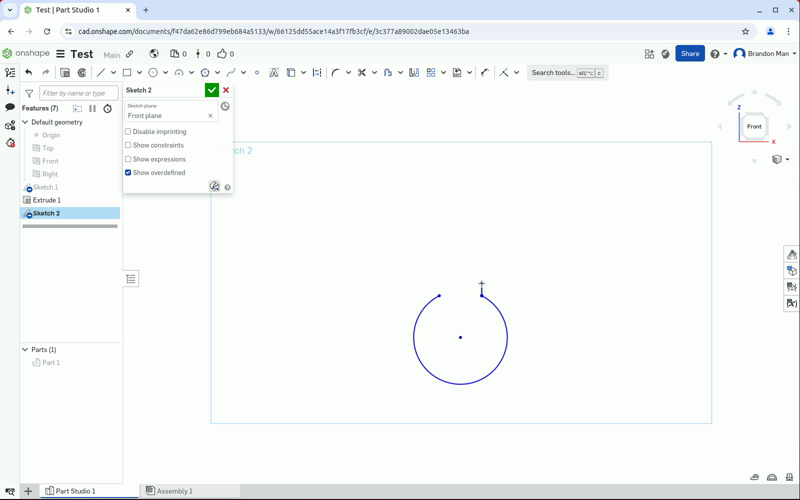
mouse_move(481, 283)
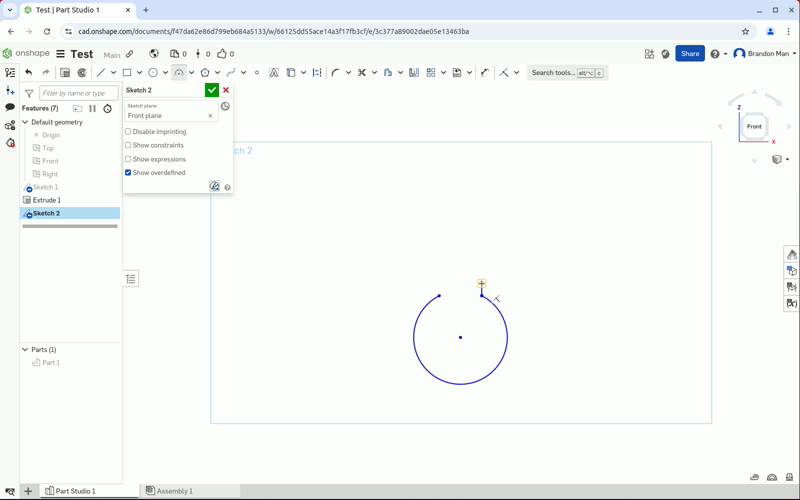
click(481, 283)
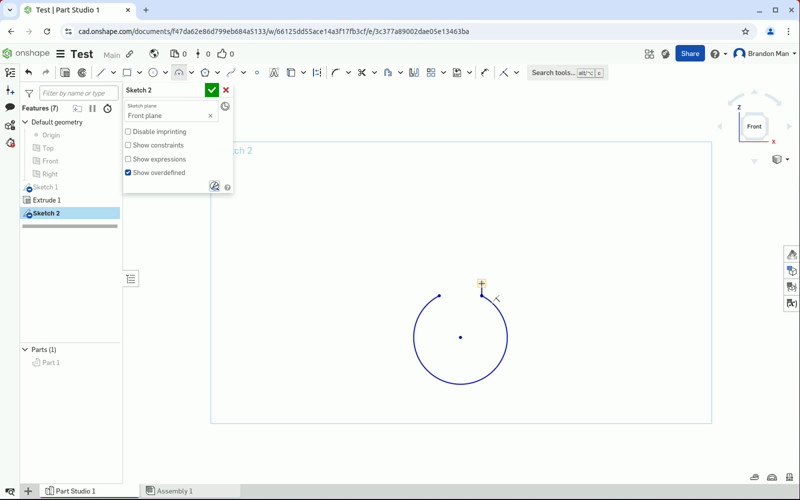
key_down(shift)
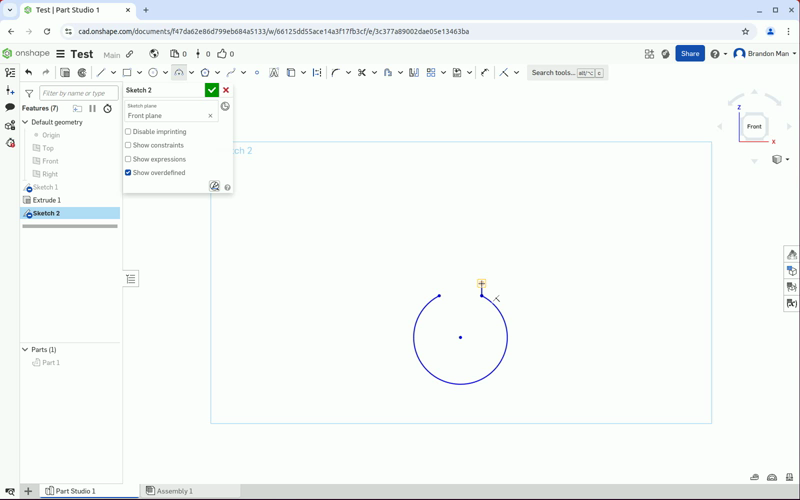
mouse_move(439, 283)
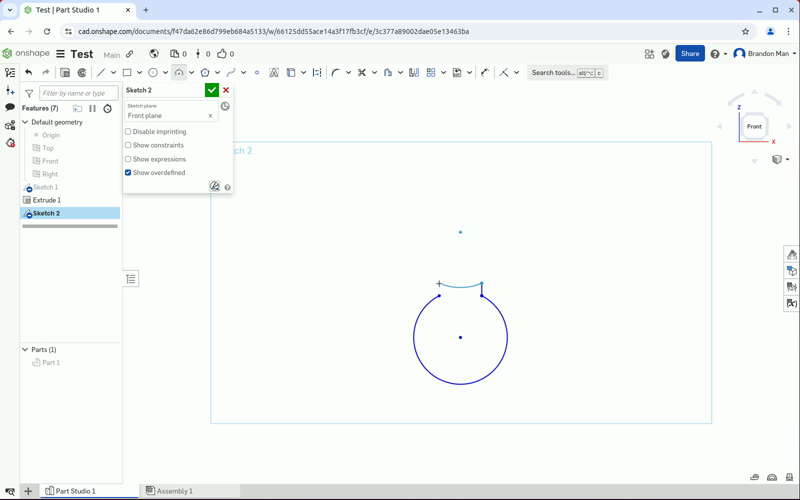
click(439, 283)
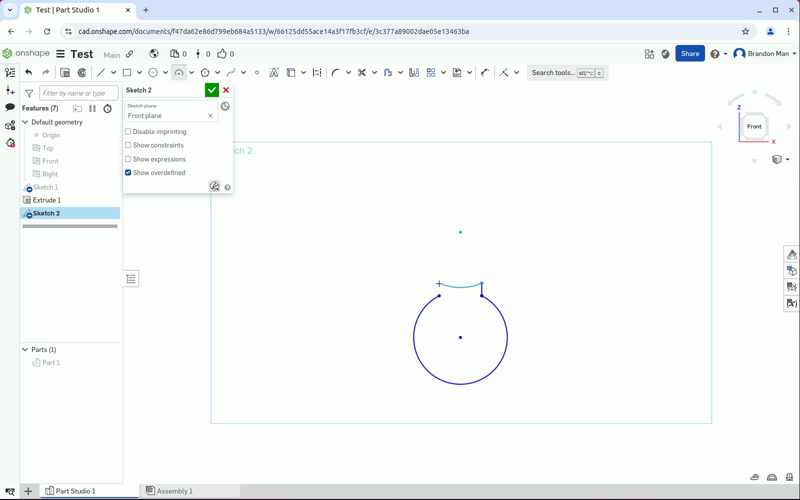
mouse_move(460, 396)
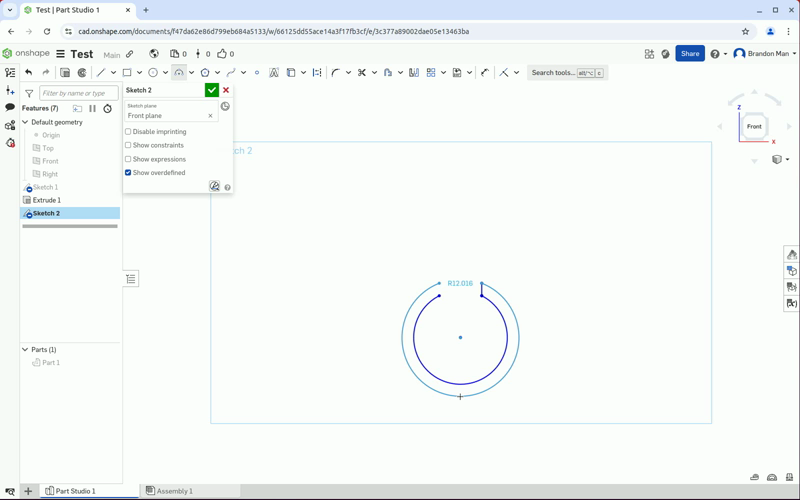
click(460, 396)
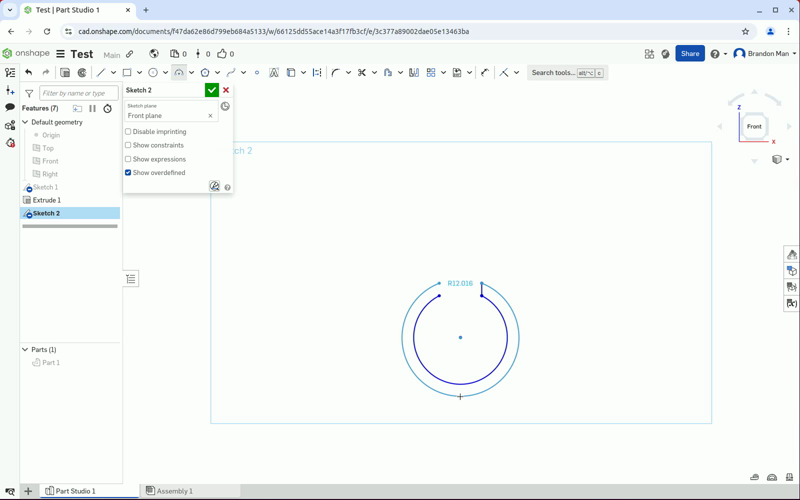
key_up(shift)
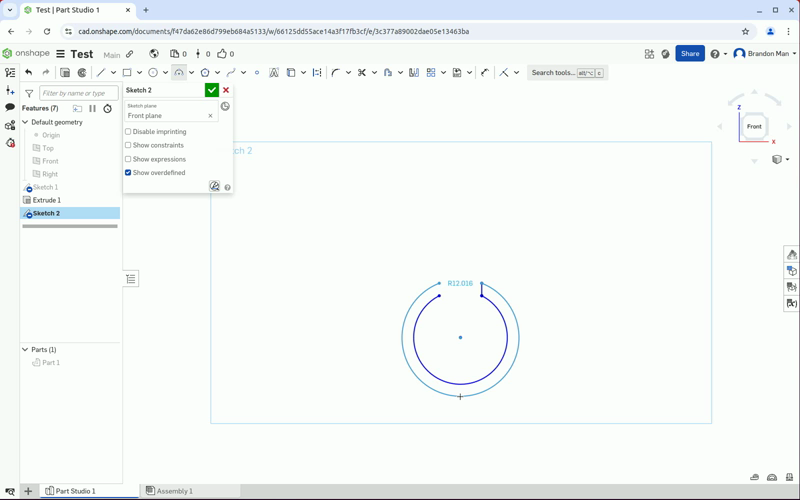
key(esc)
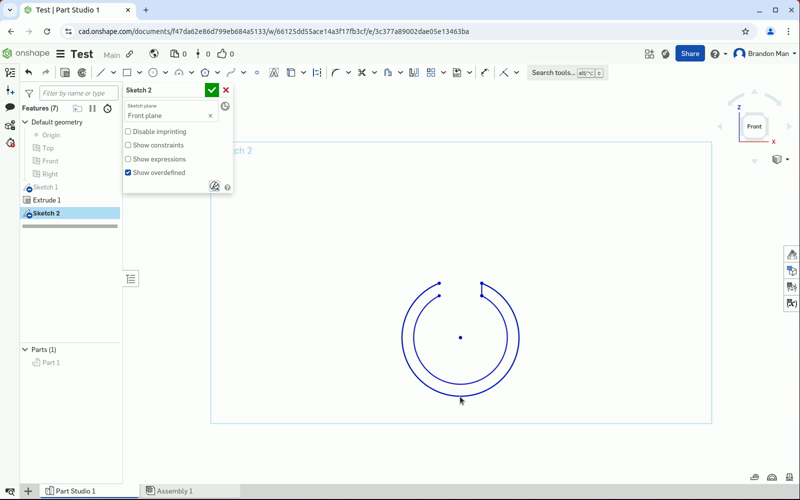
key(l)
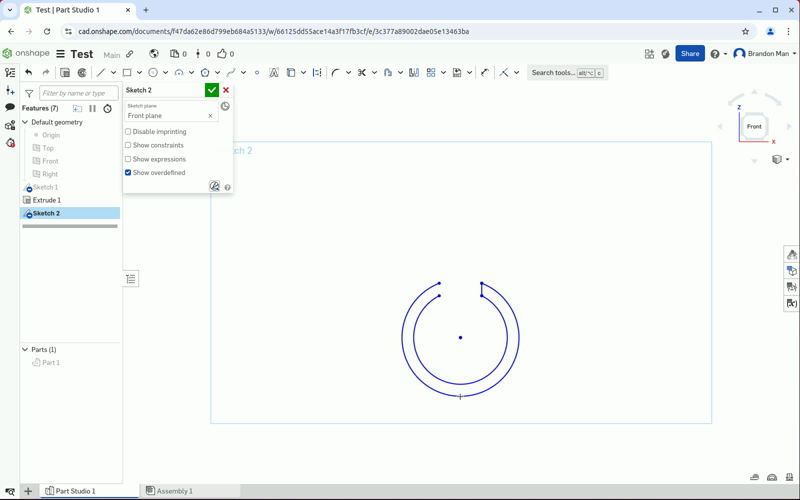
mouse_move(439, 283)
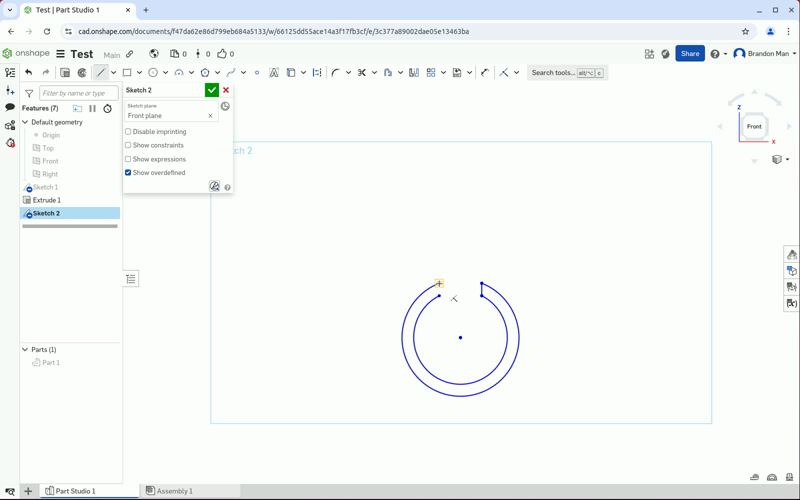
click(439, 283)
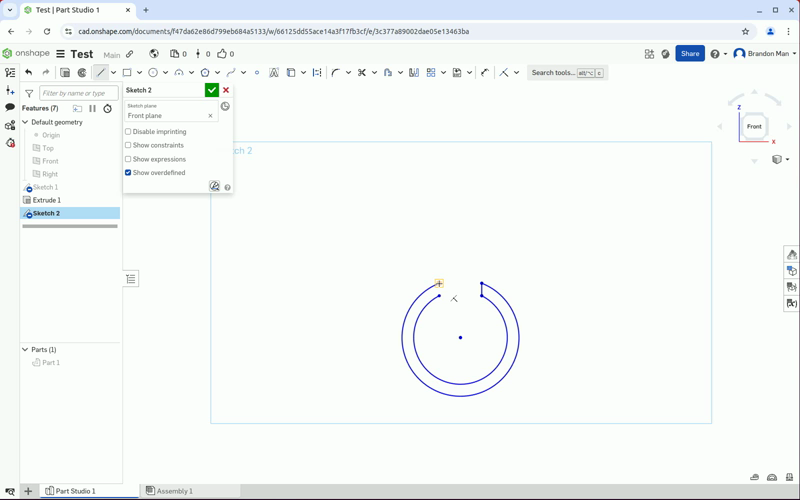
mouse_move(469, 283)
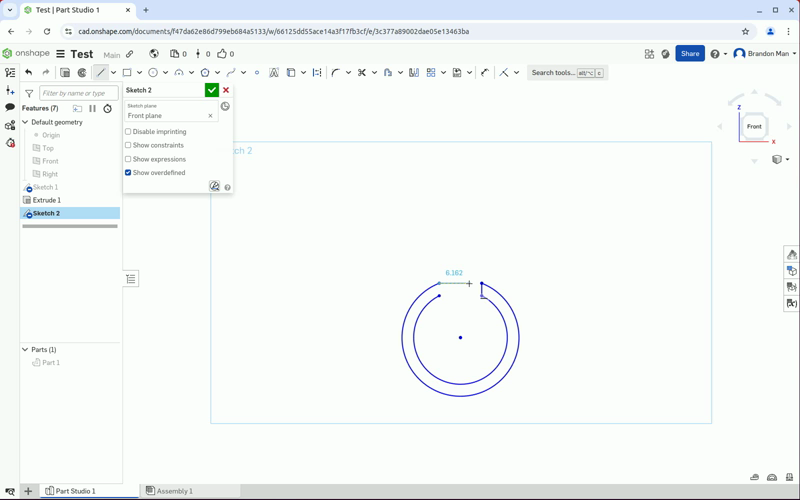
key_down(shift)
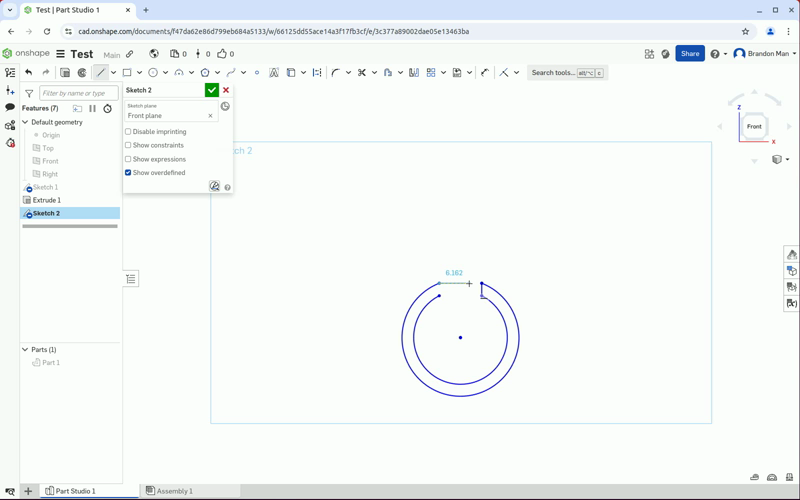
mouse_move(439, 295)
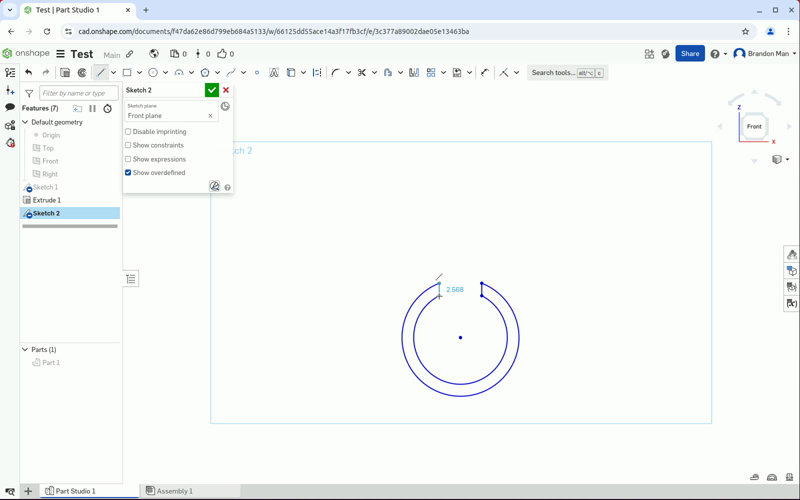
key_up(shift)
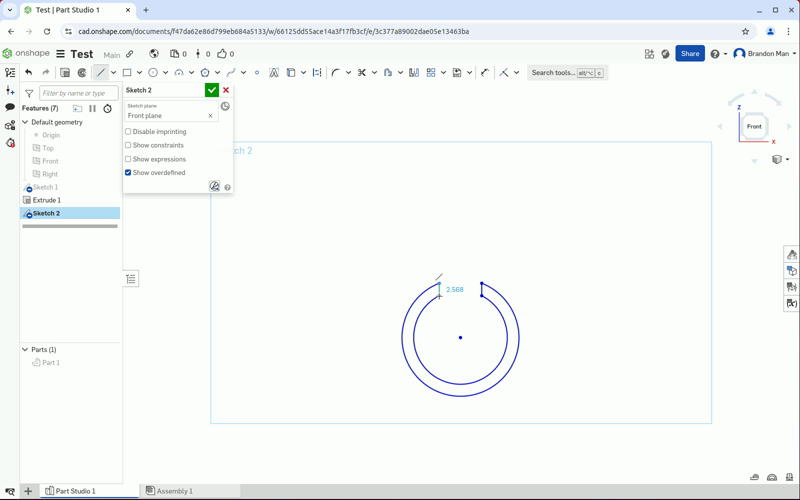
click(439, 295)
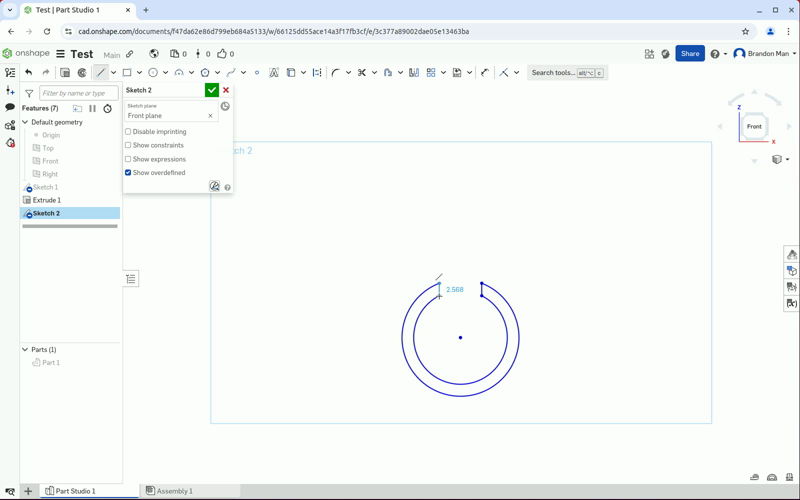
key(esc)
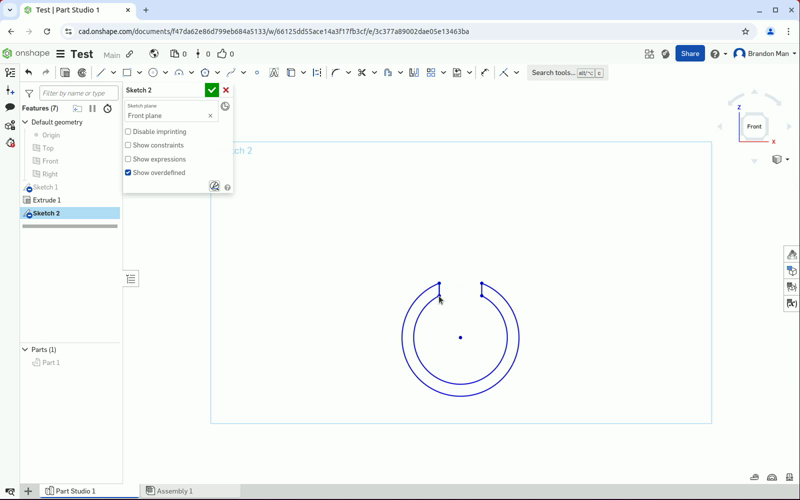
mouse_move(443, 388)
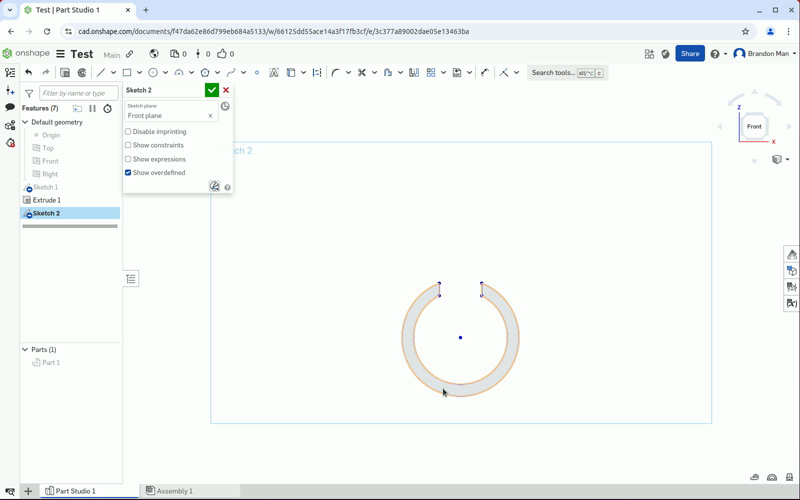
click(443, 388)
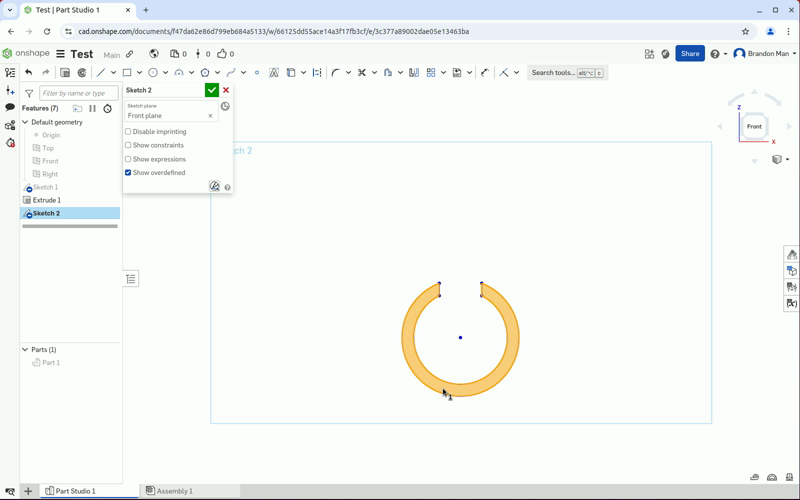
mouse_move(73, 352)
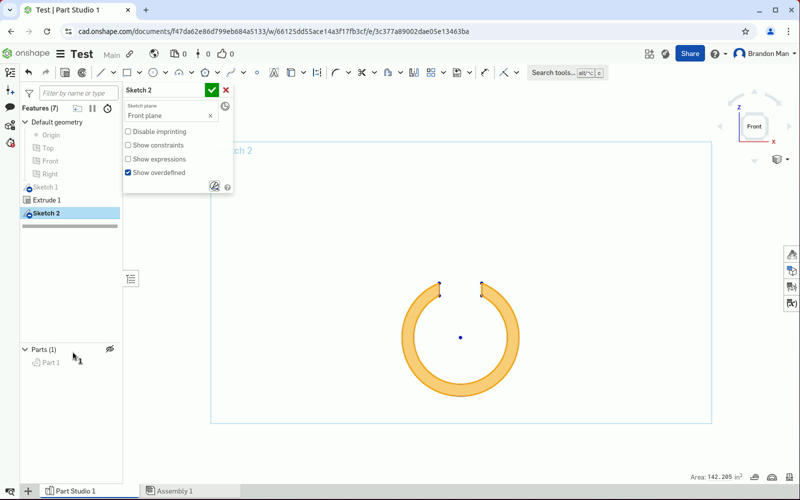
key(shift+y)
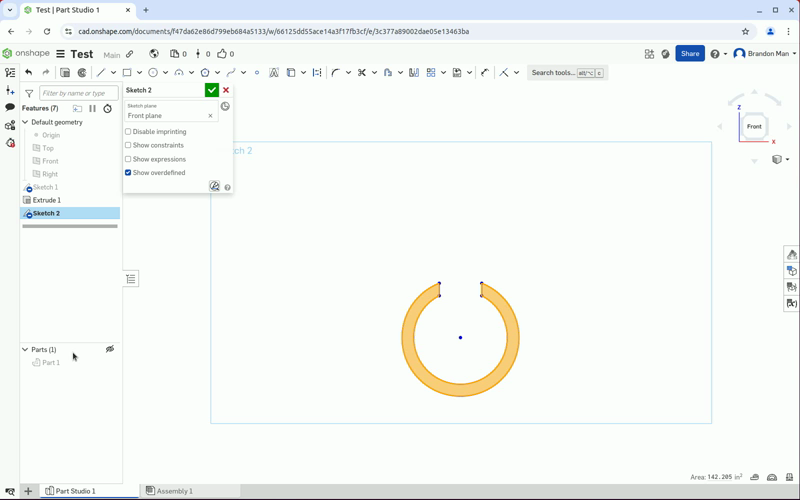
key(shift+e)
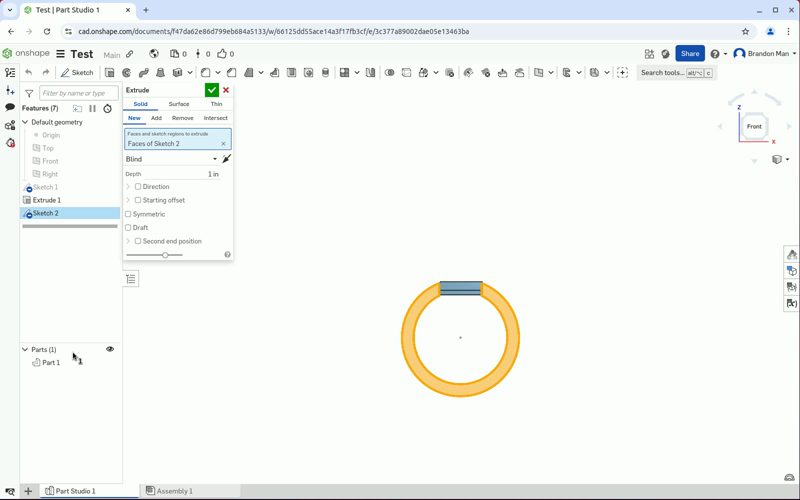
mouse_move(143, 106)
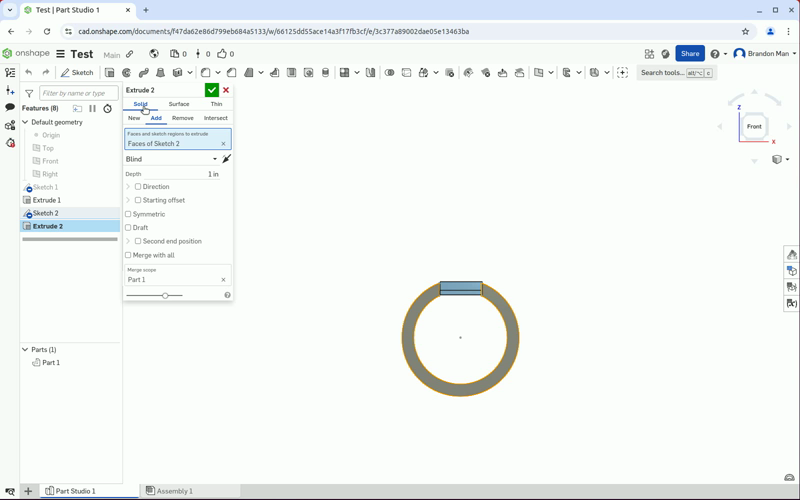
click(143, 106)
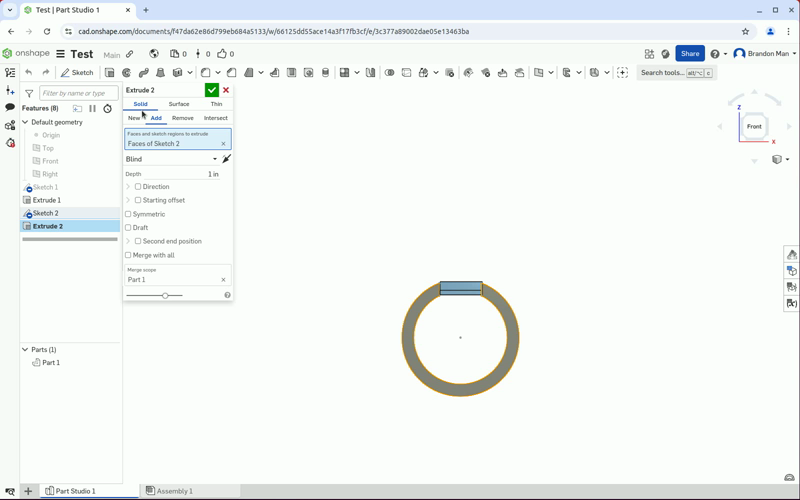
mouse_move(137, 120)
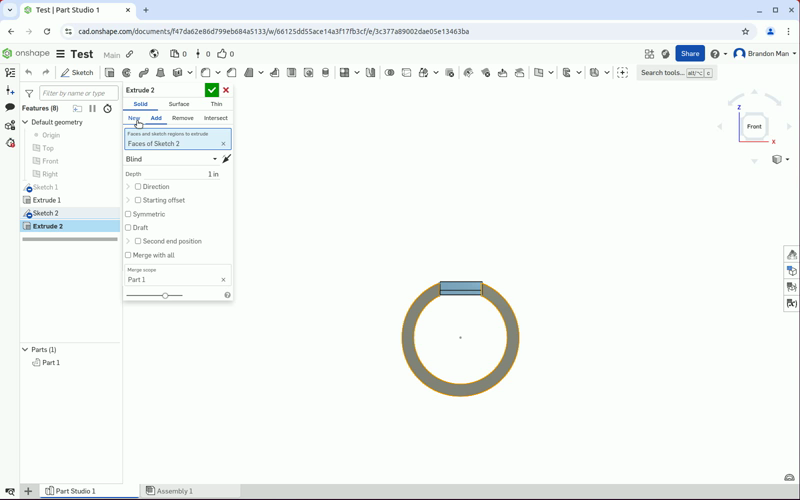
click(137, 120)
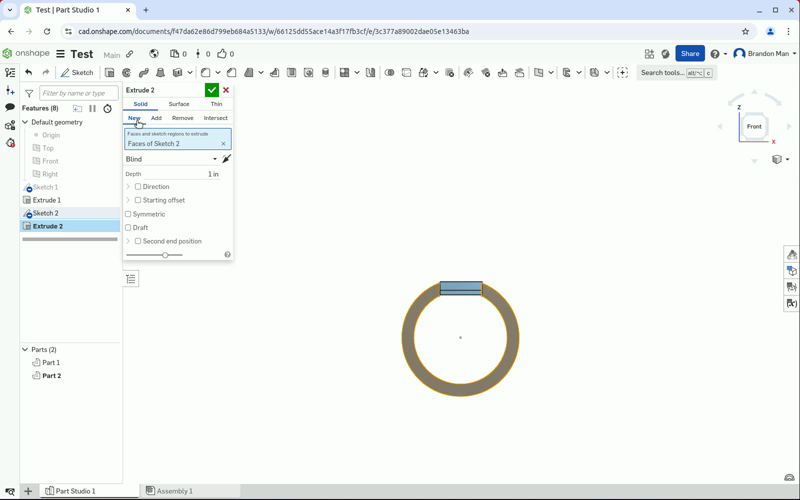
key(tab, 4)
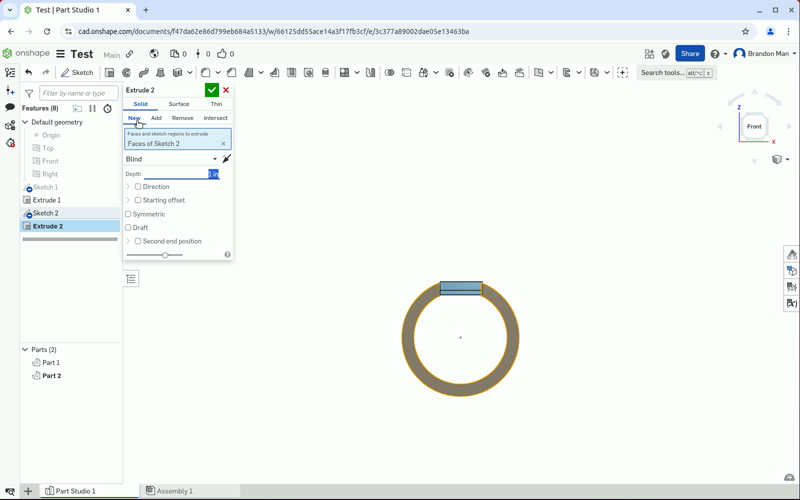
text(31.774)
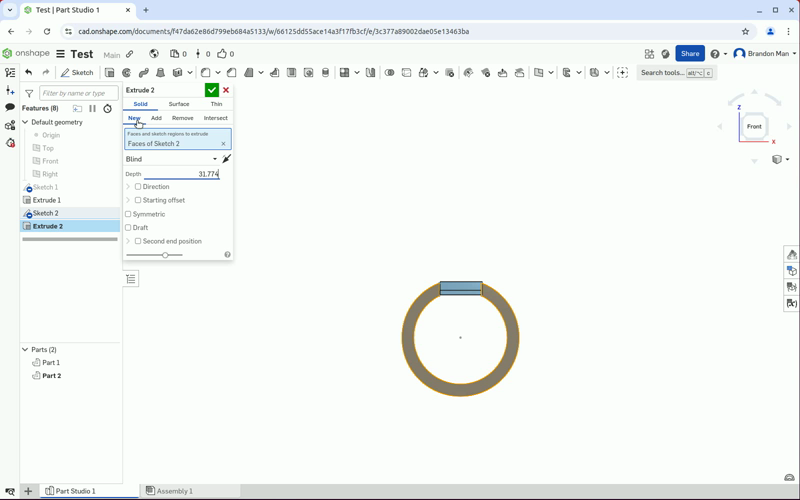
key(tab, 3)
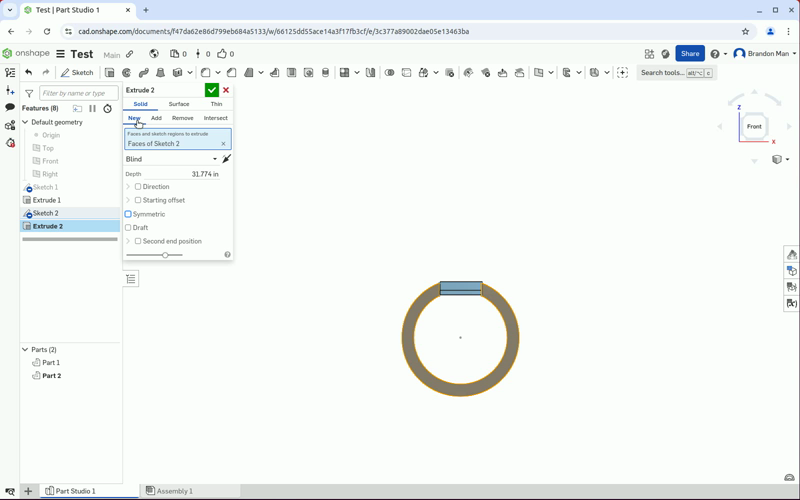
key(space)
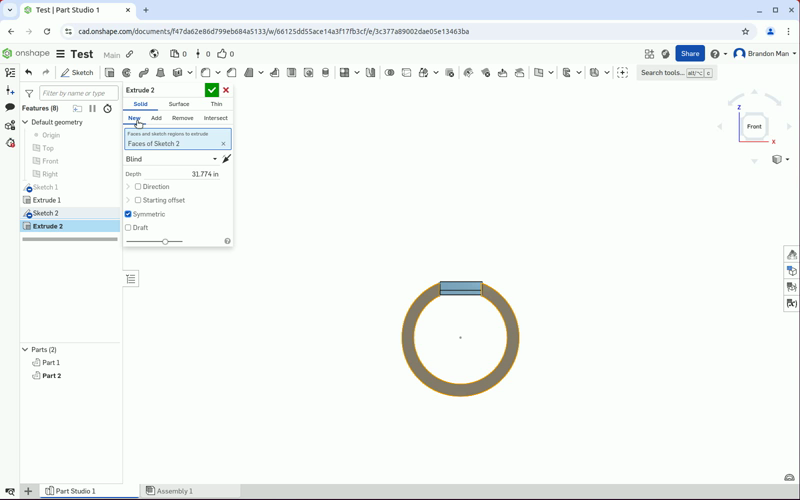
key(enter)
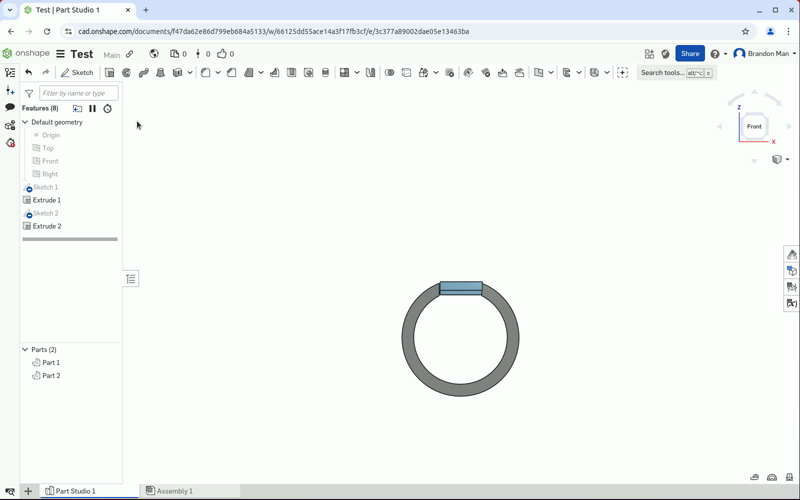
key(shift+h)
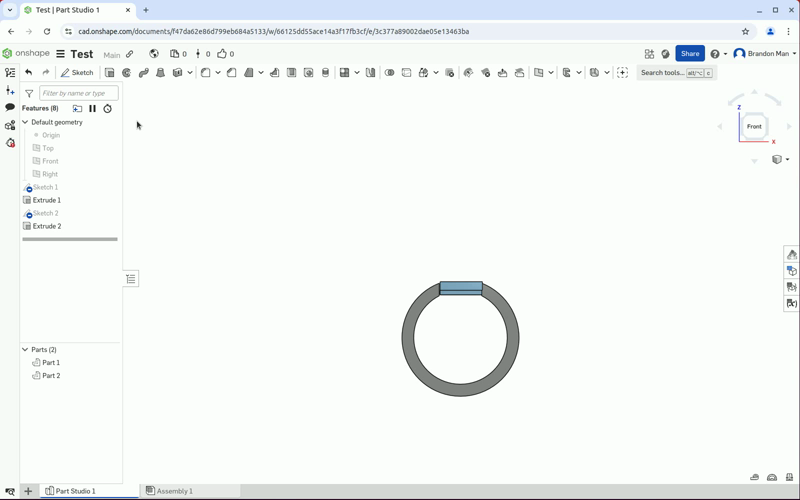
key(shift+h)
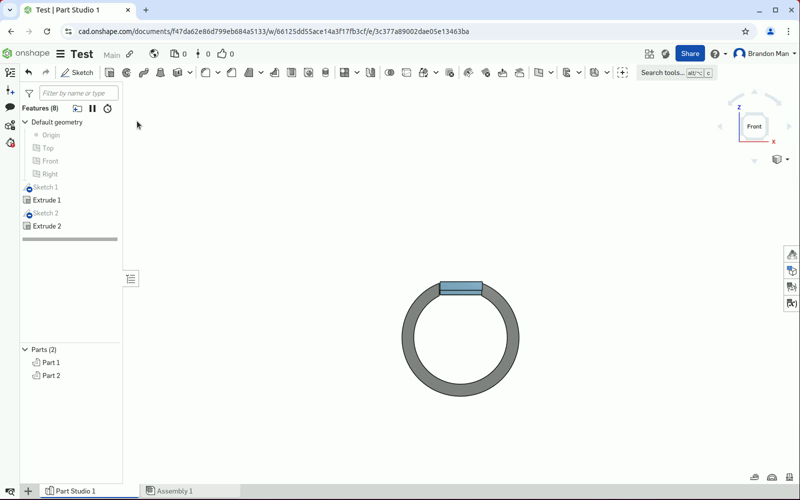
mouse_move(73, 189)
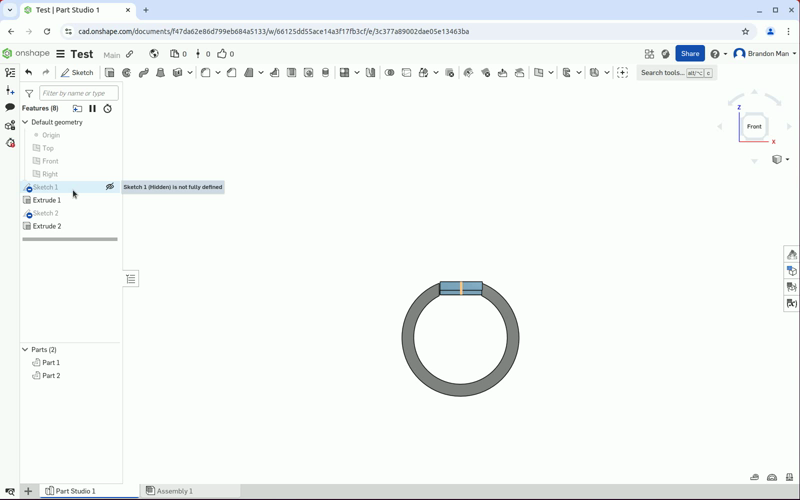
click(73, 189)
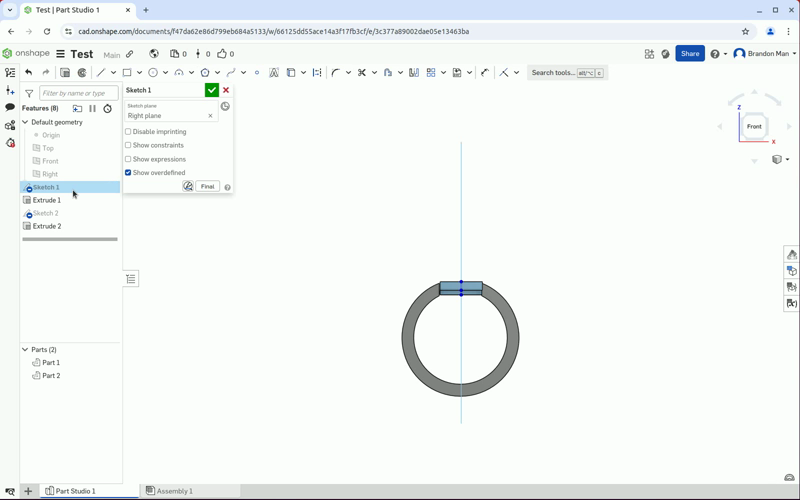
mouse_move(229, 92)
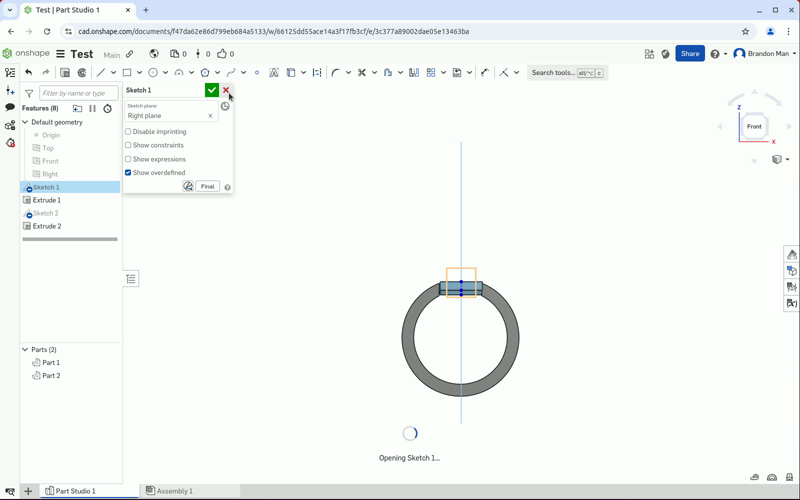
click(229, 92)
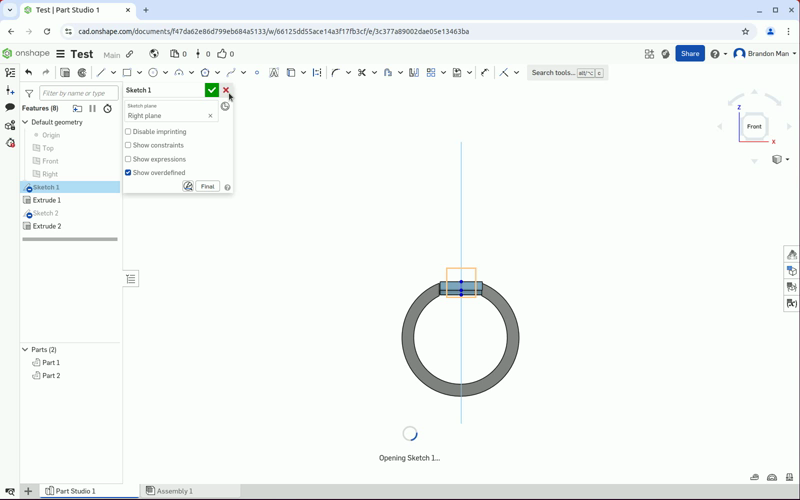
key(shift+s)
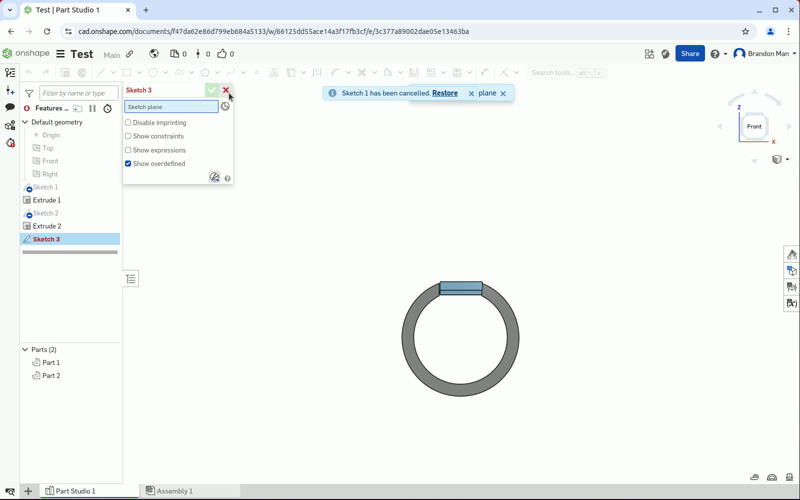
mouse_move(73, 163)
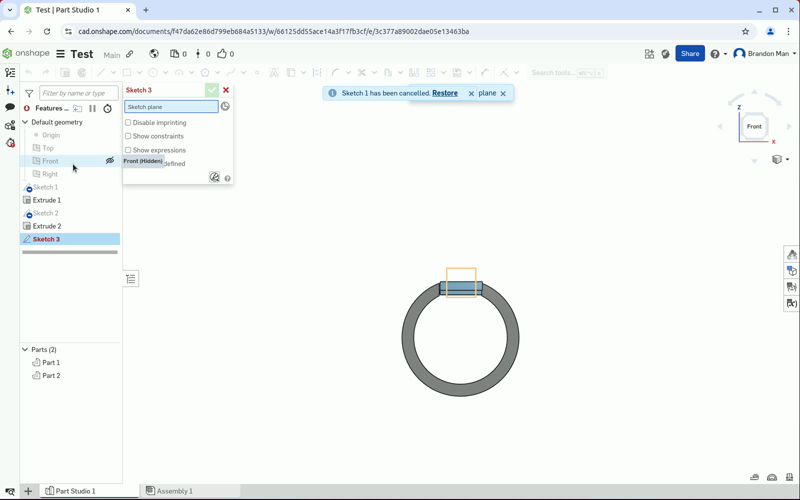
click(73, 163)
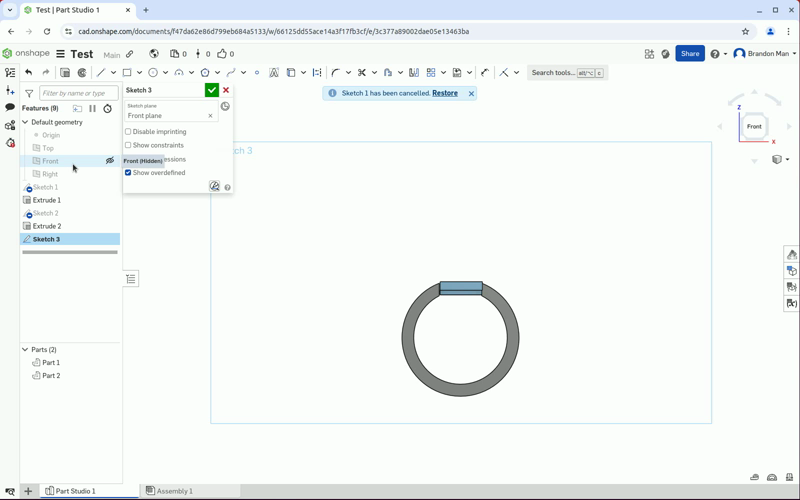
mouse_move(73, 352)
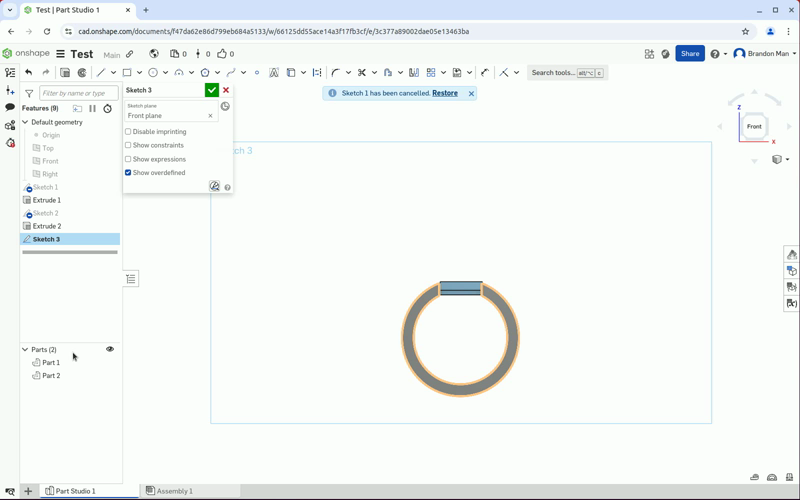
key(y)
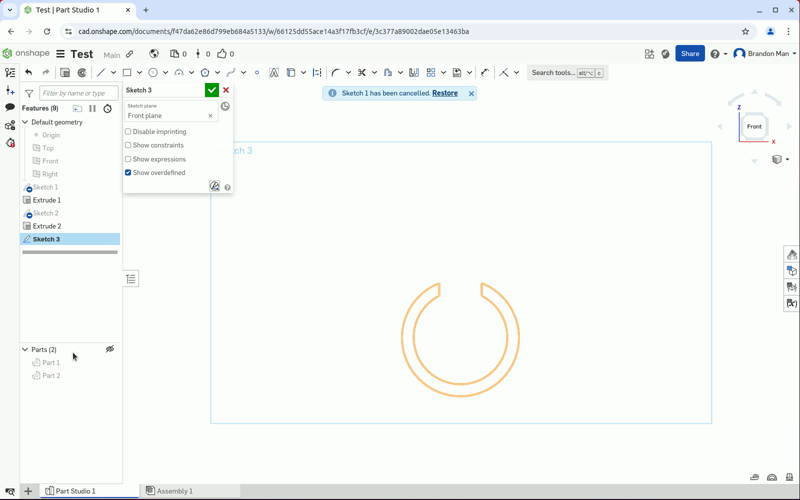
key(l)
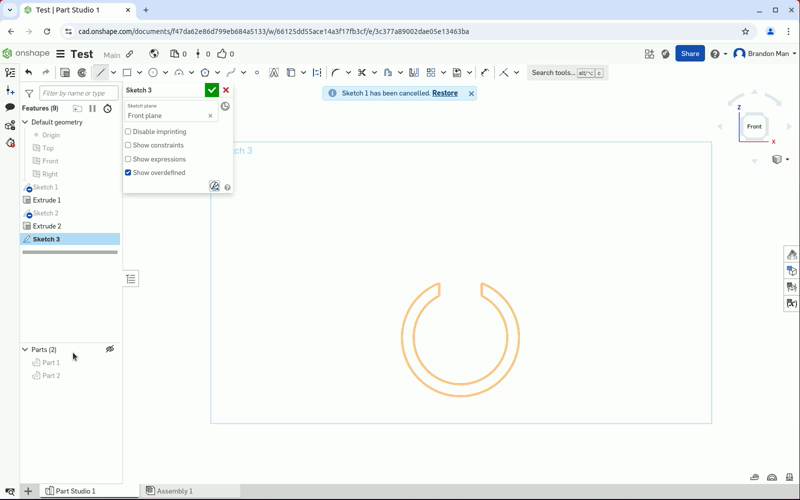
key_down(shift)
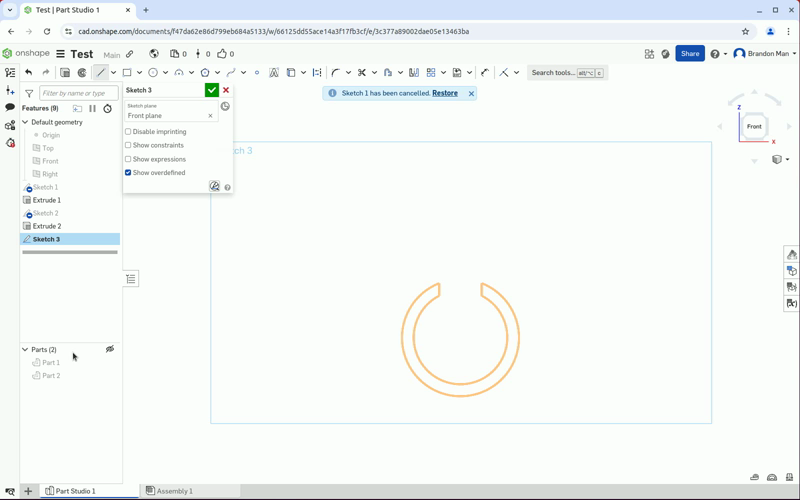
mouse_move(430, 282)
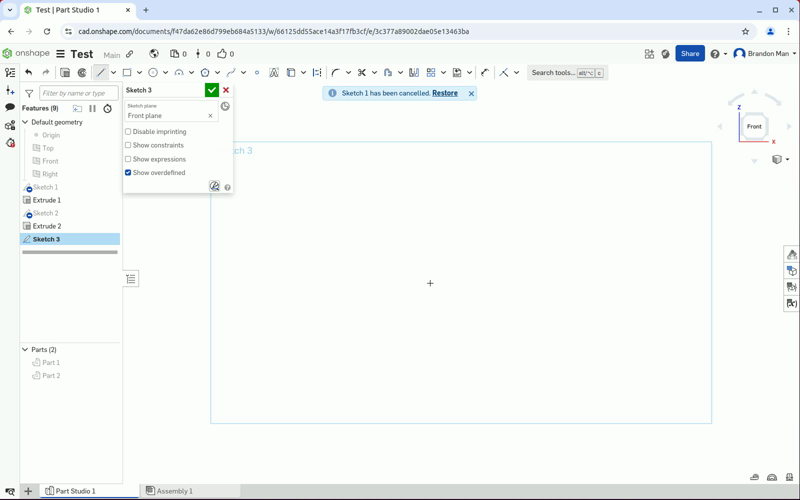
click(430, 282)
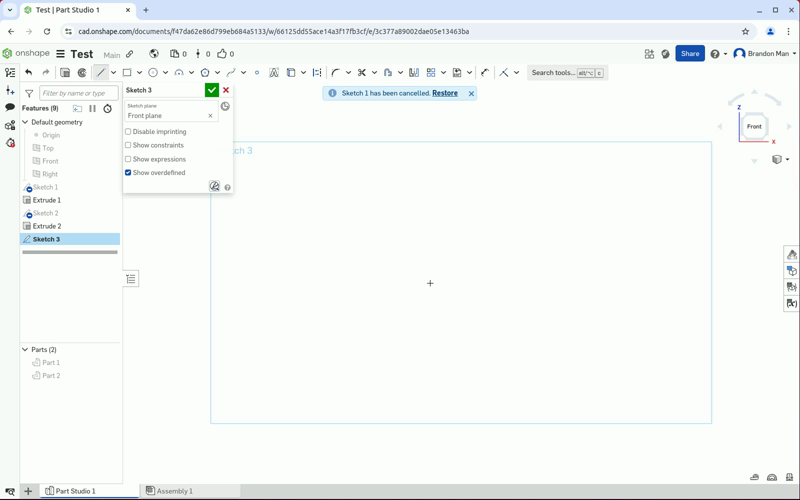
key_up(shift)
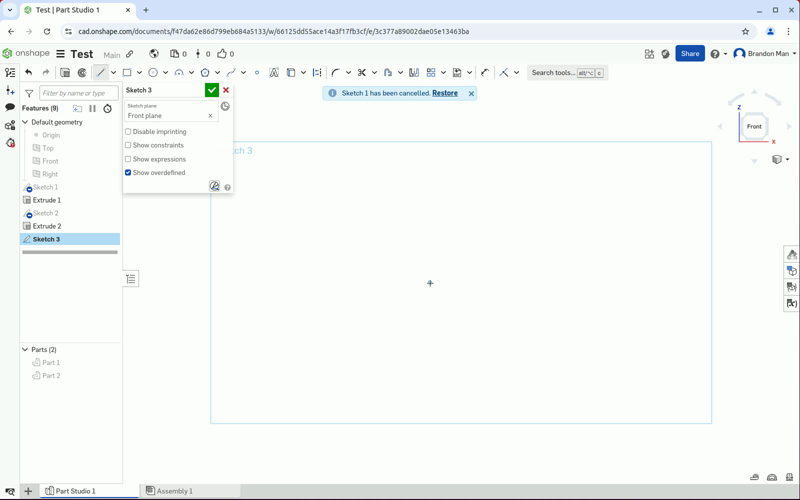
key_down(shift)
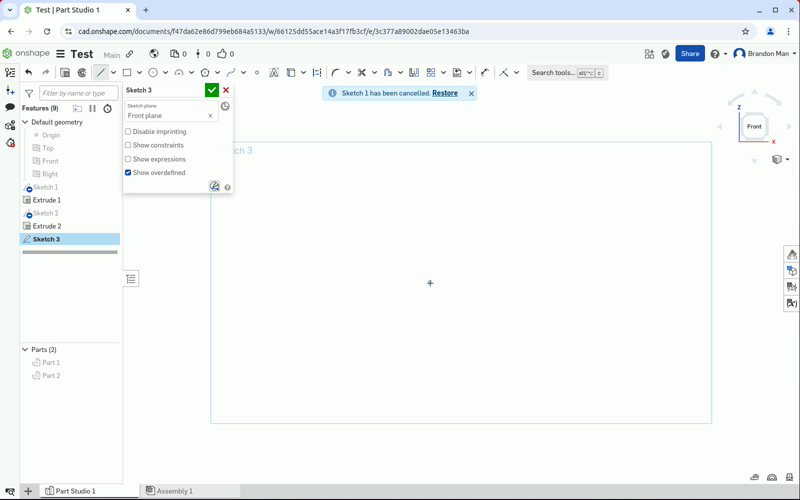
mouse_move(460, 282)
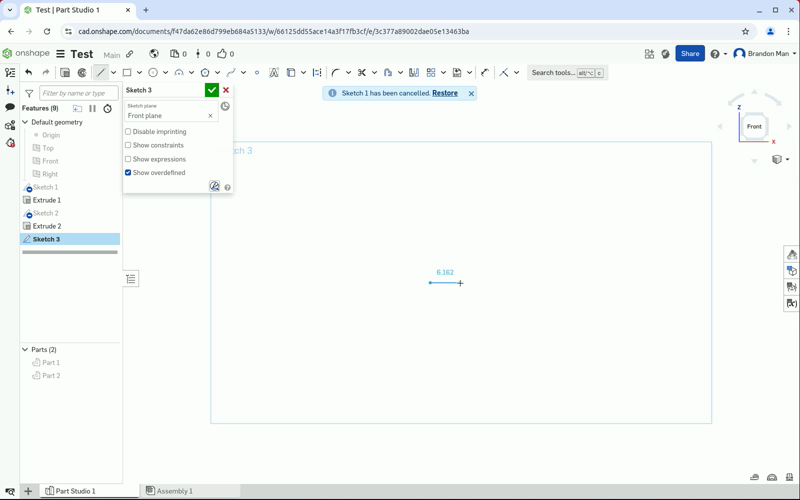
mouse_move(440, 282)
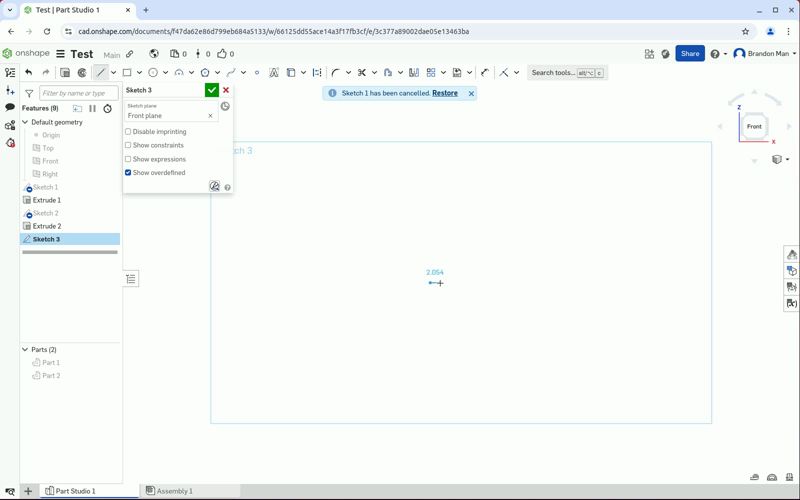
click(440, 282)
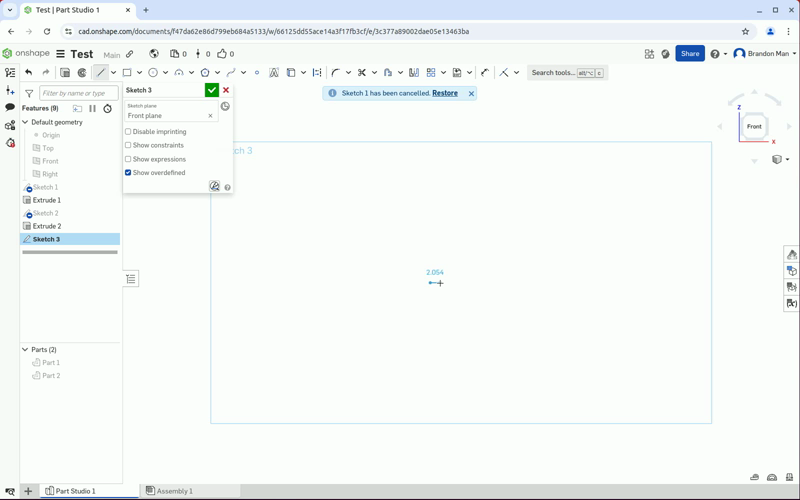
key_up(shift)
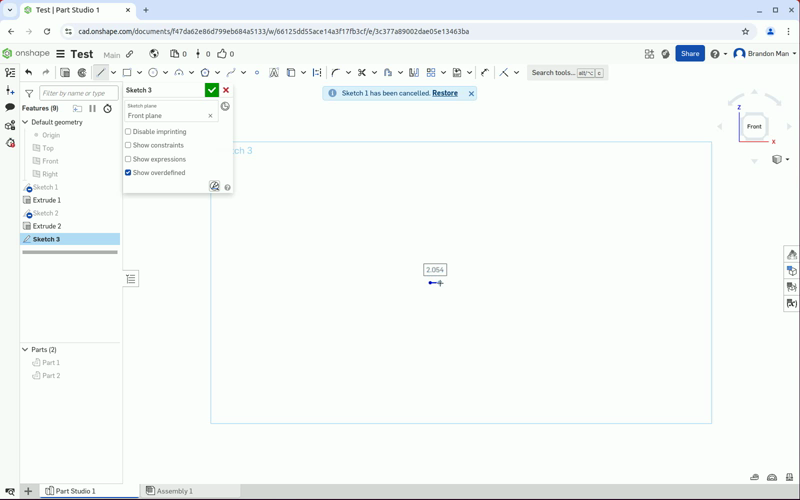
key_down(shift)
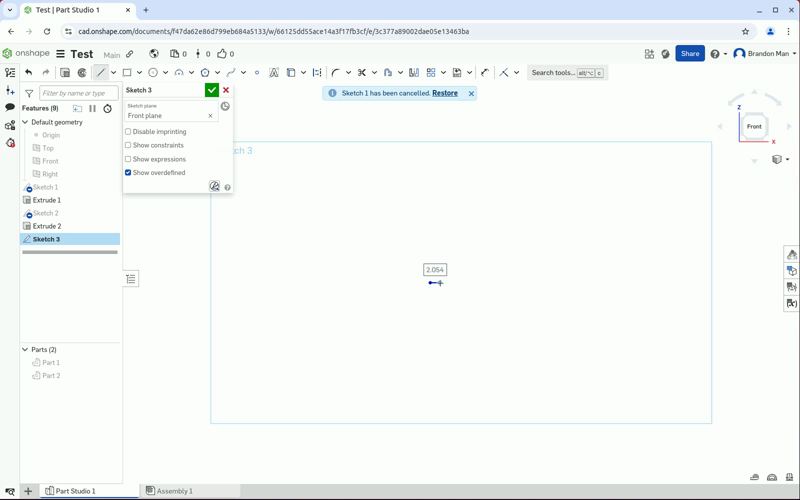
mouse_move(470, 282)
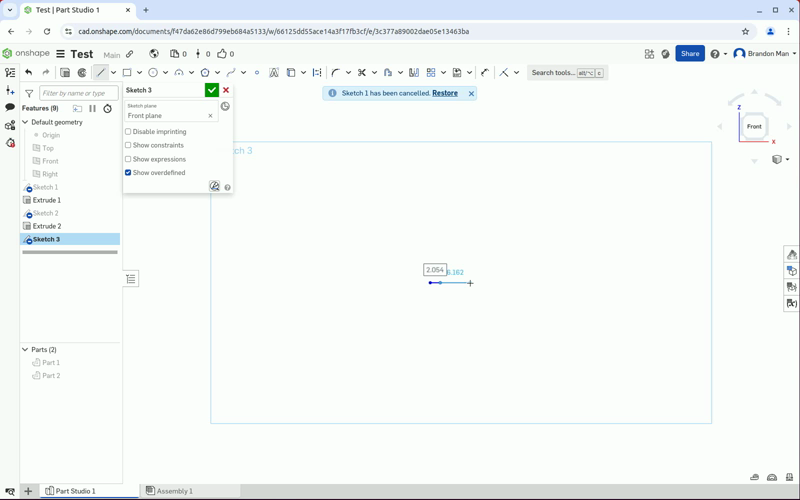
mouse_move(440, 272)
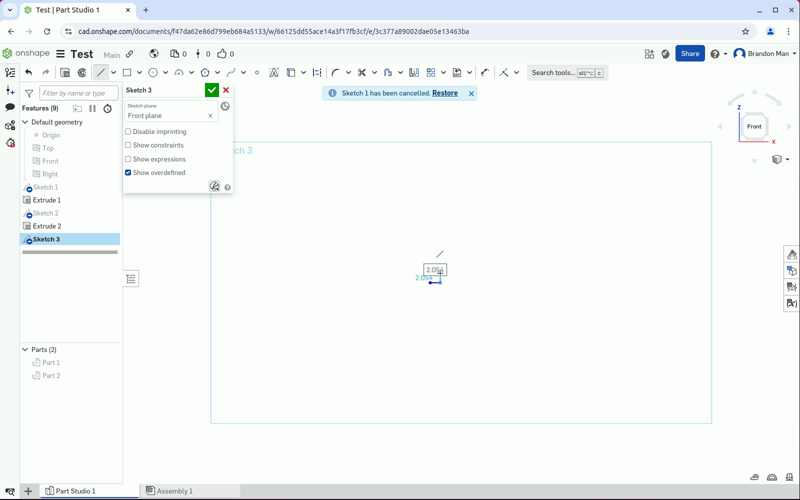
click(440, 272)
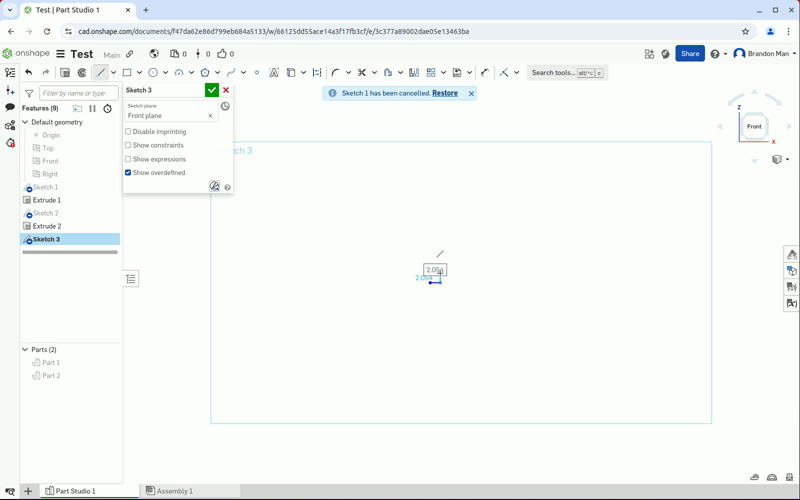
key_up(shift)
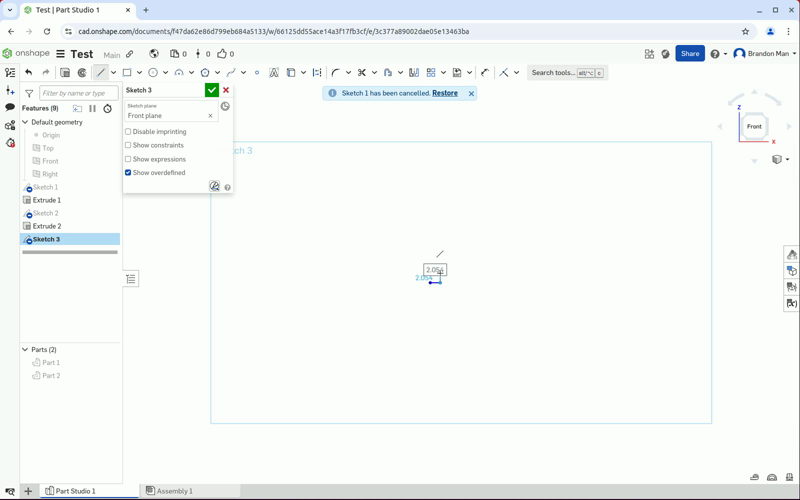
key_down(shift)
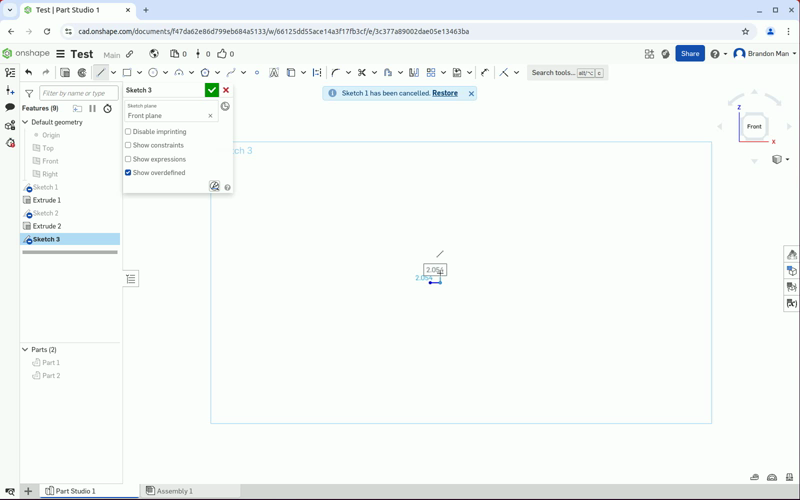
mouse_move(470, 272)
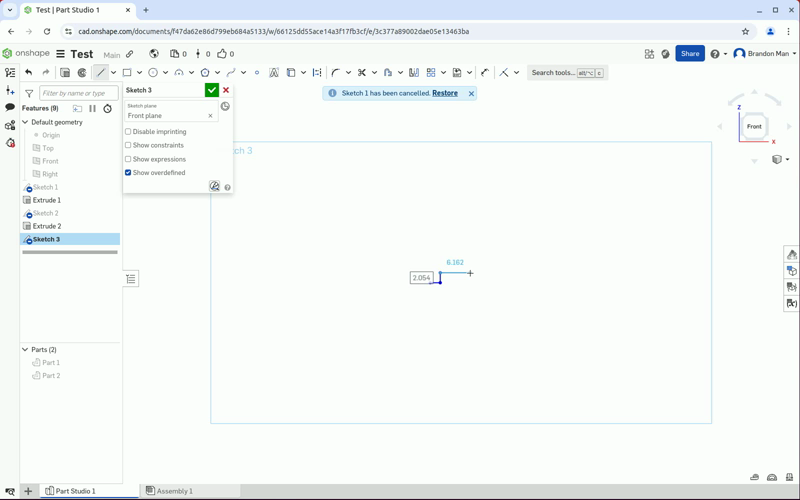
mouse_move(483, 272)
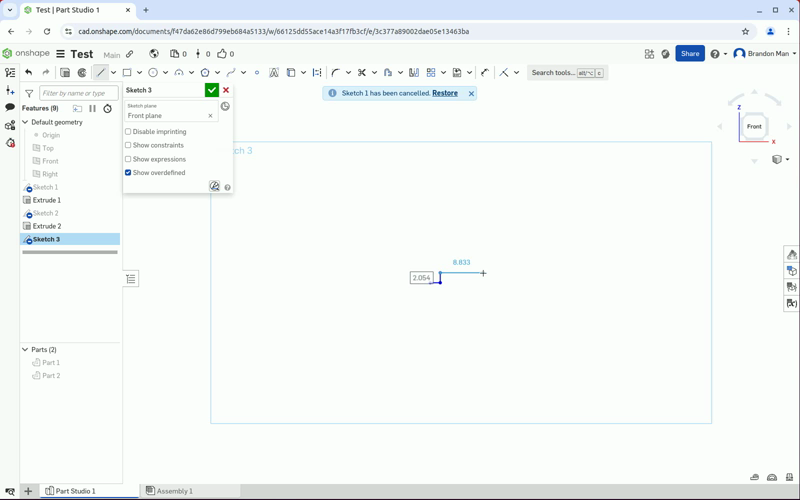
click(483, 272)
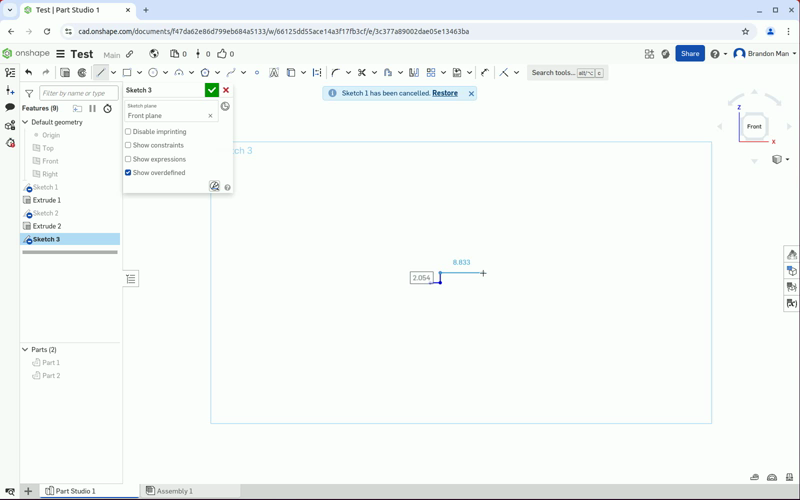
key_up(shift)
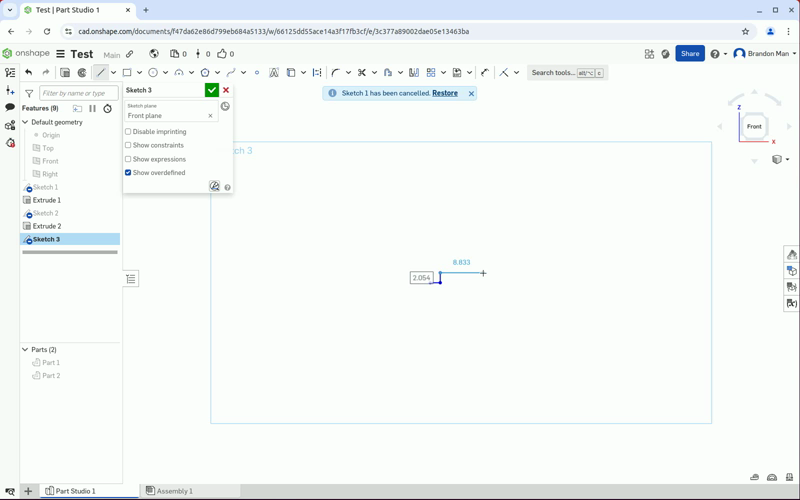
key_down(shift)
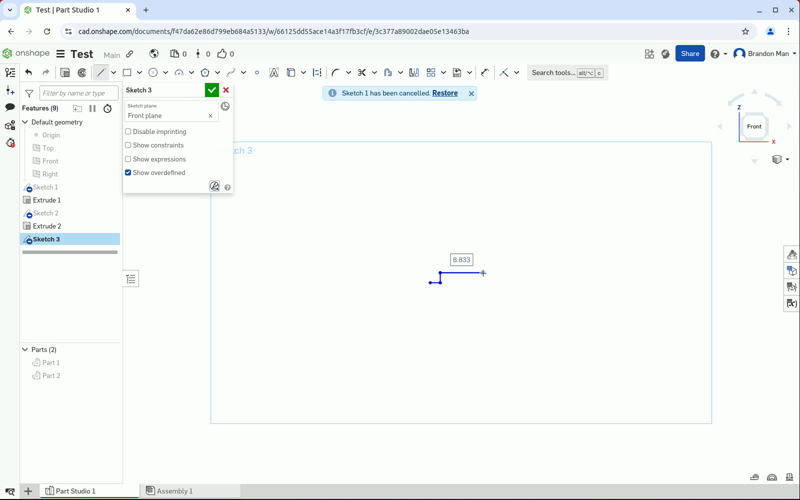
mouse_move(513, 272)
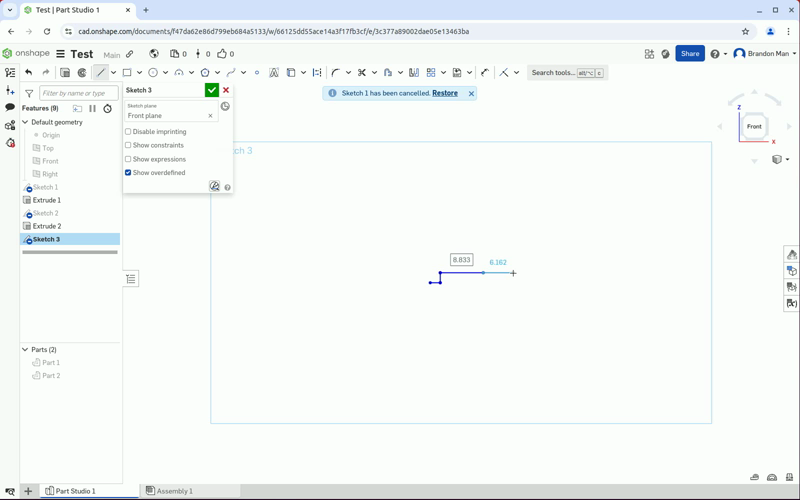
mouse_move(483, 282)
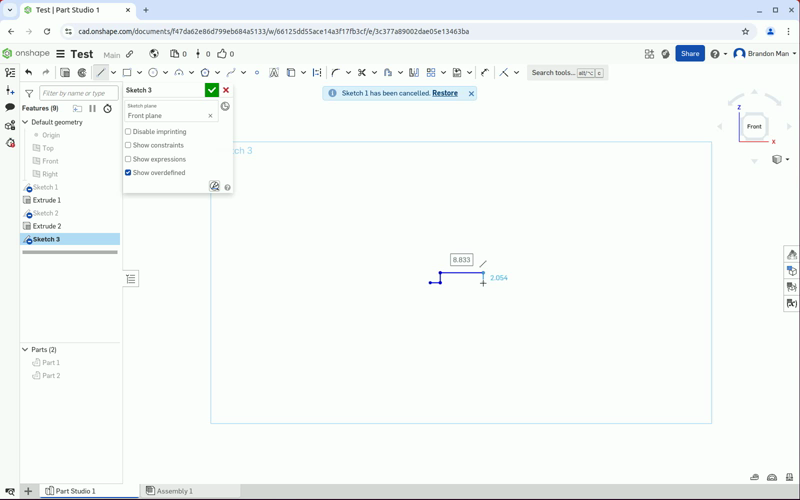
click(483, 282)
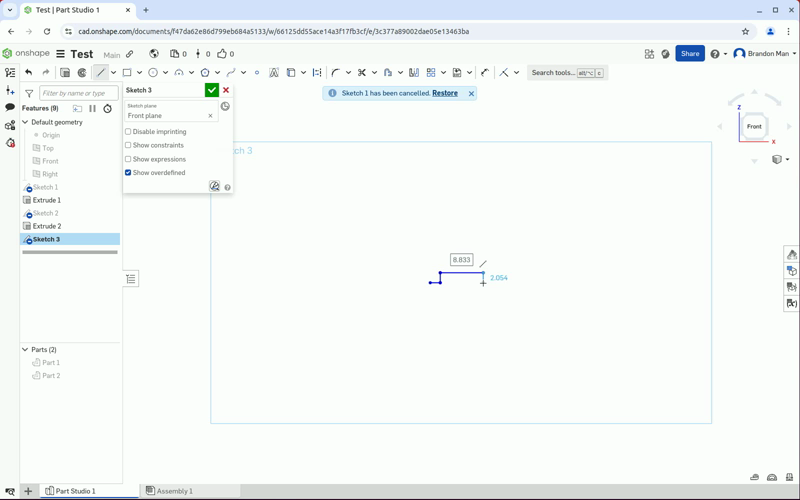
key_up(shift)
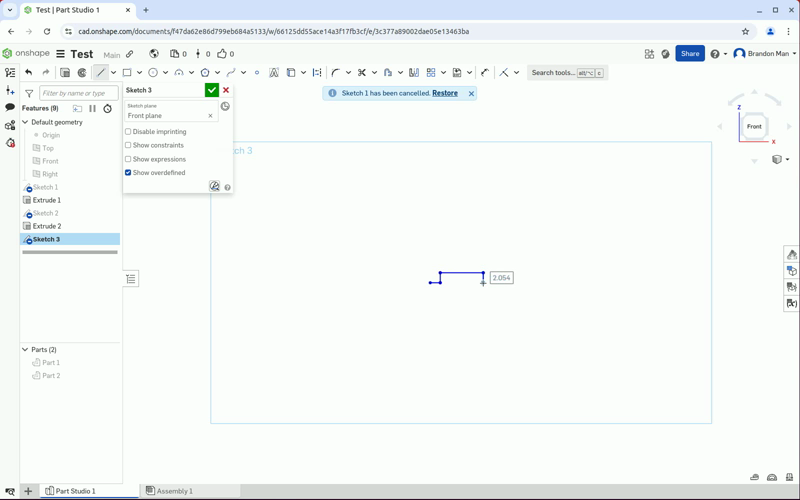
key_down(shift)
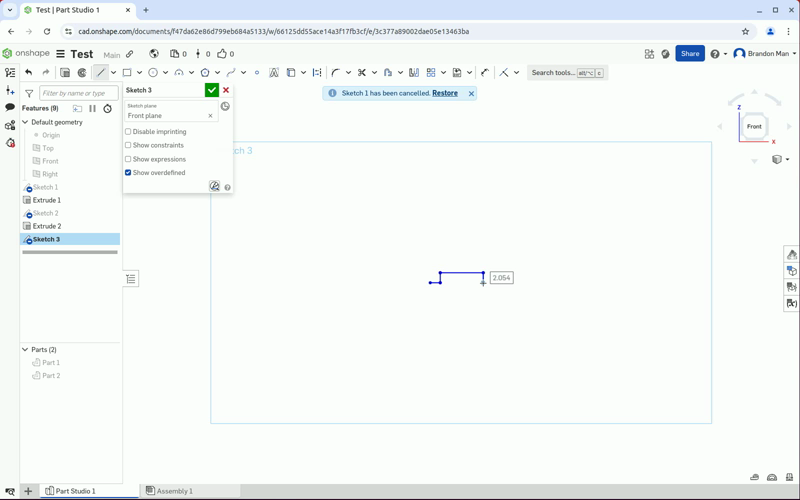
mouse_move(513, 282)
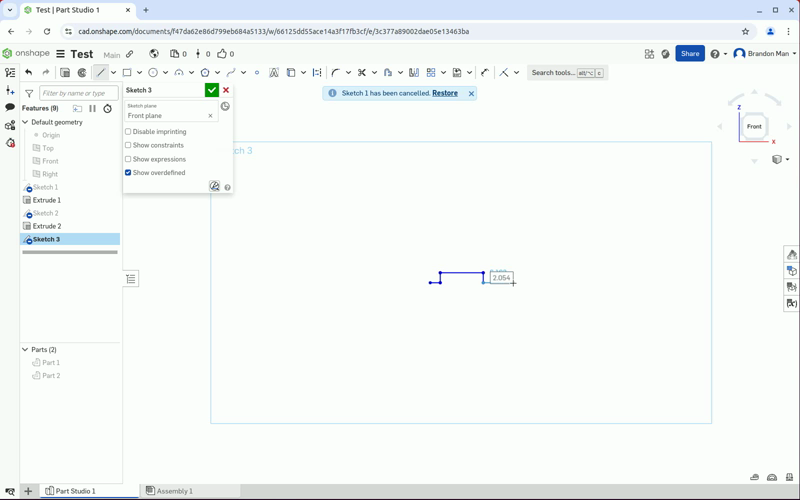
mouse_move(492, 282)
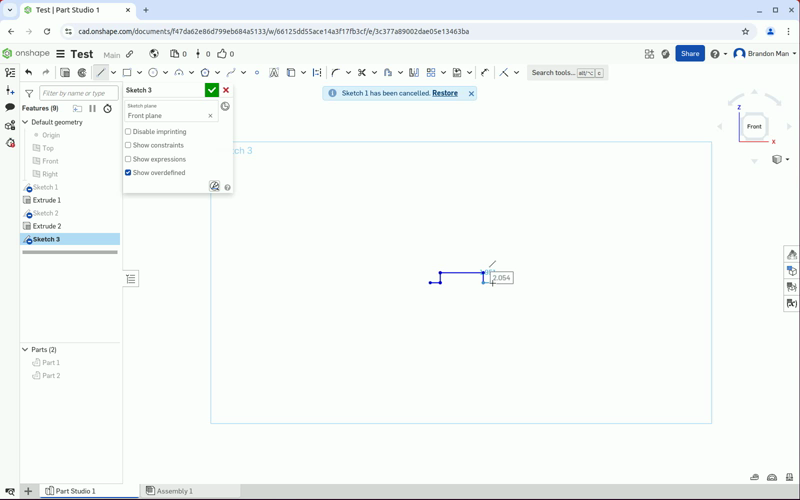
click(492, 282)
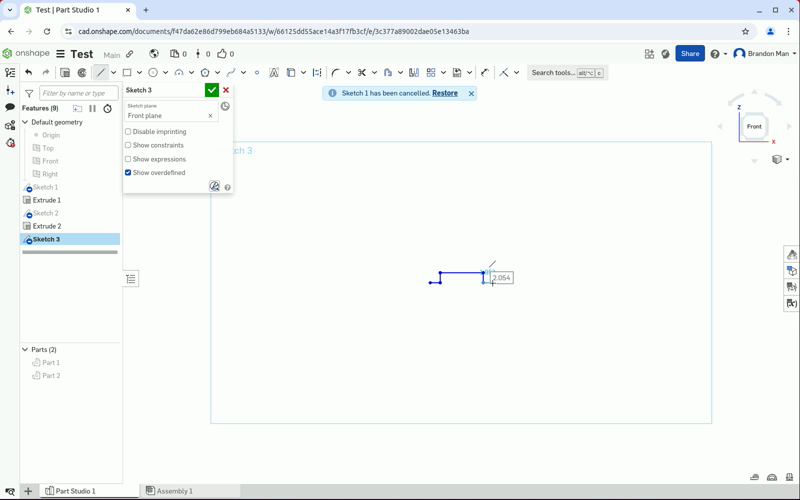
key_up(shift)
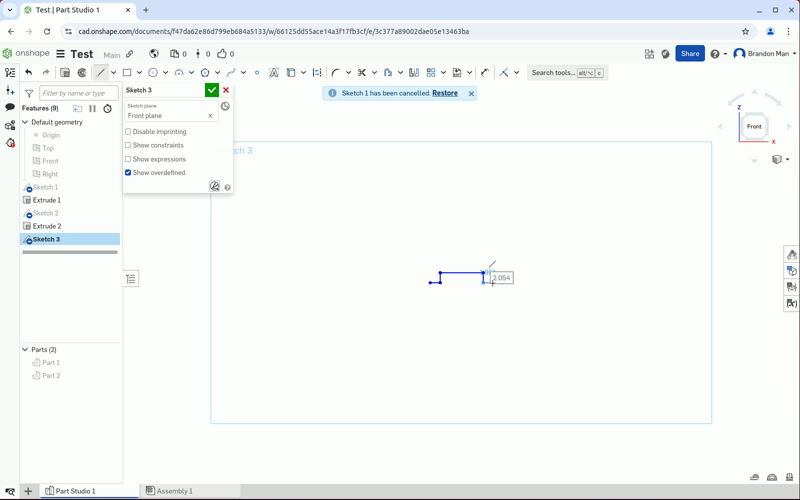
key_down(shift)
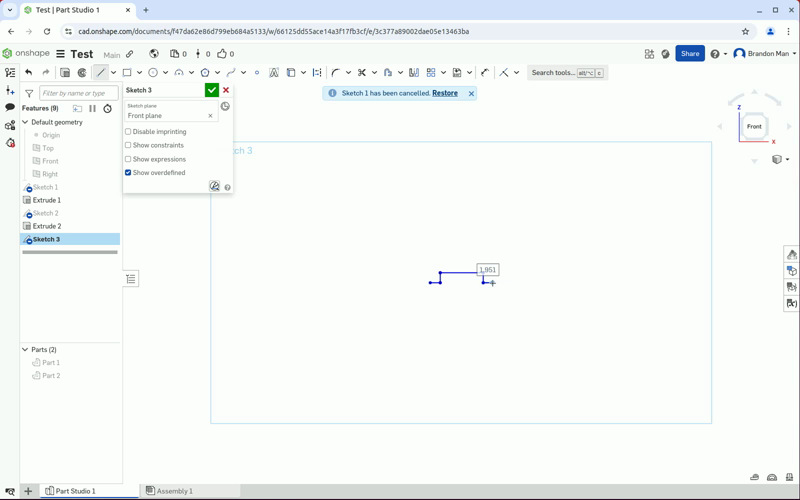
mouse_move(522, 282)
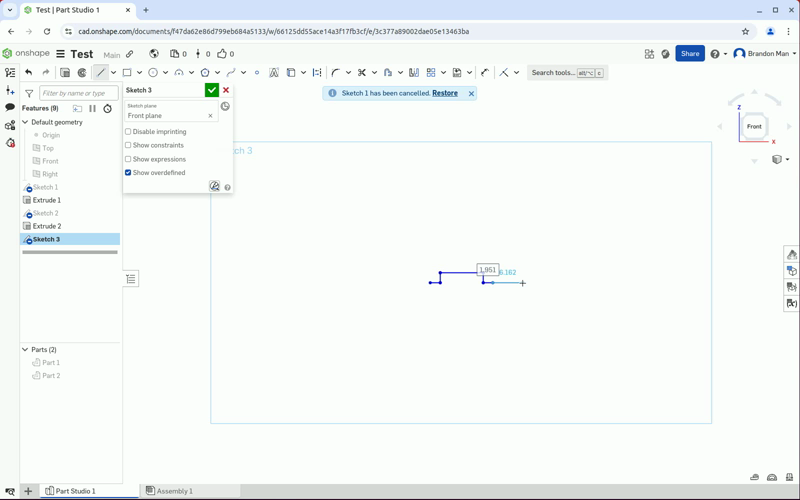
mouse_move(492, 270)
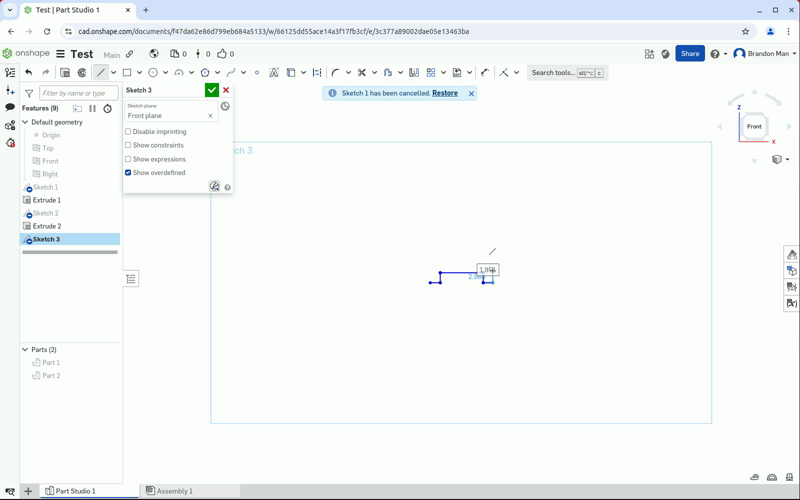
click(492, 270)
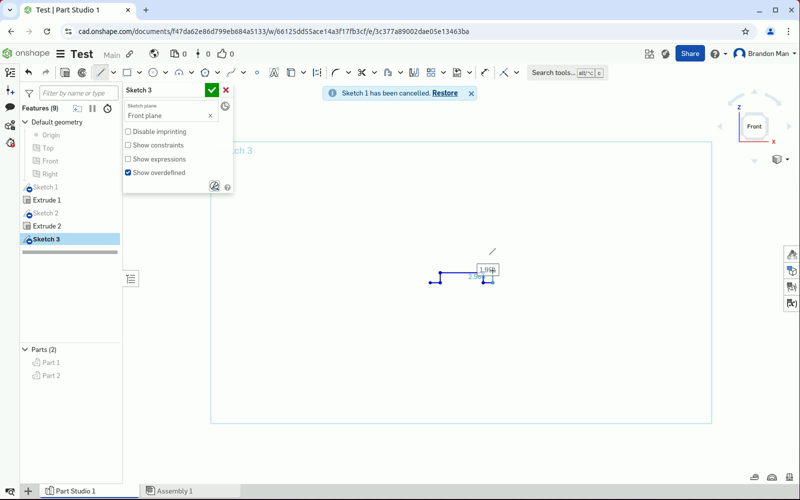
key_up(shift)
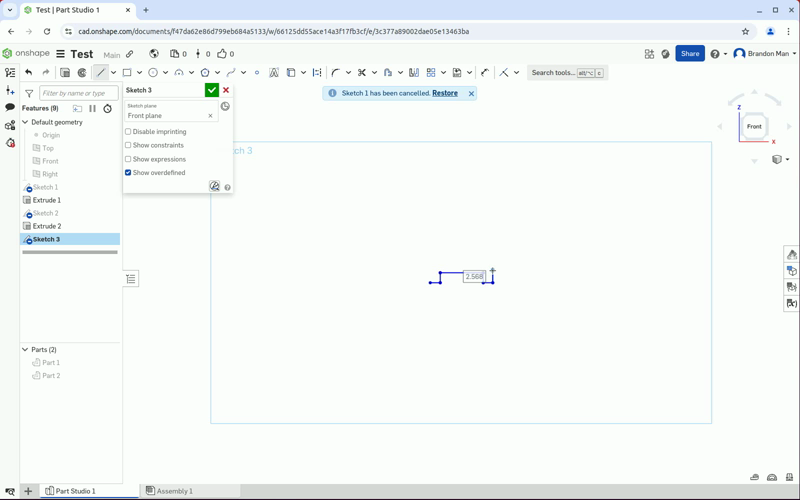
key_down(shift)
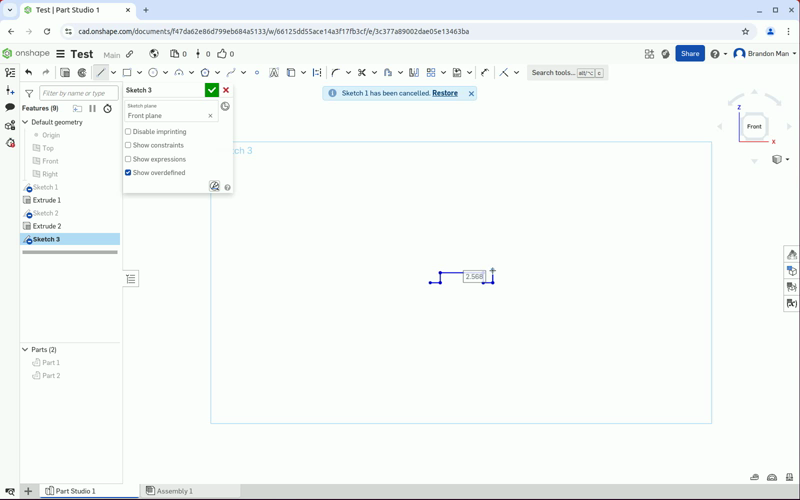
mouse_move(430, 270)
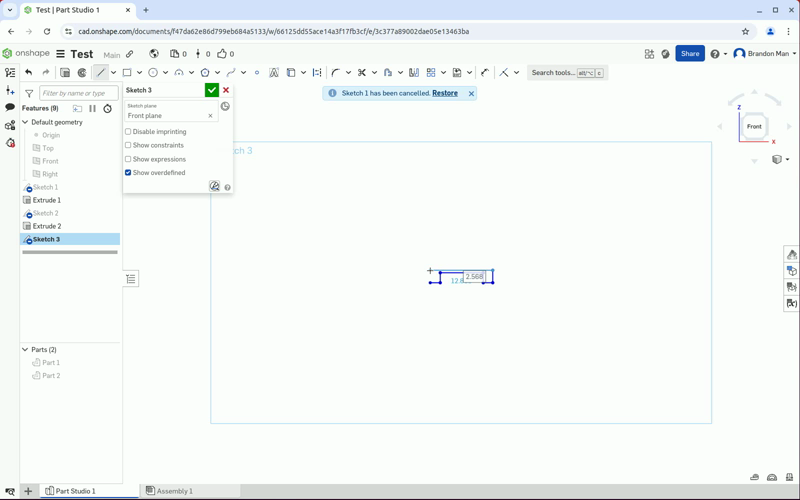
click(430, 270)
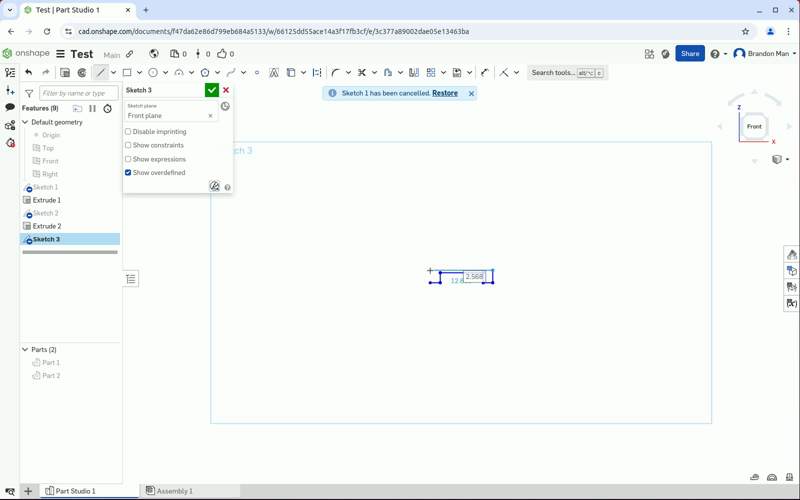
key_up(shift)
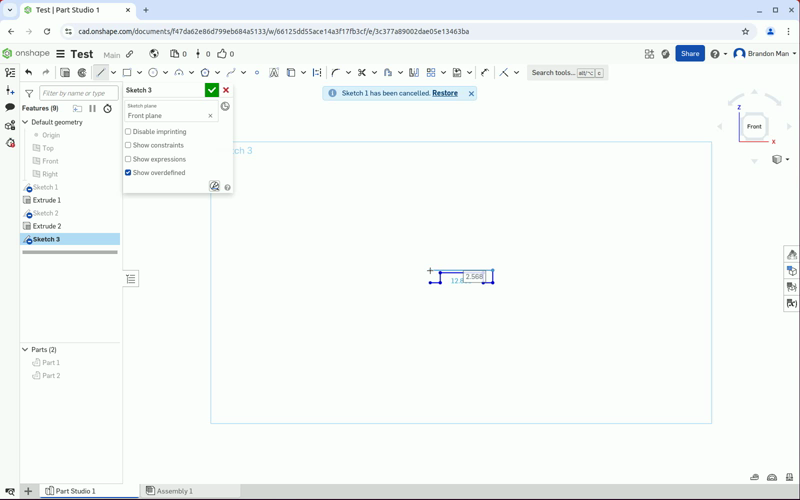
mouse_move(460, 270)
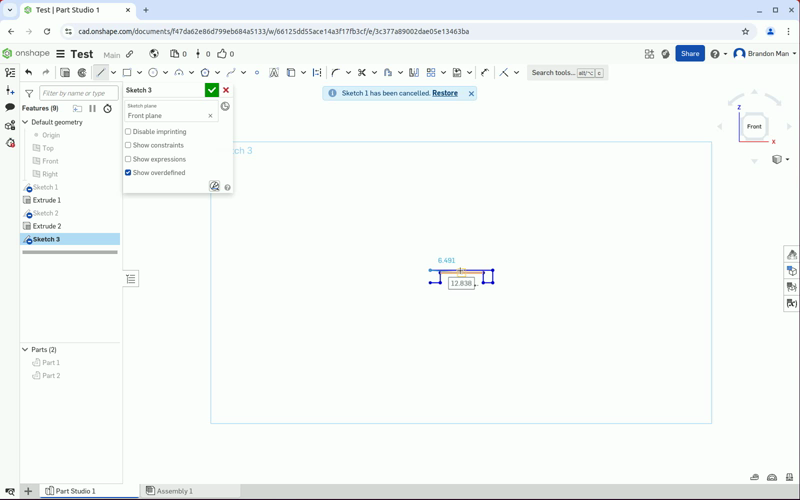
key_down(shift)
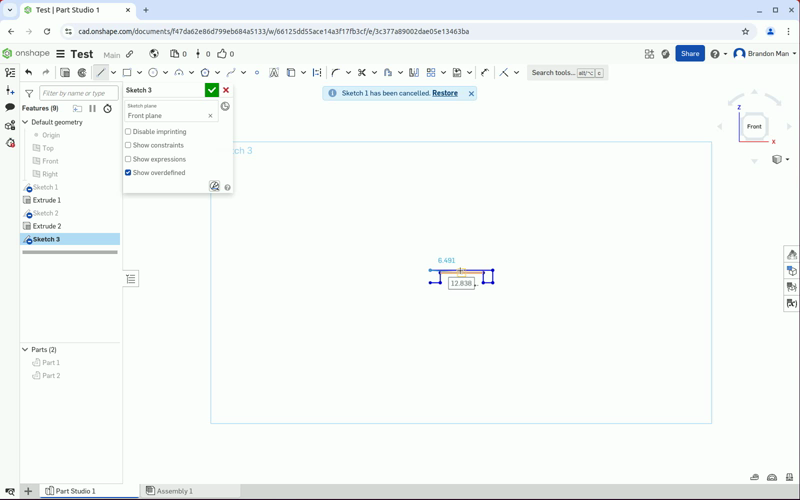
mouse_move(430, 282)
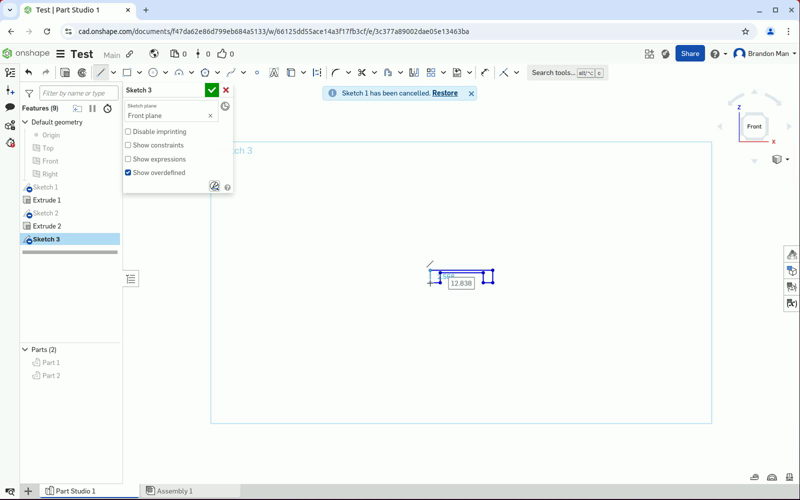
key_up(shift)
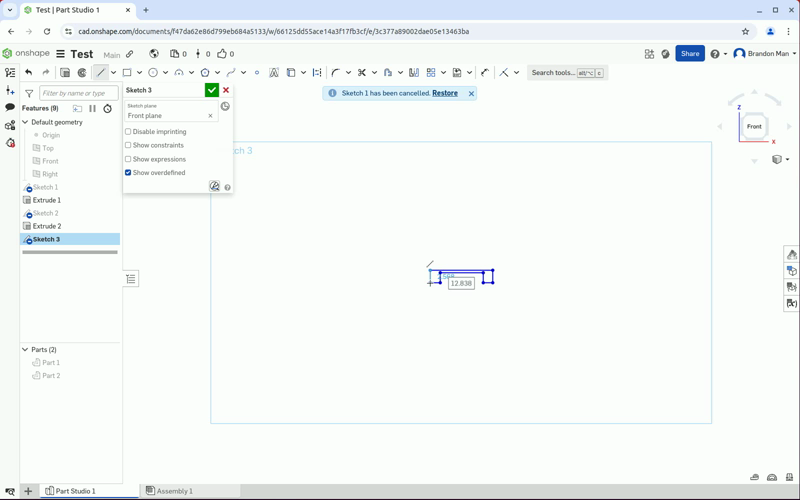
click(430, 282)
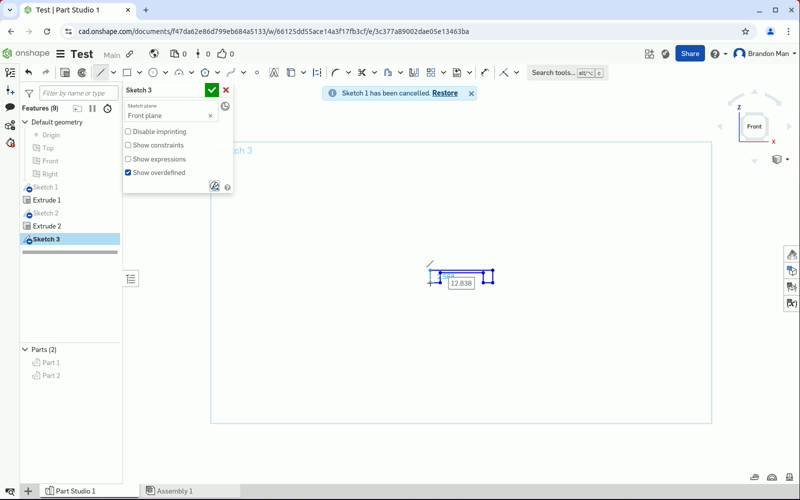
key(esc)
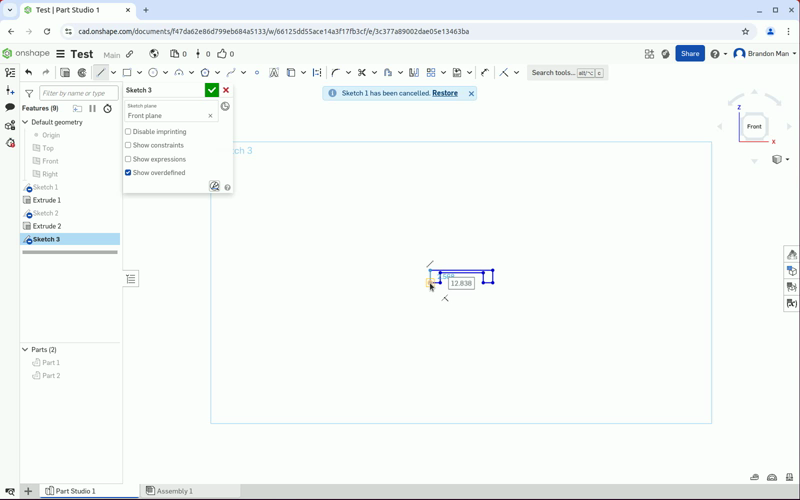
mouse_move(490, 275)
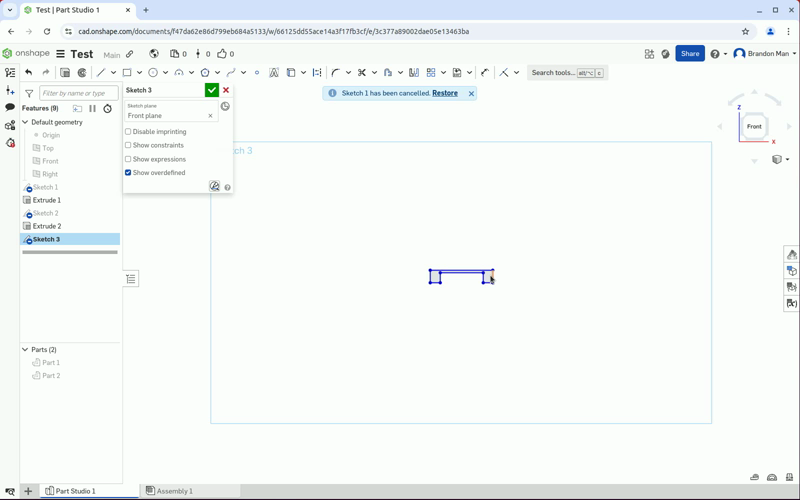
scroll(6)
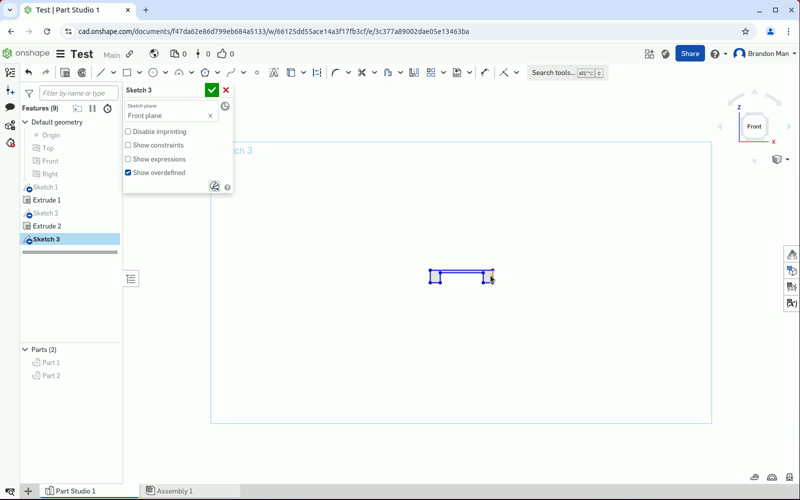
scroll(6)
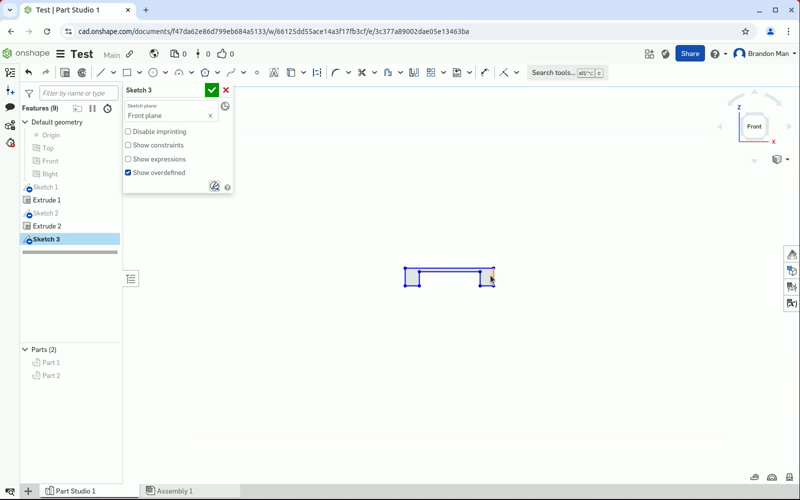
scroll(6)
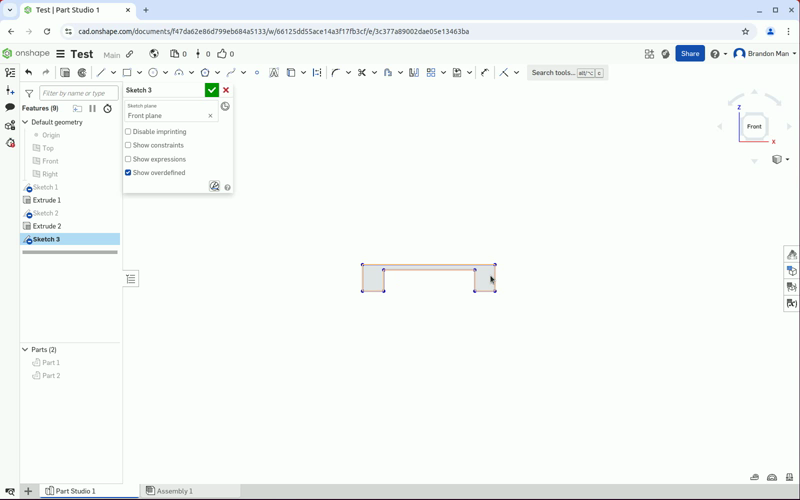
scroll(6)
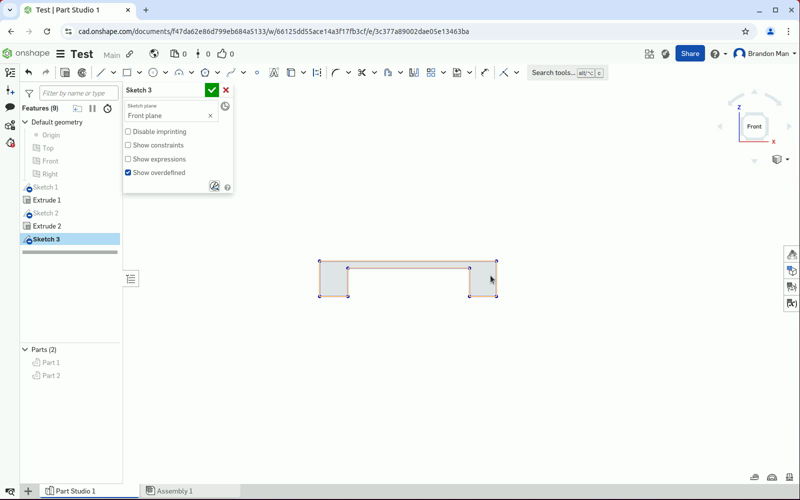
scroll(6)
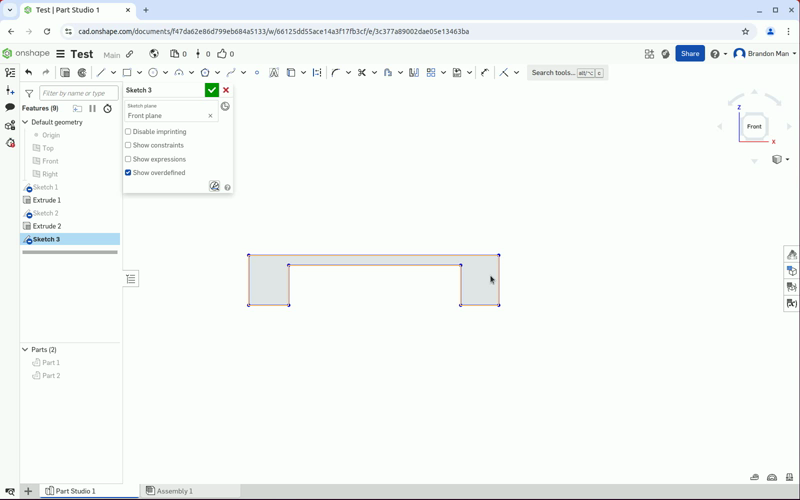
scroll(6)
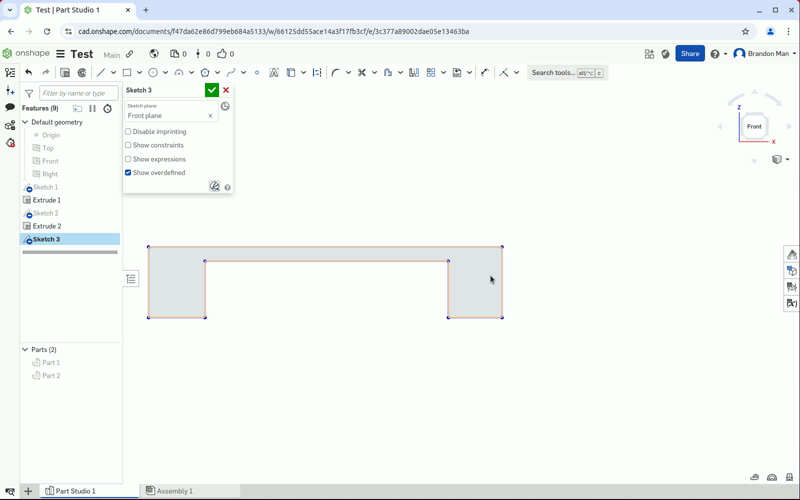
scroll(6)
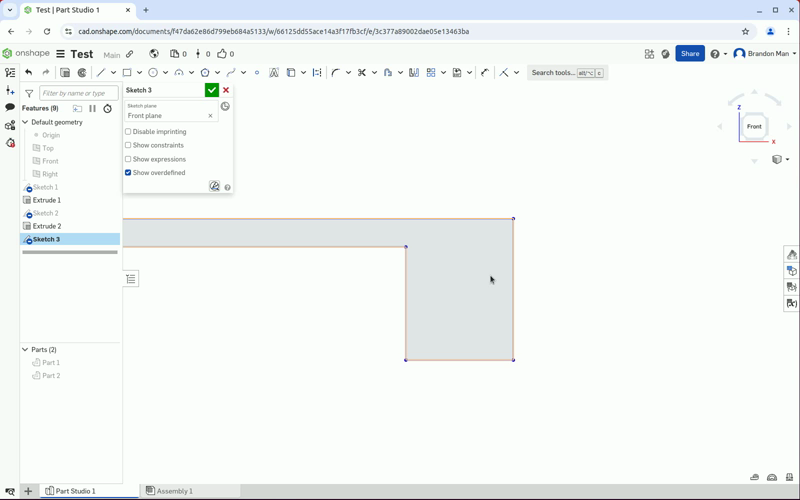
click(490, 275)
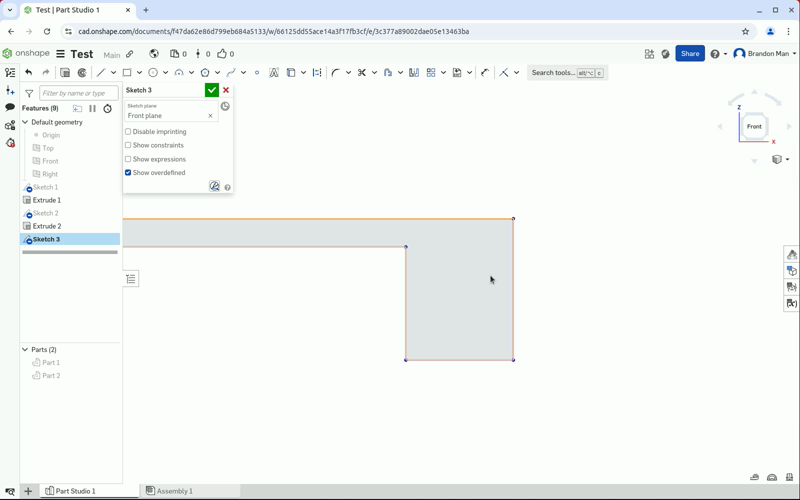
scroll(-6)
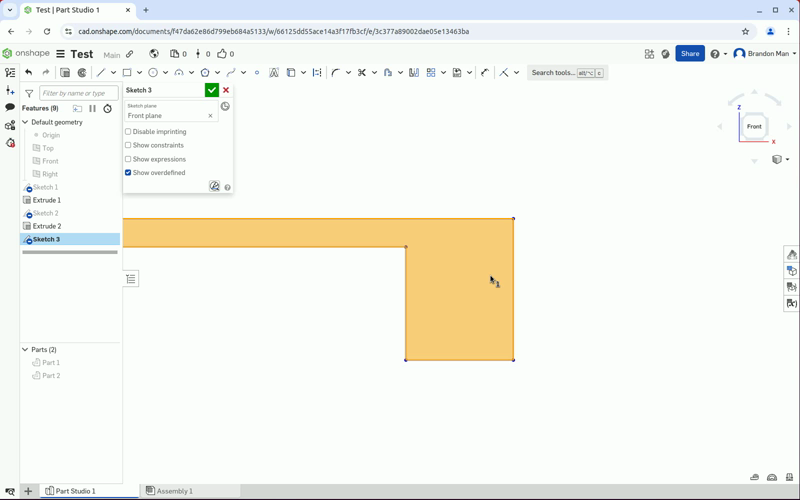
scroll(-6)
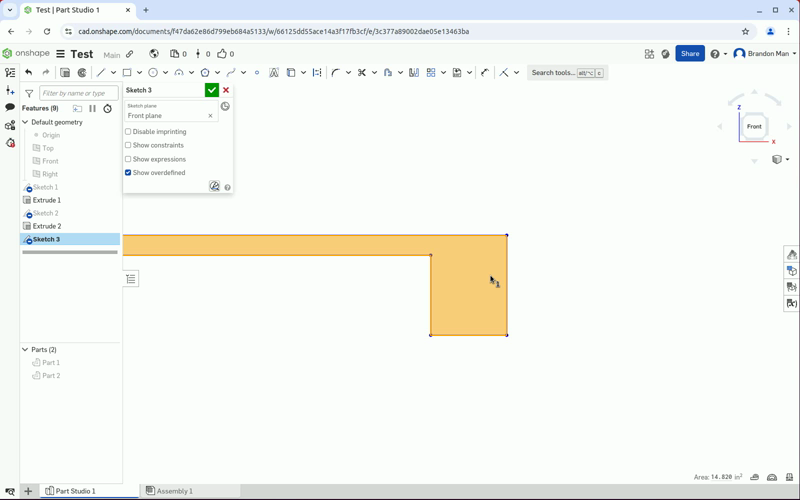
scroll(-6)
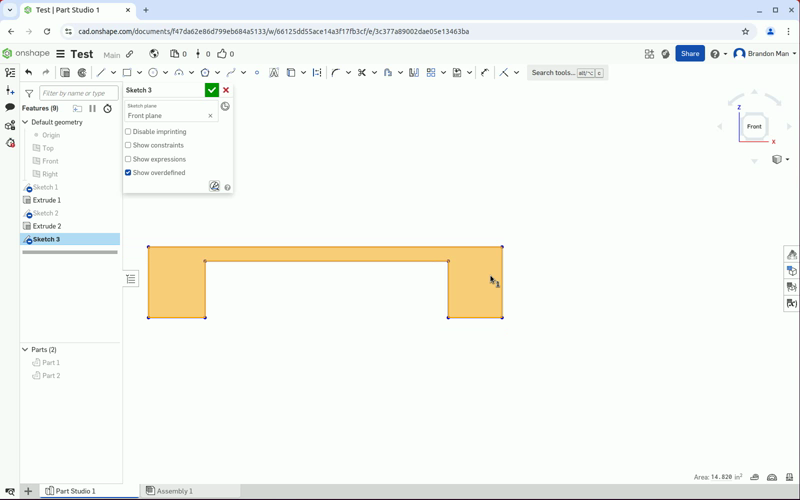
scroll(-6)
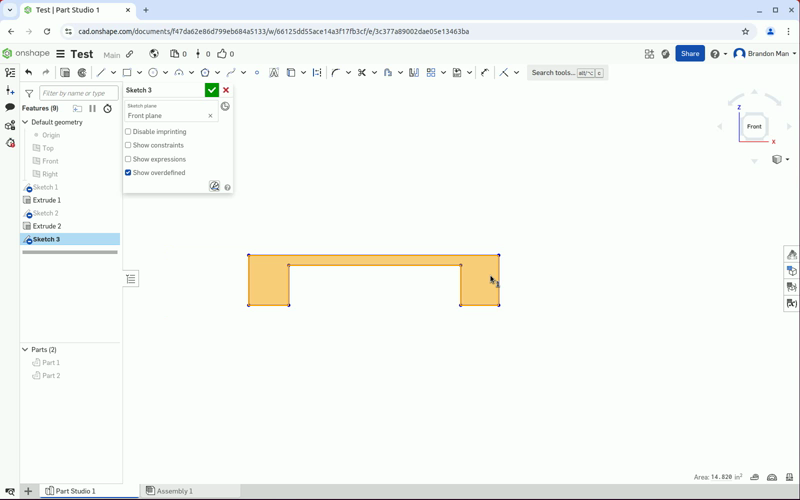
scroll(-6)
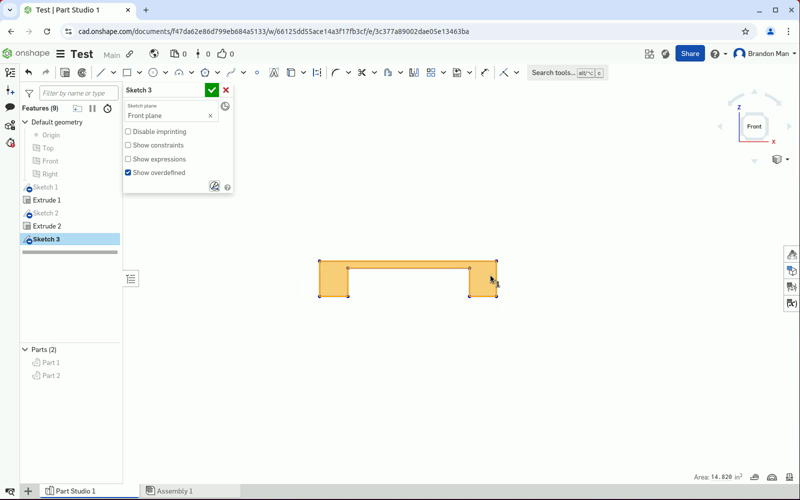
scroll(-6)
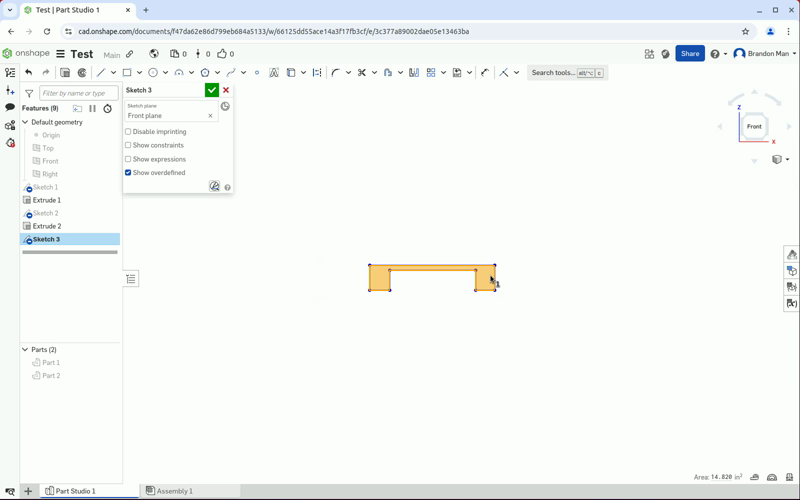
scroll(-6)
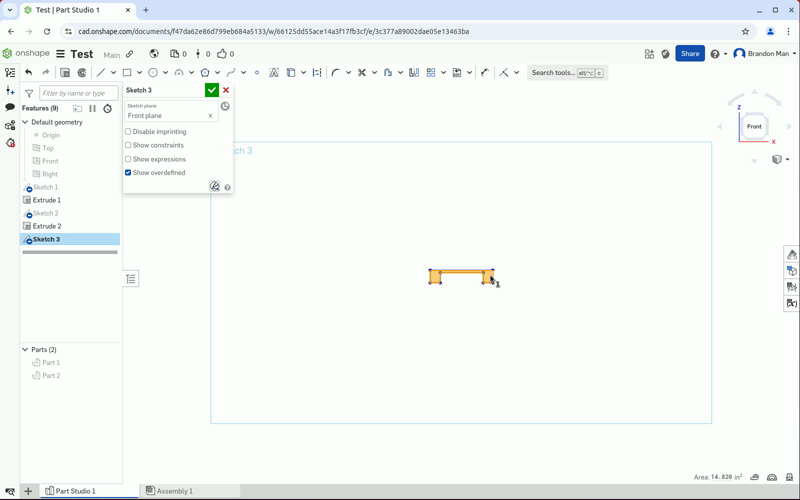
mouse_move(73, 352)
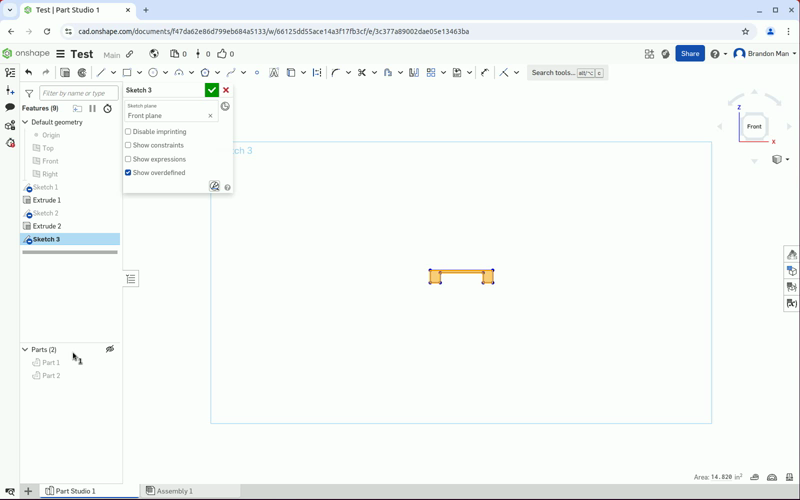
key(shift+y)
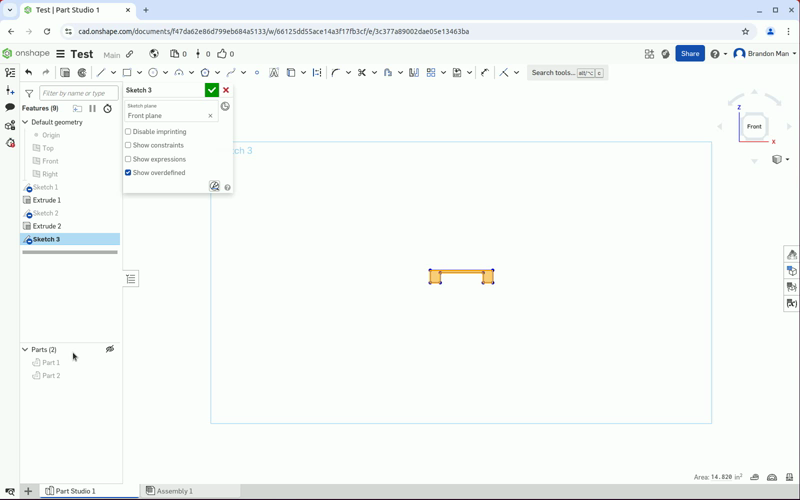
key(shift+e)
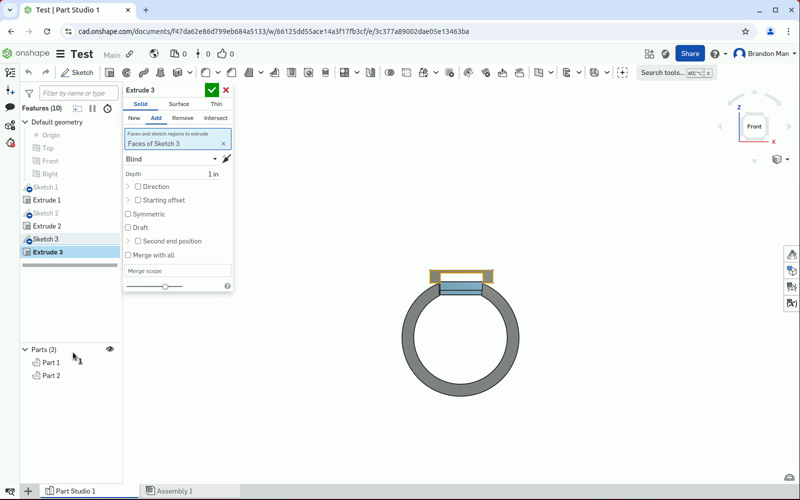
mouse_move(143, 106)
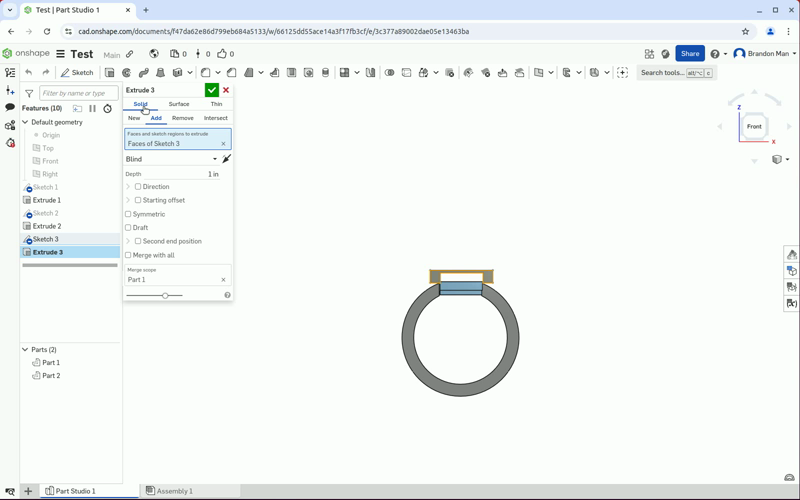
click(143, 106)
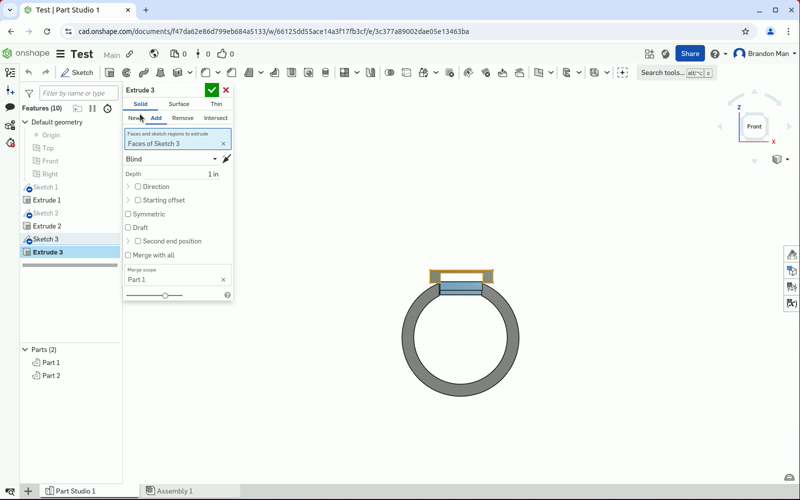
mouse_move(137, 120)
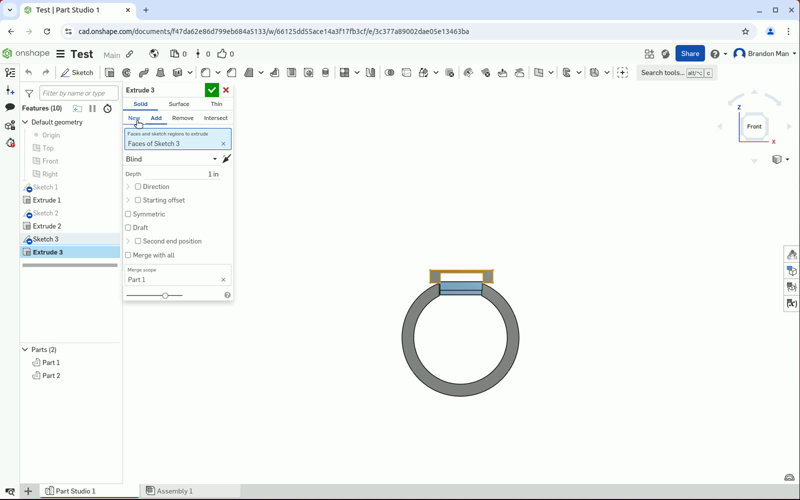
click(137, 120)
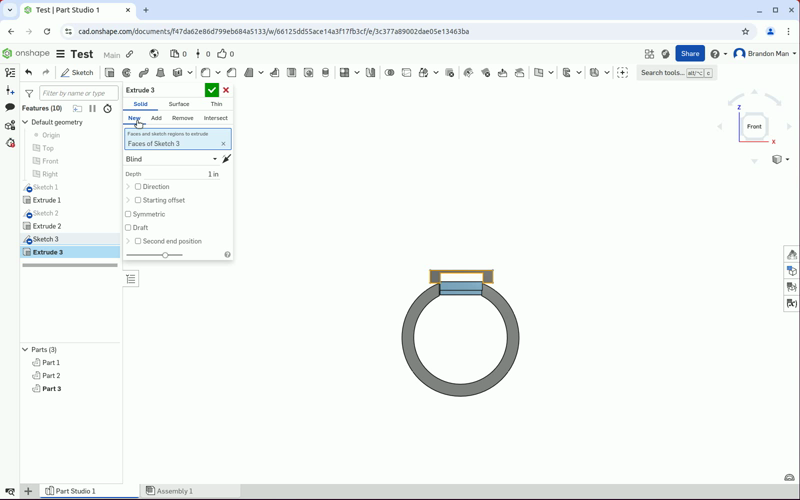
key(tab, 4)
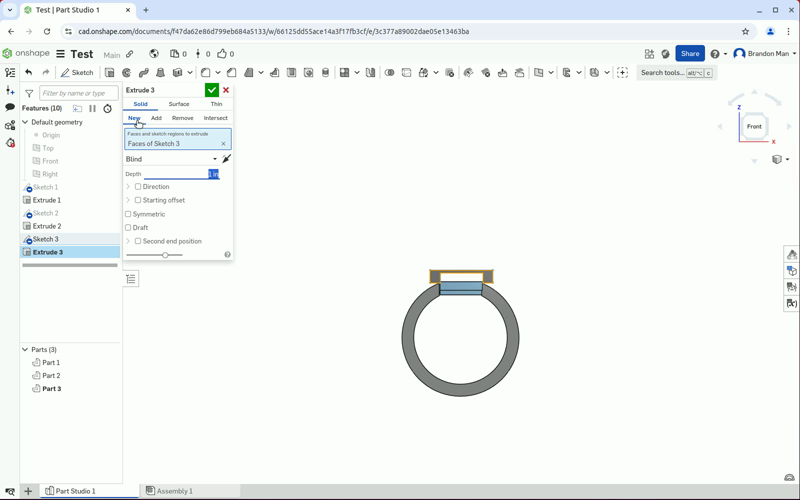
text(31.774)
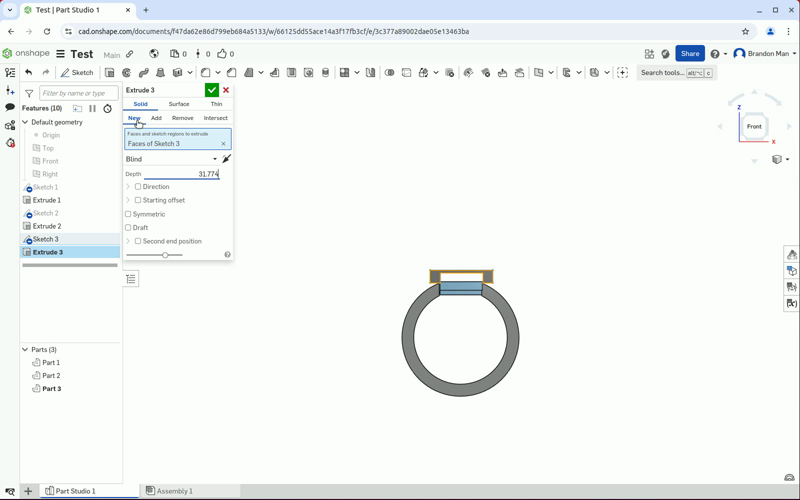
key(tab, 3)
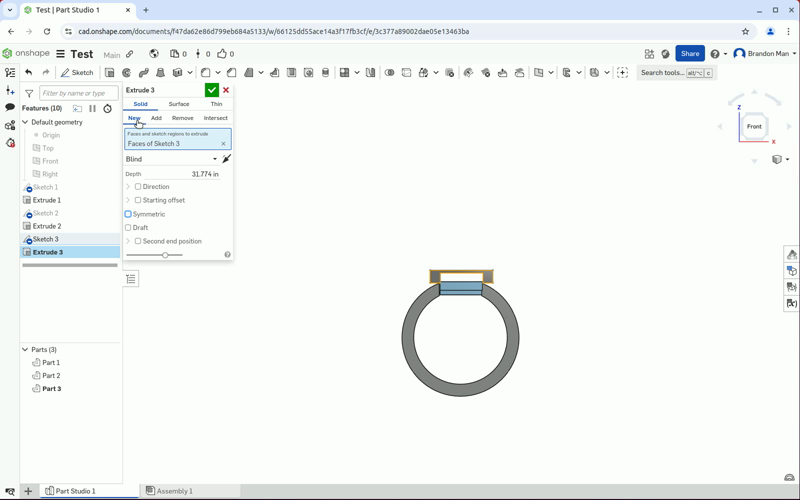
key(space)
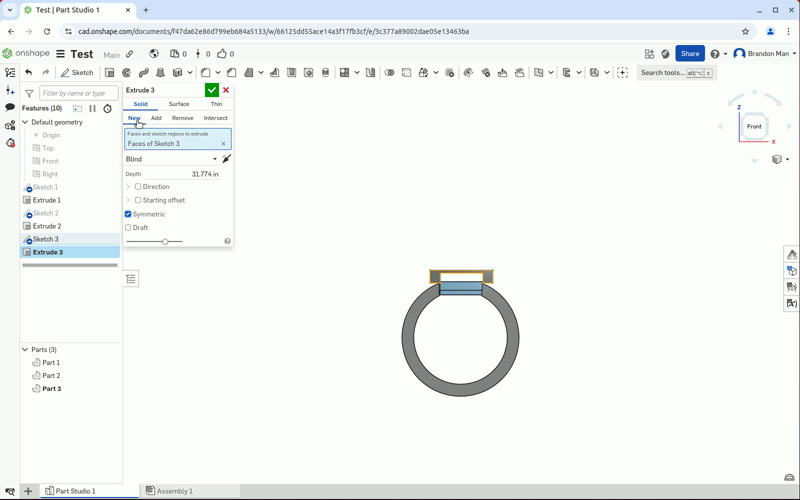
key(enter)
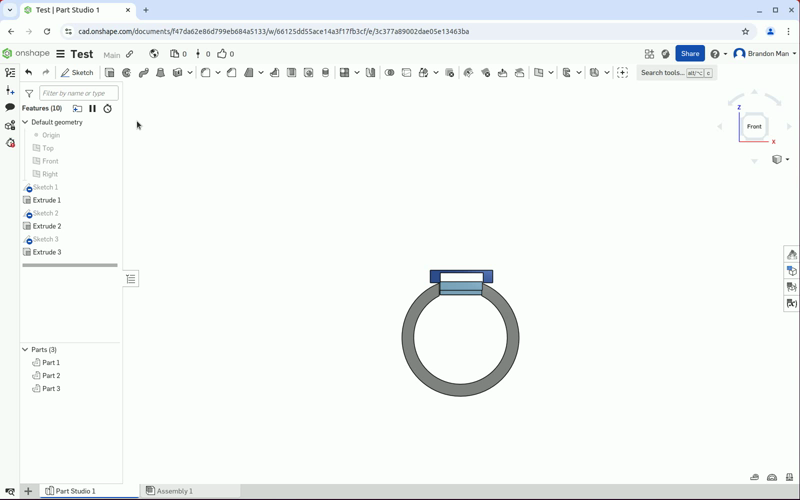
key(shift+h)
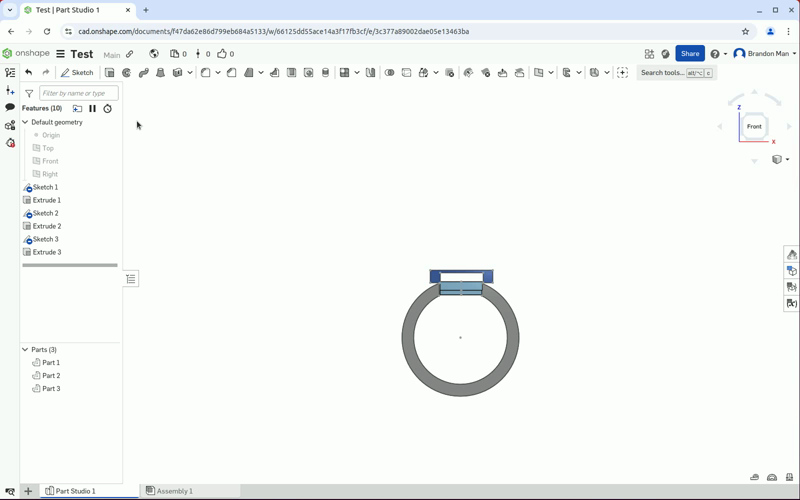
key(shift+h)
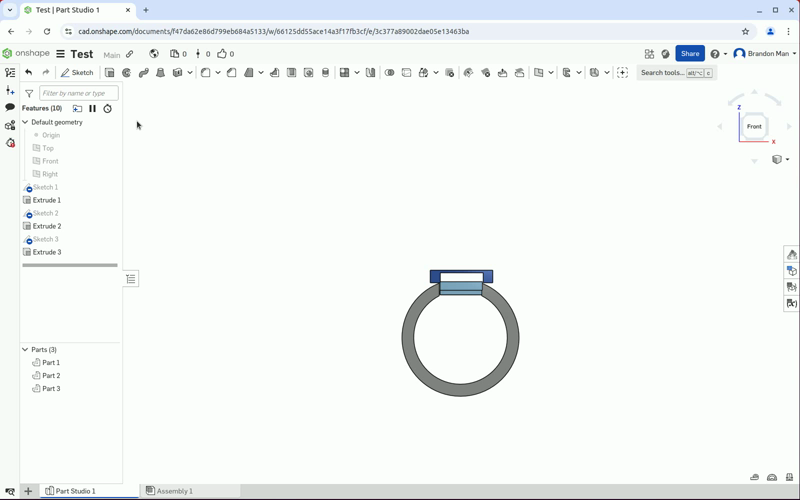
mouse_move(73, 189)
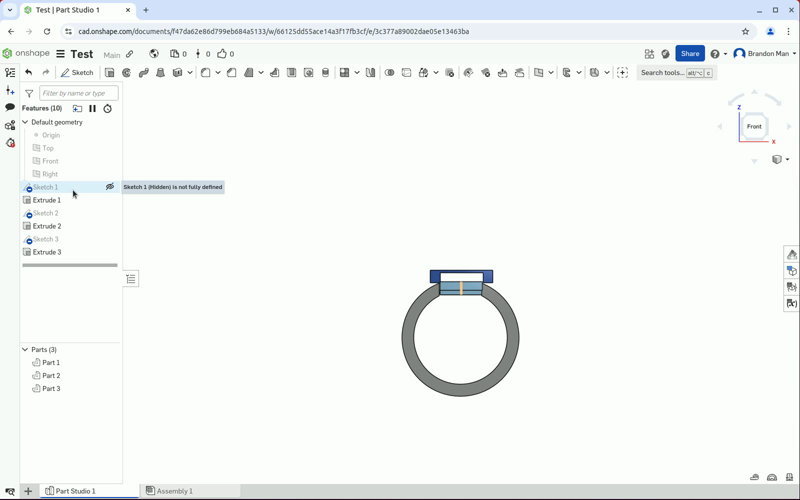
click(73, 189)
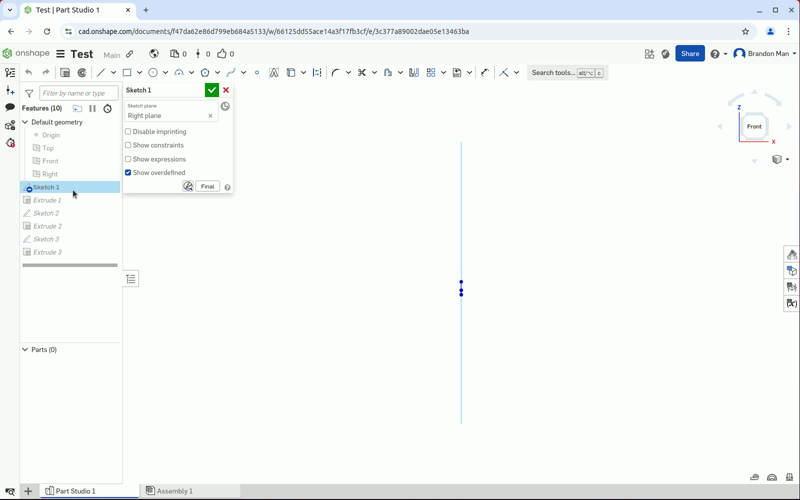
mouse_move(229, 92)
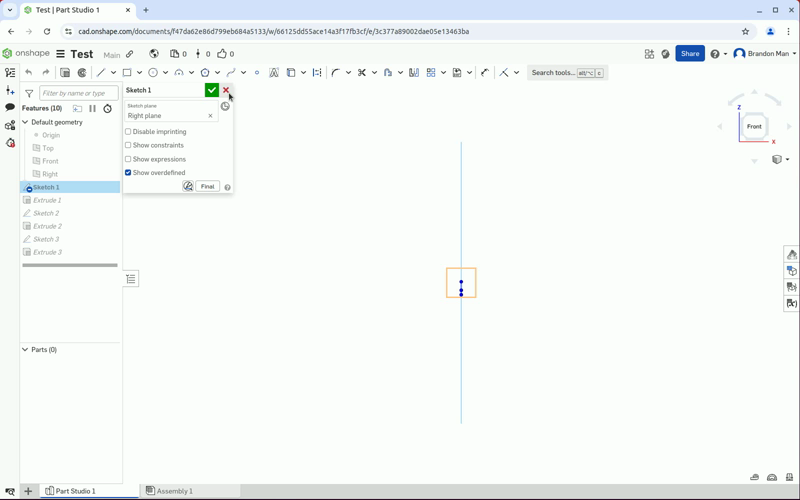
click(229, 92)
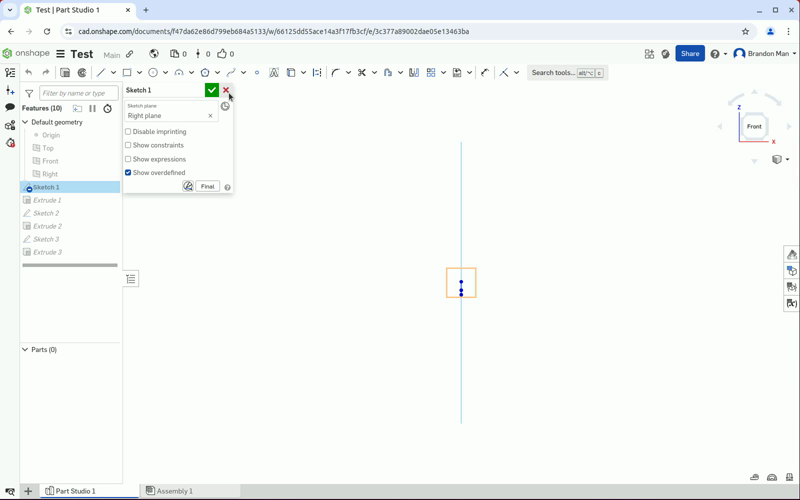
key(shift+s)
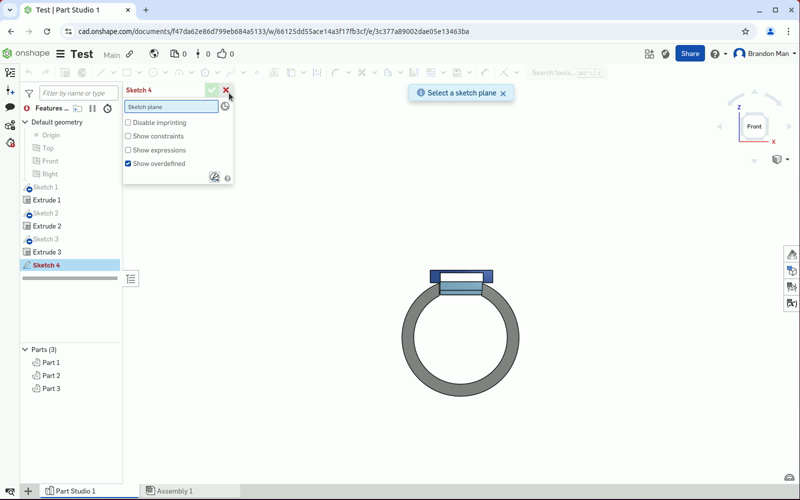
mouse_move(73, 163)
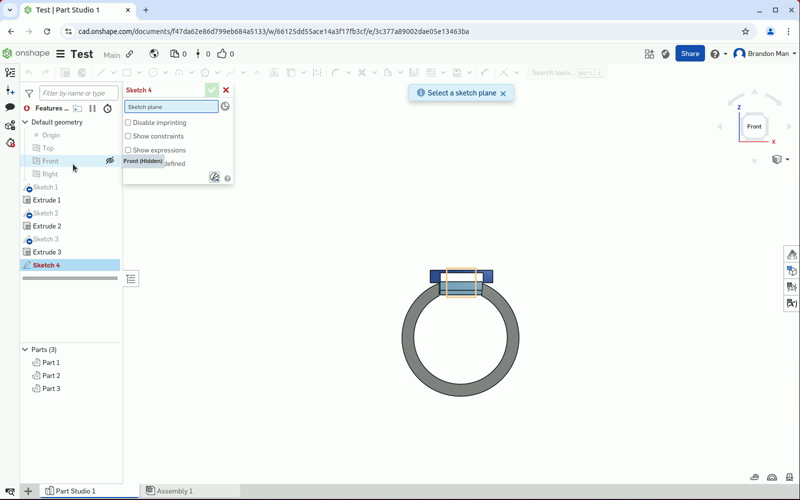
click(73, 163)
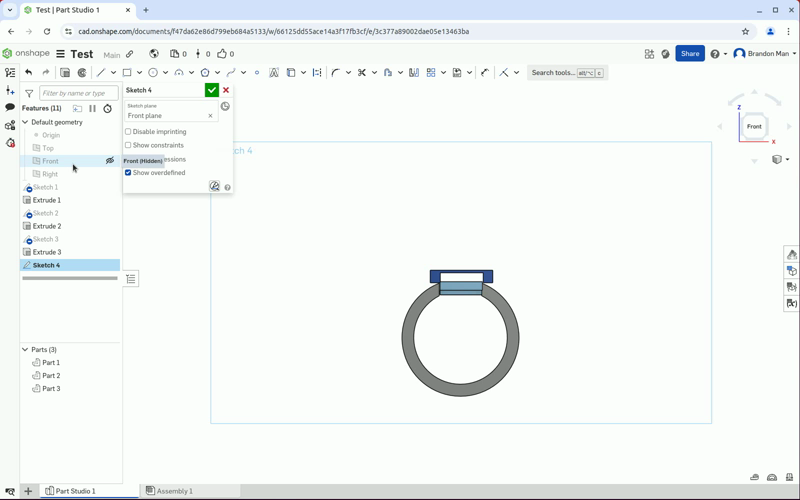
mouse_move(73, 352)
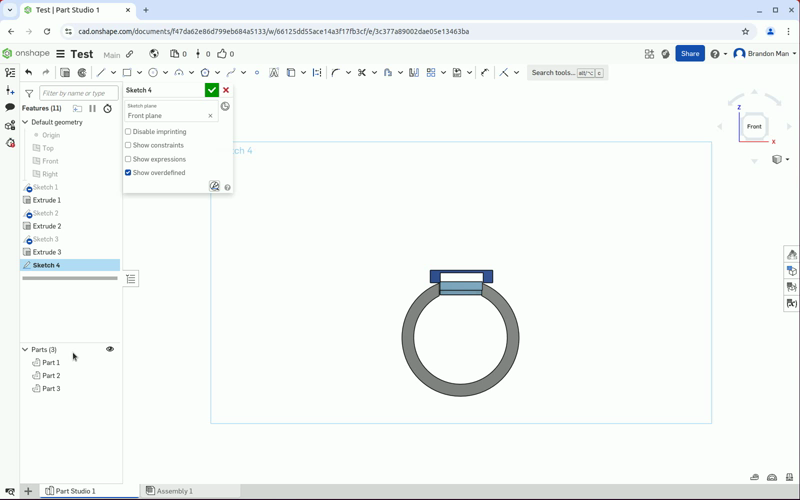
key(y)
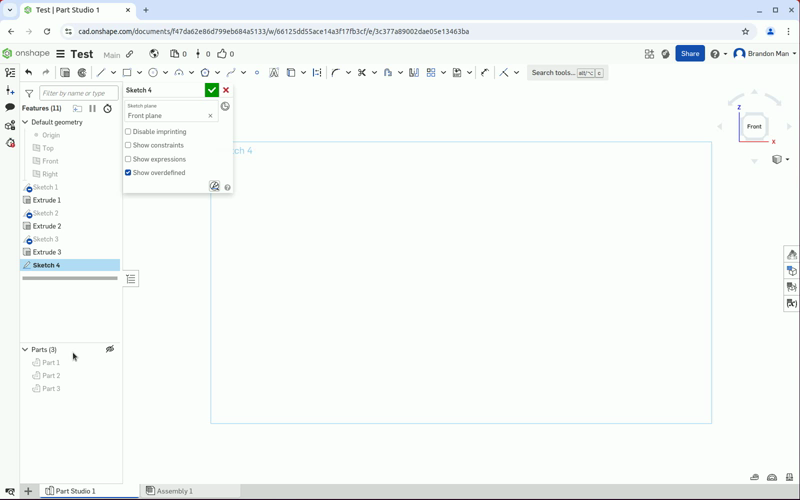
key(a)
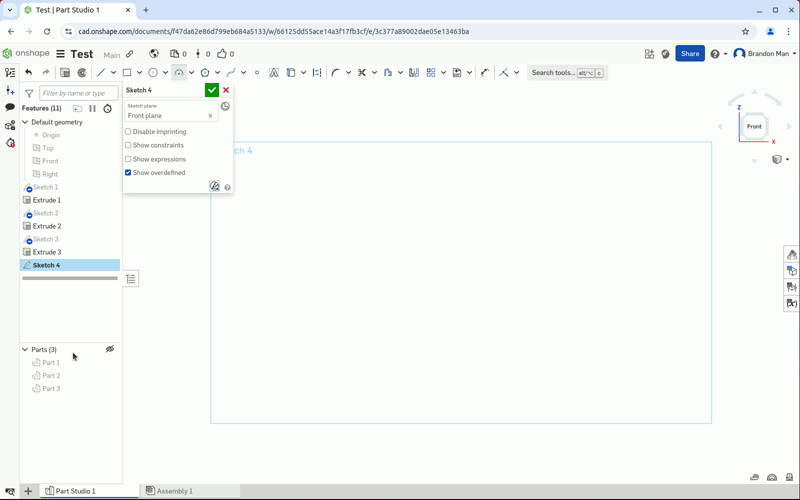
key_down(shift)
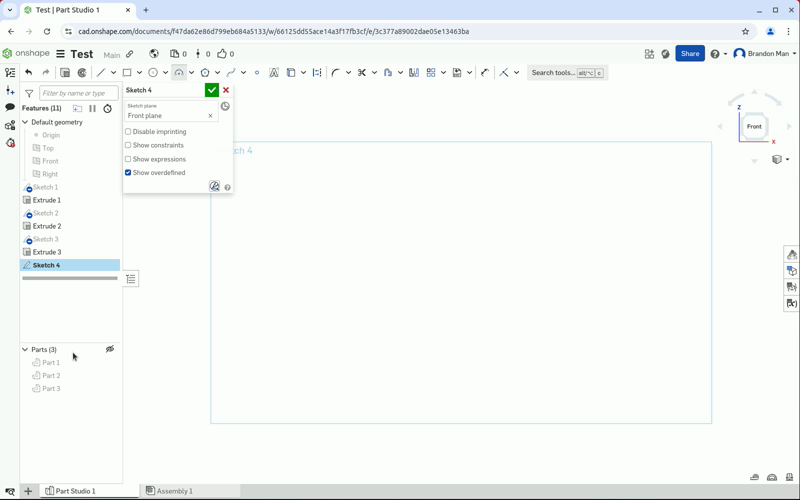
mouse_move(481, 282)
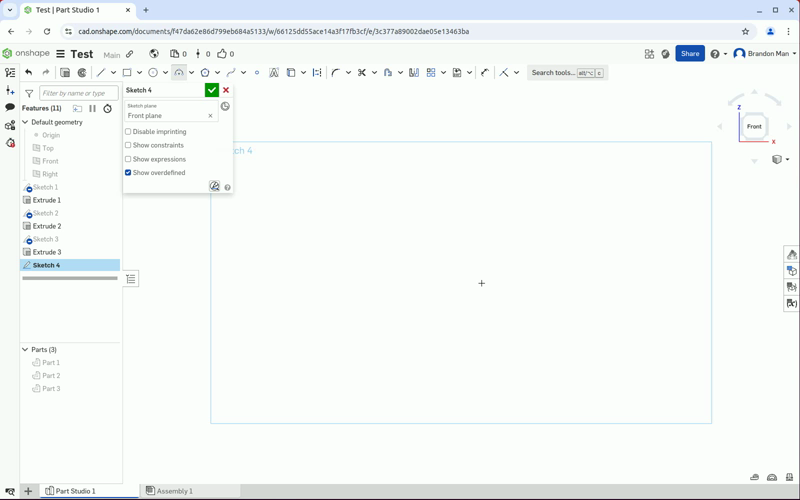
click(481, 282)
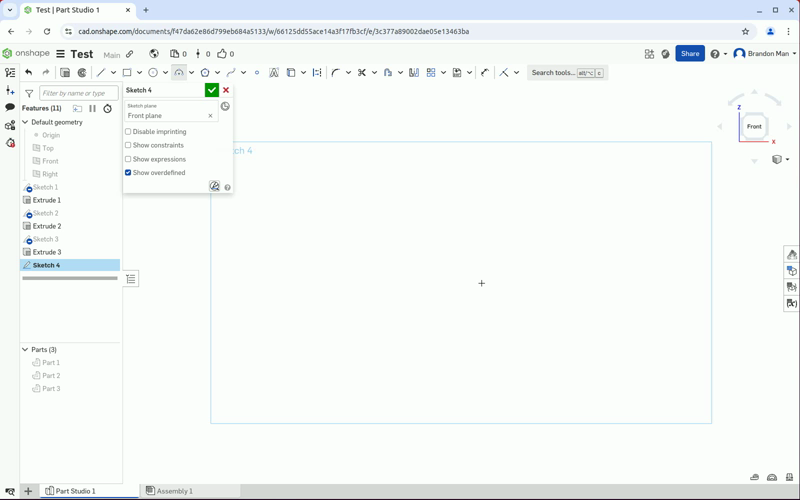
key_up(shift)
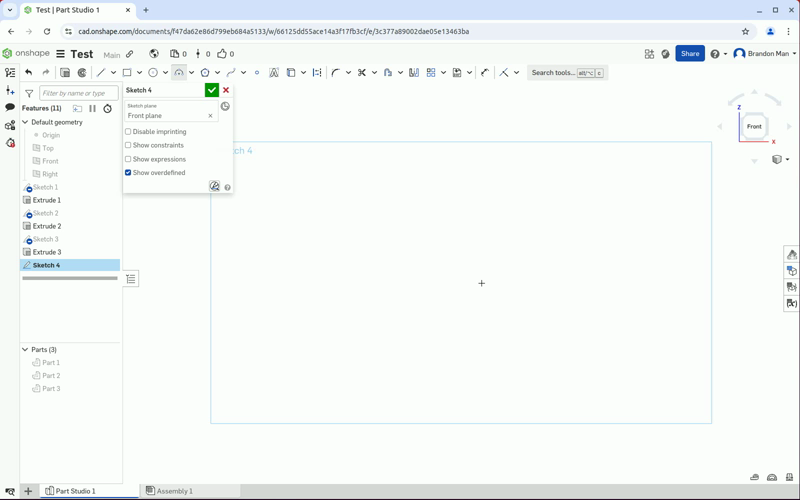
key_down(shift)
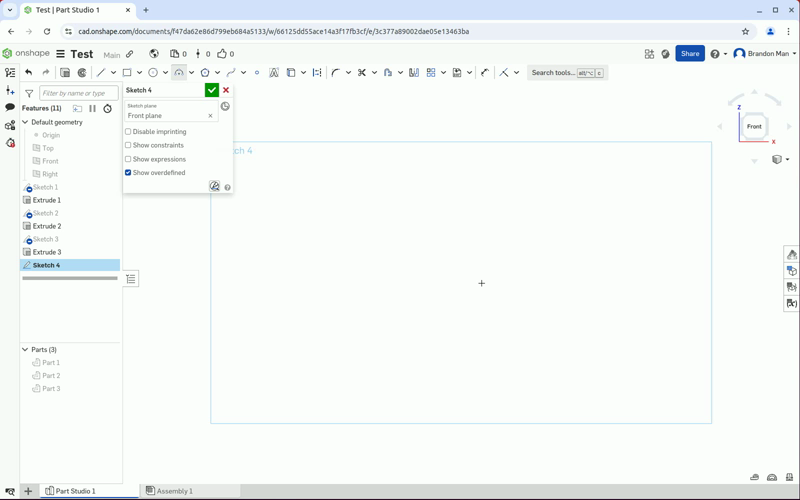
mouse_move(518, 347)
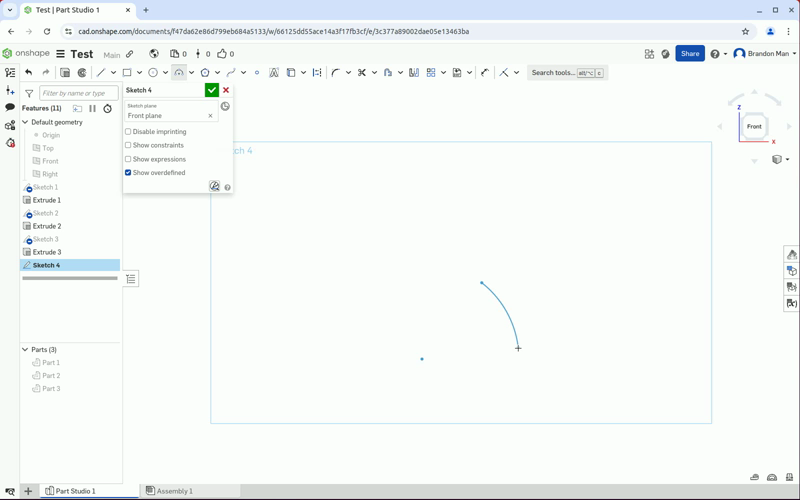
click(518, 347)
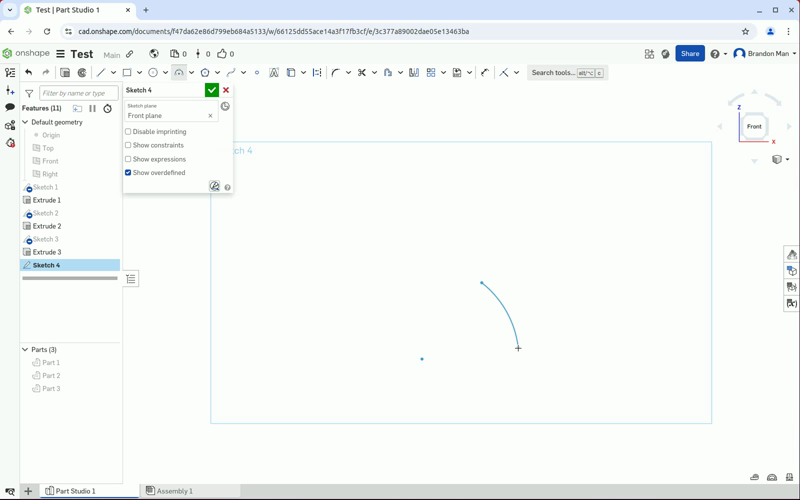
mouse_move(502, 313)
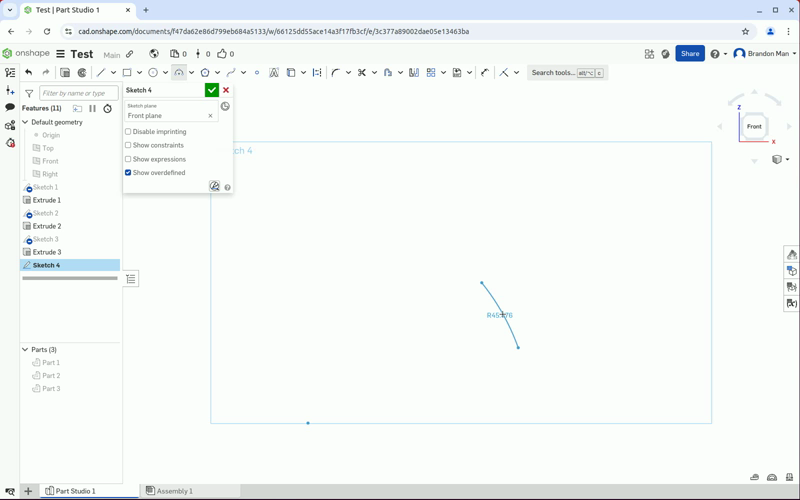
click(502, 313)
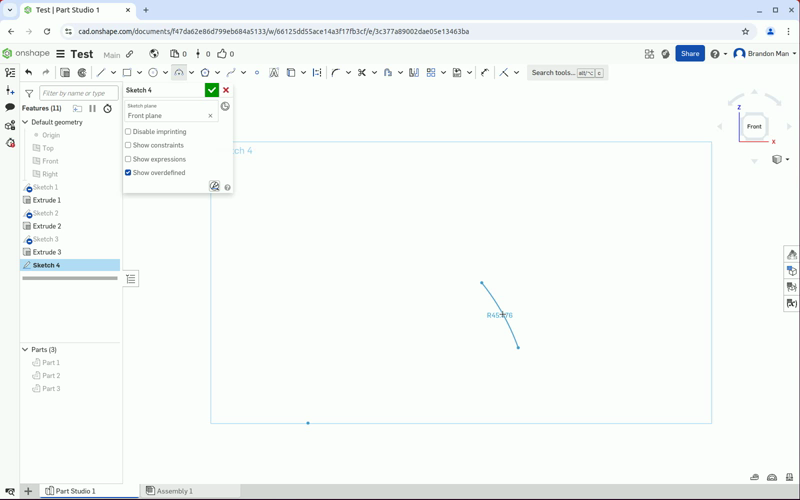
key_up(shift)
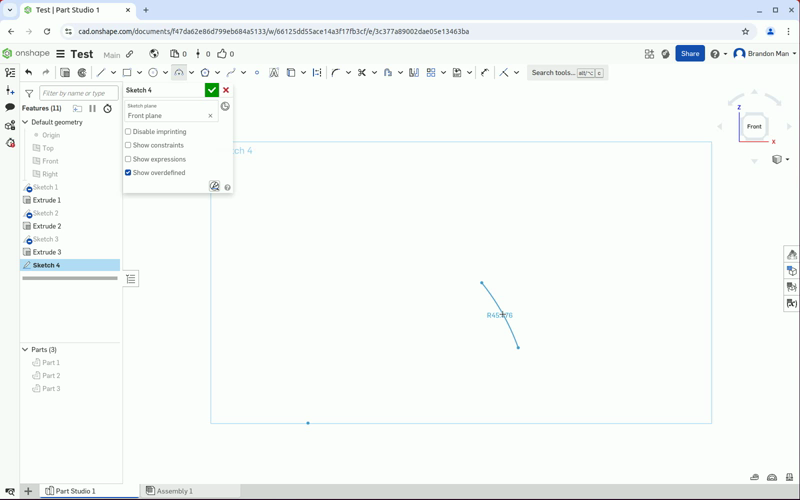
mouse_move(518, 347)
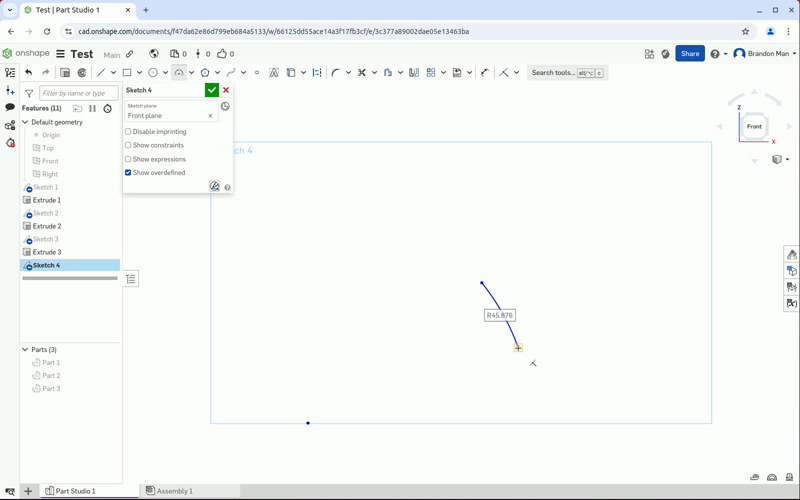
click(518, 347)
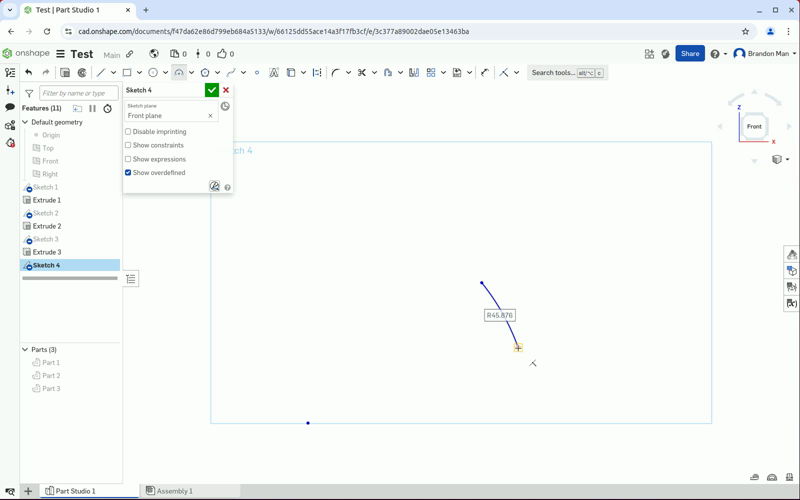
key_down(shift)
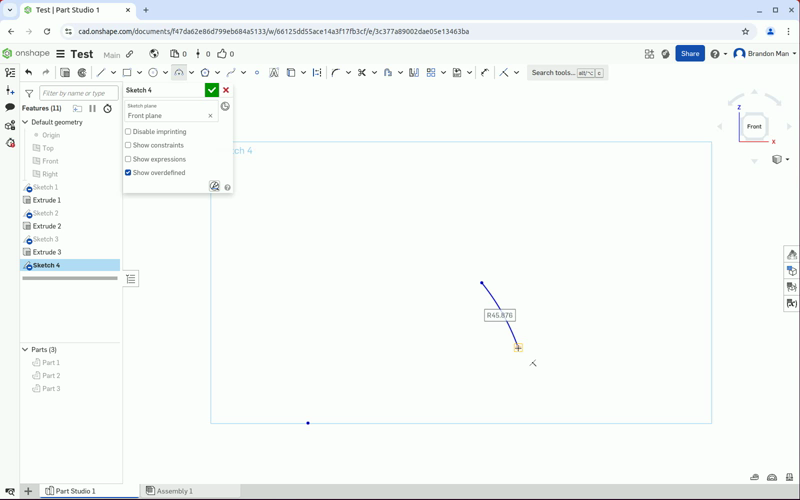
mouse_move(492, 270)
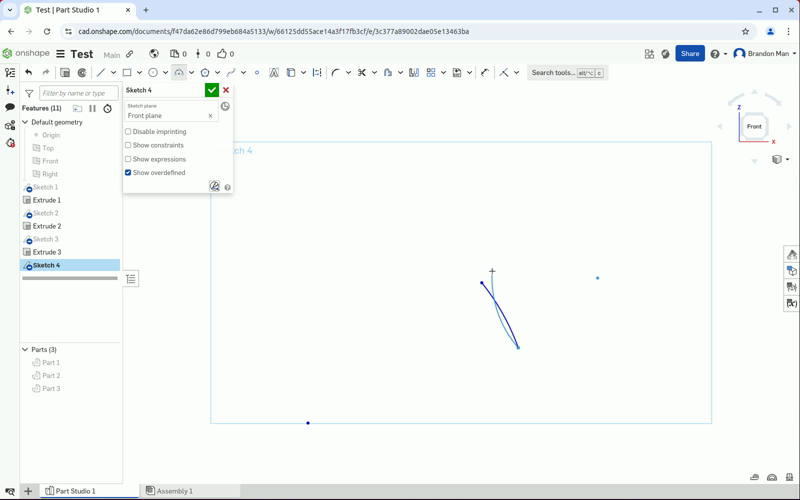
click(492, 270)
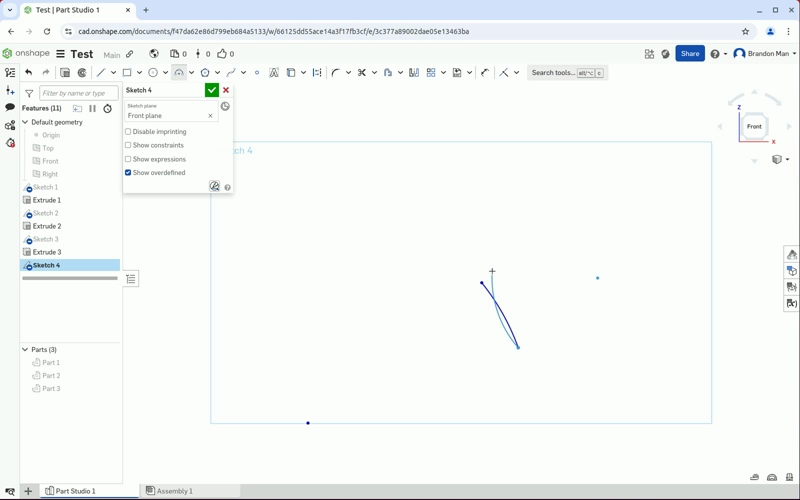
mouse_move(515, 306)
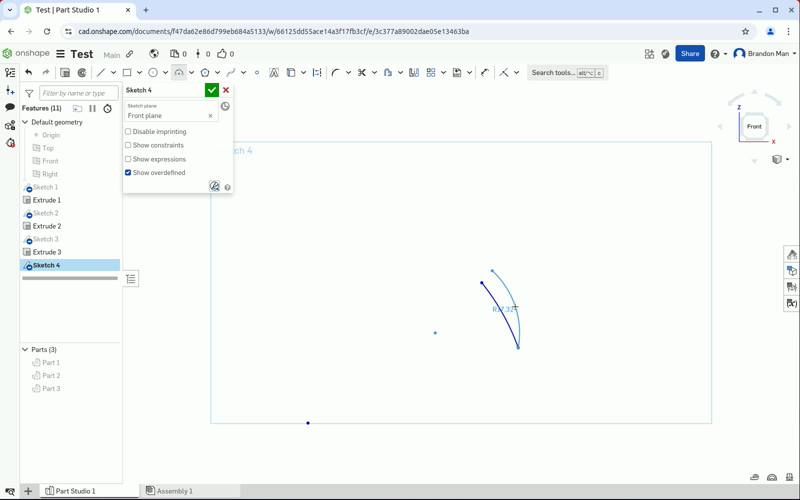
click(515, 306)
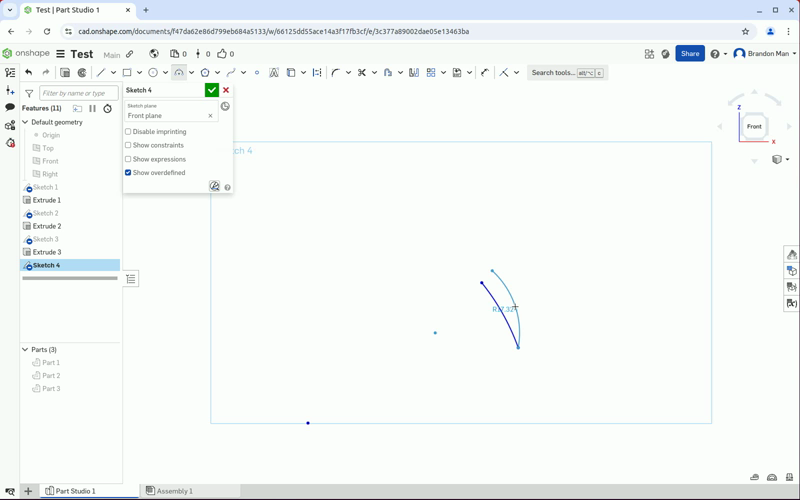
key_up(shift)
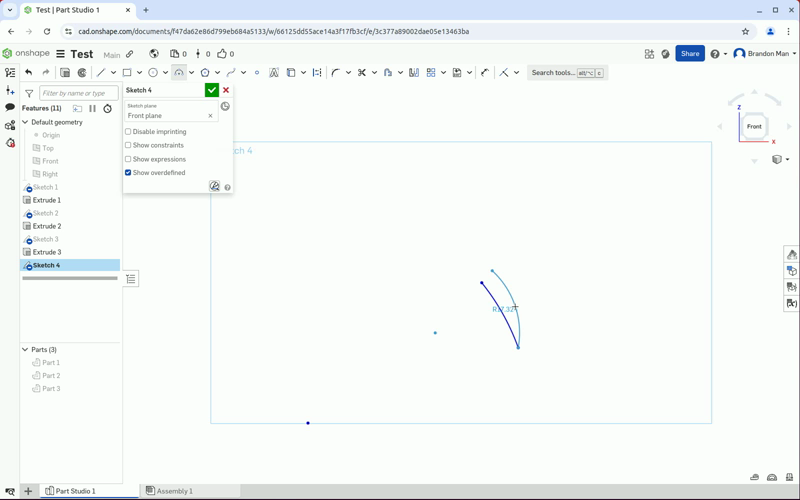
key(esc)
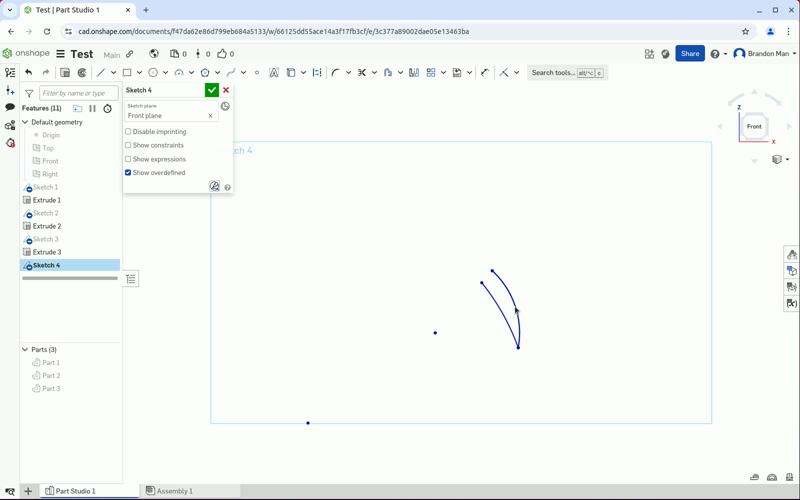
key(l)
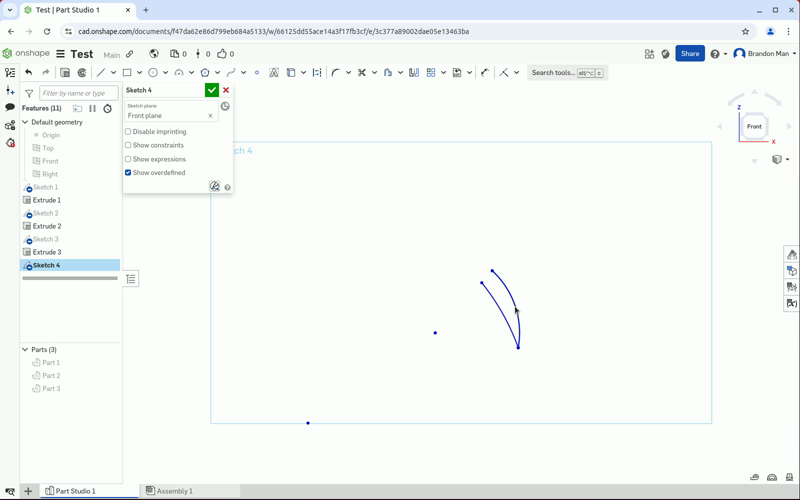
mouse_move(492, 270)
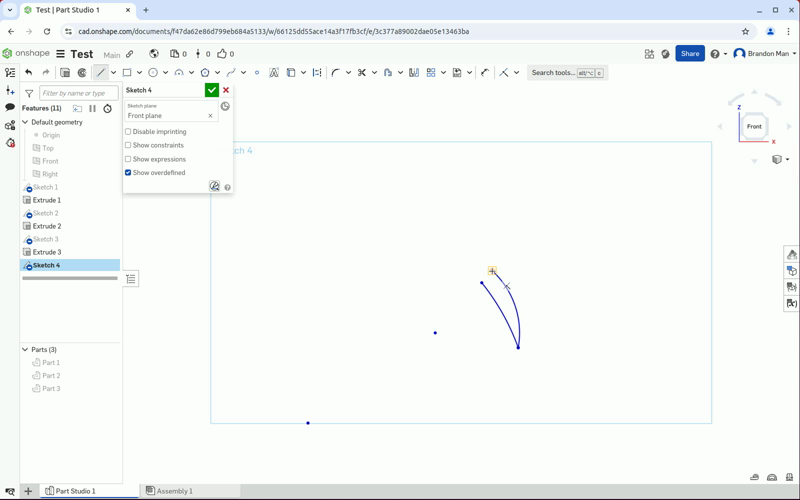
click(492, 270)
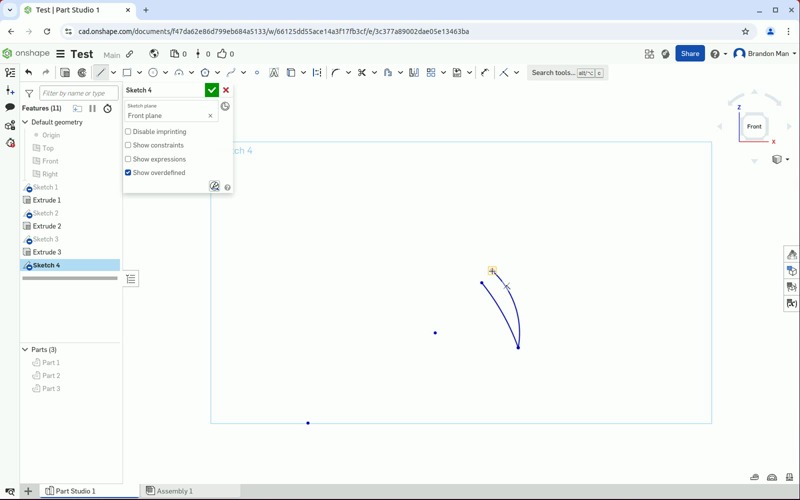
mouse_move(522, 270)
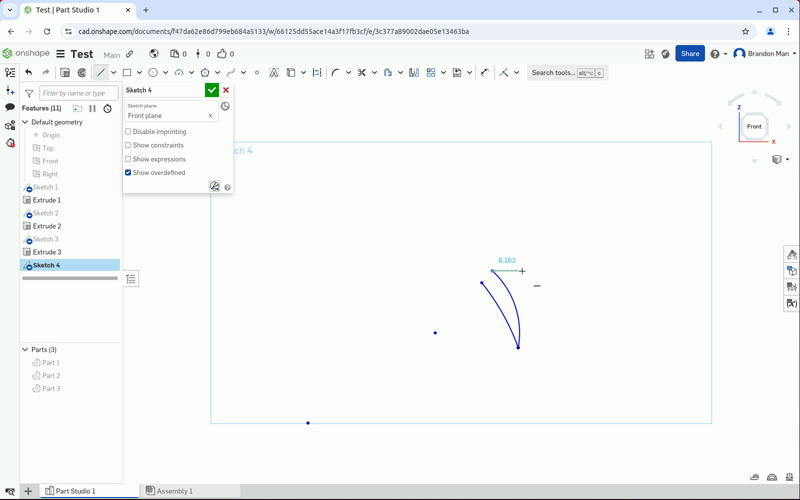
key_down(shift)
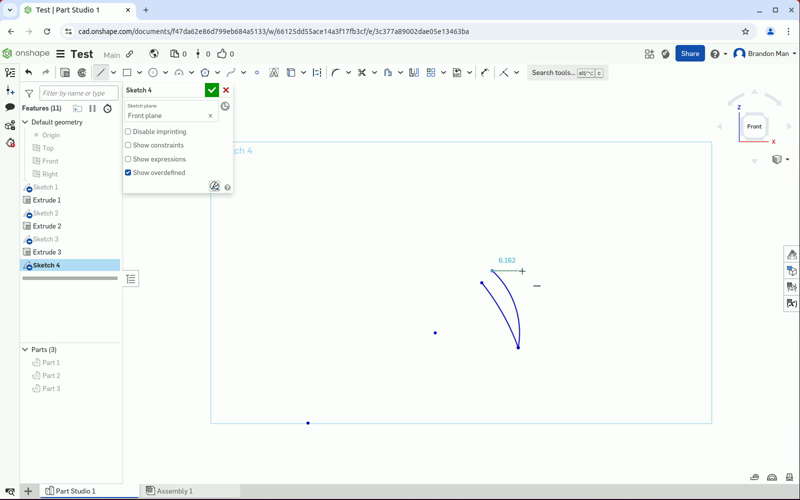
mouse_move(481, 282)
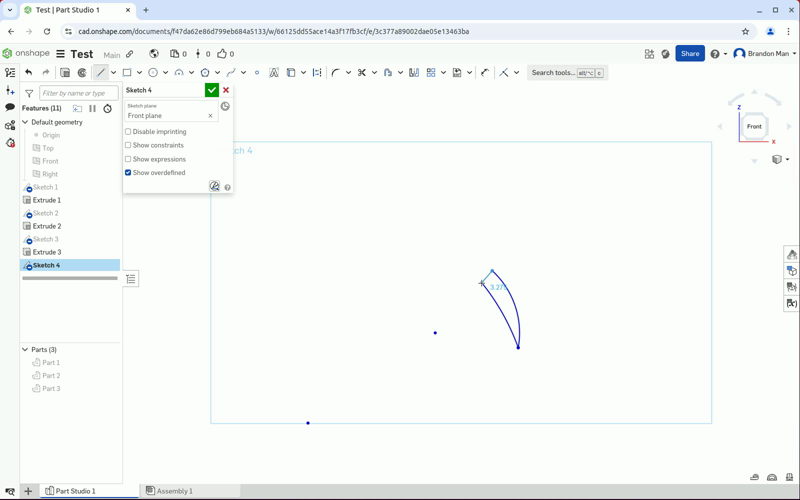
key_up(shift)
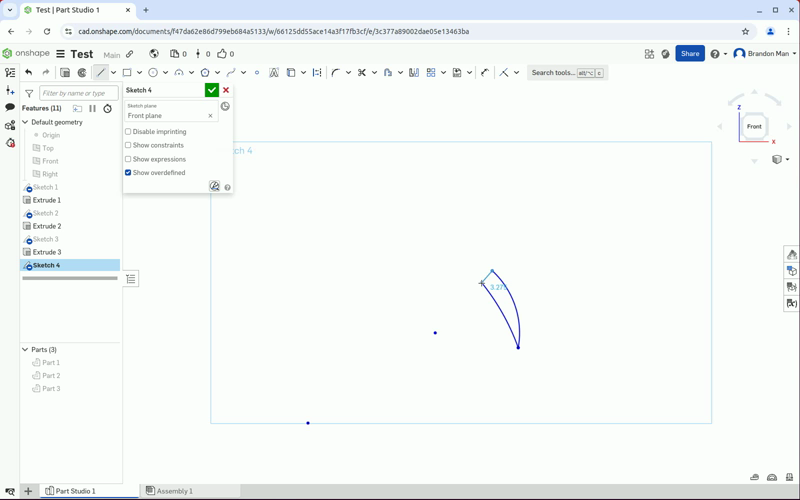
click(481, 282)
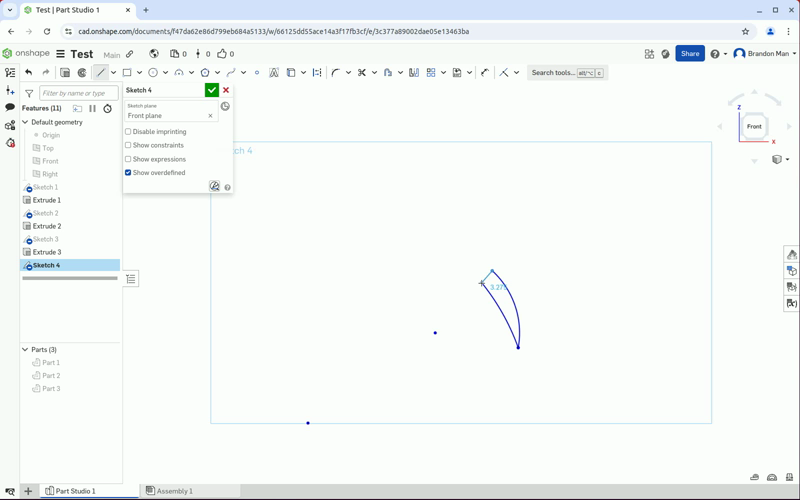
key(esc)
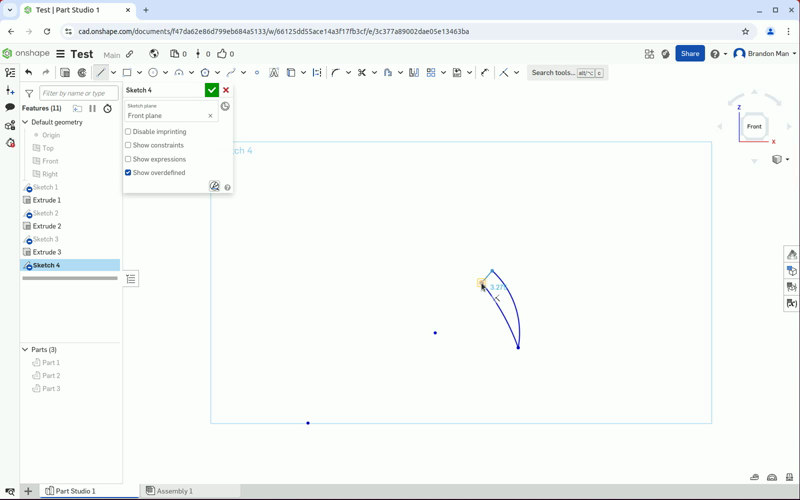
mouse_move(515, 326)
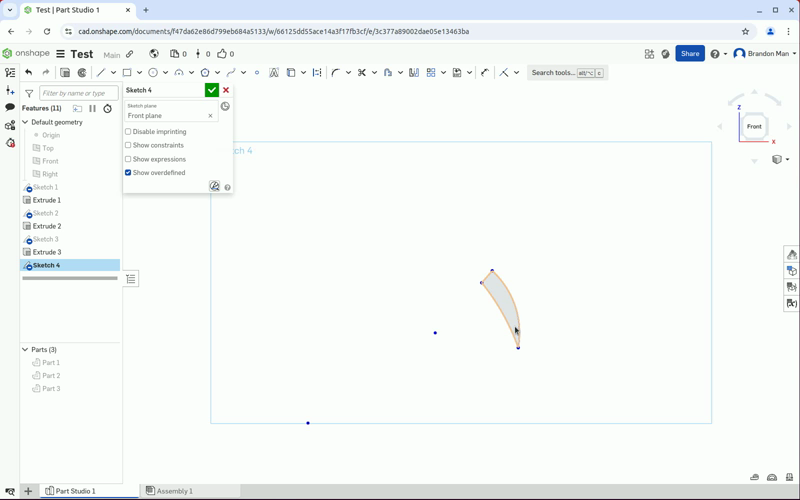
scroll(6)
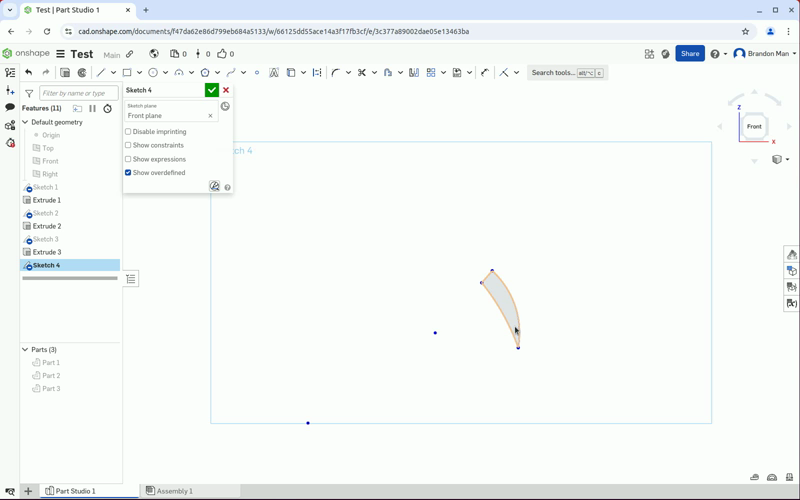
scroll(6)
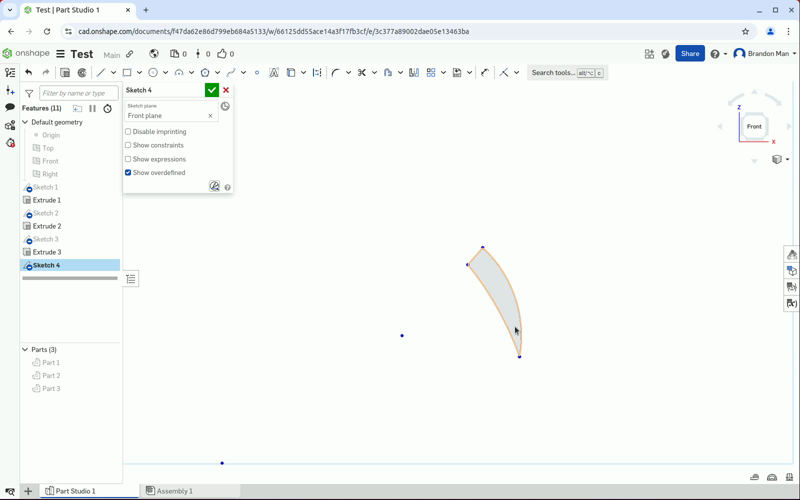
scroll(6)
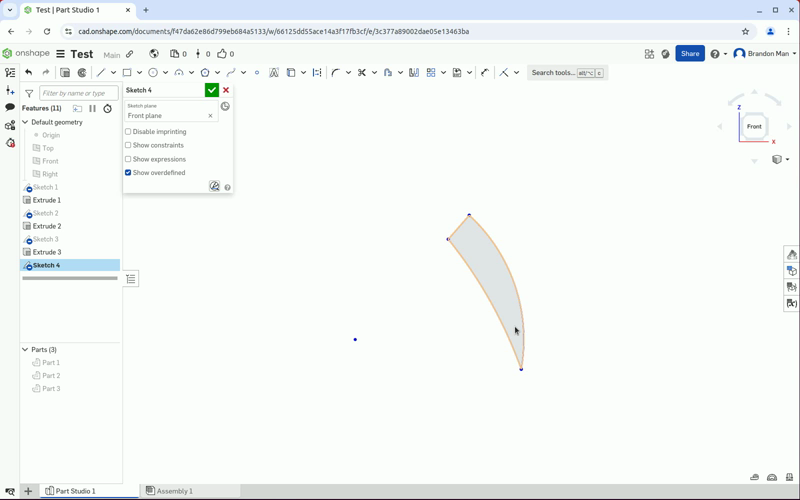
scroll(6)
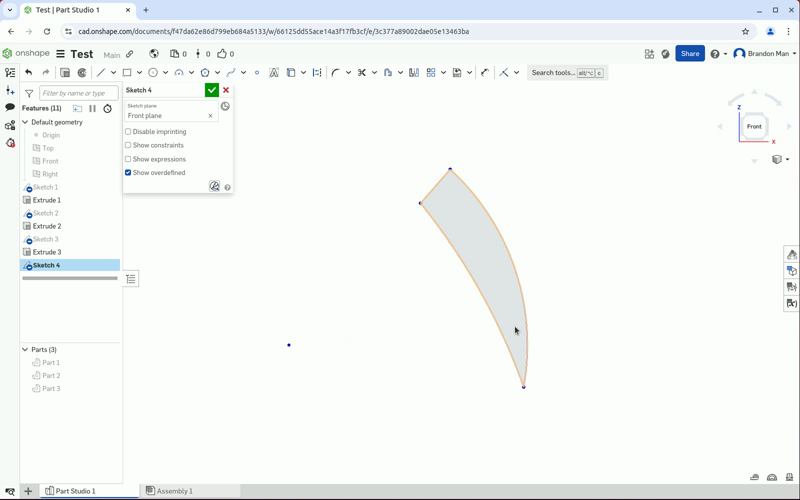
scroll(6)
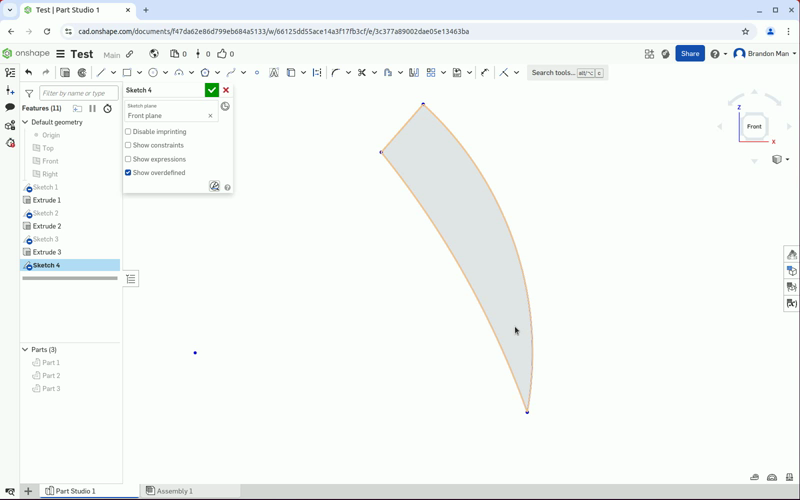
scroll(6)
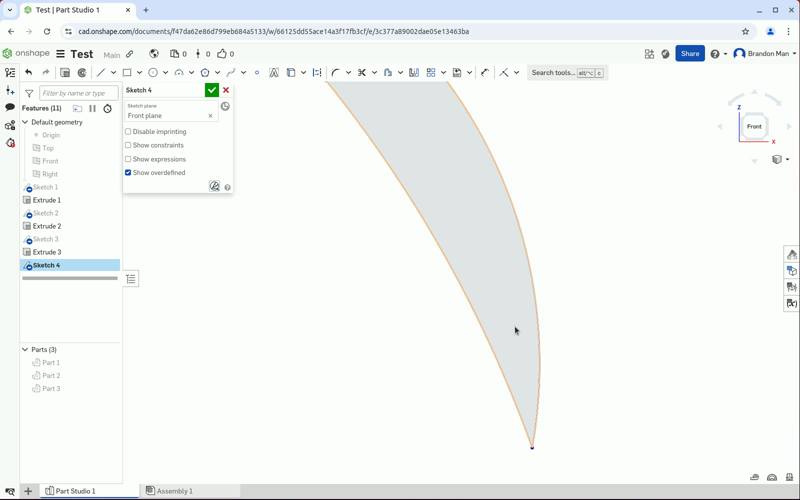
scroll(6)
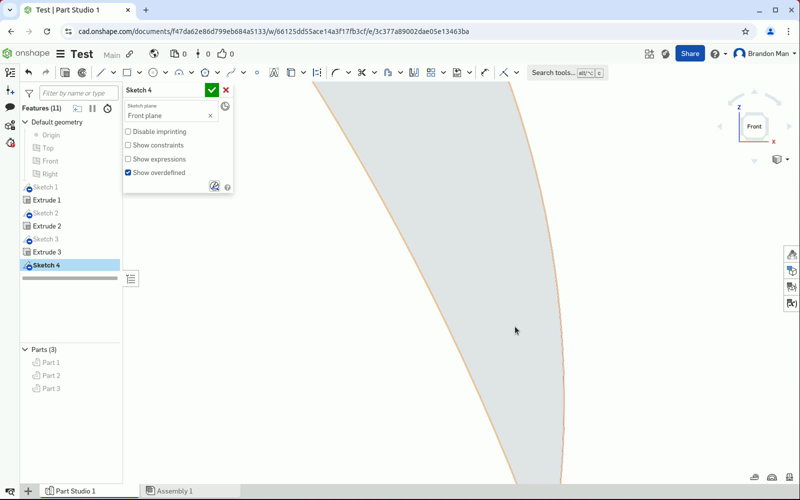
click(515, 326)
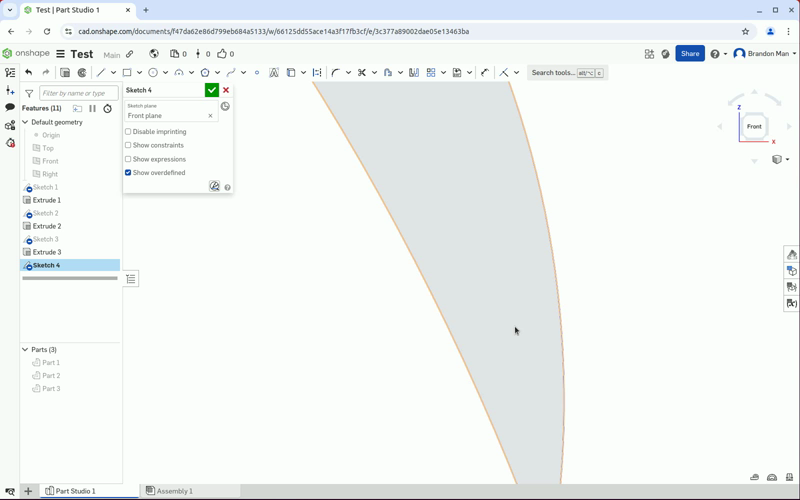
scroll(-6)
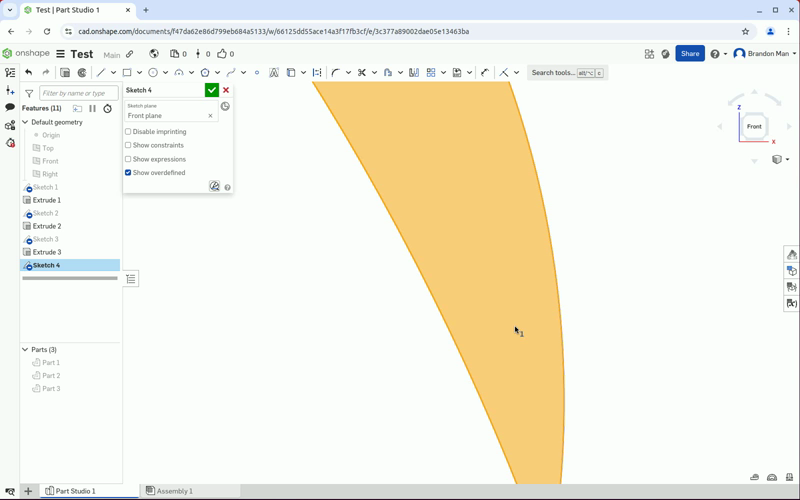
scroll(-6)
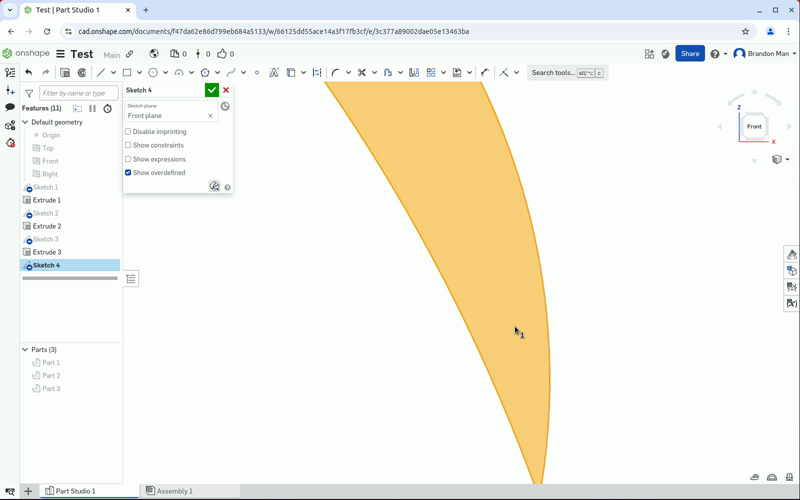
scroll(-6)
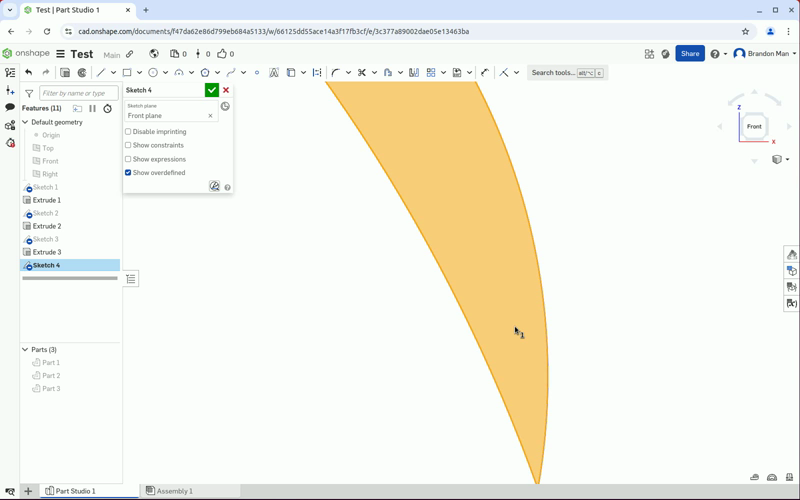
scroll(-6)
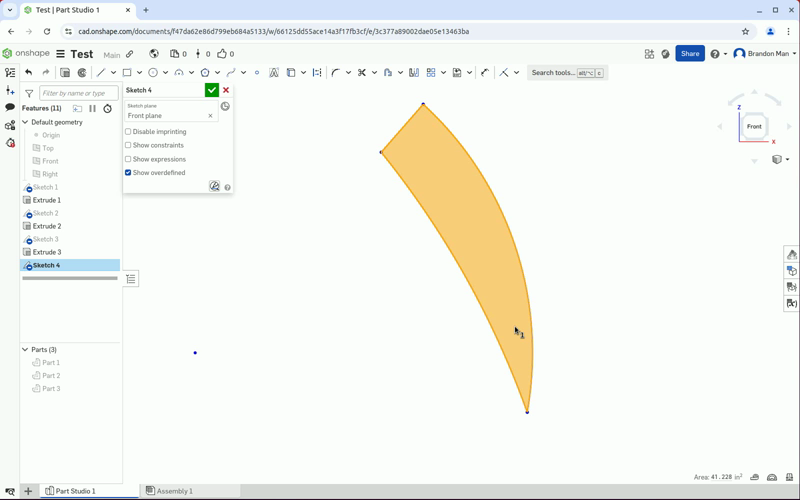
scroll(-6)
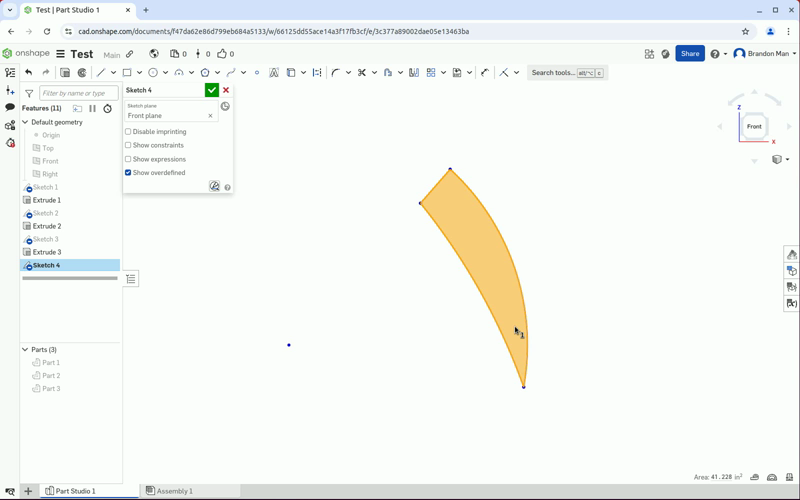
scroll(-6)
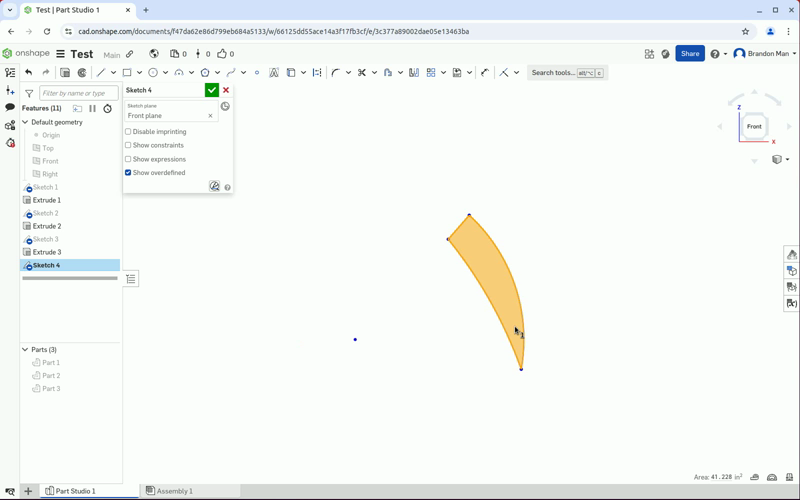
scroll(-6)
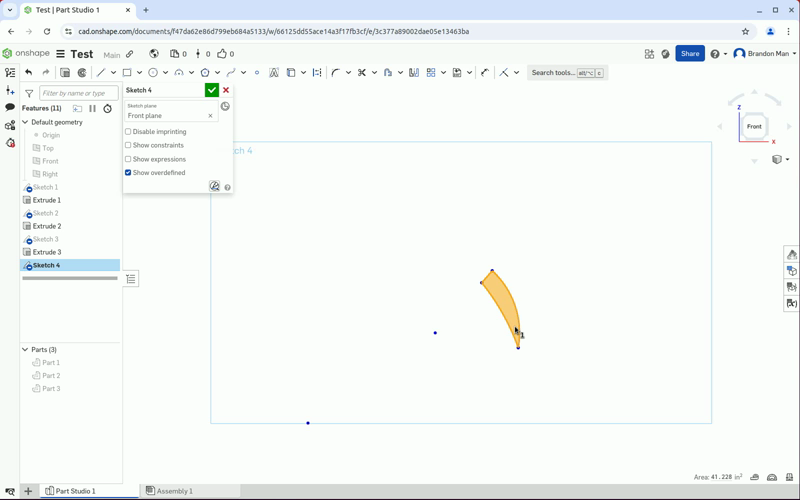
mouse_move(73, 352)
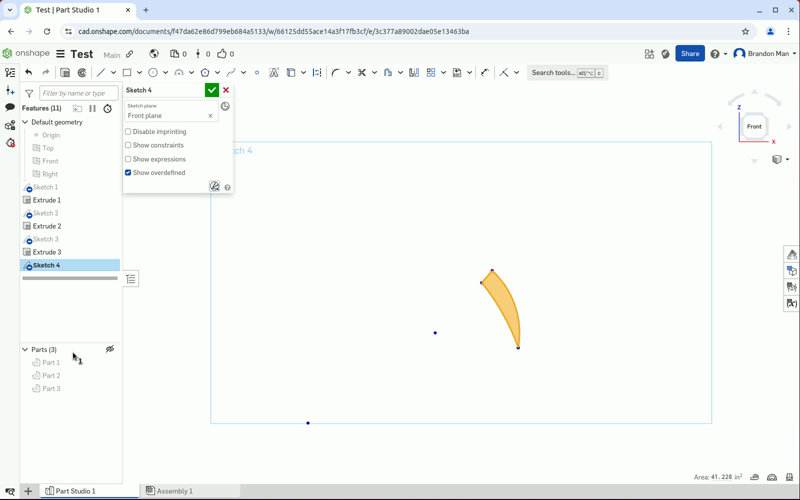
key(shift+y)
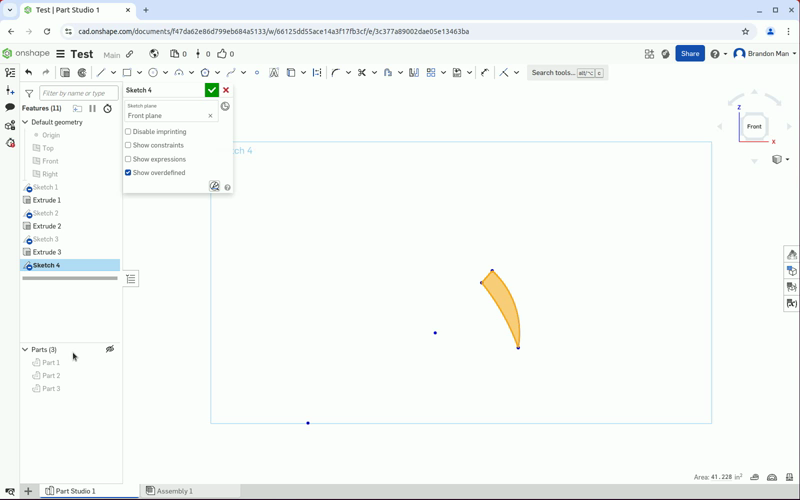
key(shift+e)
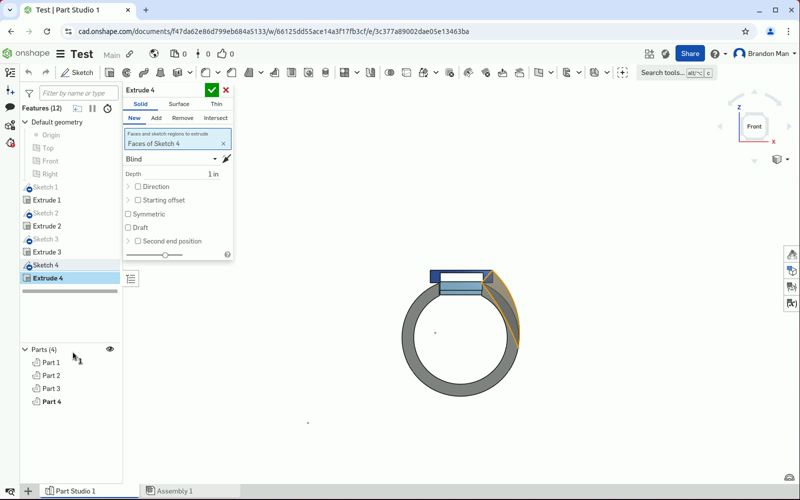
mouse_move(143, 106)
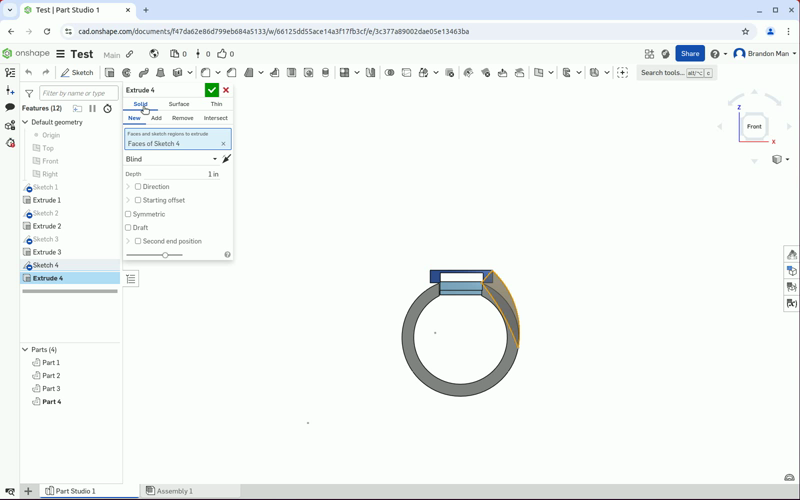
click(143, 106)
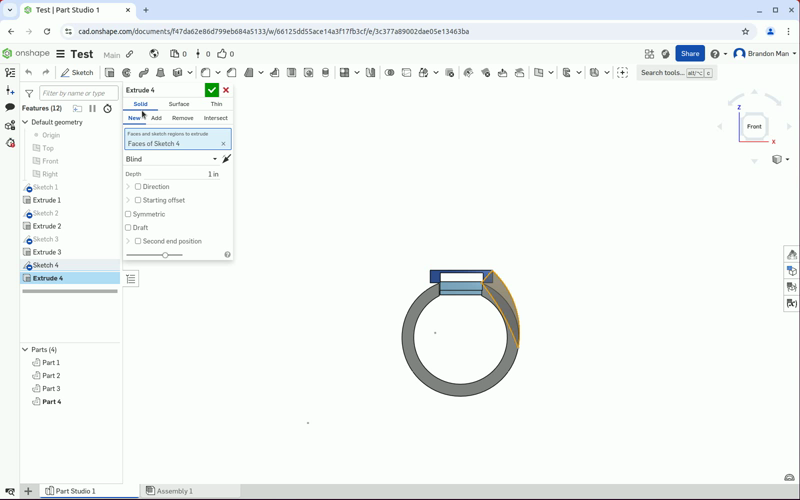
mouse_move(137, 120)
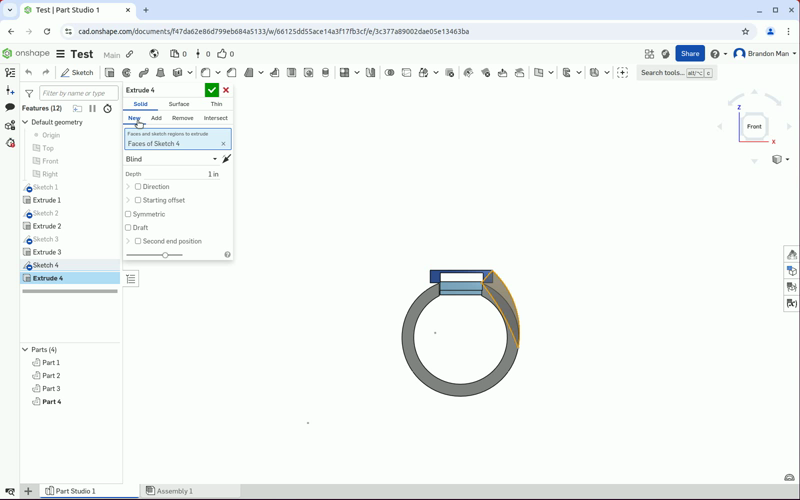
click(137, 120)
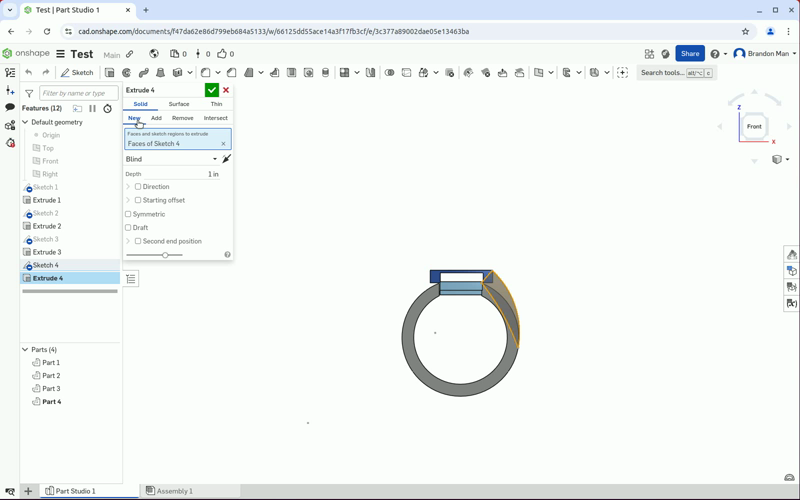
key(tab, 4)
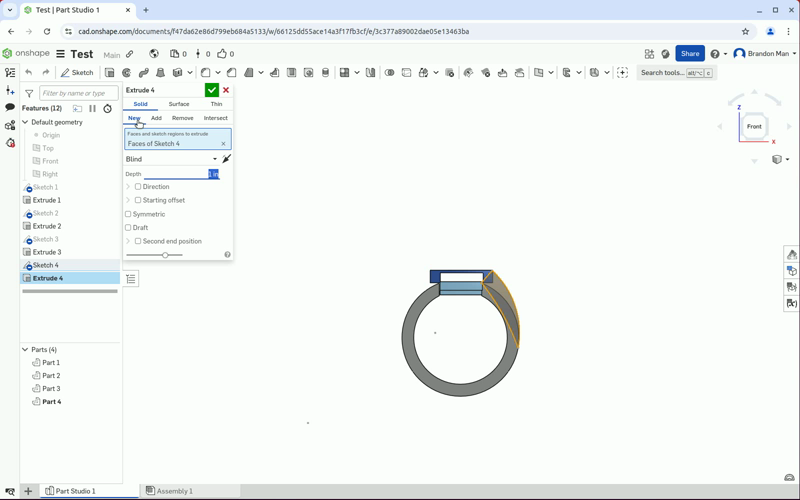
text(31.774)
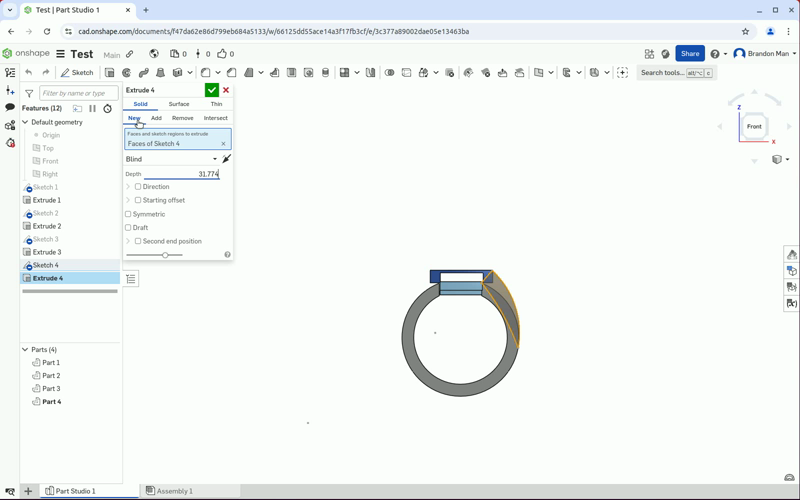
key(tab, 3)
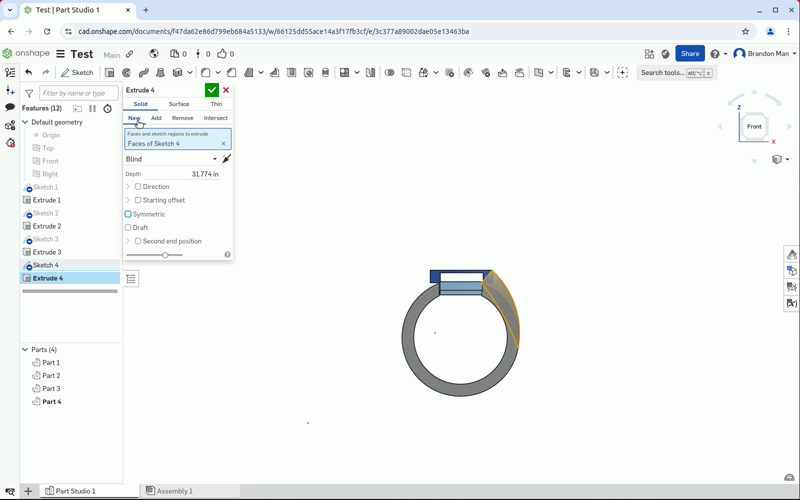
key(space)
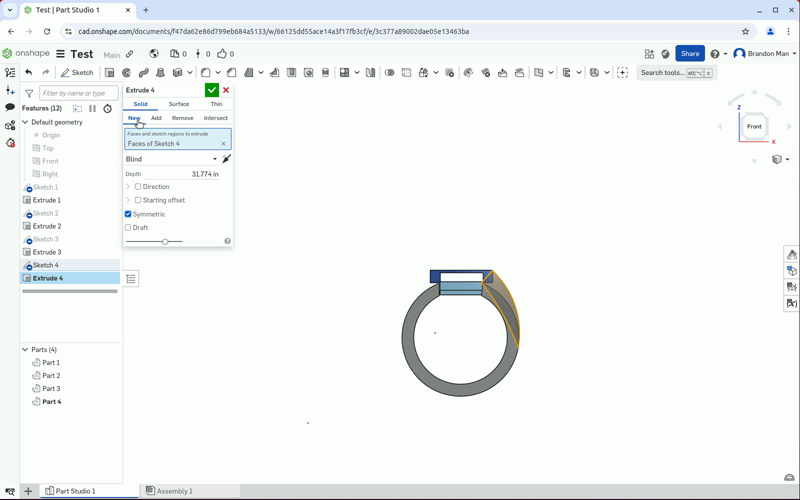
key(enter)
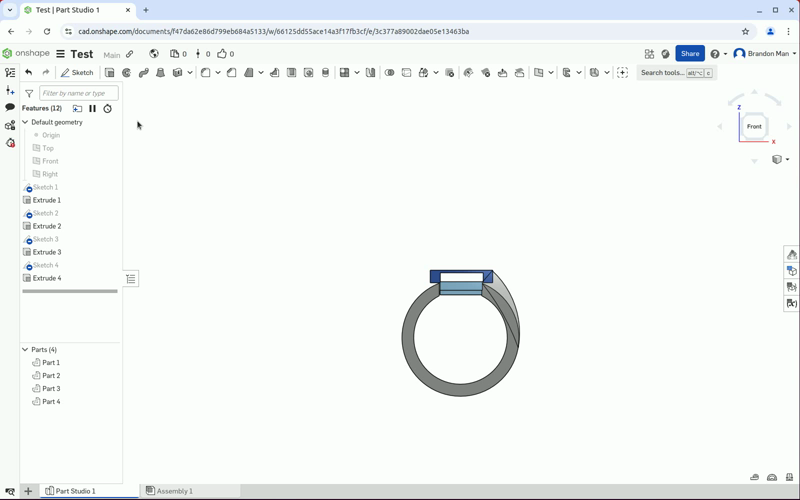
key(shift+h)
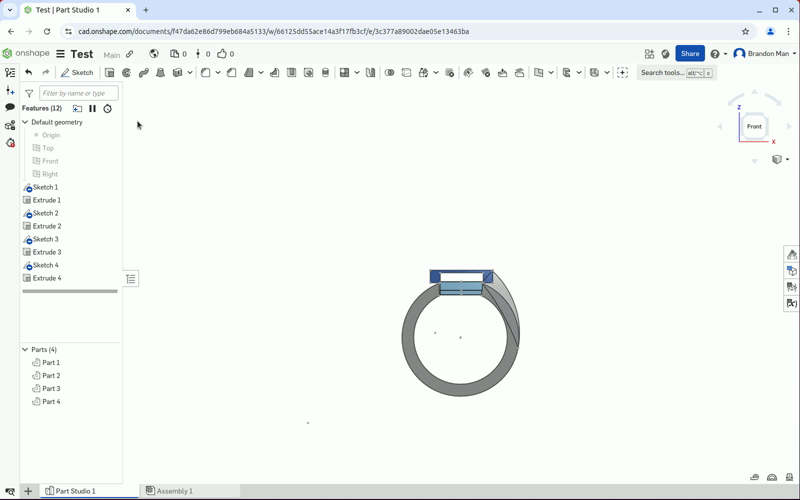
key(shift+h)
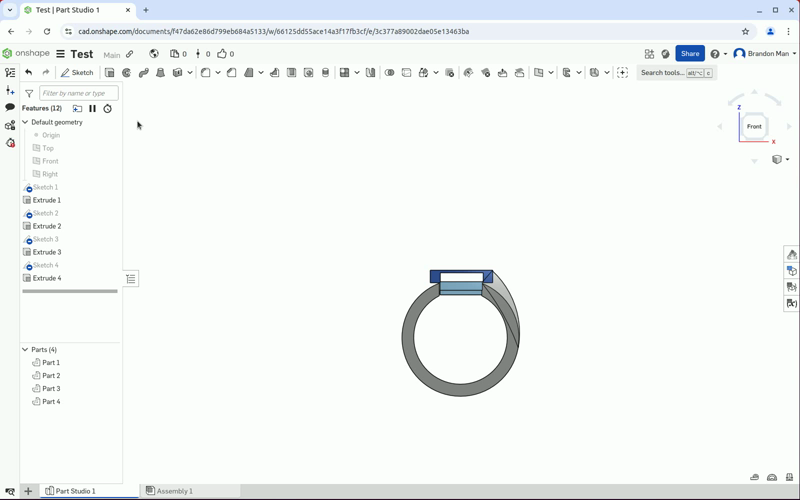
mouse_move(73, 189)
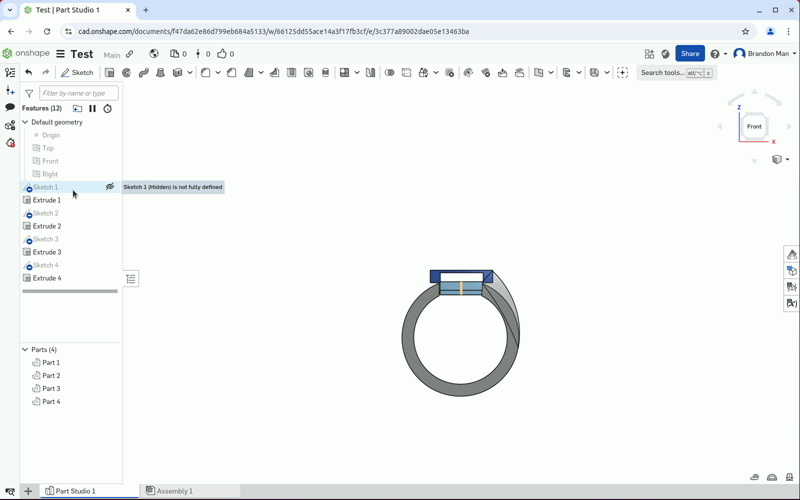
click(73, 189)
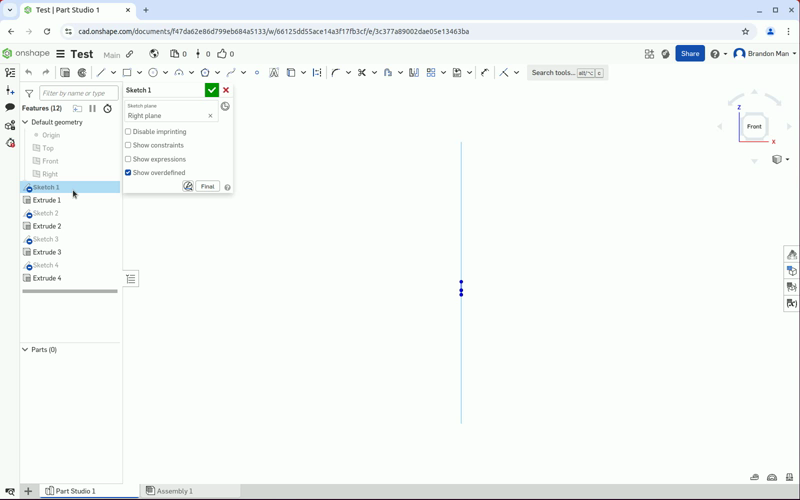
mouse_move(229, 92)
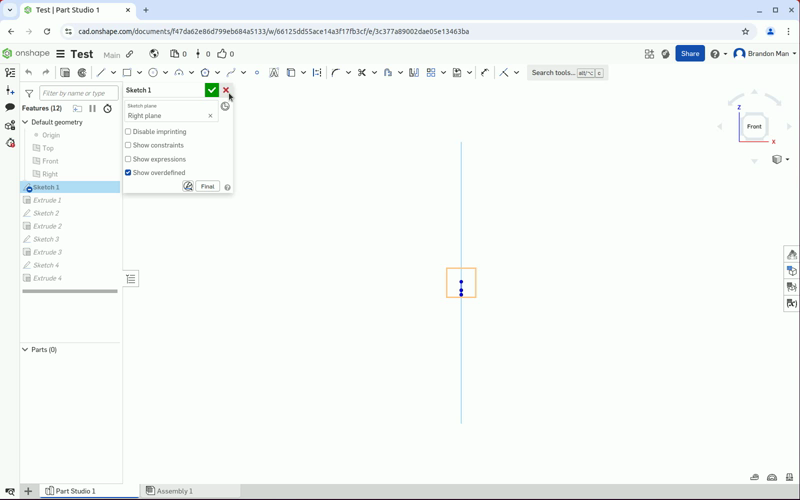
click(229, 92)
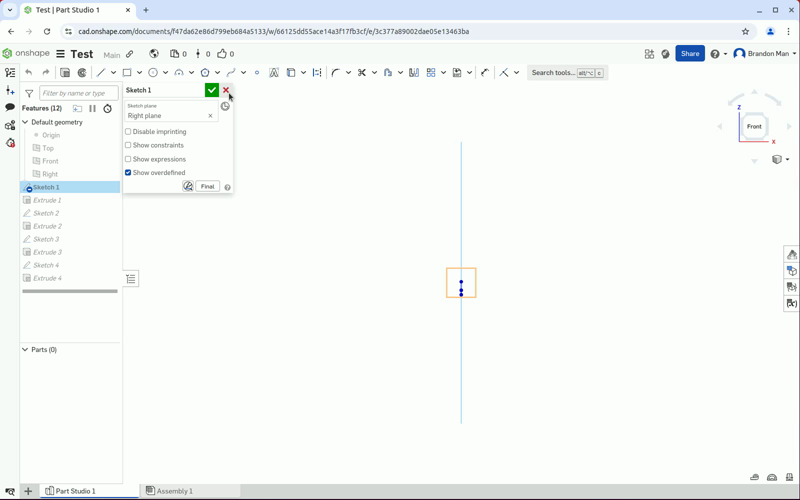
key(shift+s)
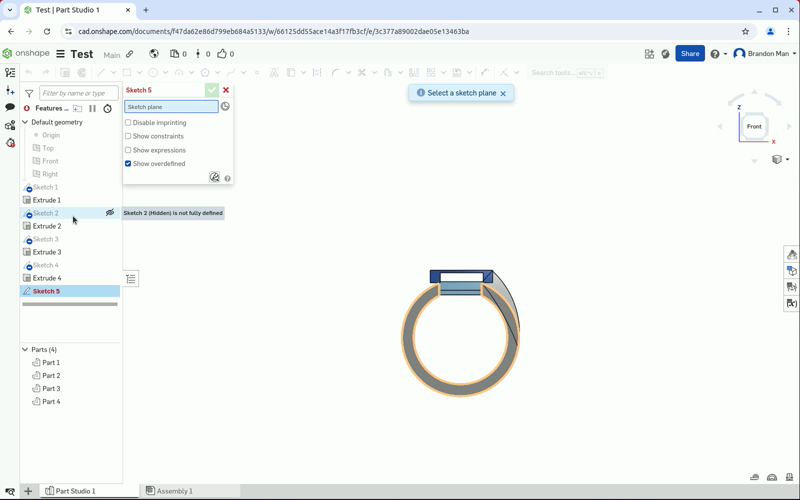
scroll(3)
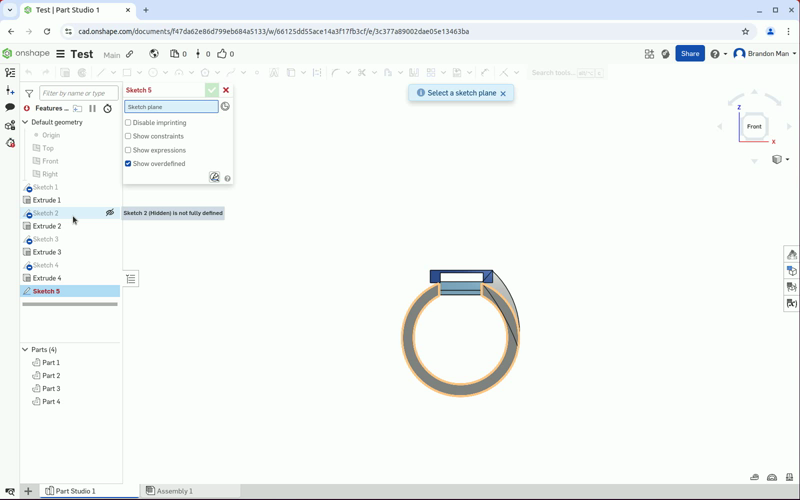
mouse_move(73, 163)
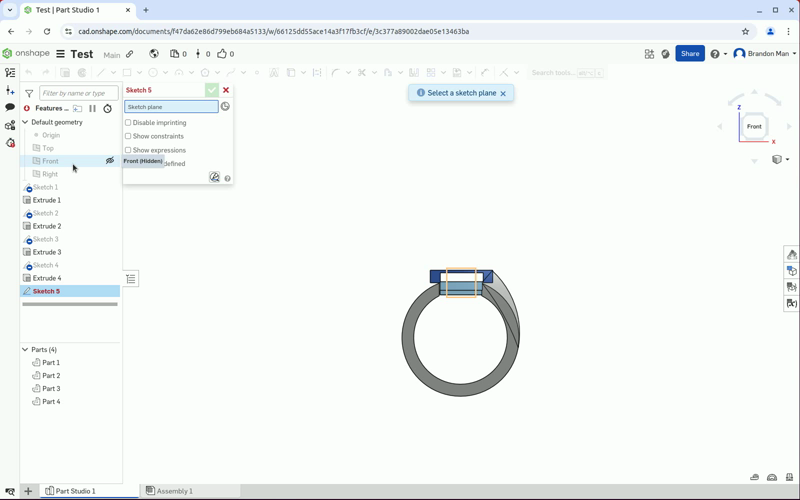
click(73, 163)
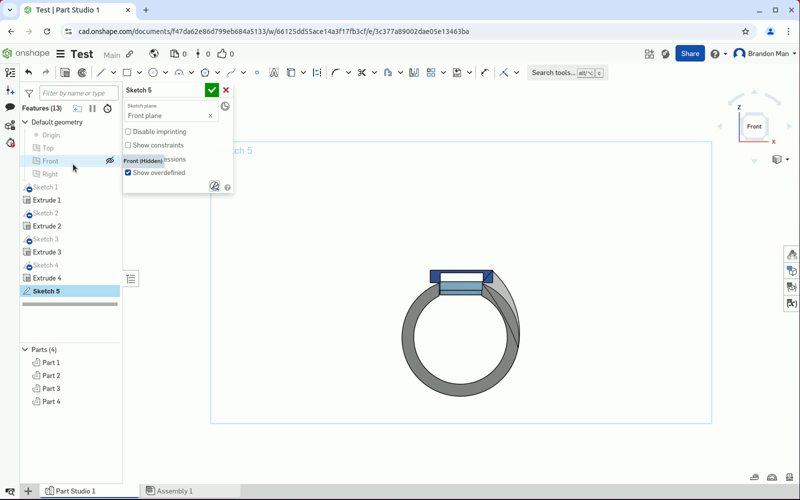
mouse_move(73, 352)
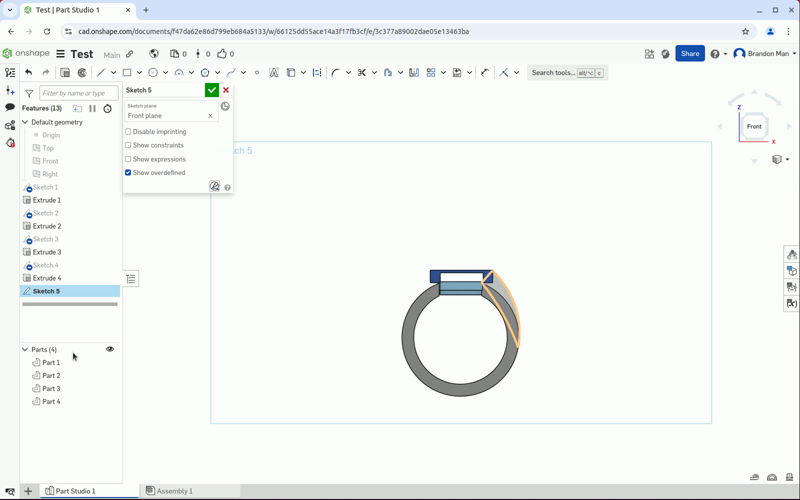
key(y)
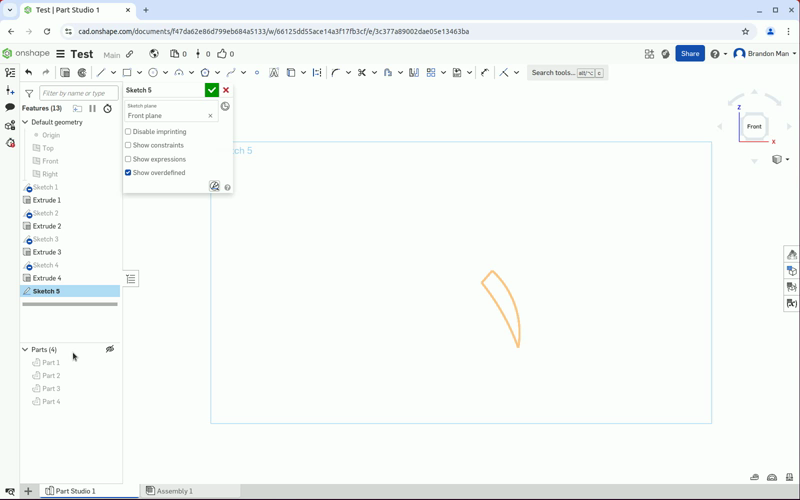
key(a)
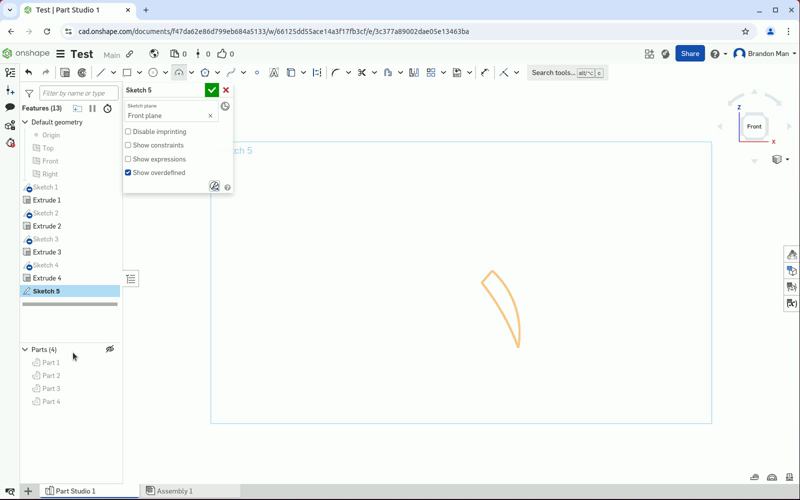
key_down(shift)
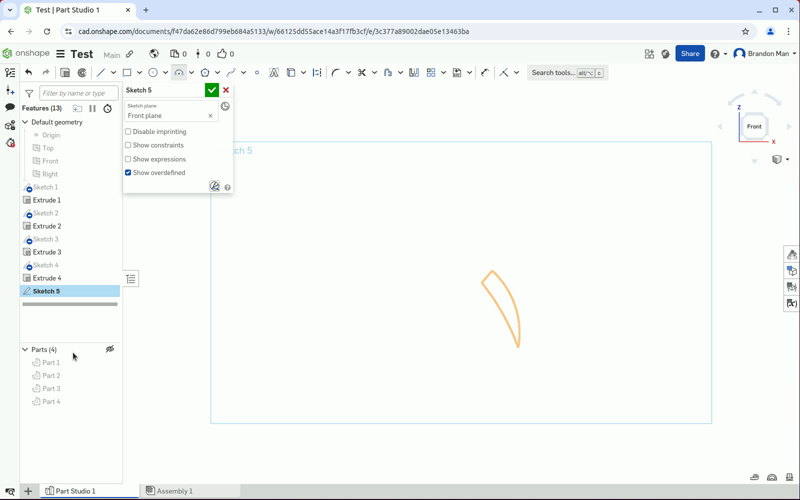
mouse_move(403, 347)
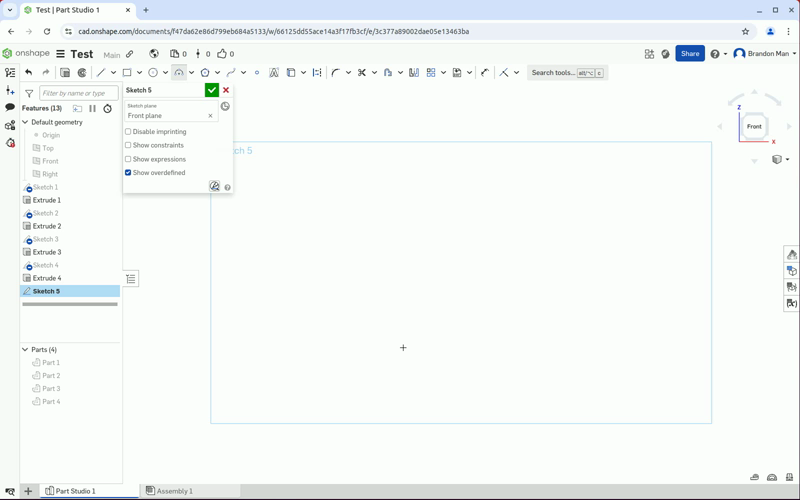
click(403, 347)
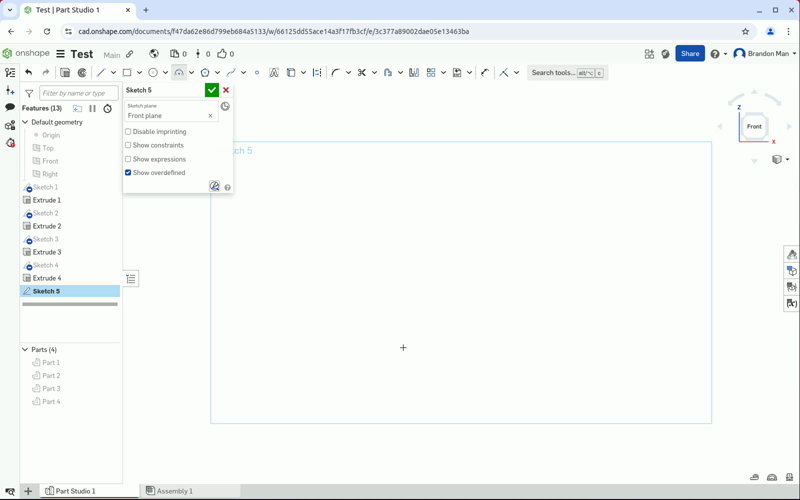
key_up(shift)
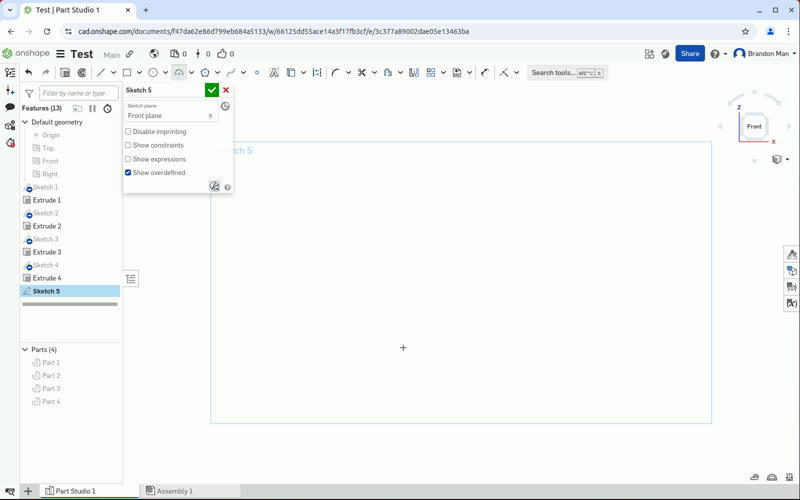
key_down(shift)
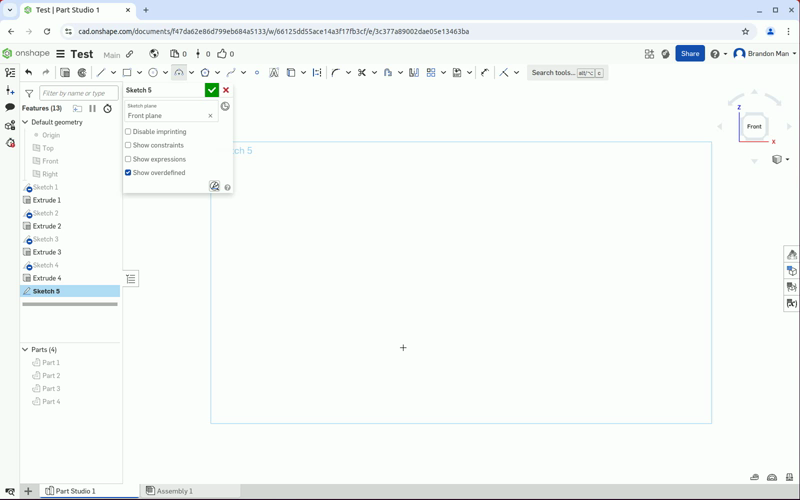
mouse_move(439, 282)
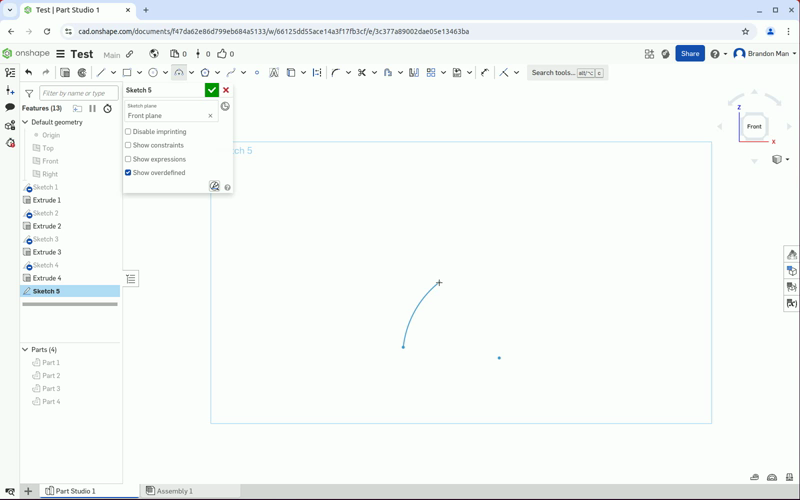
click(439, 282)
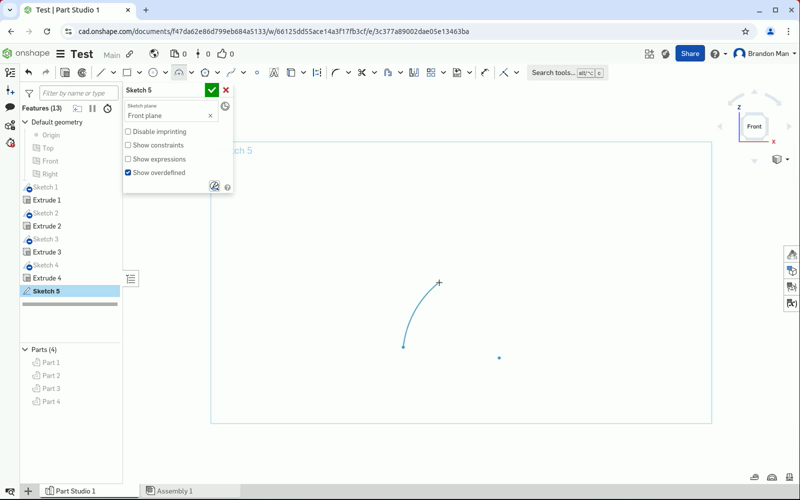
mouse_move(415, 311)
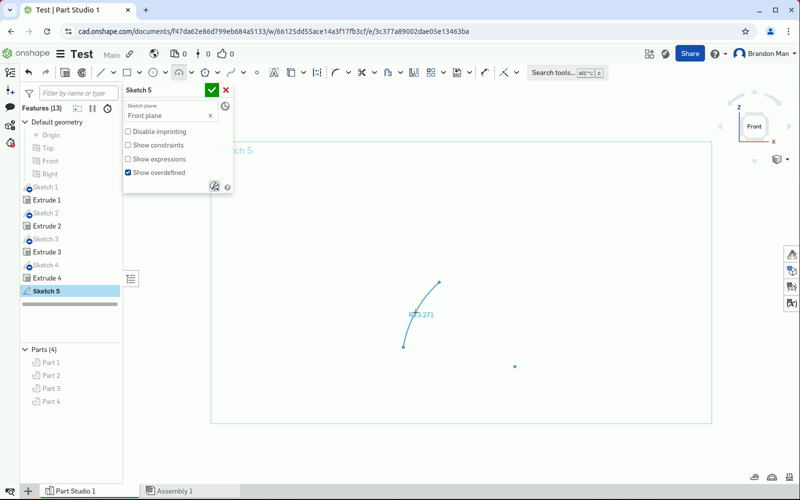
click(415, 311)
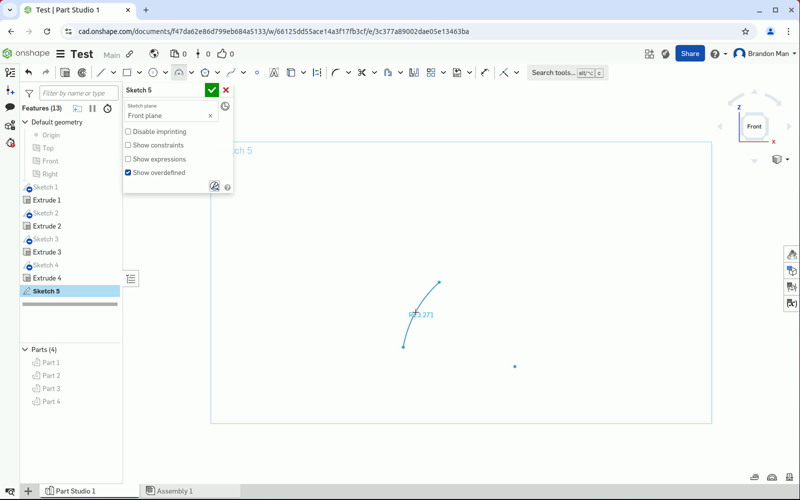
key_up(shift)
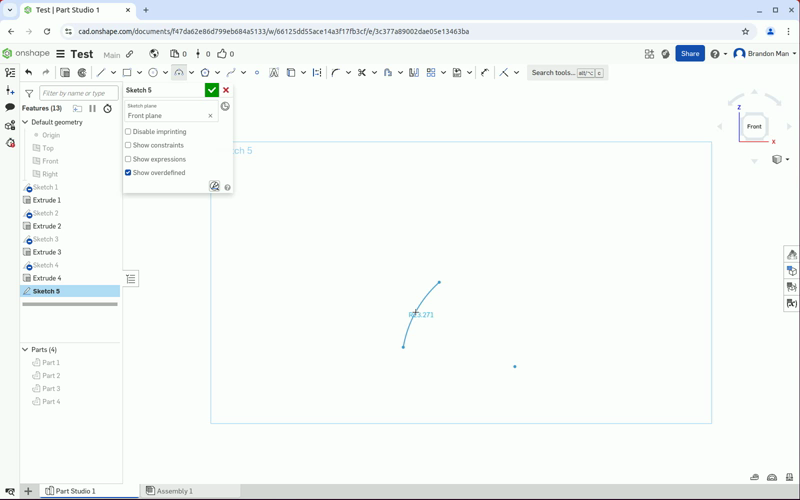
key(esc)
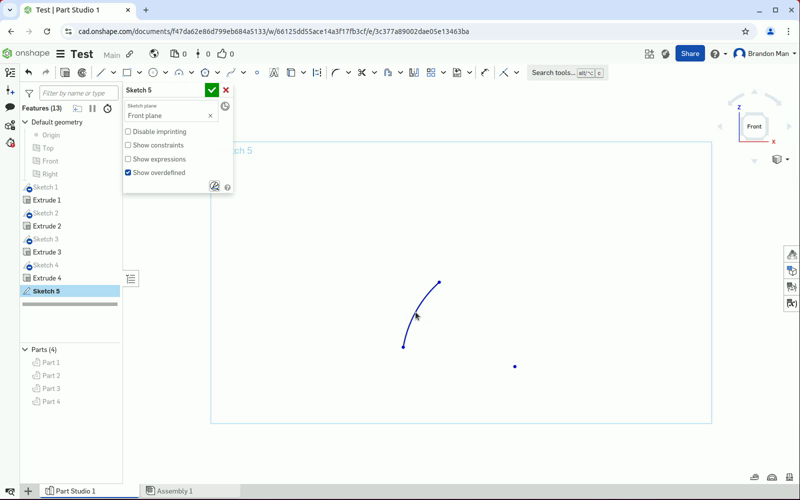
key(l)
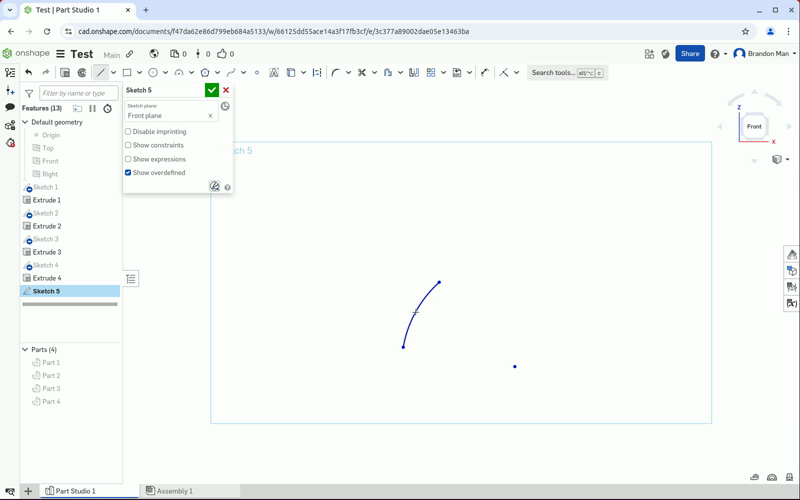
mouse_move(439, 282)
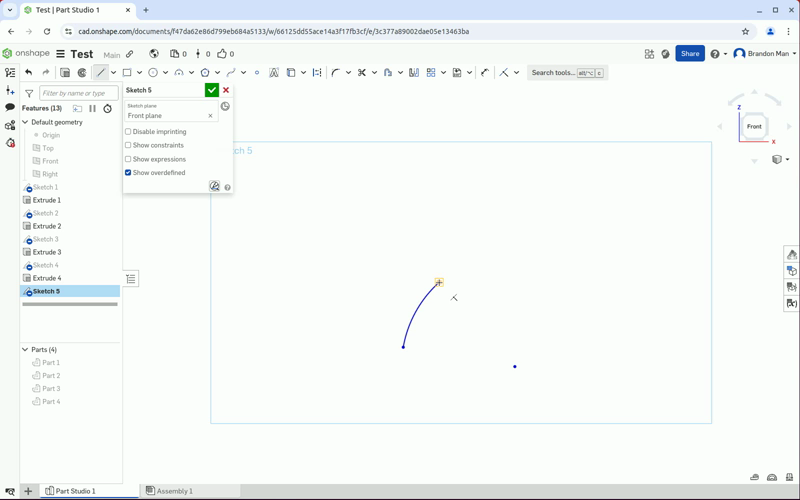
click(439, 282)
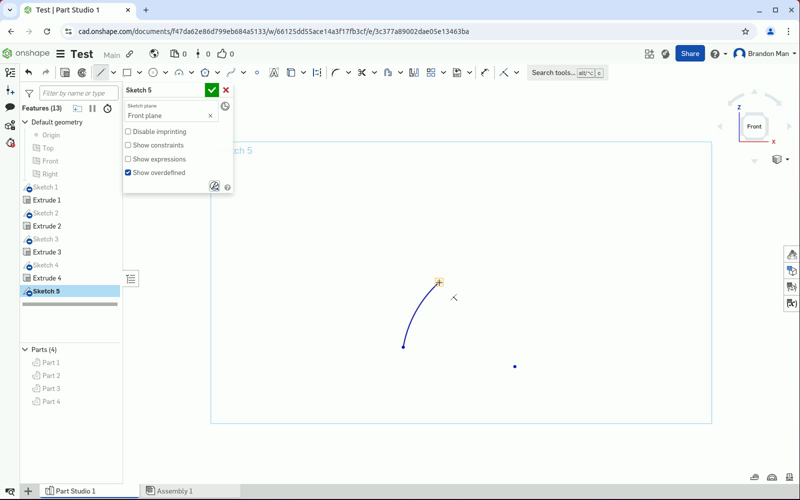
key_down(shift)
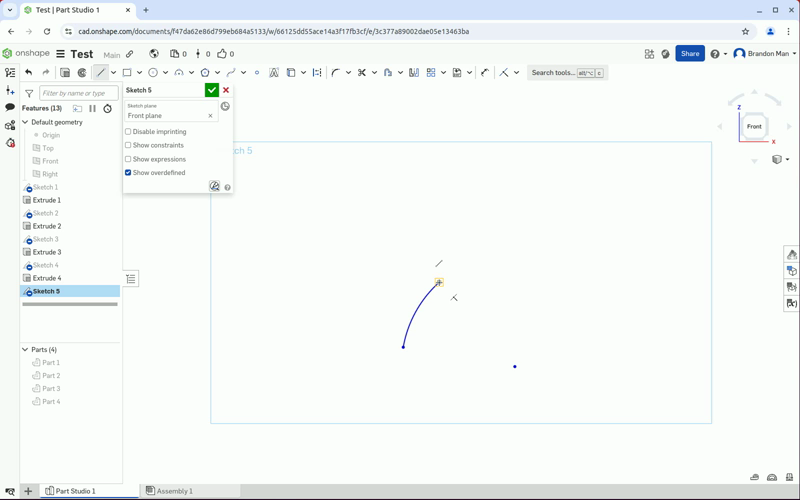
mouse_move(469, 282)
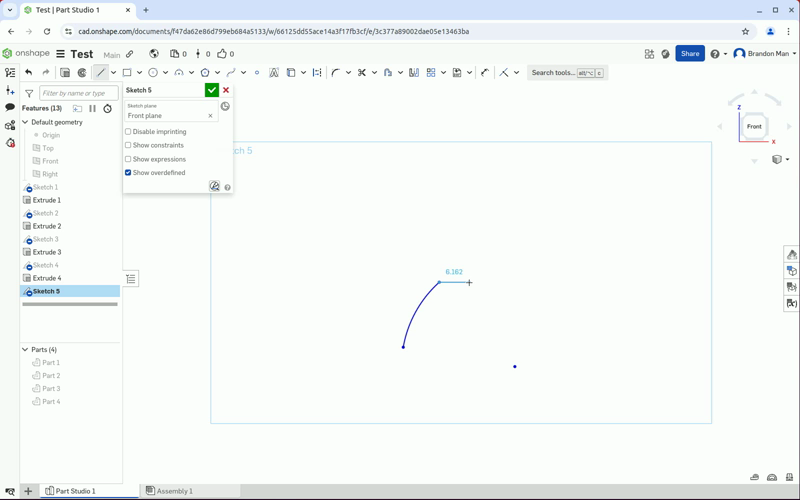
mouse_move(429, 269)
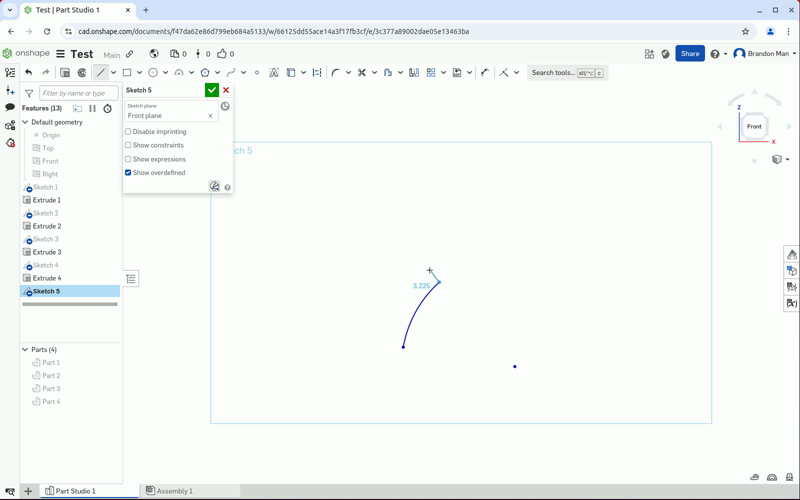
click(429, 269)
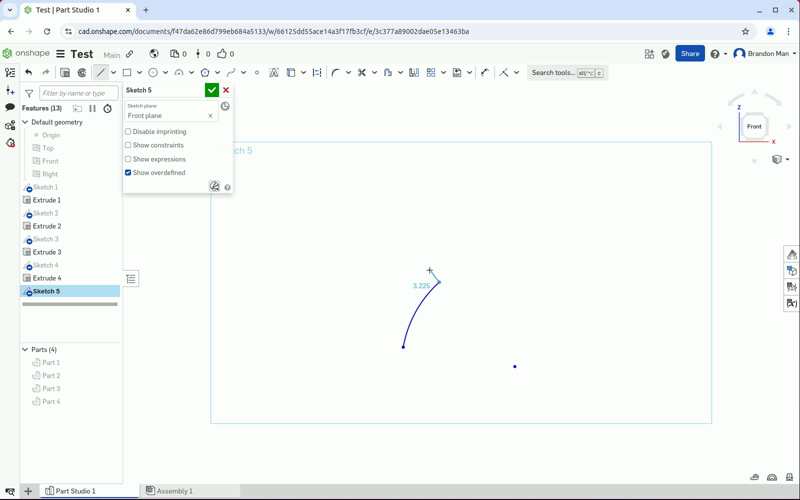
key_up(shift)
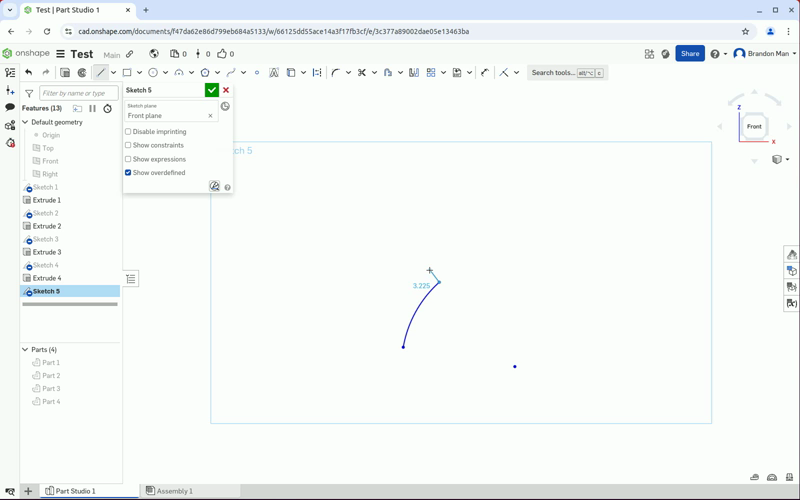
key(esc)
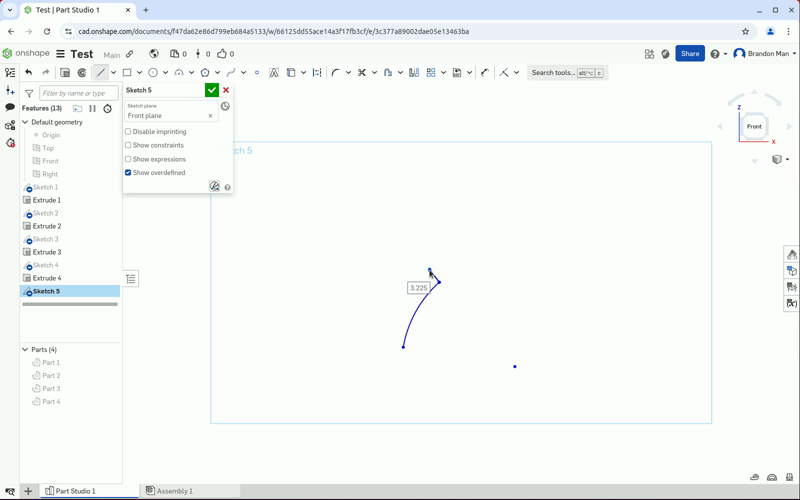
key(a)
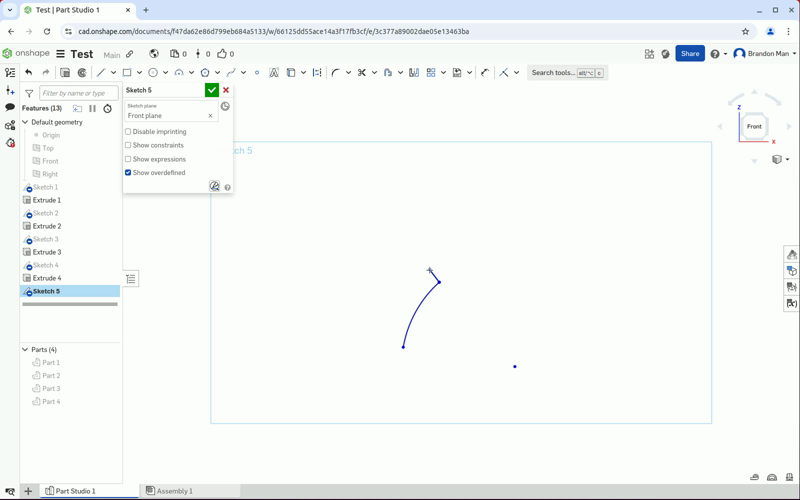
mouse_move(429, 269)
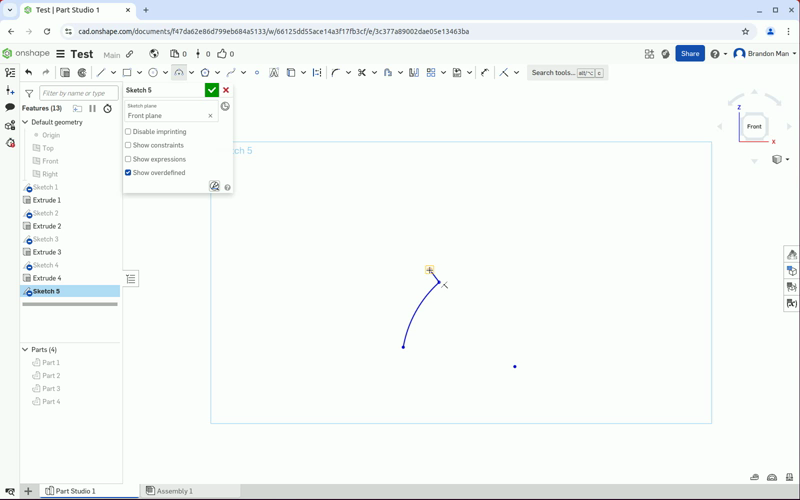
click(429, 269)
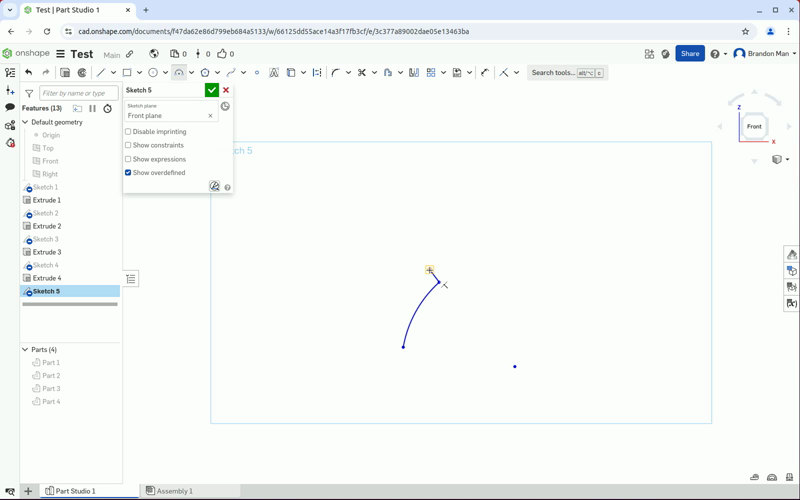
mouse_move(403, 347)
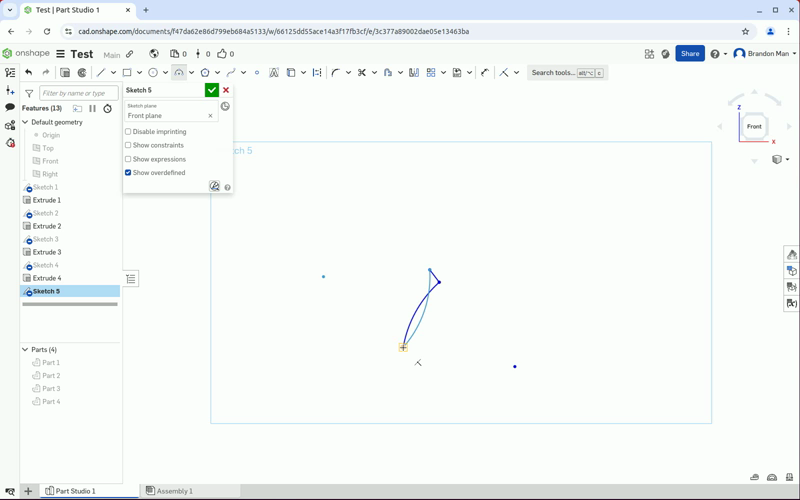
click(403, 347)
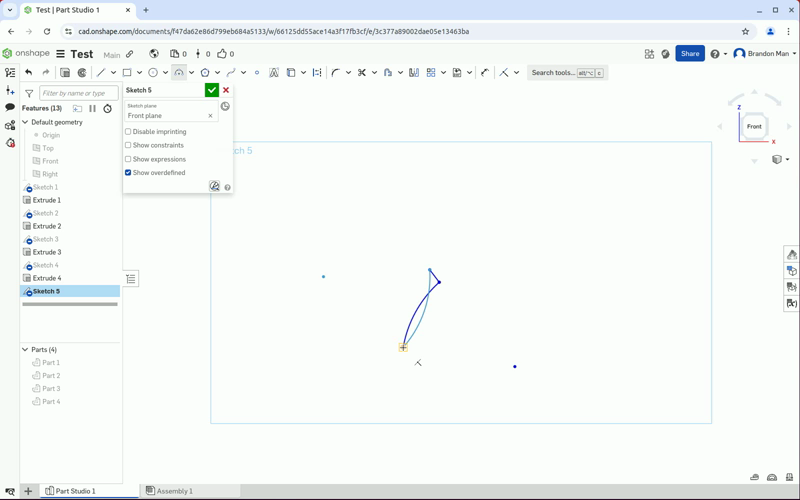
key_down(shift)
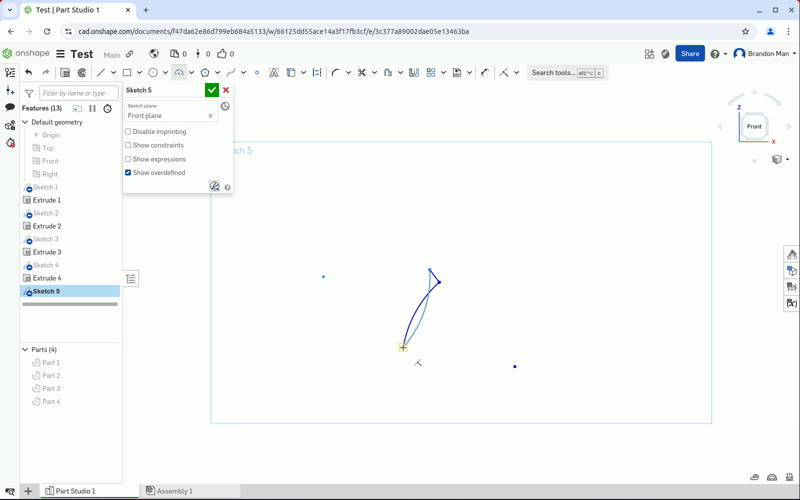
mouse_move(407, 305)
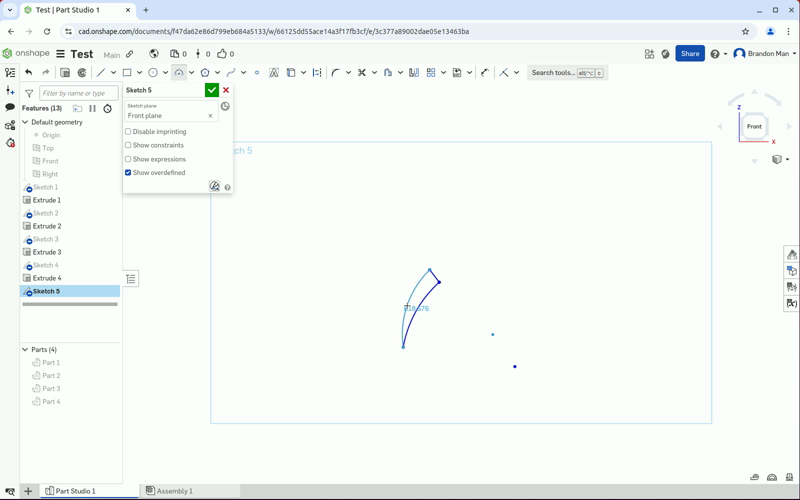
click(407, 305)
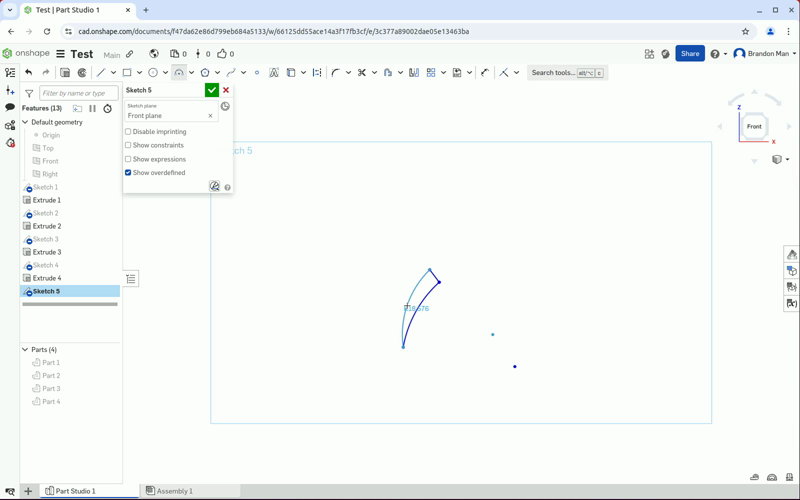
key_up(shift)
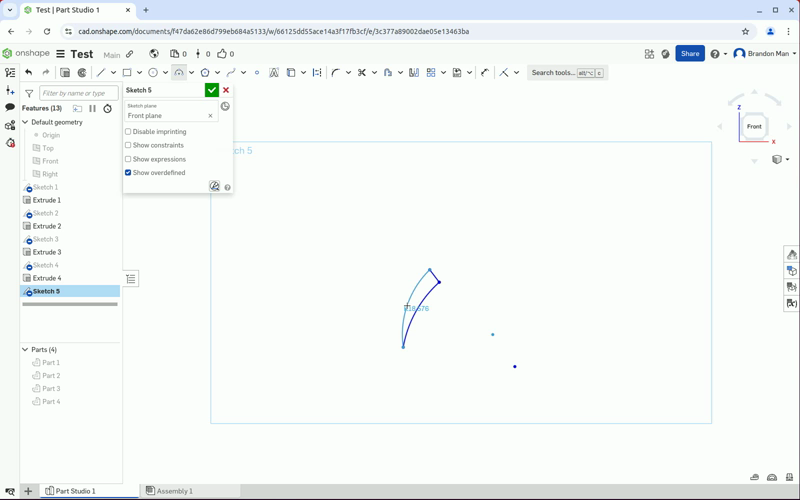
key(esc)
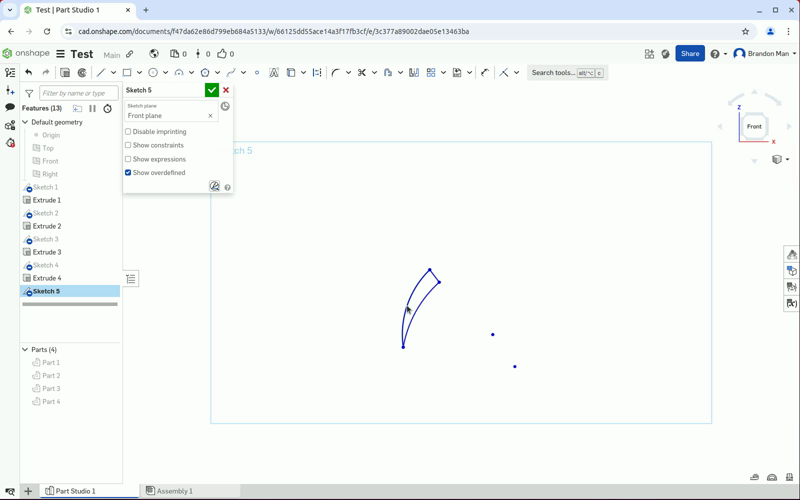
mouse_move(426, 282)
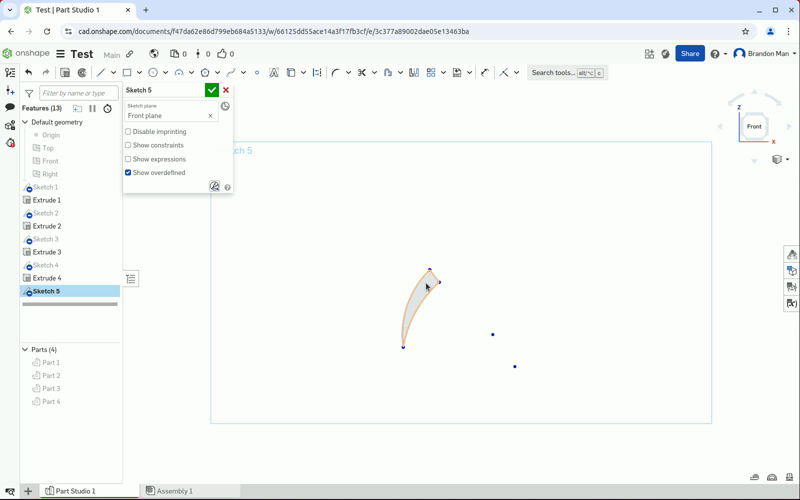
scroll(6)
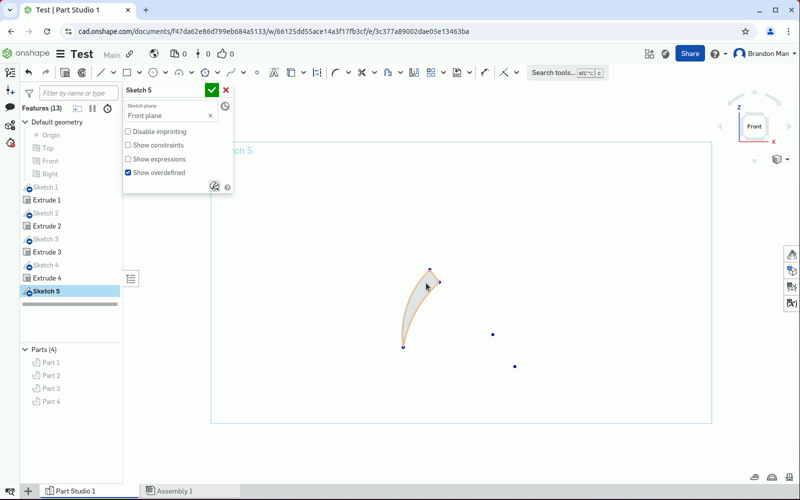
scroll(6)
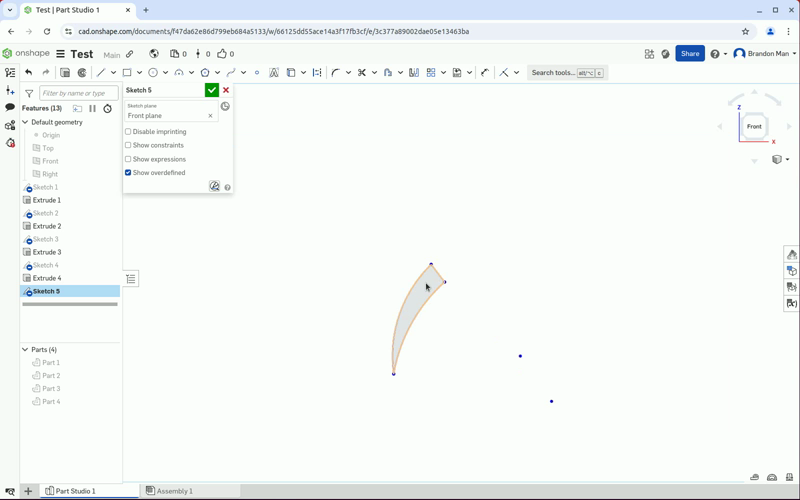
scroll(6)
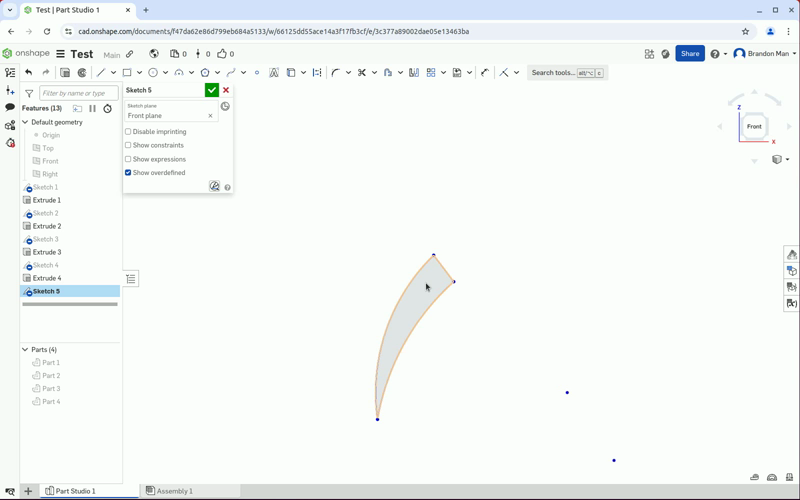
scroll(6)
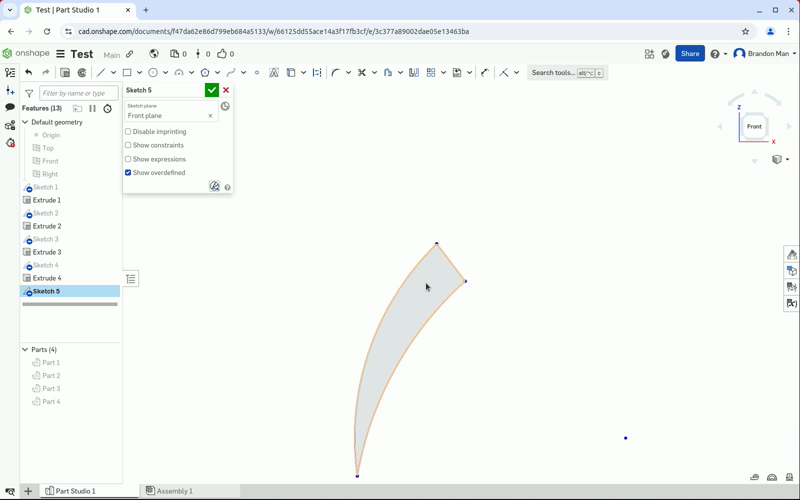
scroll(6)
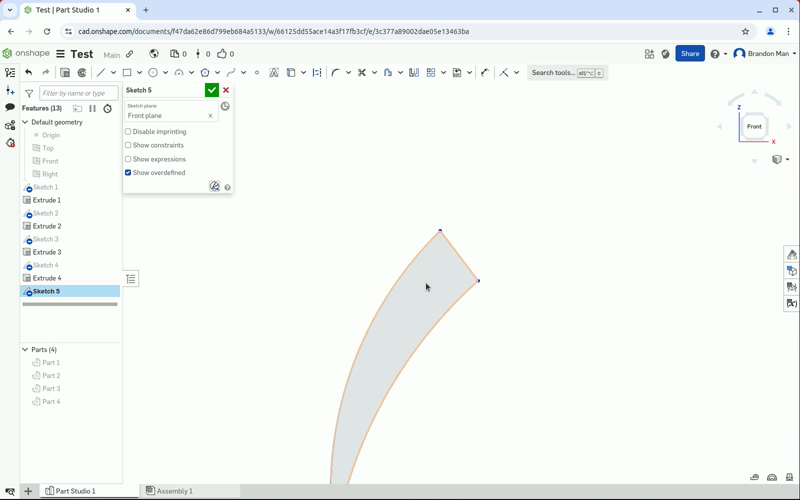
scroll(6)
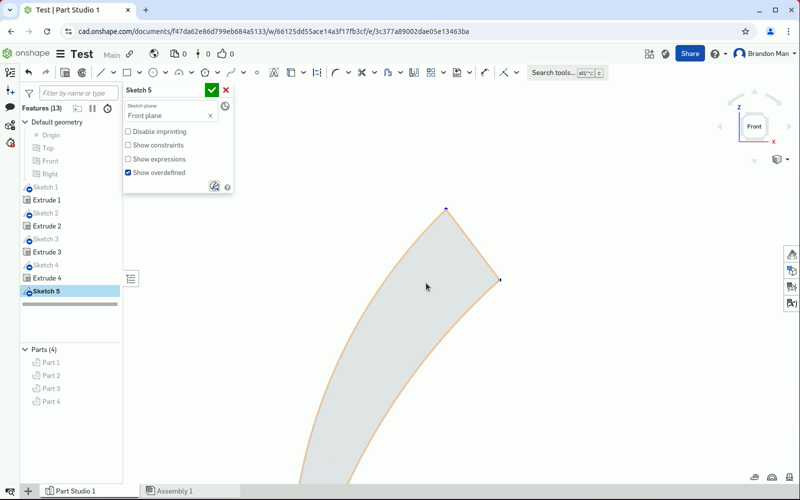
scroll(6)
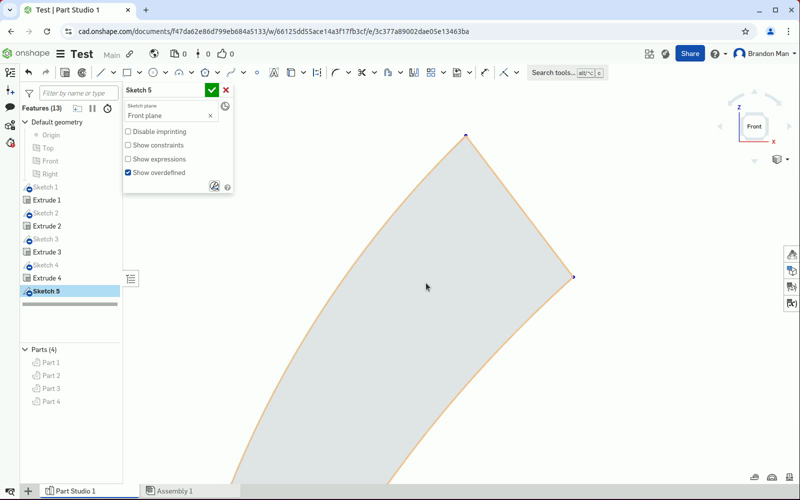
click(426, 282)
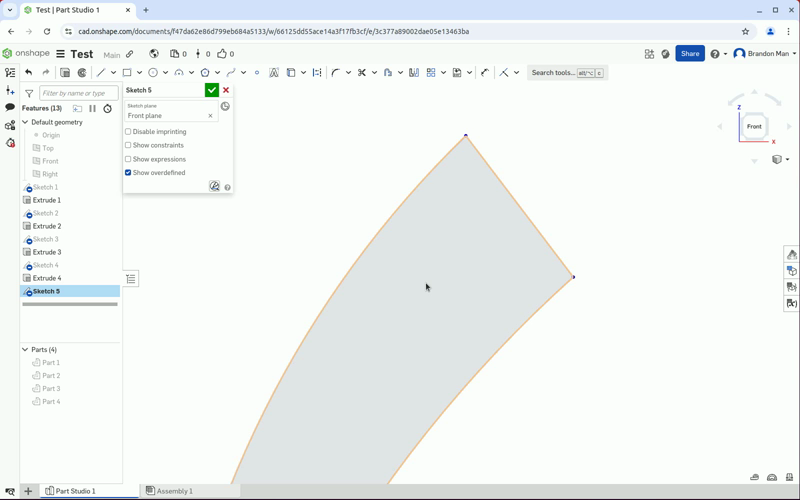
scroll(-6)
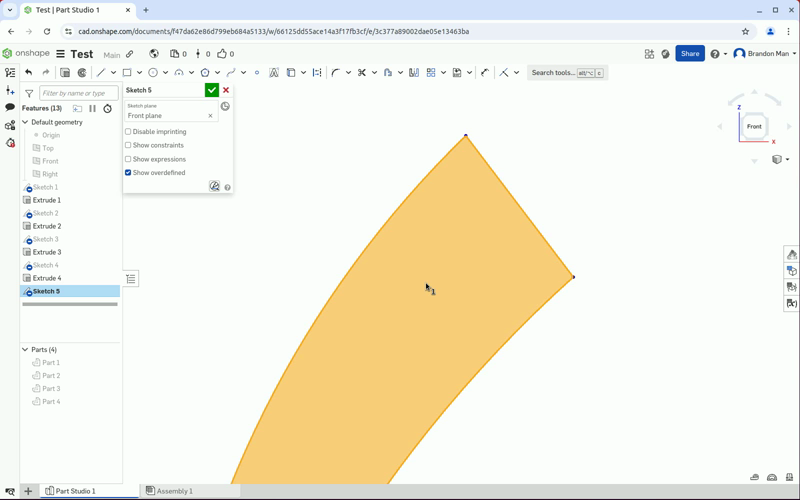
scroll(-6)
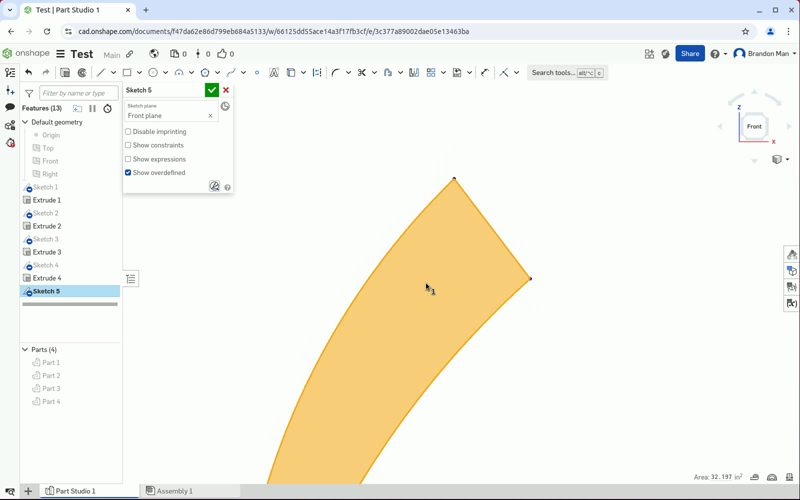
scroll(-6)
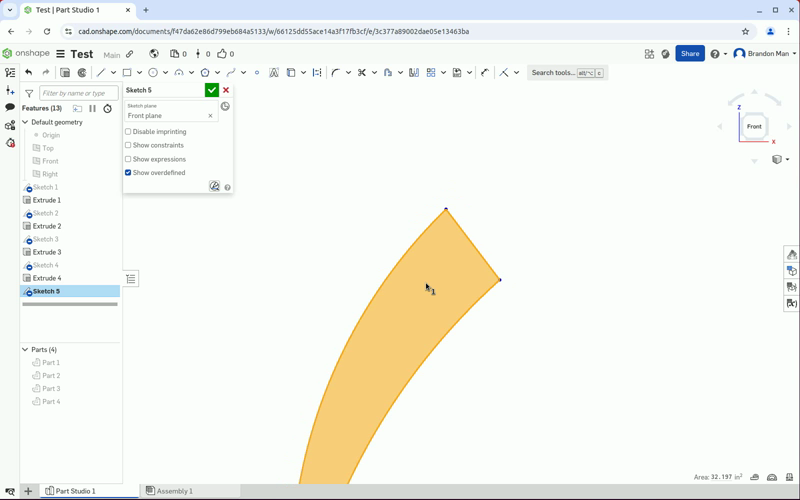
scroll(-6)
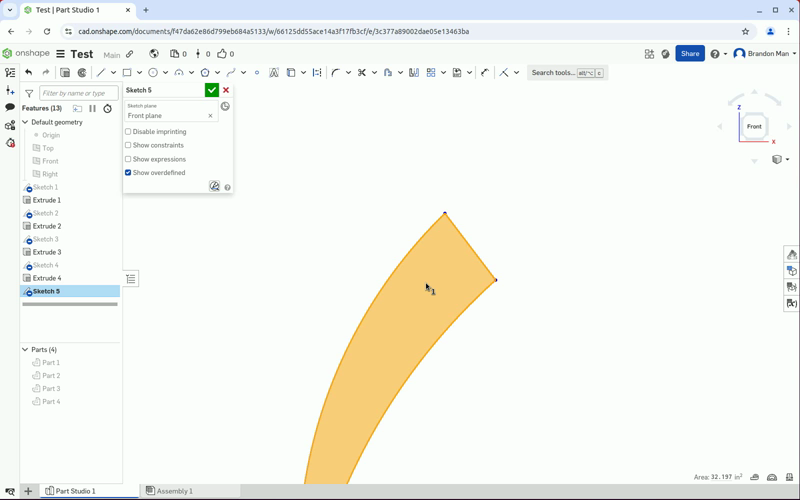
scroll(-6)
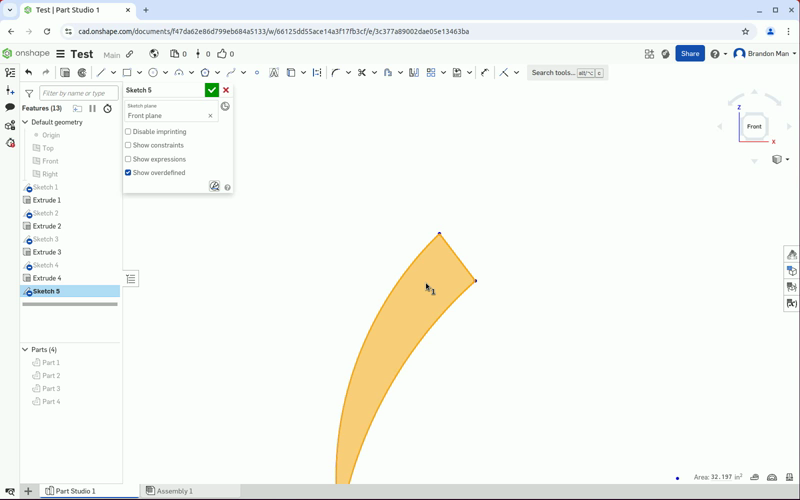
scroll(-6)
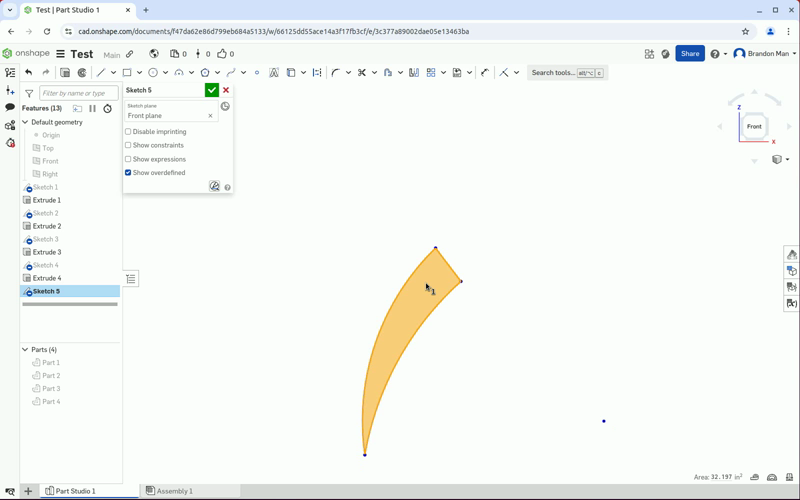
scroll(-6)
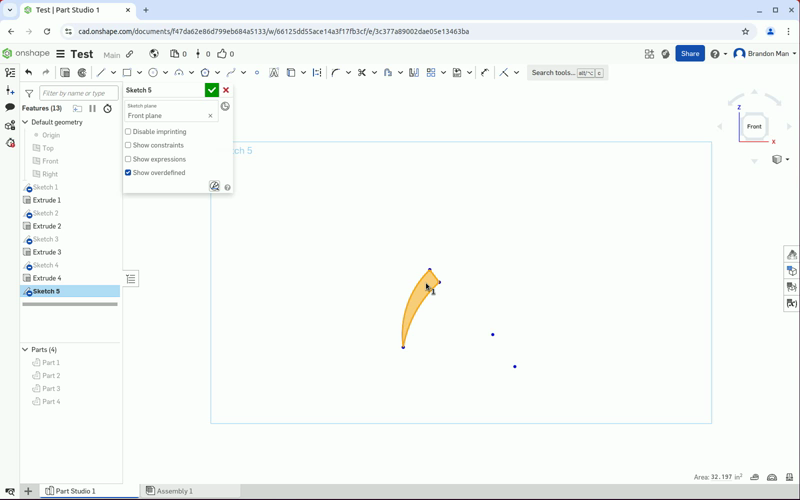
mouse_move(73, 352)
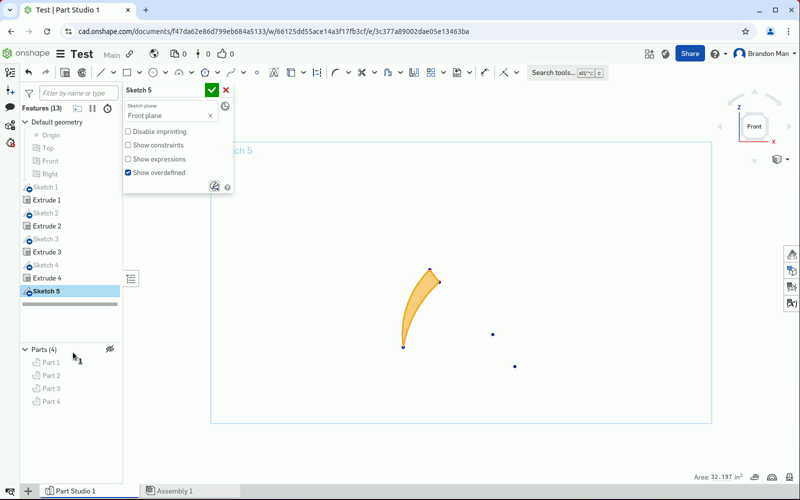
key(shift+y)
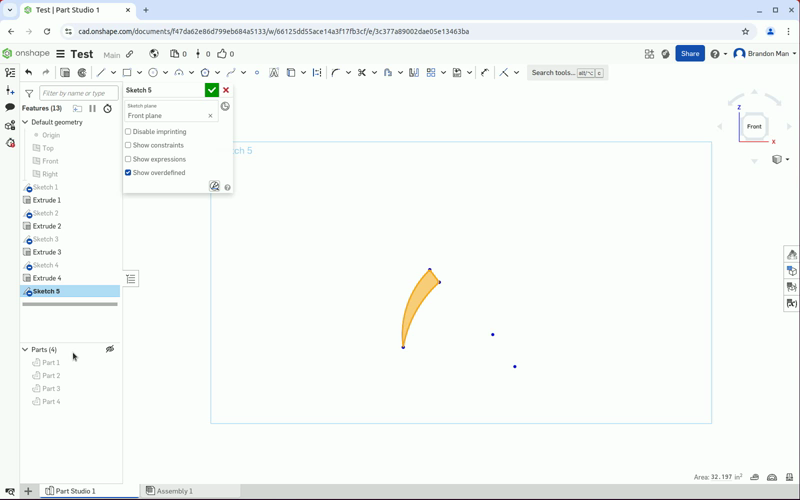
key(shift+e)
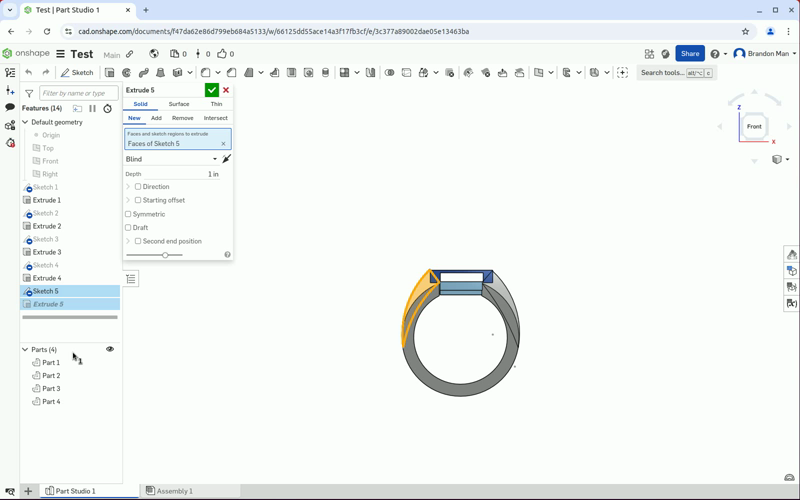
mouse_move(143, 106)
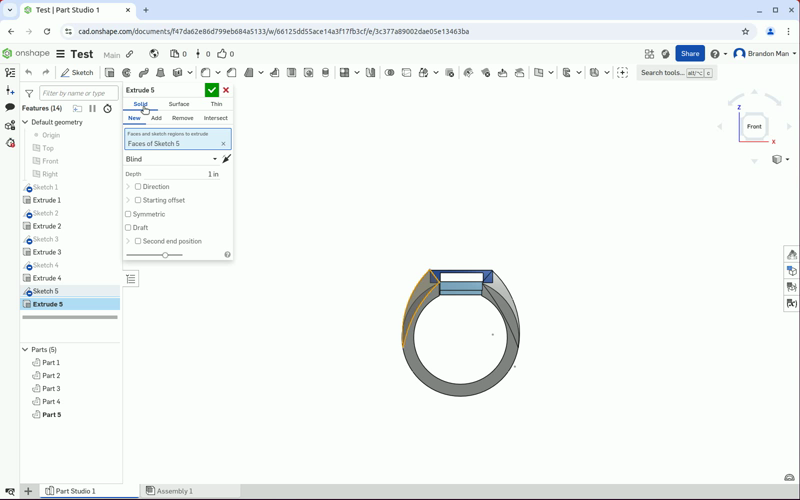
click(143, 106)
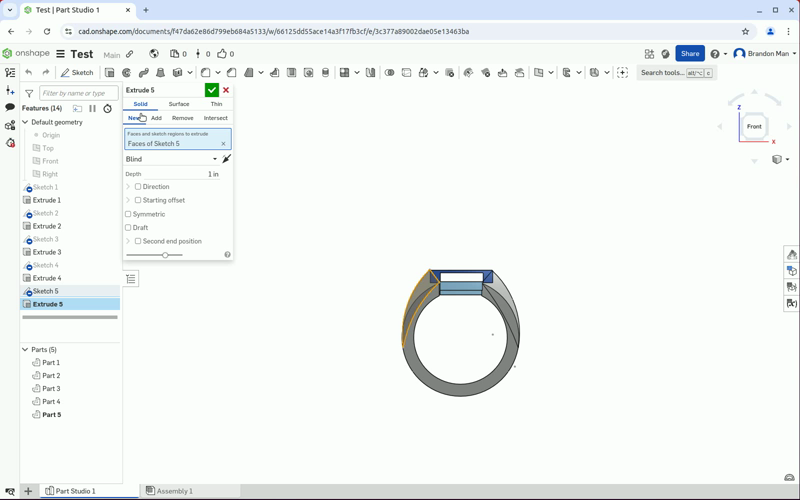
mouse_move(137, 120)
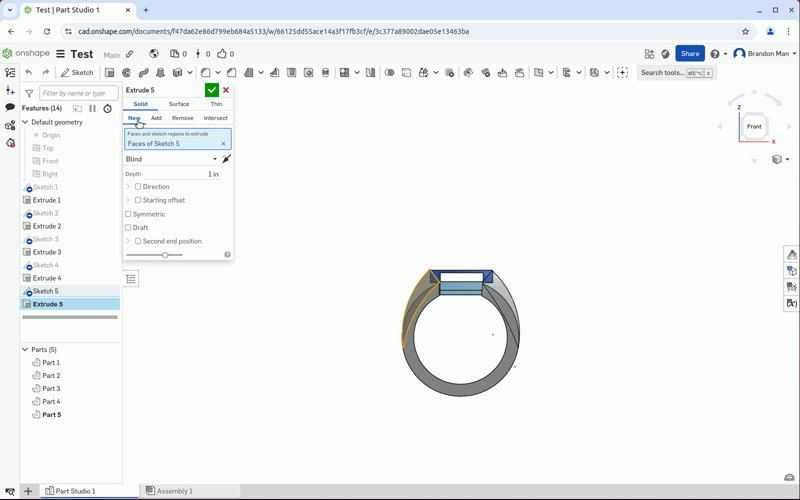
click(137, 120)
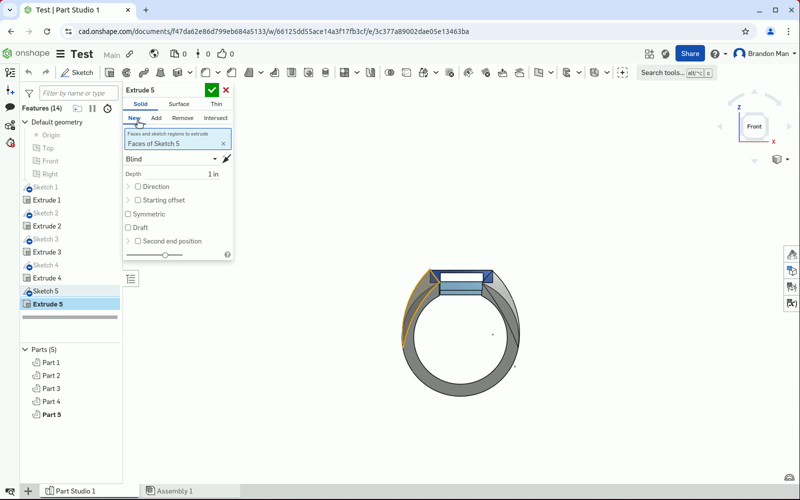
key(tab, 4)
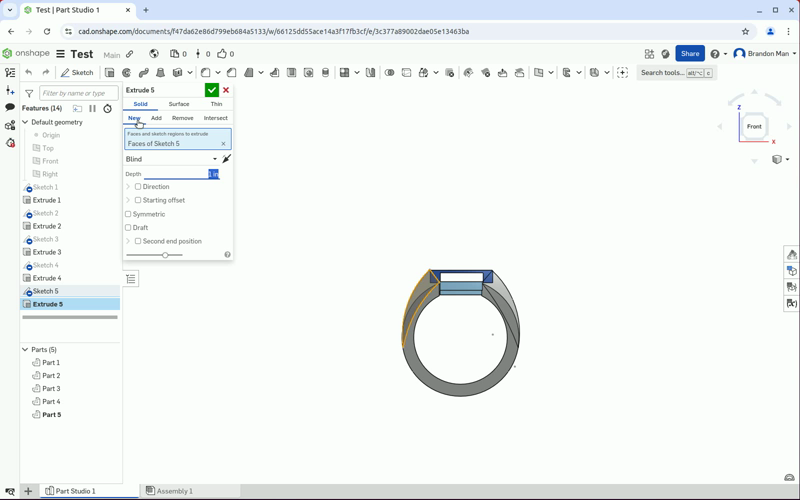
text(31.774)
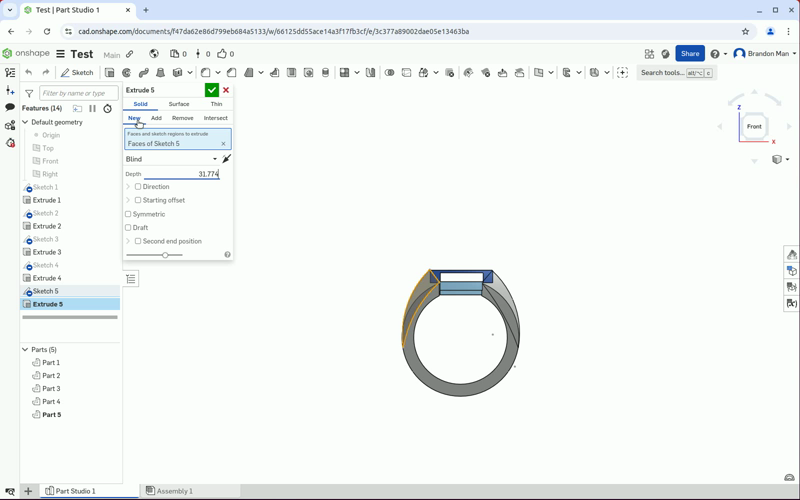
key(tab, 3)
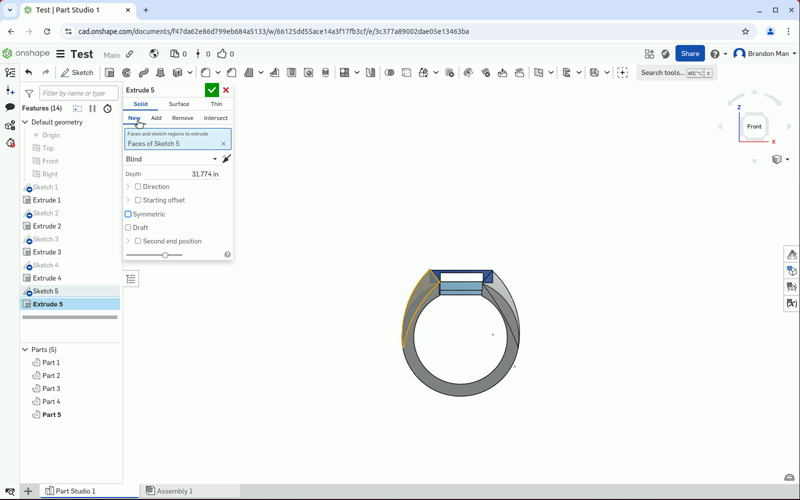
key(space)
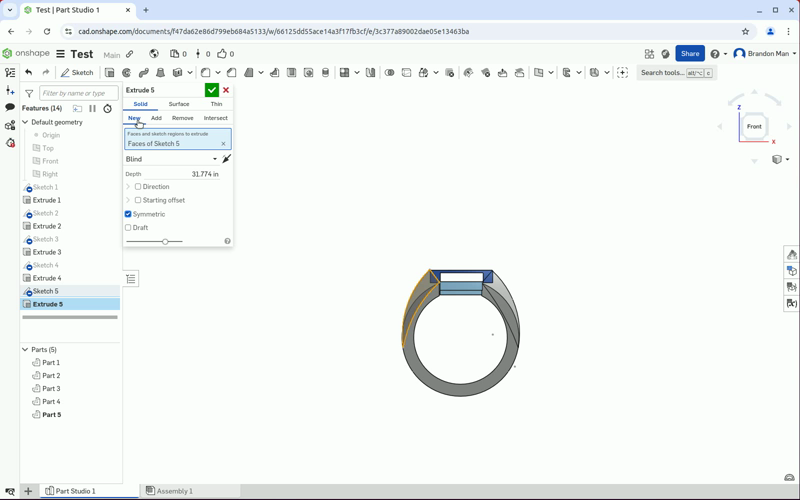
key(enter)
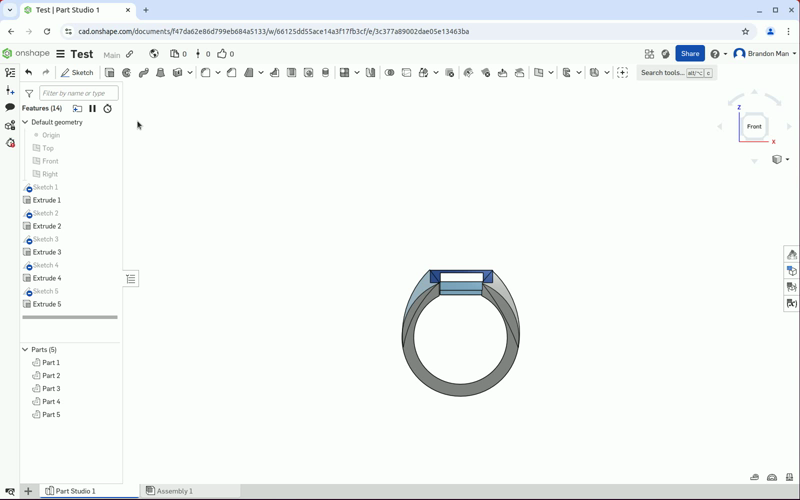
key(shift+h)
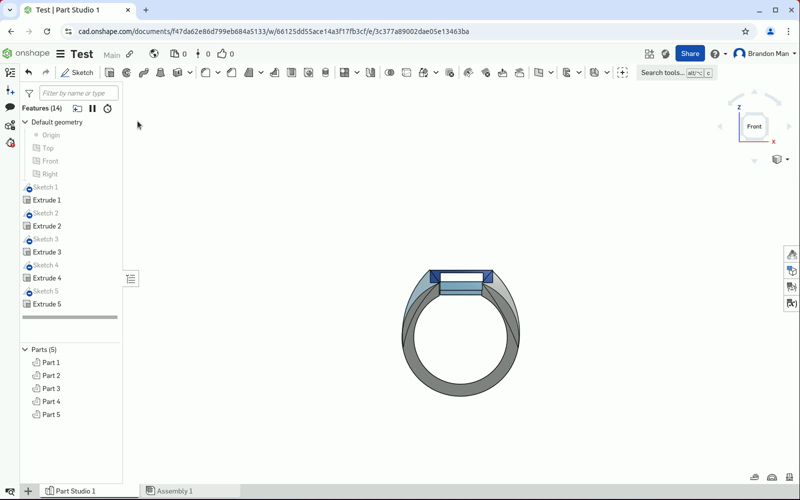
key(shift+h)
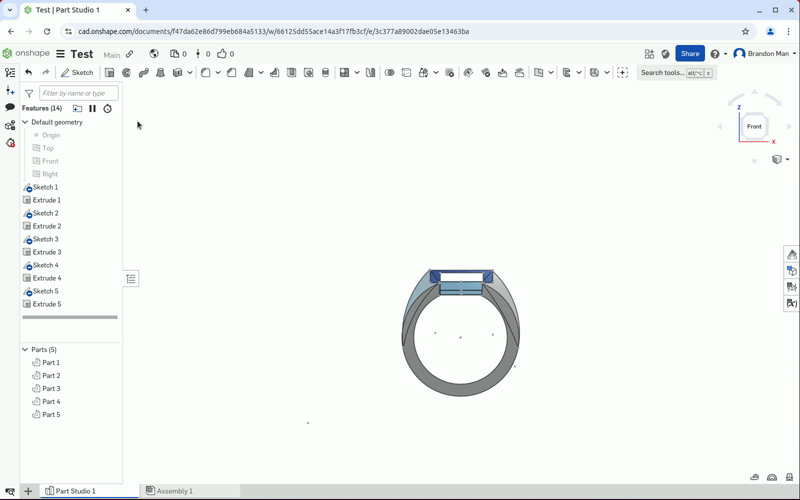
key(shift+7)
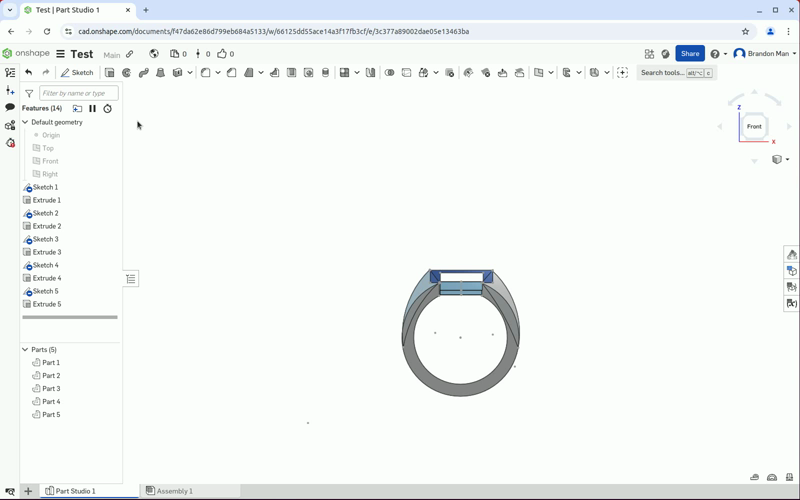
key(left, 2)
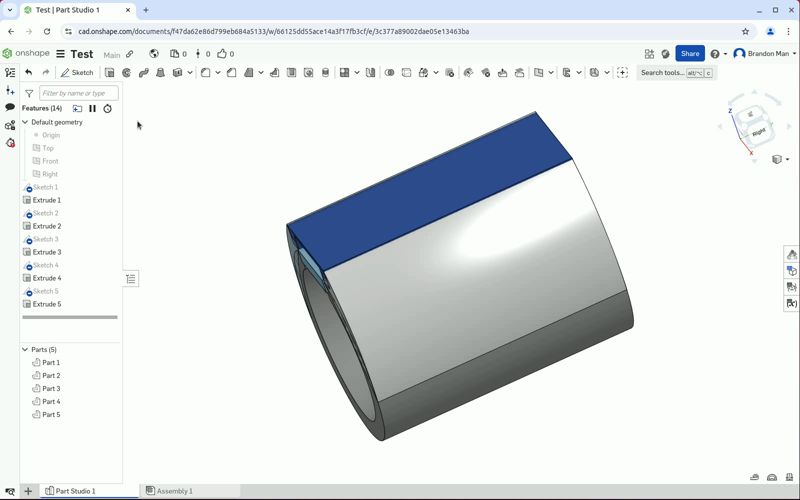
key(down, 2)
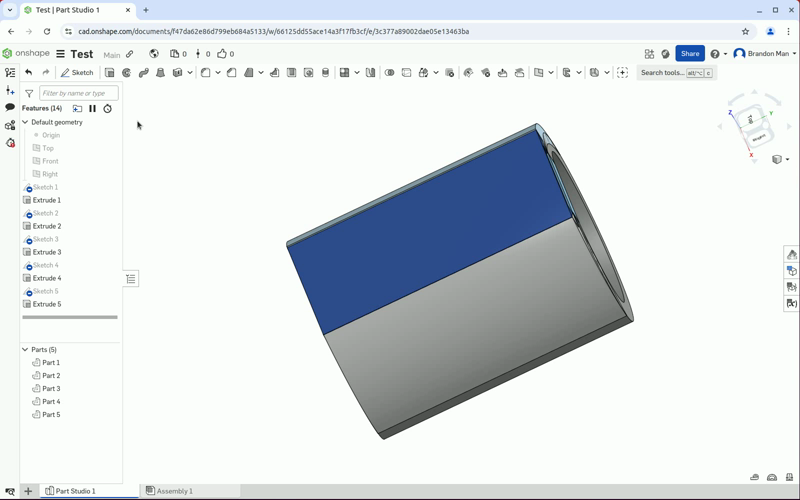
key(up, 2)
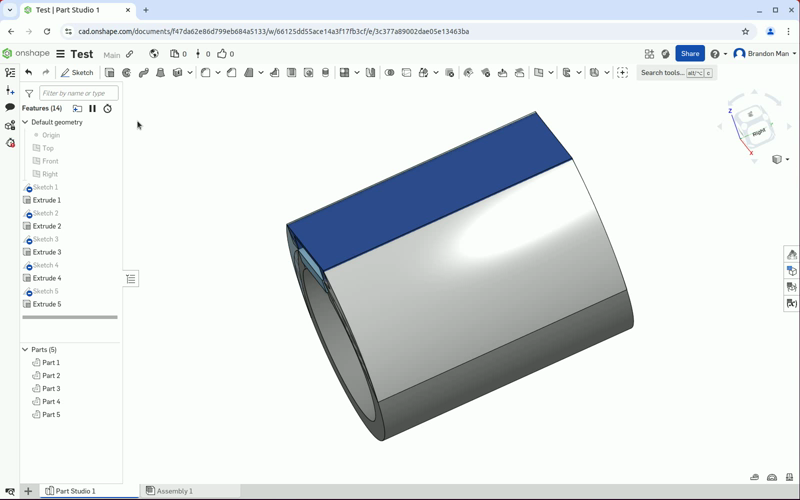
key(right, 2)
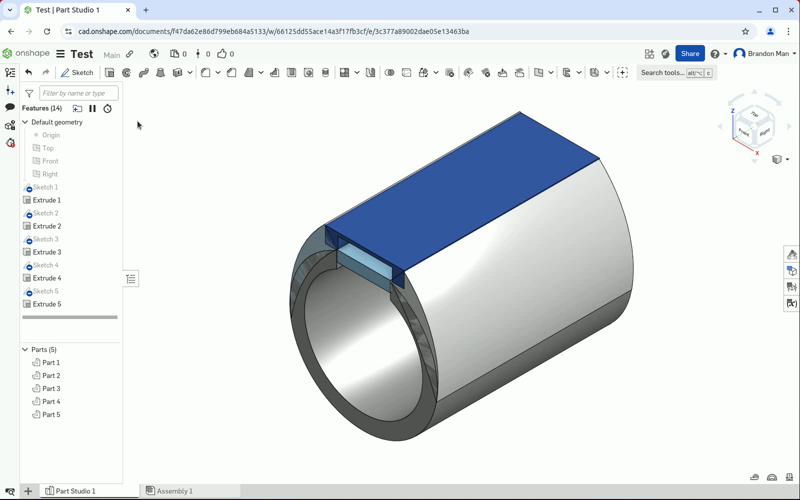
mouse_move(73, 189)
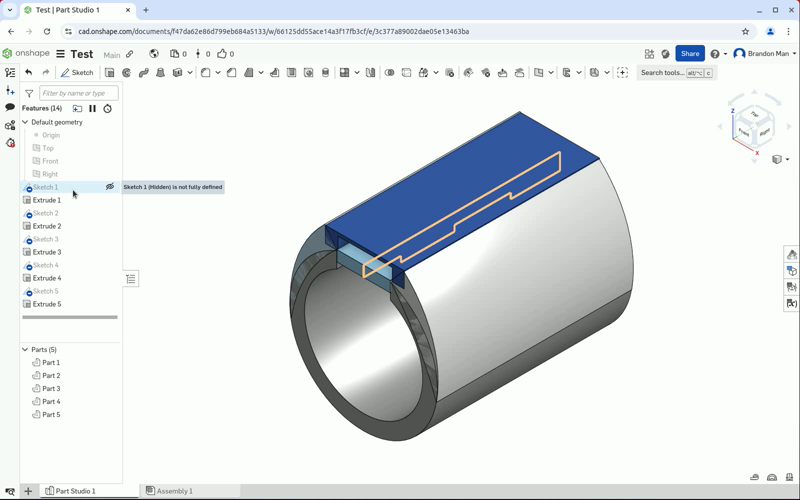
click(73, 189)